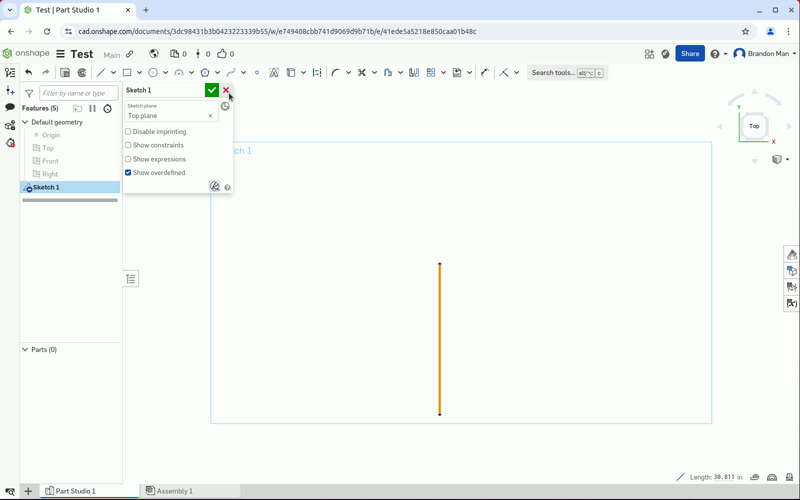
key(shift+h)
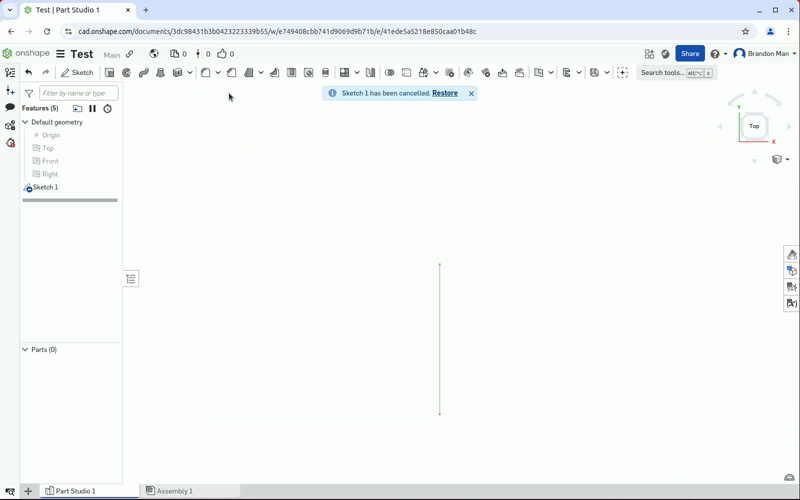
key(shift+s)
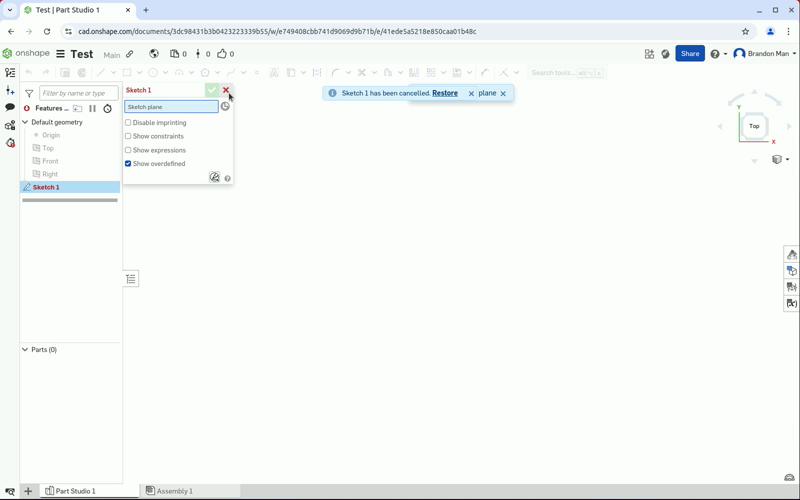
mouse_move(73, 150)
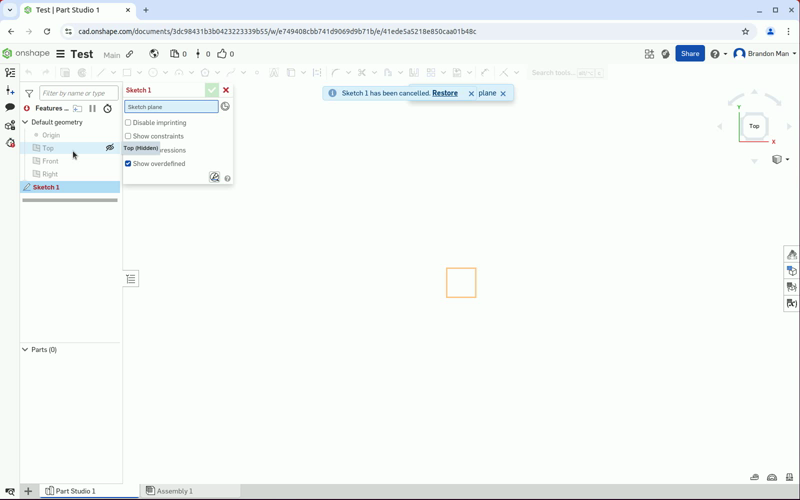
click(73, 150)
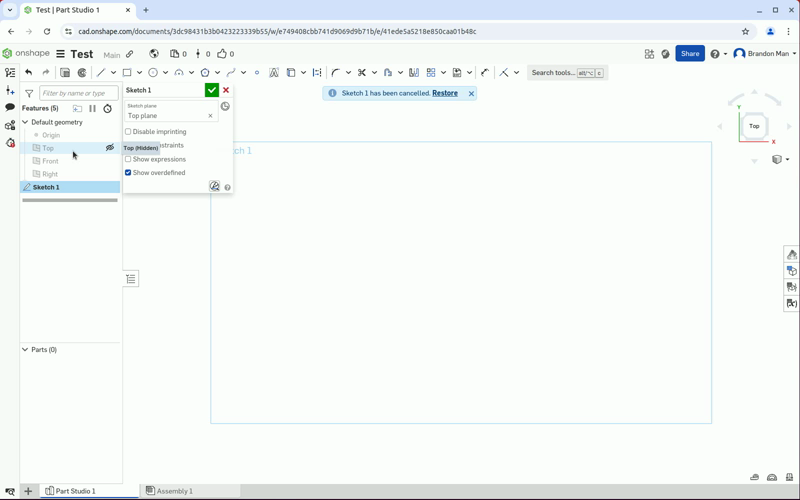
mouse_move(73, 352)
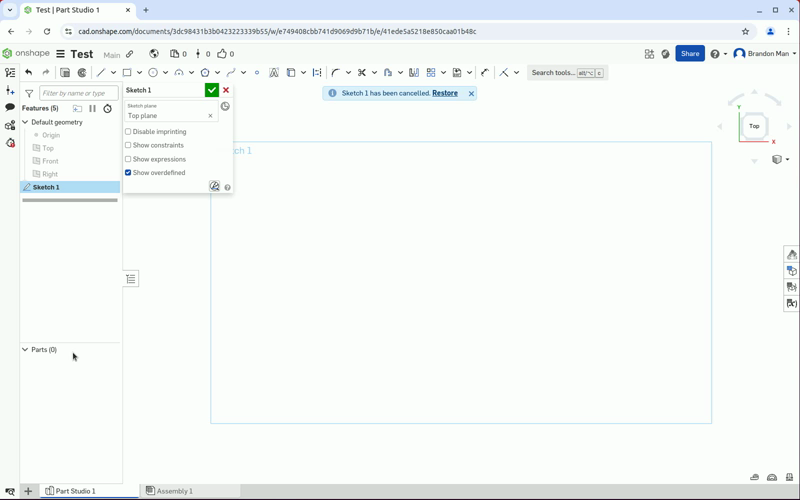
key(y)
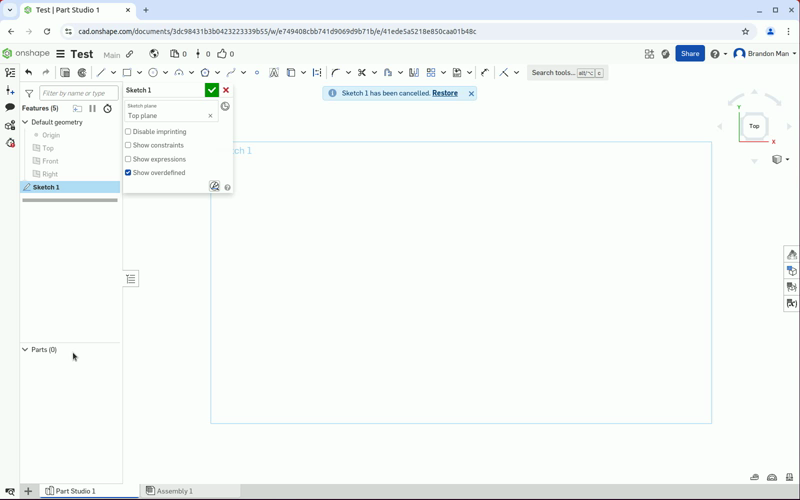
key(a)
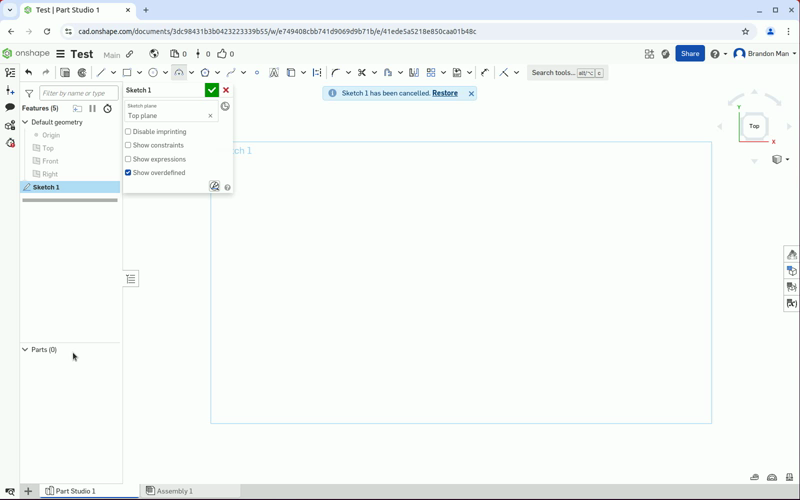
key_down(shift)
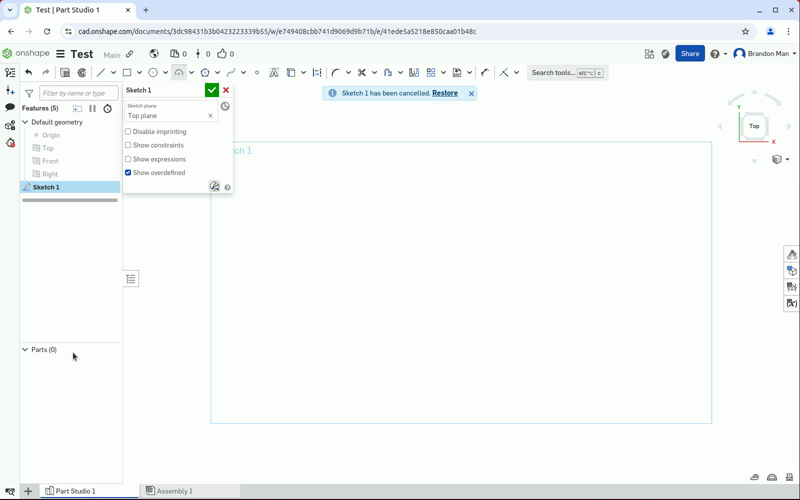
mouse_move(390, 383)
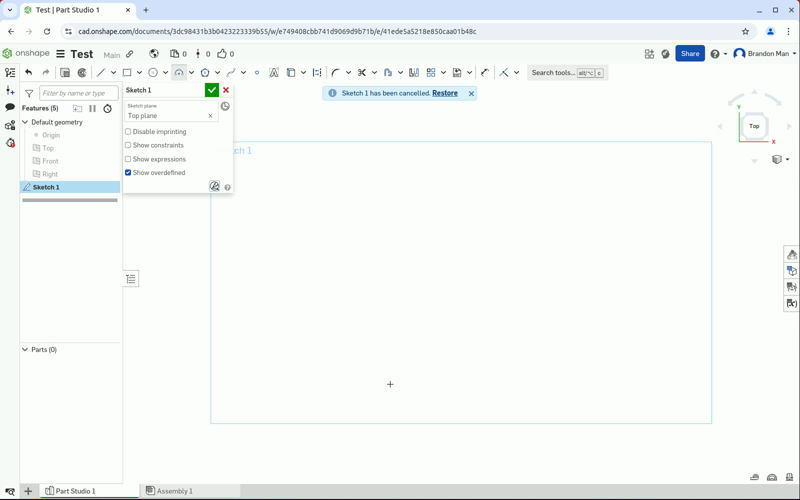
click(390, 383)
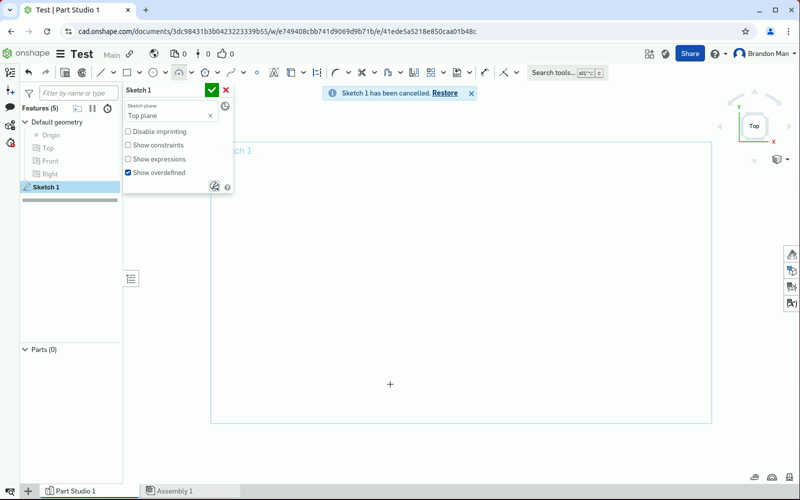
key_up(shift)
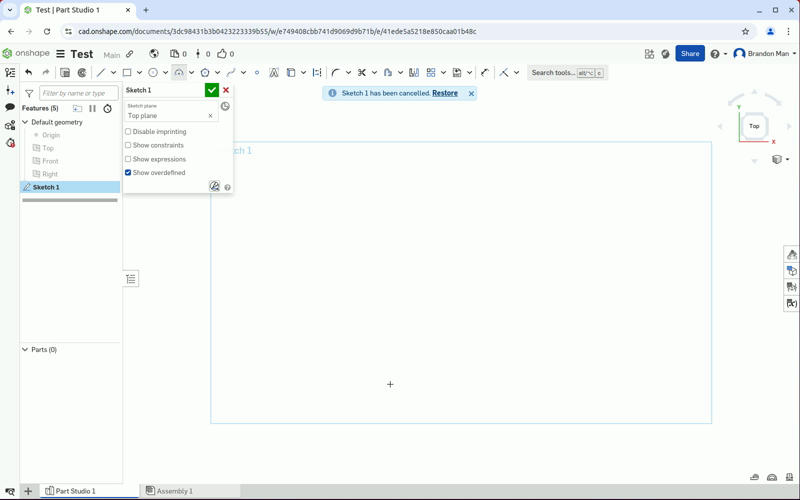
key_down(shift)
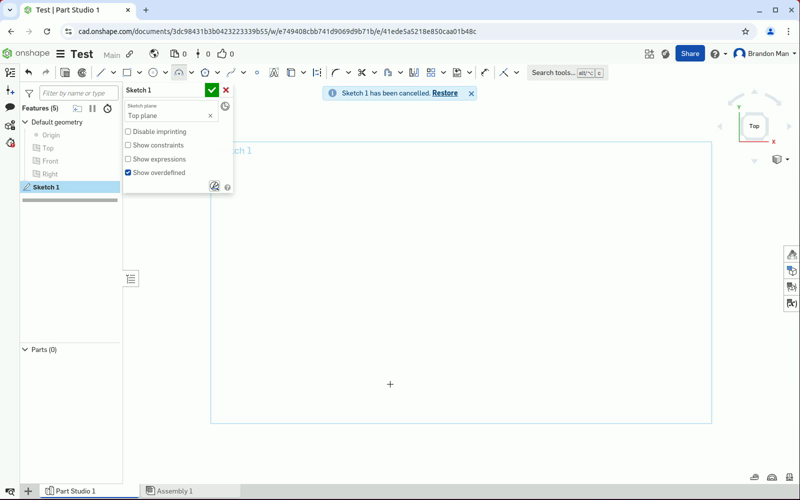
mouse_move(401, 394)
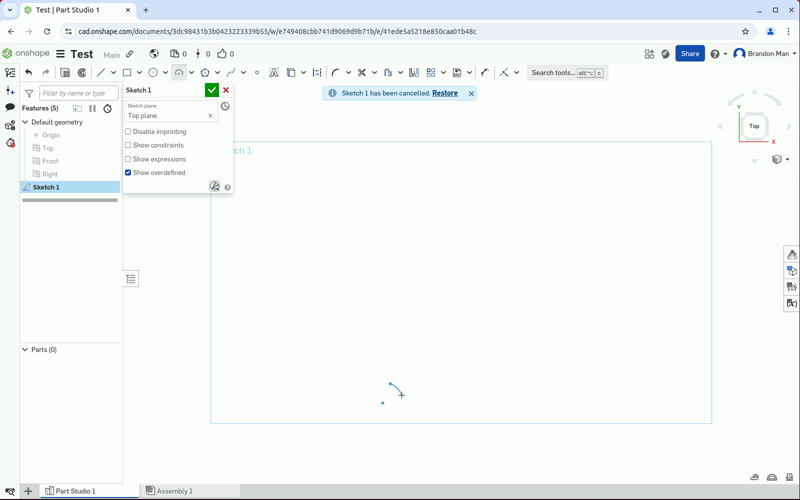
click(401, 394)
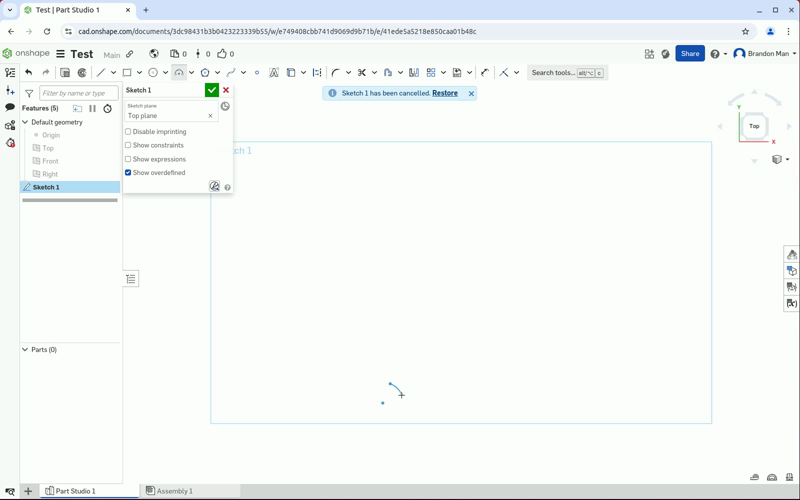
mouse_move(393, 391)
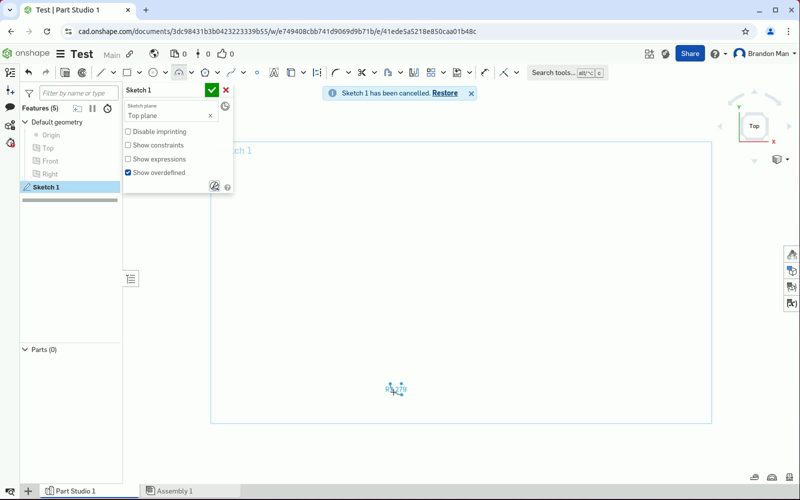
click(393, 391)
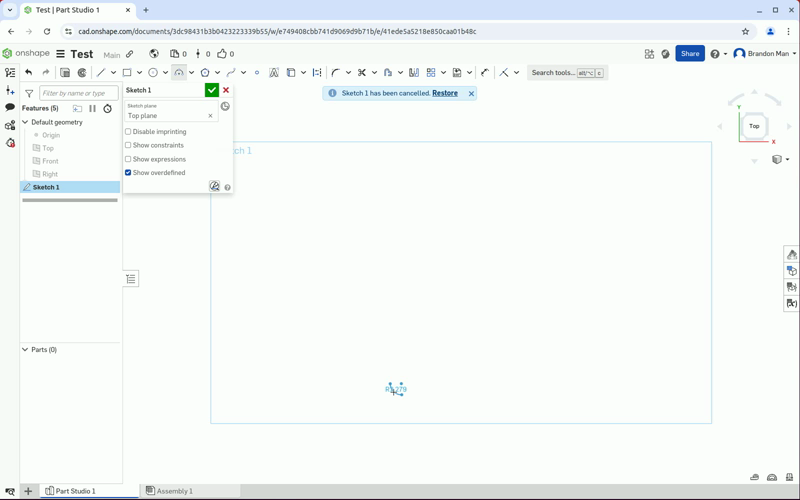
key_up(shift)
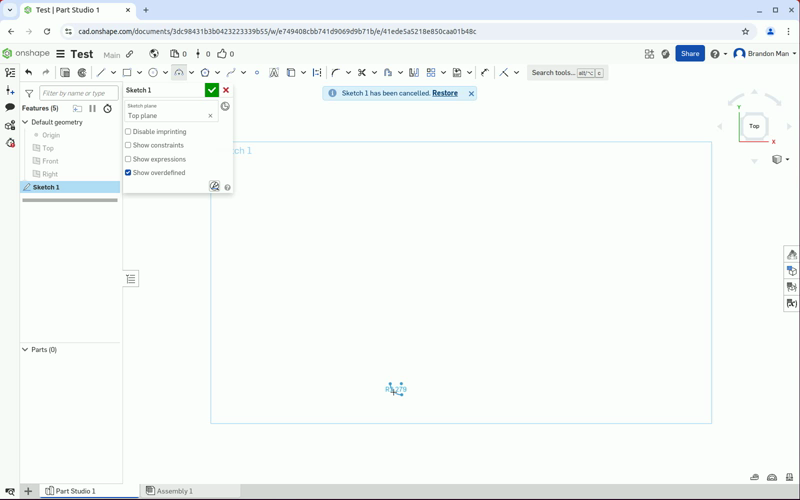
key(esc)
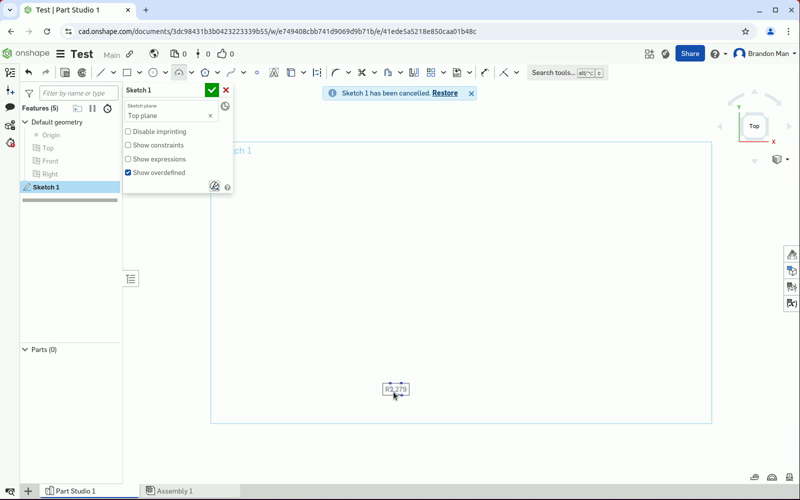
key(l)
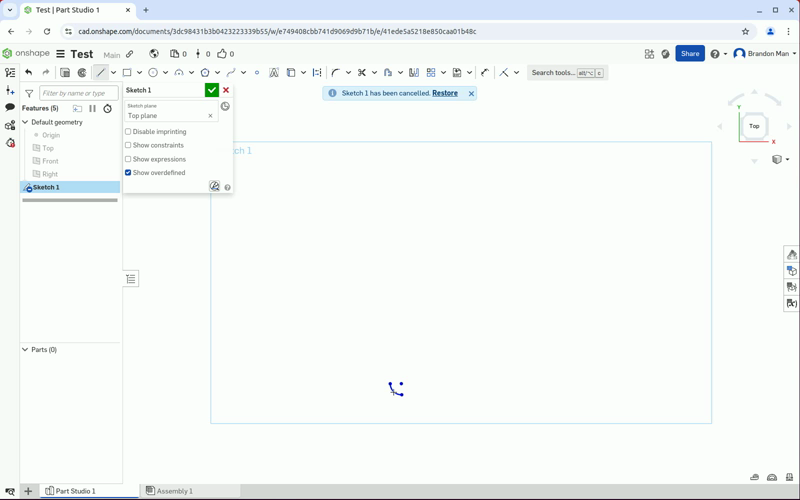
mouse_move(401, 394)
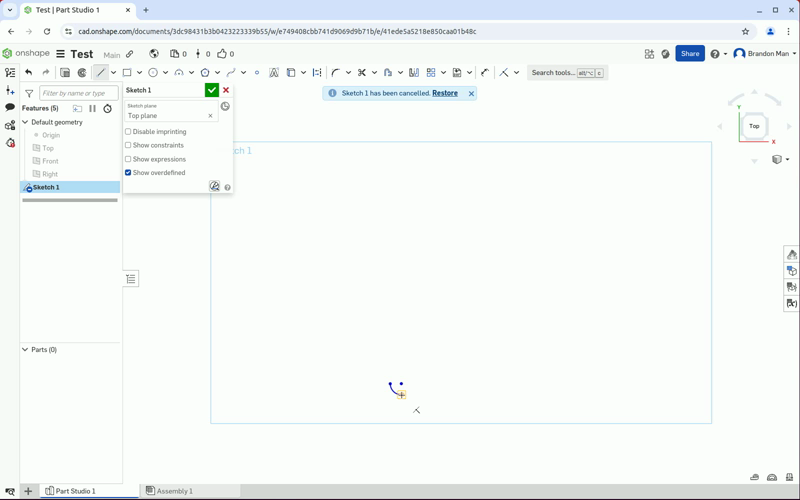
click(401, 394)
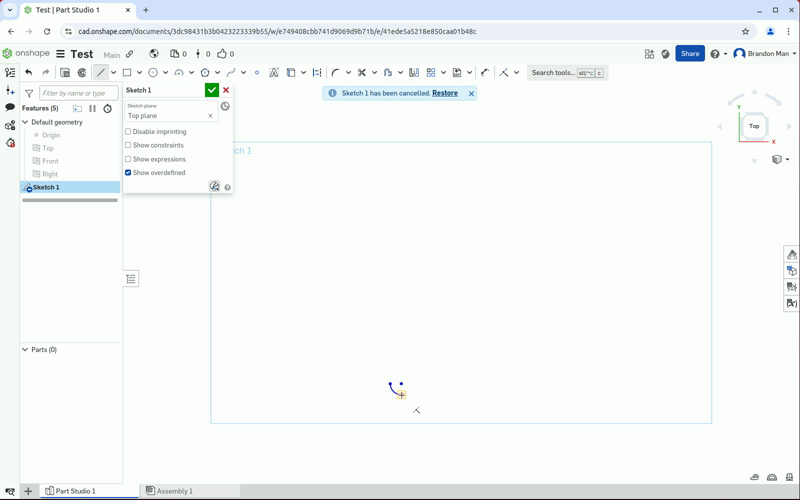
key_down(shift)
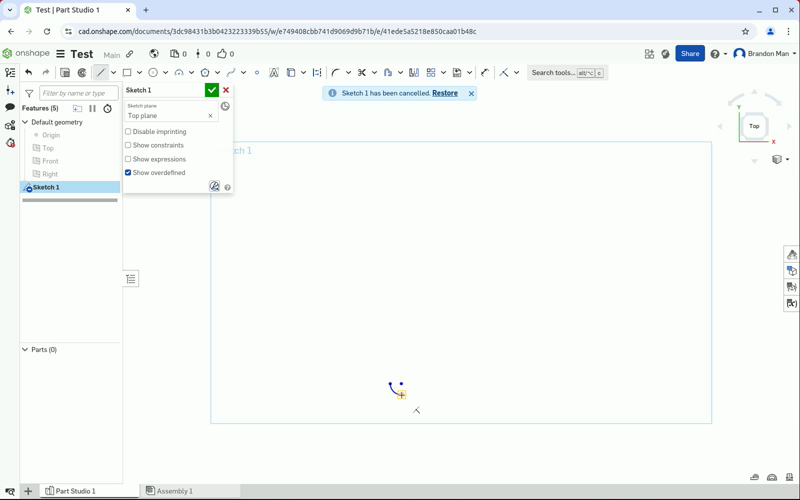
mouse_move(517, 394)
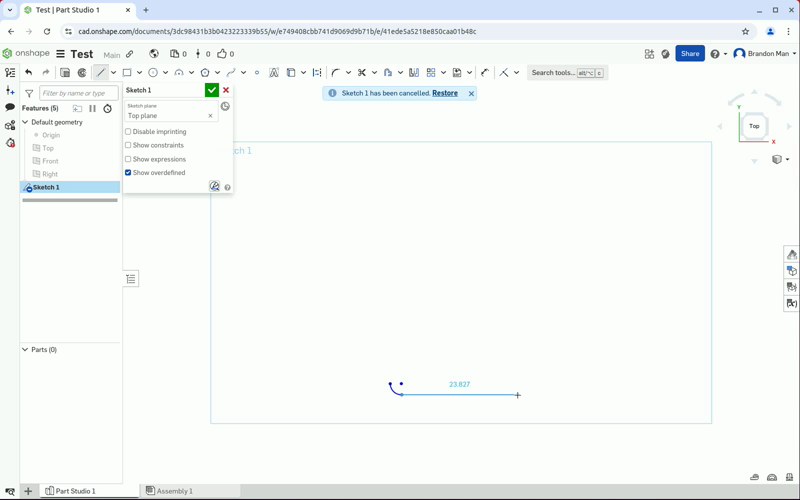
click(517, 394)
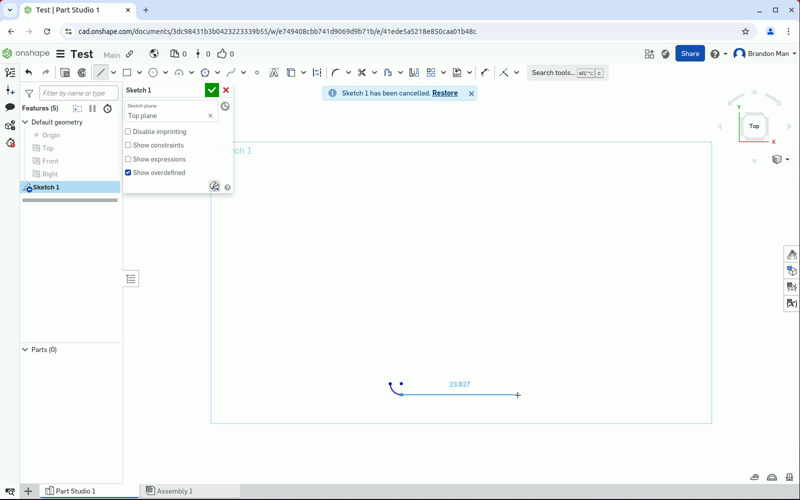
key_up(shift)
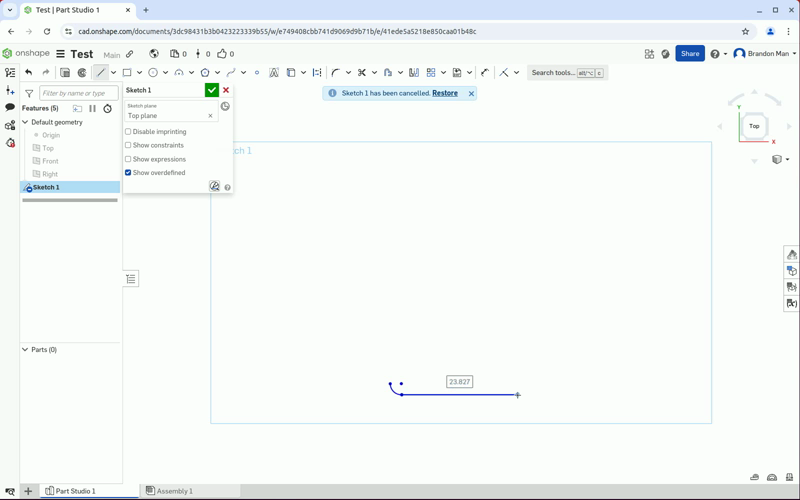
key(esc)
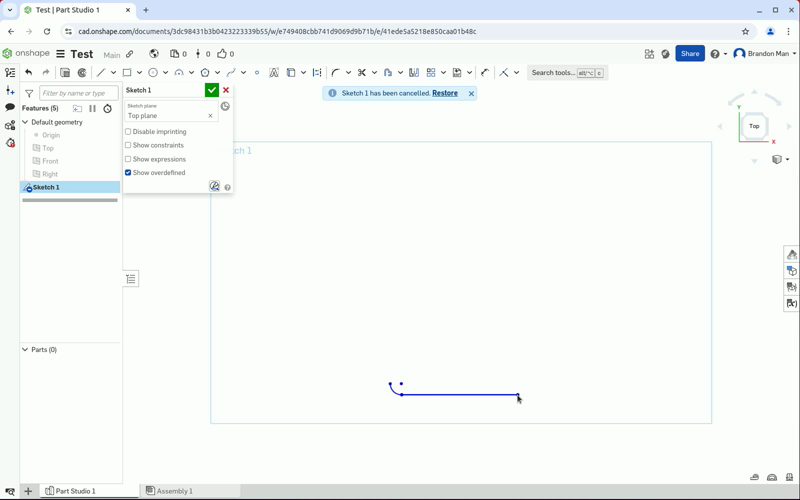
key(a)
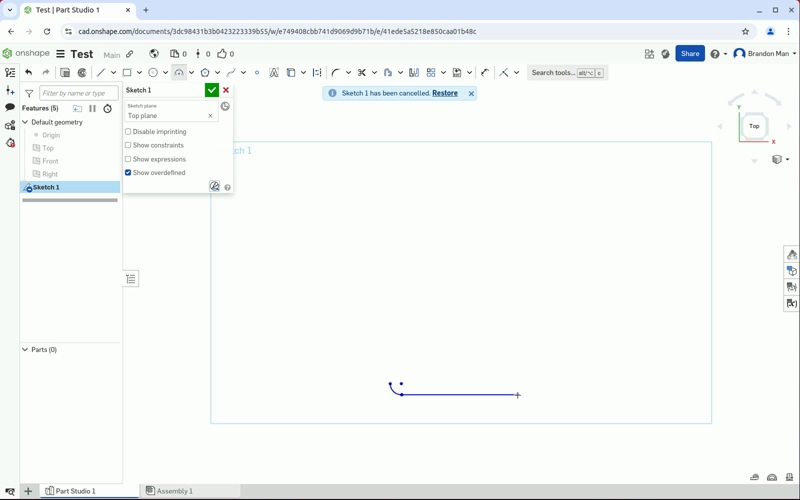
mouse_move(517, 394)
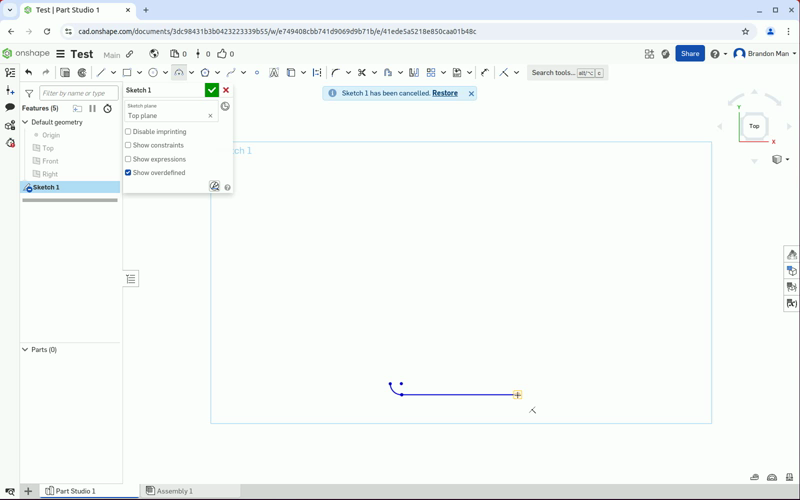
click(517, 394)
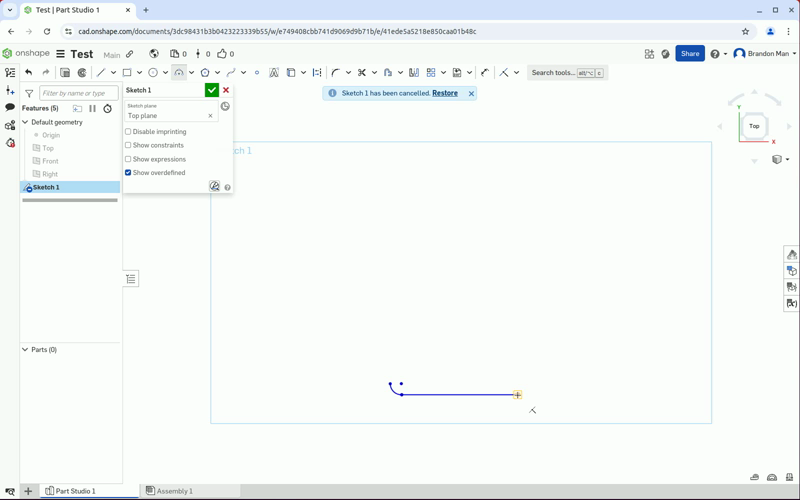
key_down(shift)
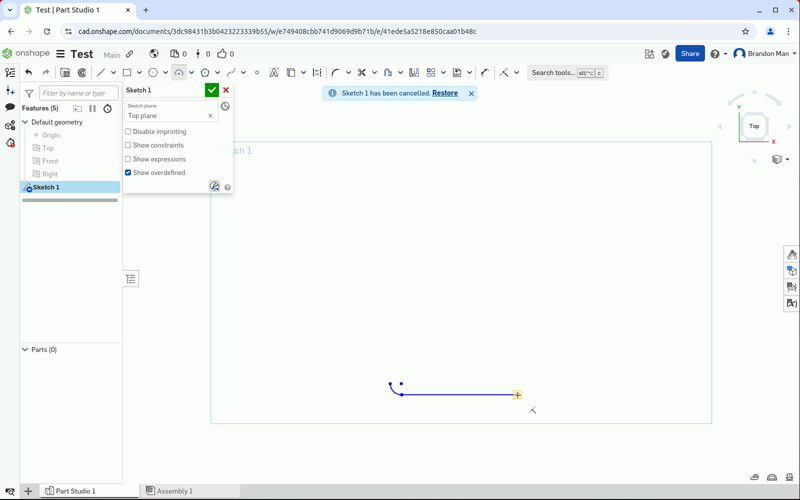
mouse_move(531, 383)
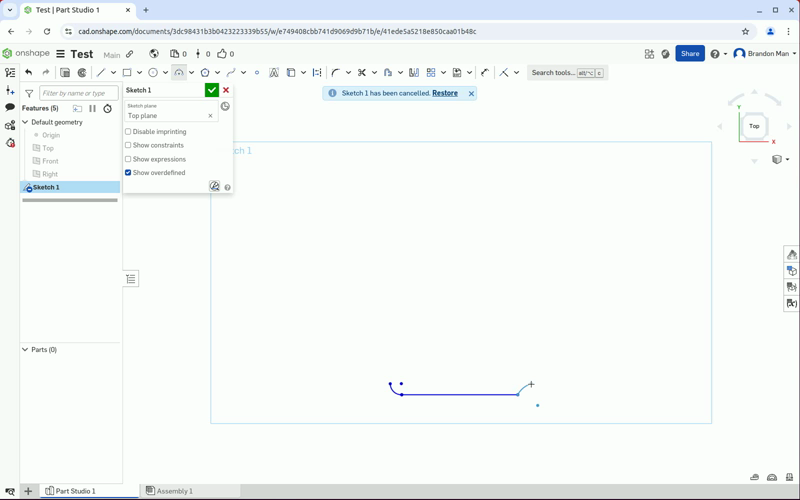
click(531, 383)
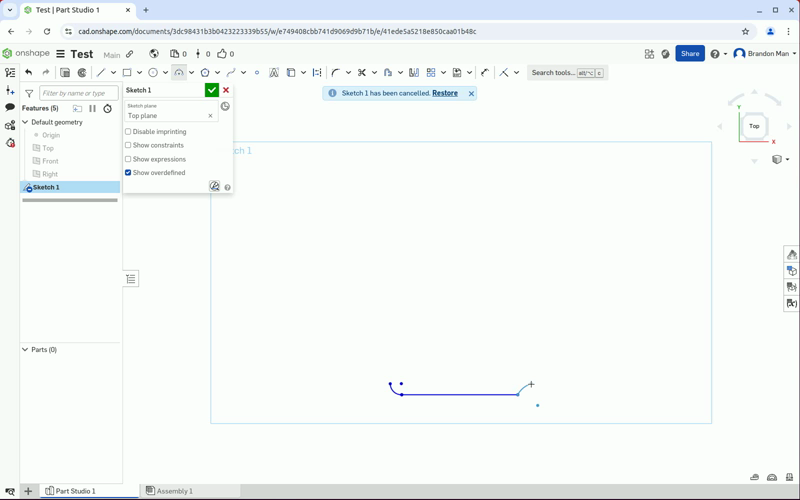
mouse_move(526, 392)
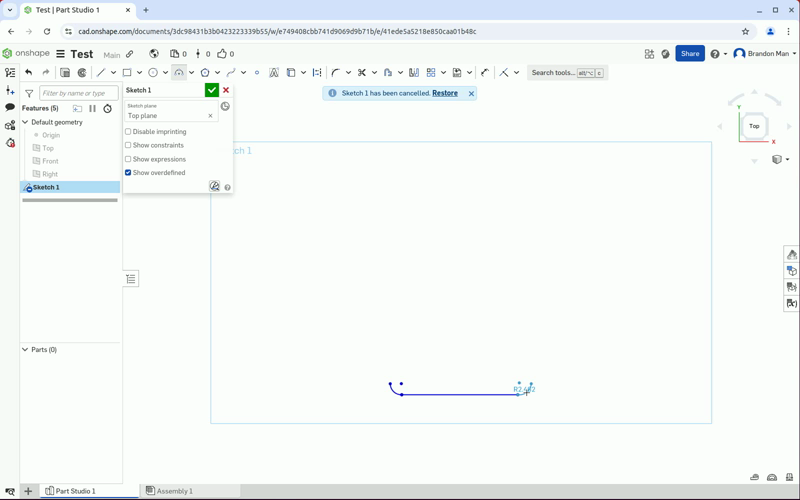
click(526, 392)
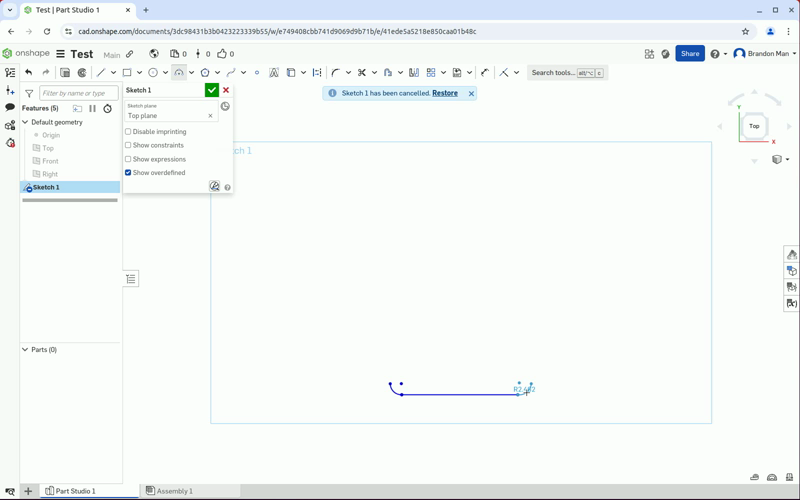
key_up(shift)
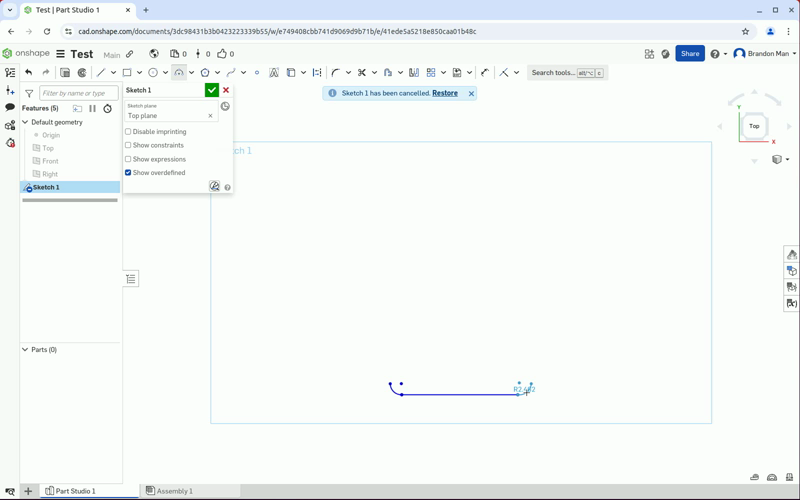
key(esc)
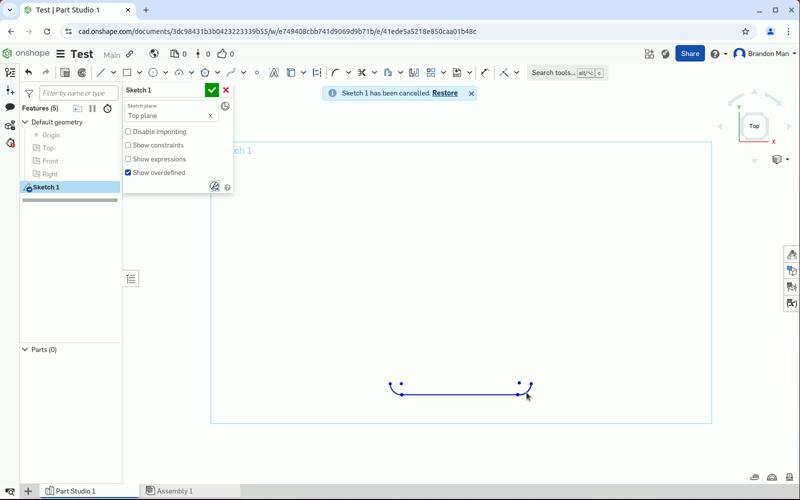
key(l)
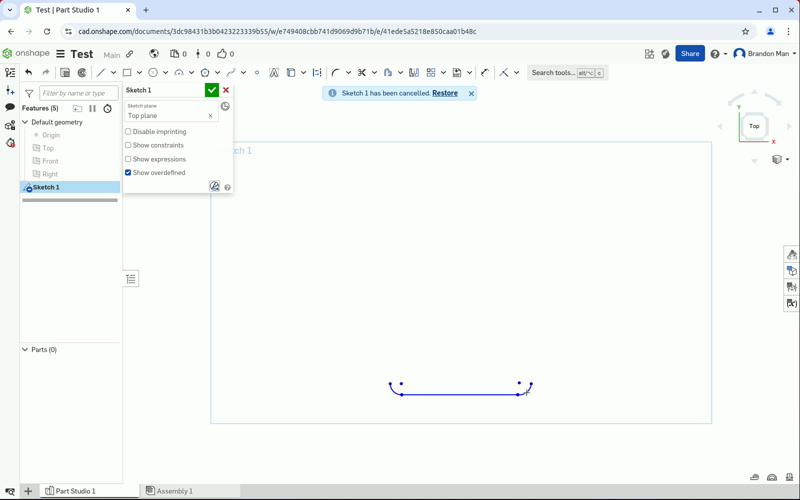
mouse_move(531, 383)
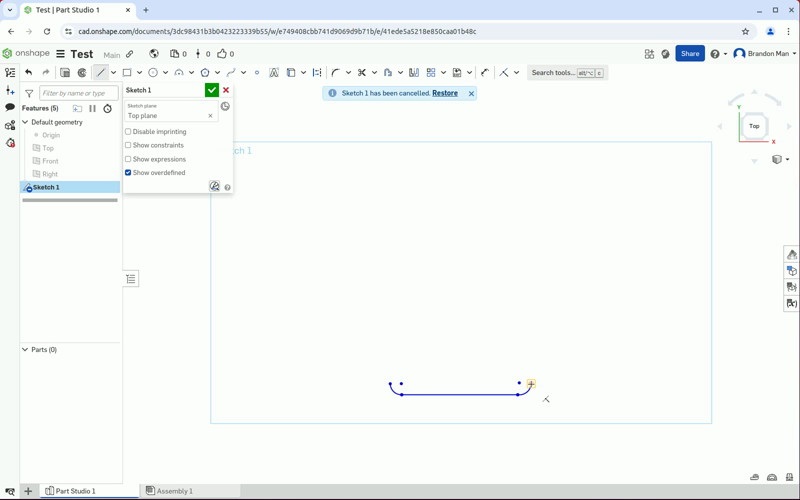
click(531, 383)
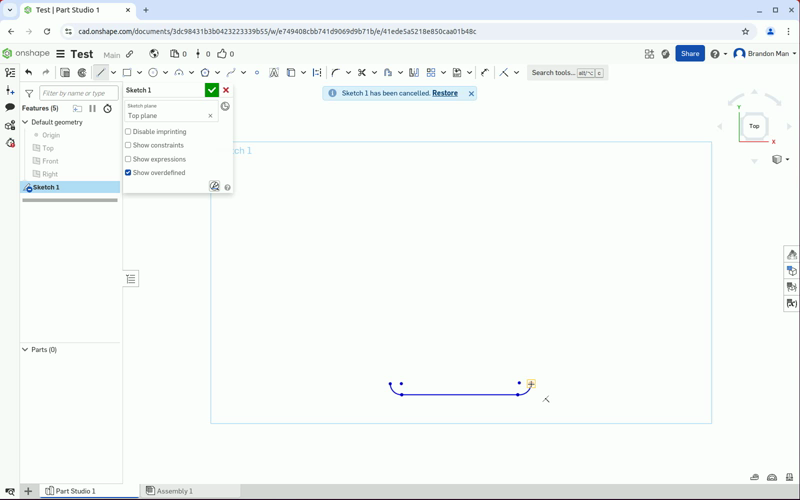
key_down(shift)
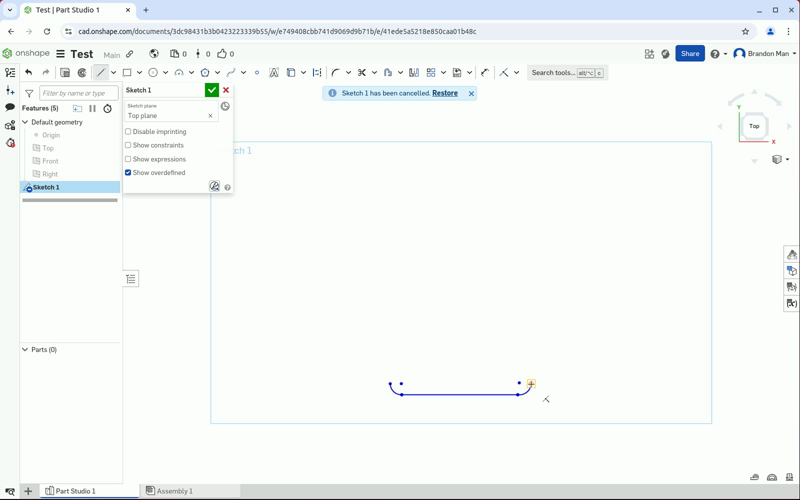
mouse_move(531, 182)
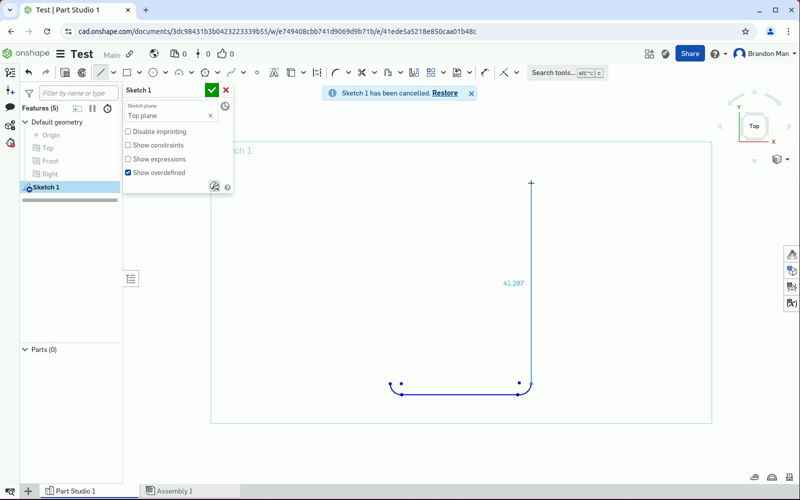
click(531, 182)
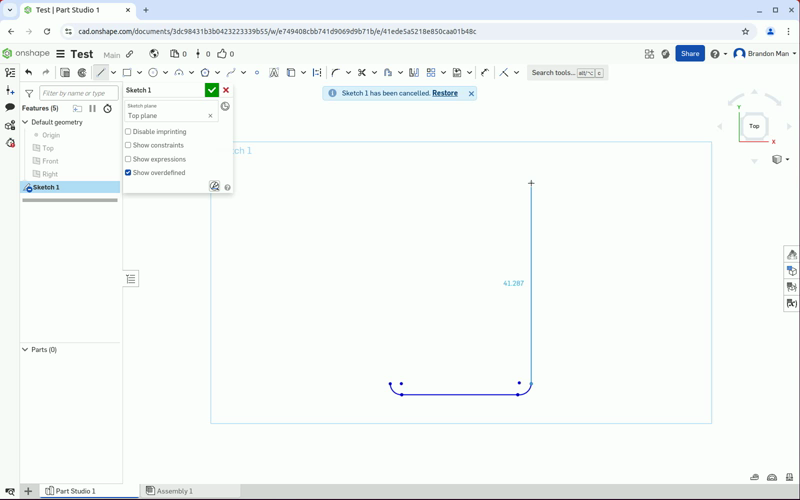
key_up(shift)
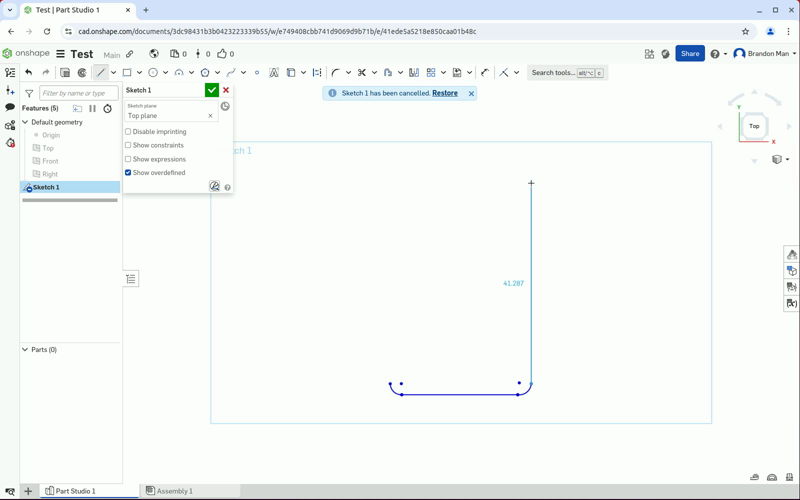
key(esc)
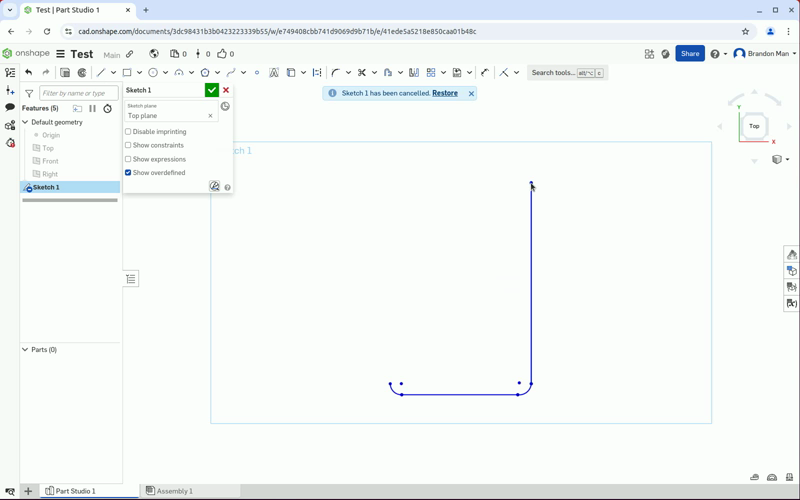
key(a)
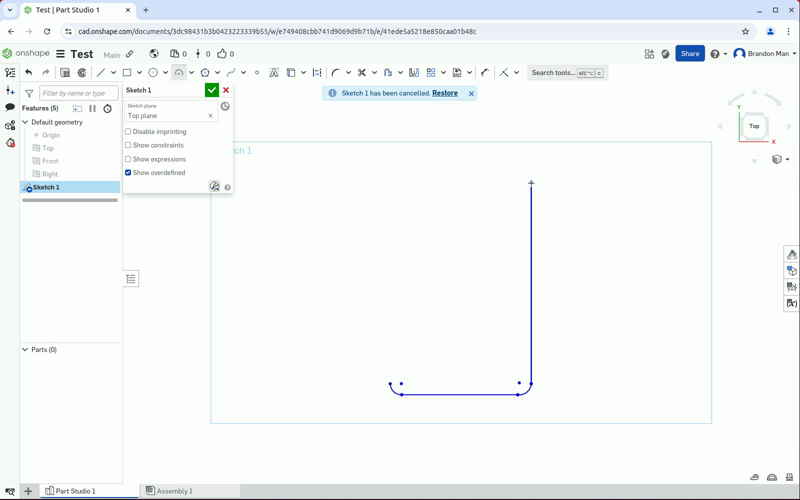
mouse_move(531, 182)
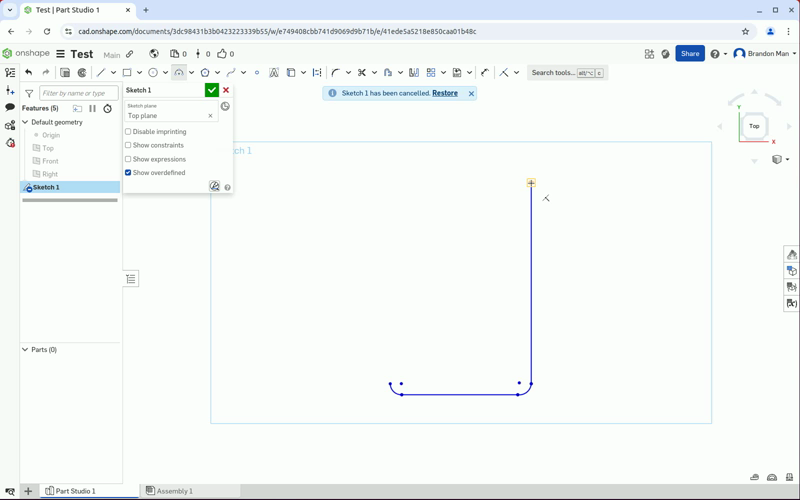
click(531, 182)
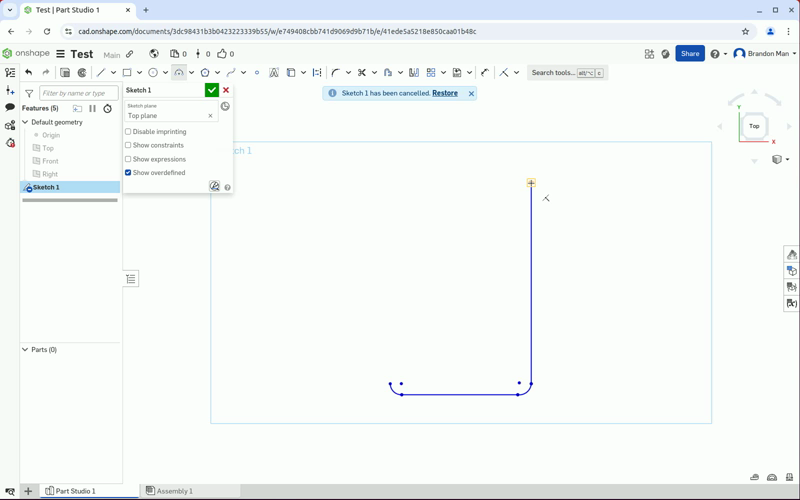
key_down(shift)
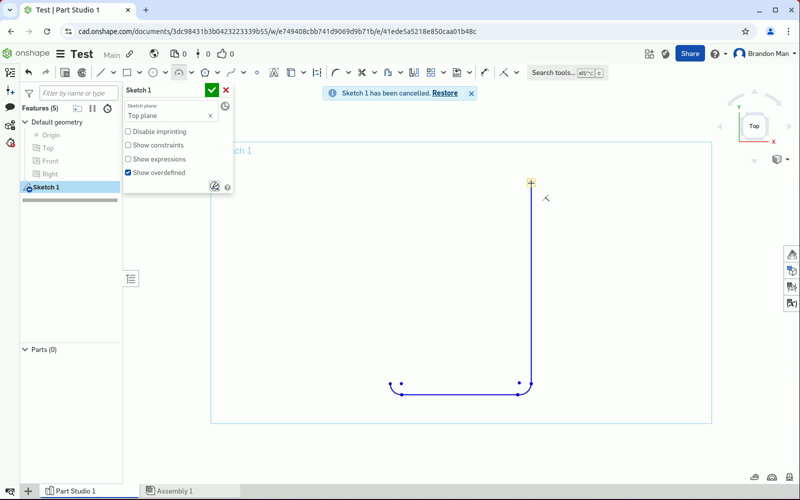
mouse_move(517, 171)
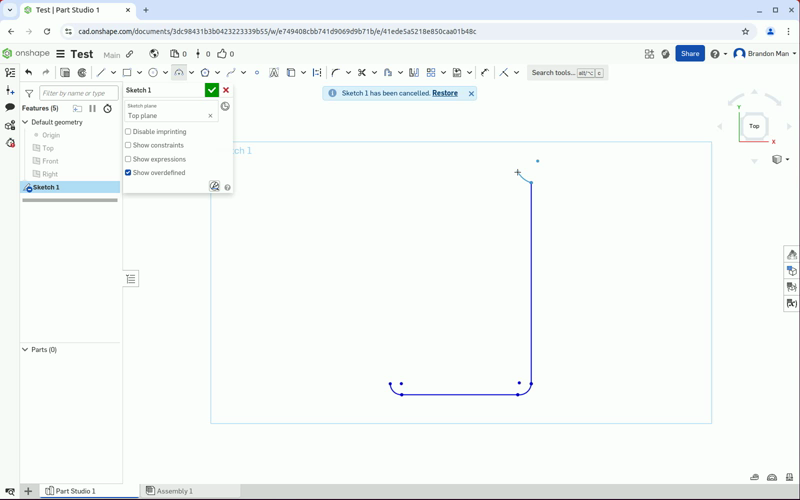
click(517, 171)
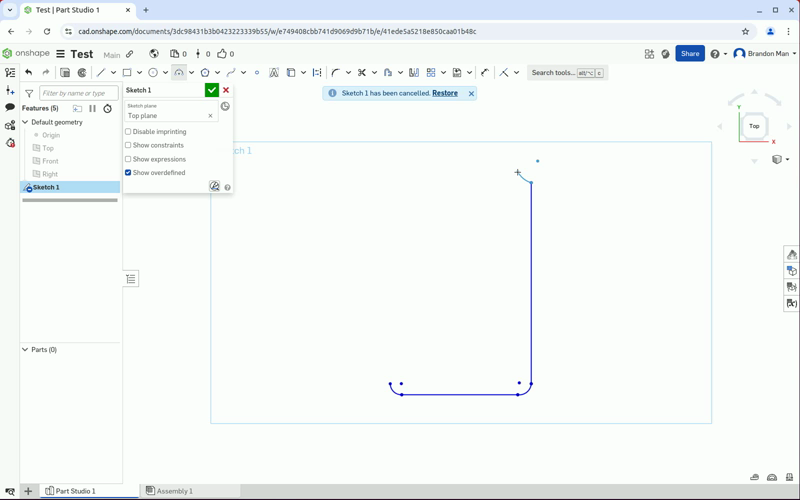
mouse_move(526, 174)
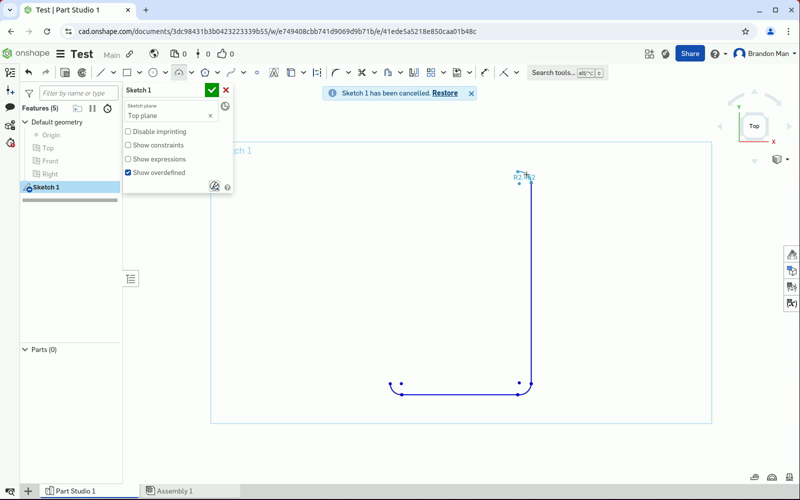
click(526, 174)
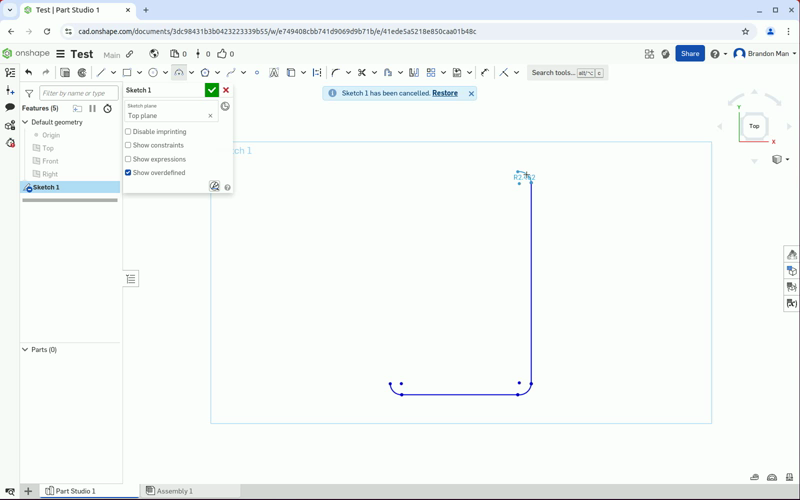
key_up(shift)
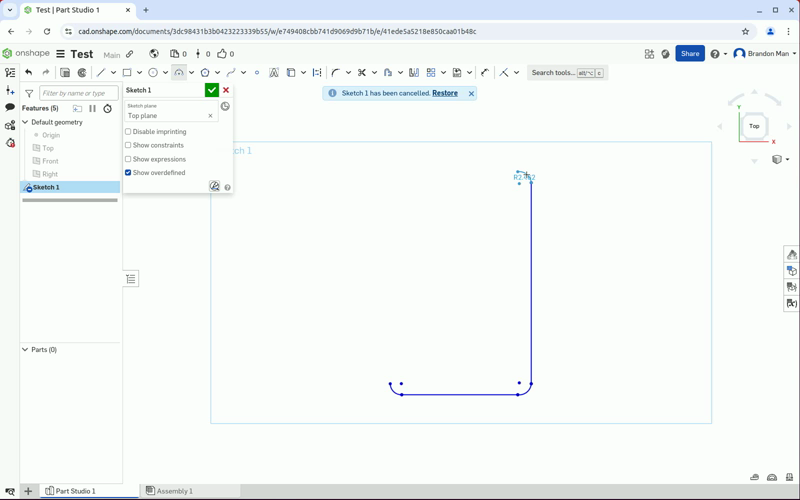
key(esc)
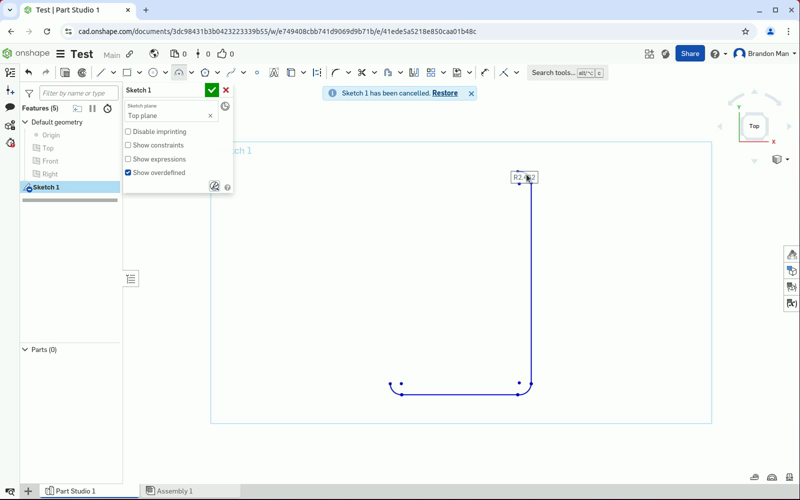
key(l)
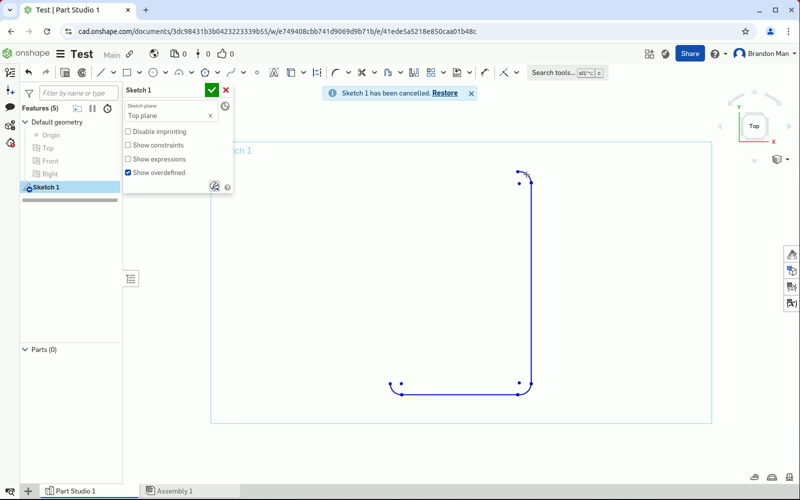
mouse_move(517, 171)
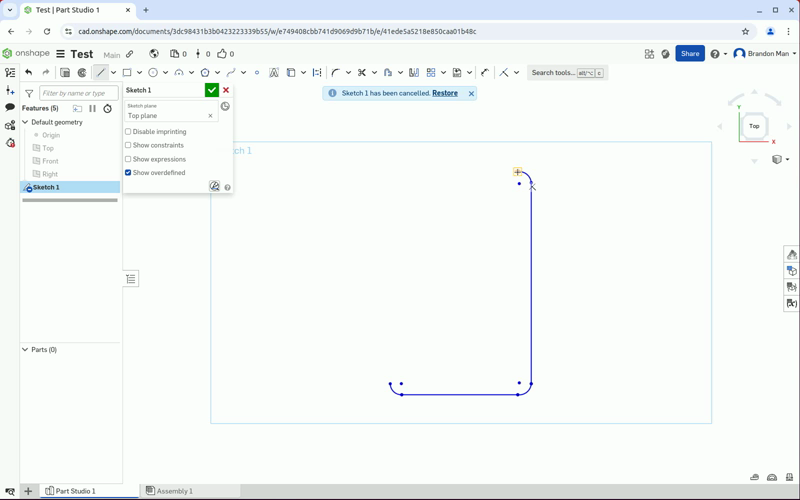
click(517, 171)
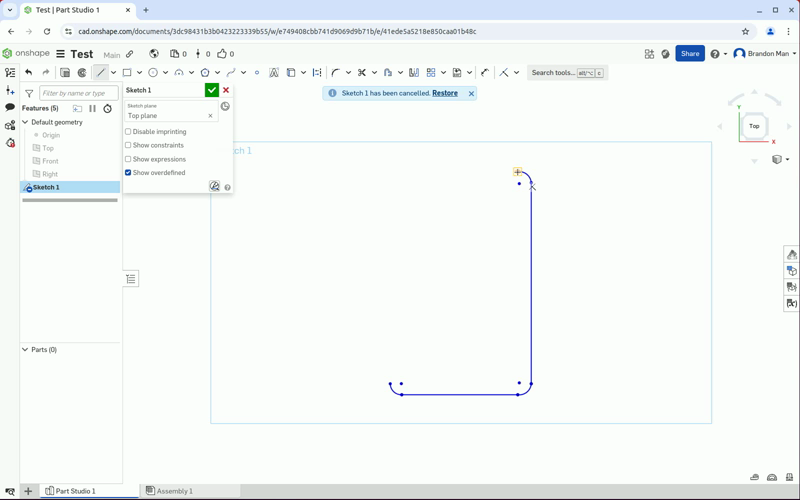
key_down(shift)
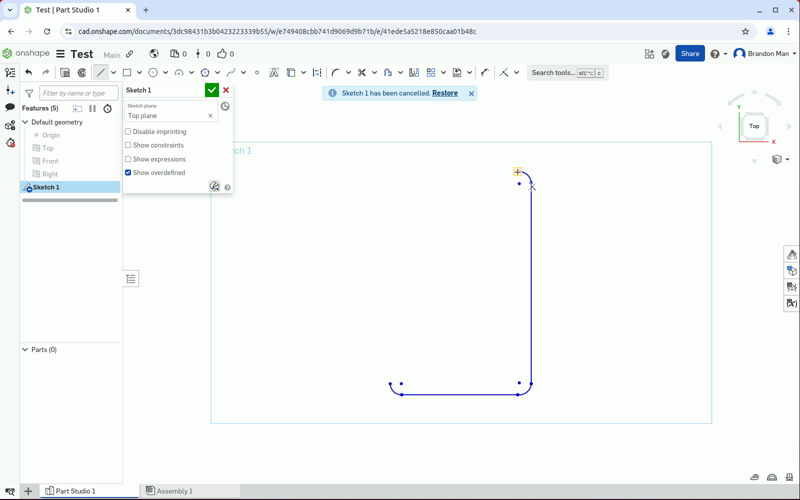
mouse_move(397, 171)
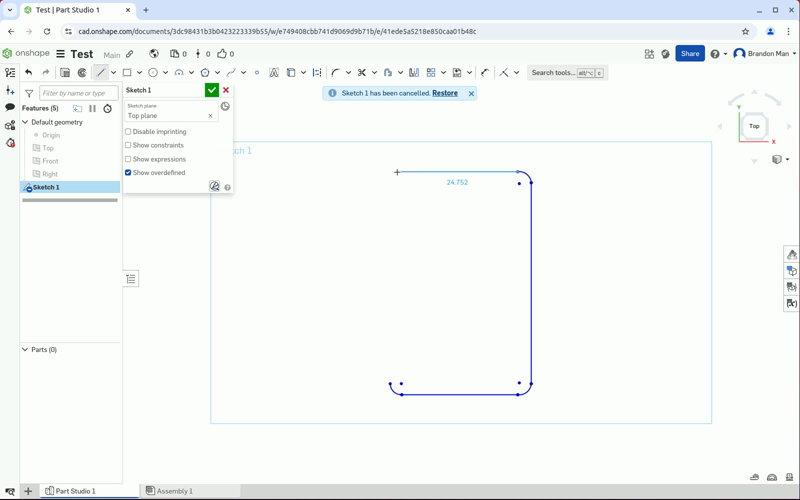
click(397, 171)
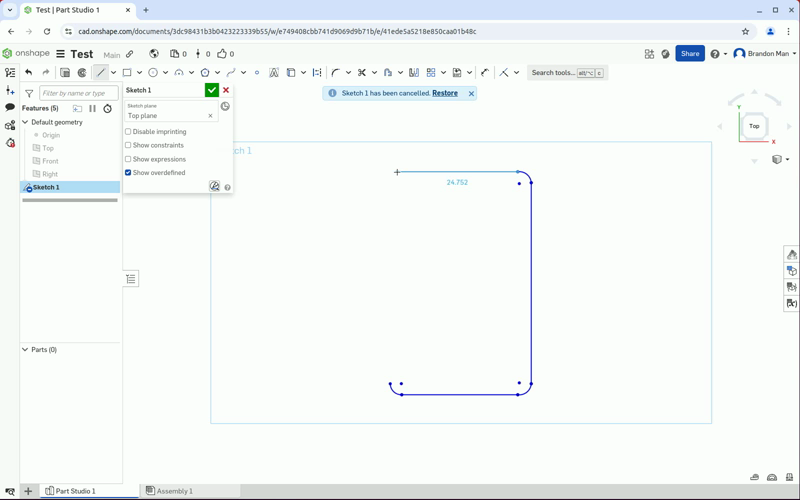
key_up(shift)
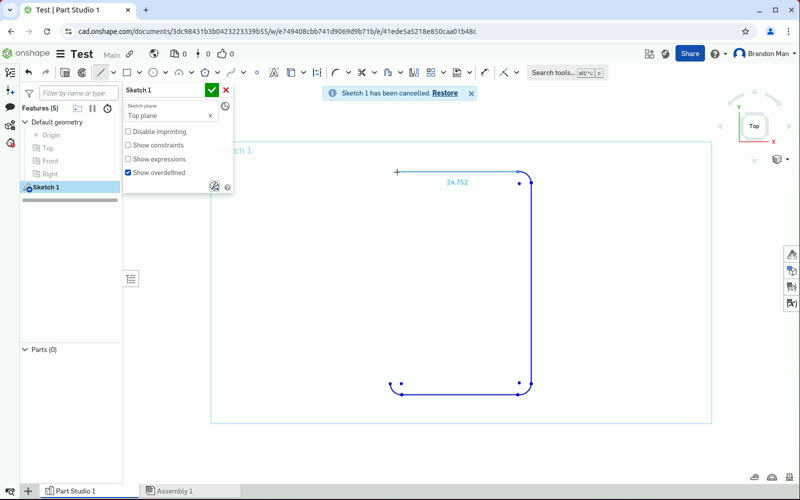
key_down(shift)
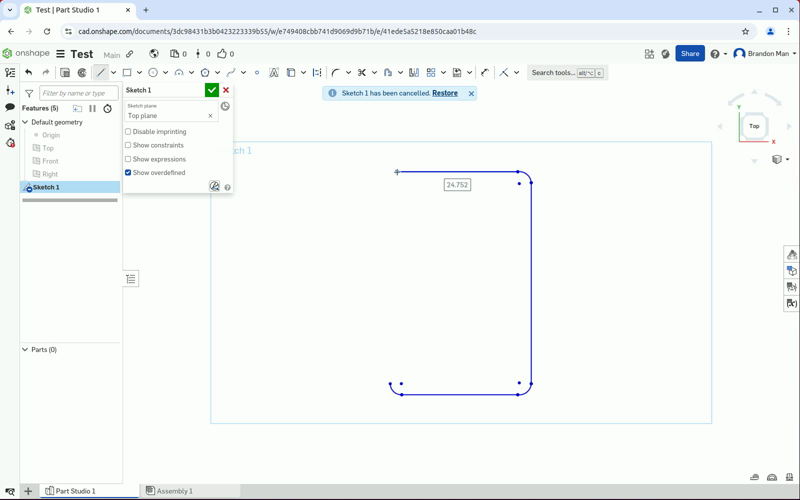
mouse_move(427, 171)
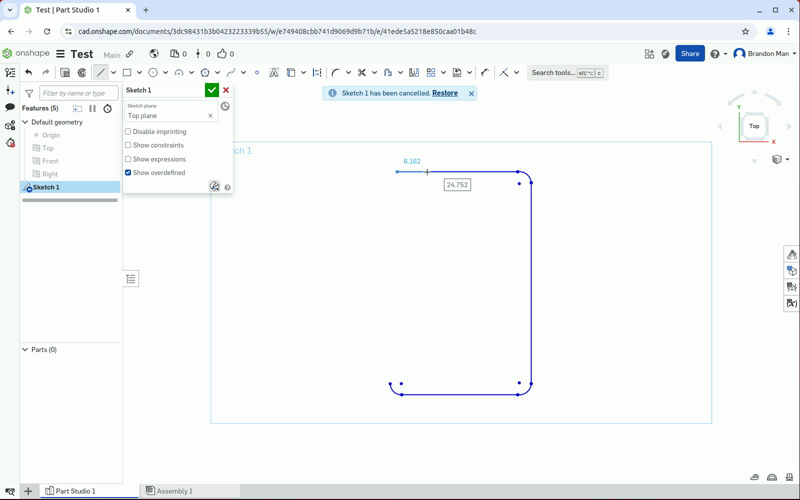
mouse_move(390, 171)
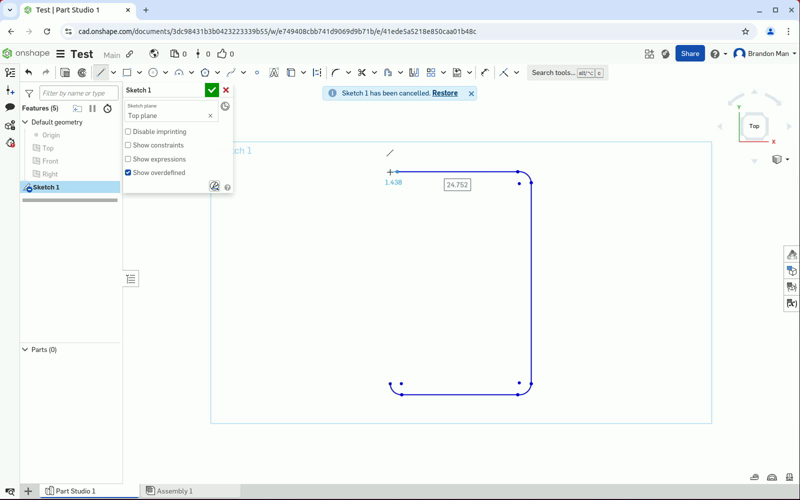
scroll(6)
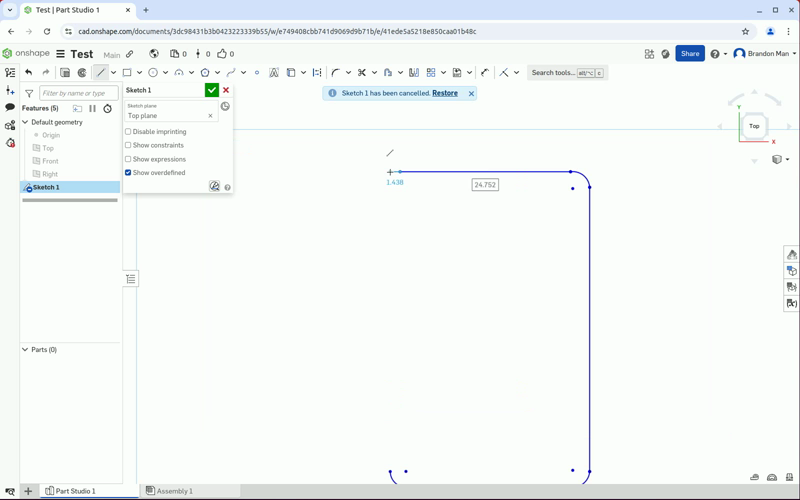
scroll(6)
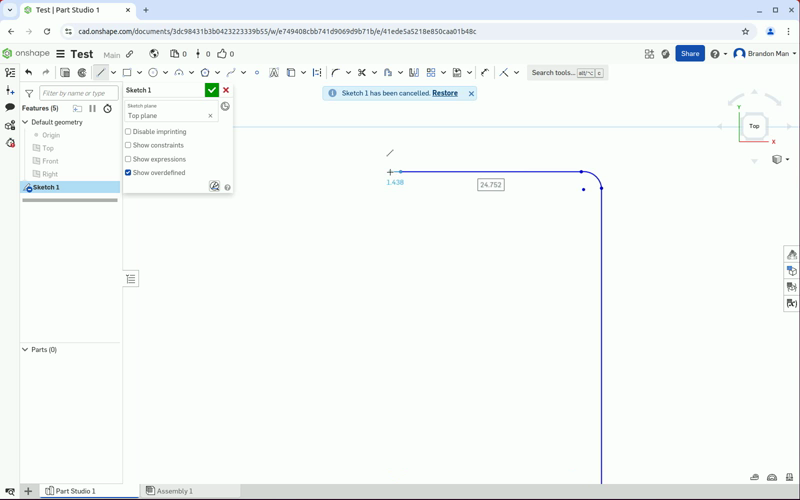
scroll(6)
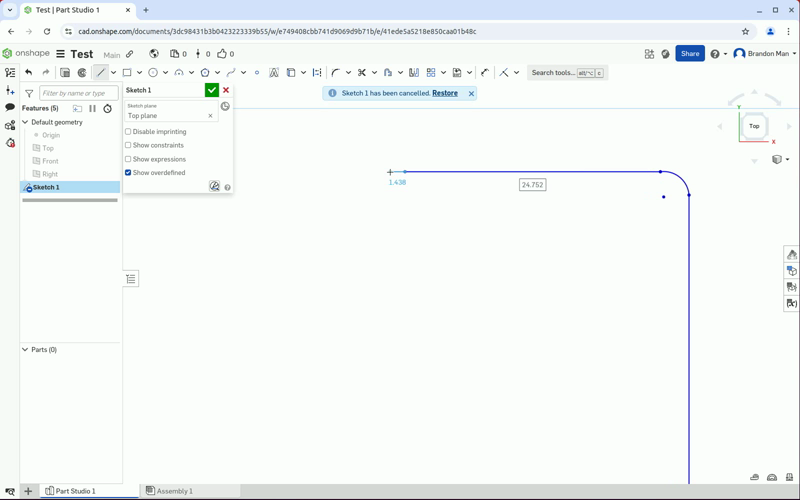
scroll(6)
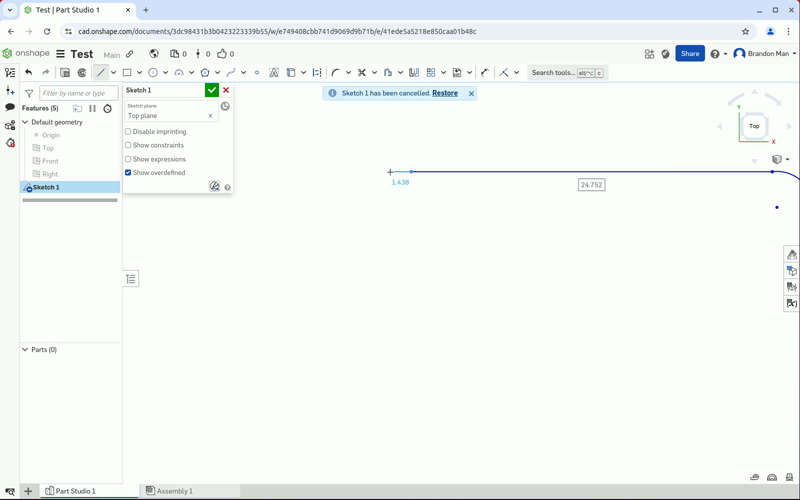
scroll(6)
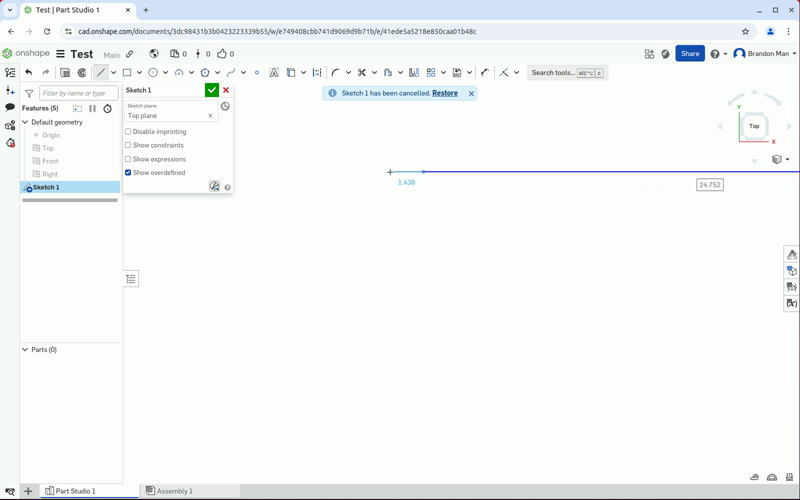
scroll(6)
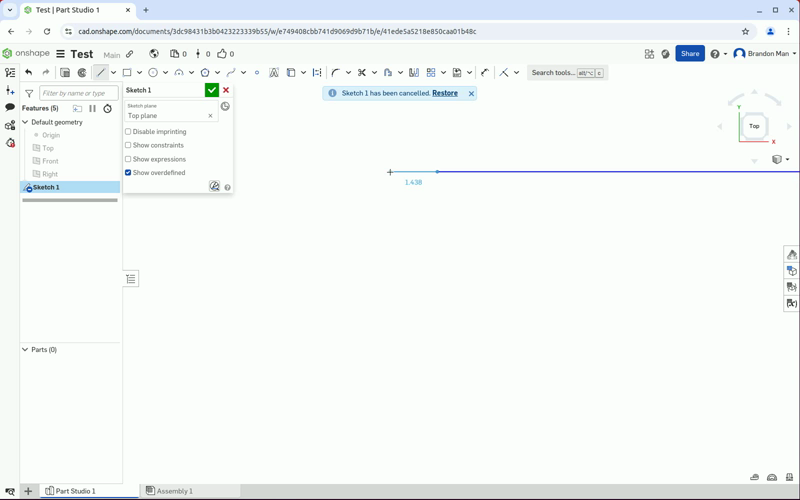
scroll(6)
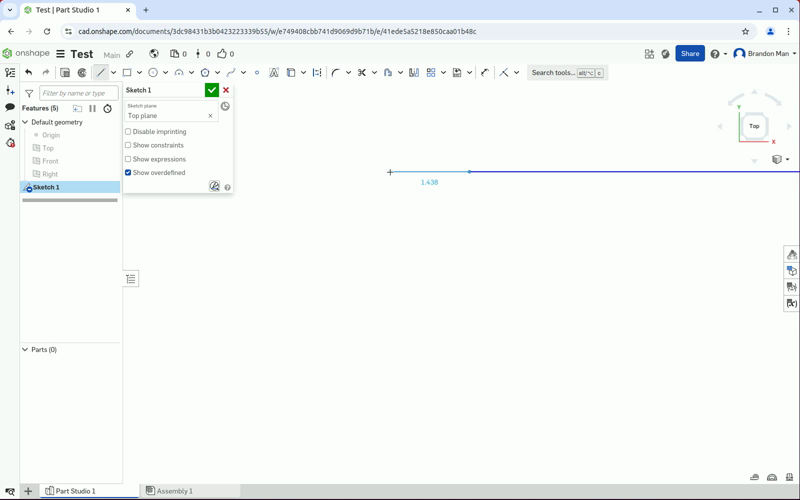
click(390, 171)
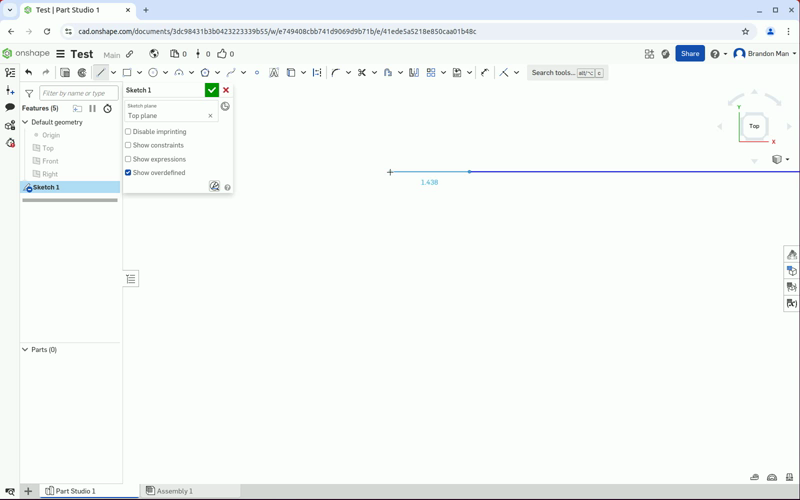
scroll(-6)
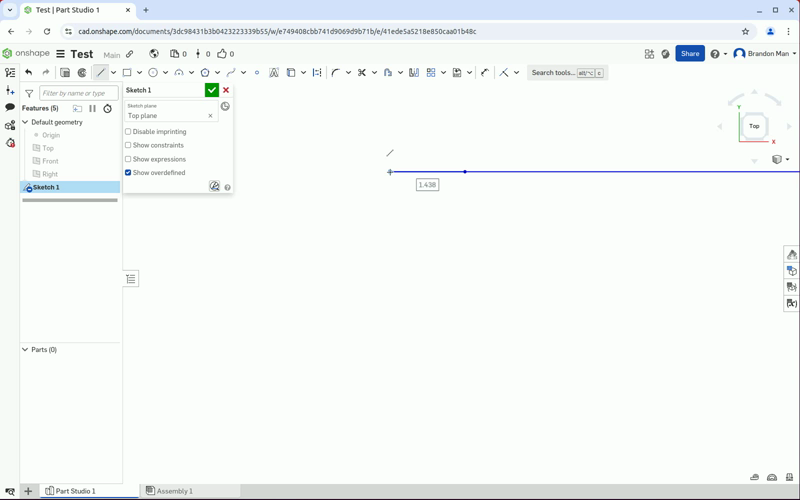
scroll(-6)
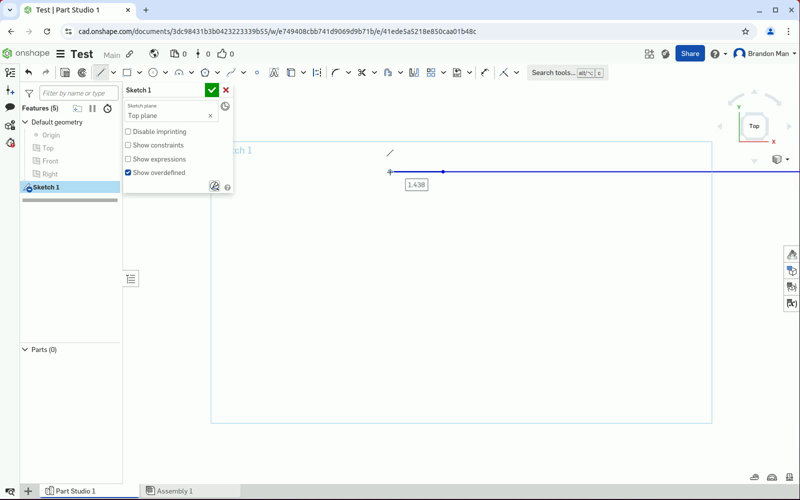
scroll(-6)
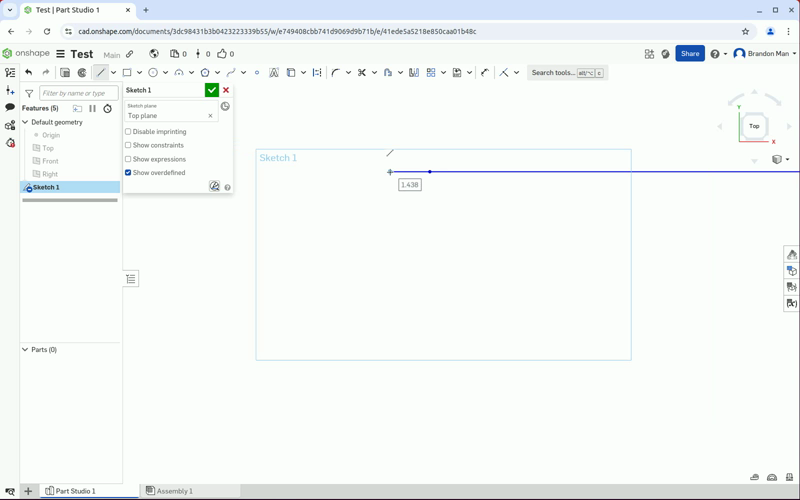
scroll(-6)
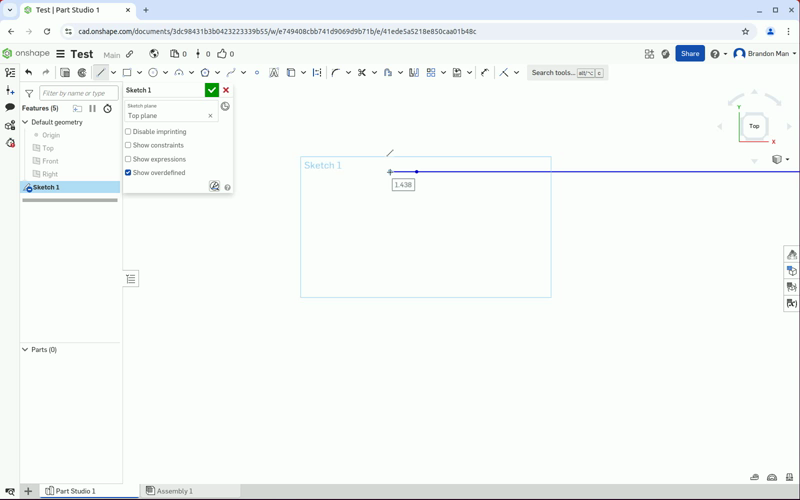
scroll(-6)
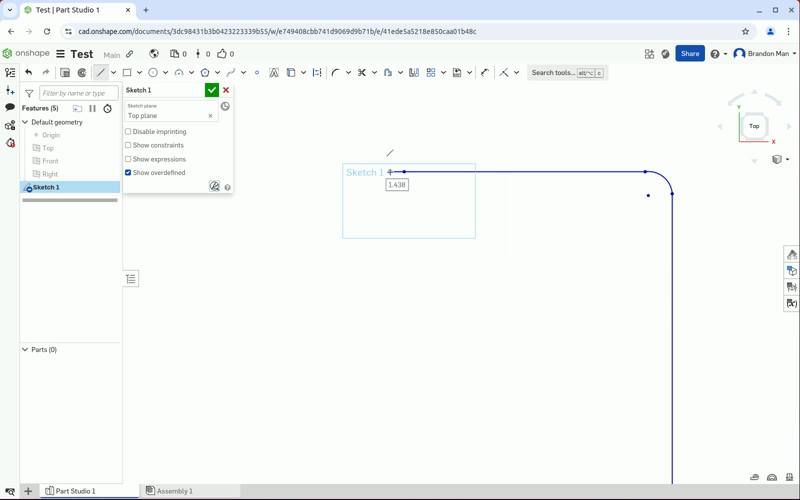
scroll(-6)
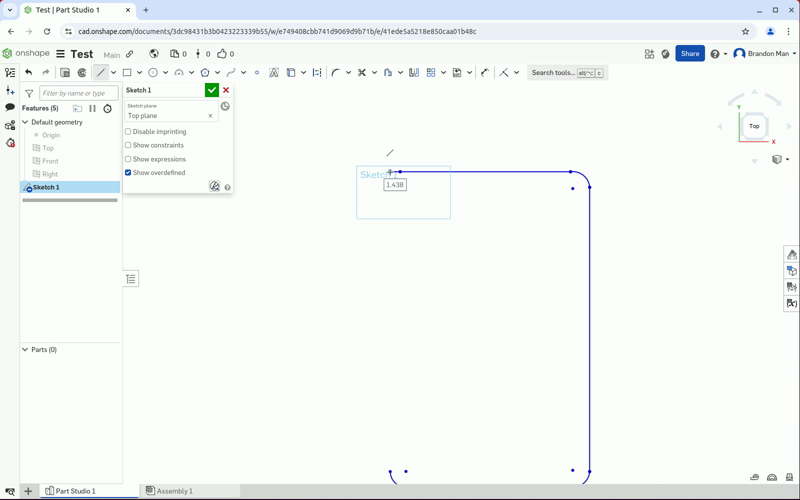
scroll(-6)
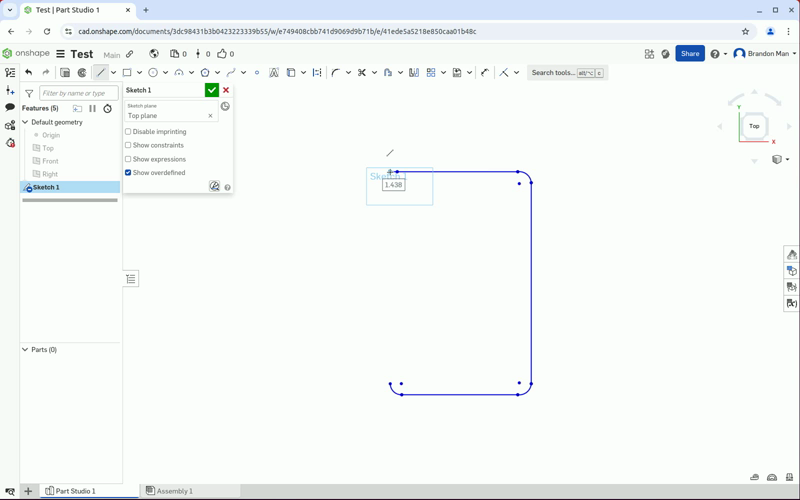
key_up(shift)
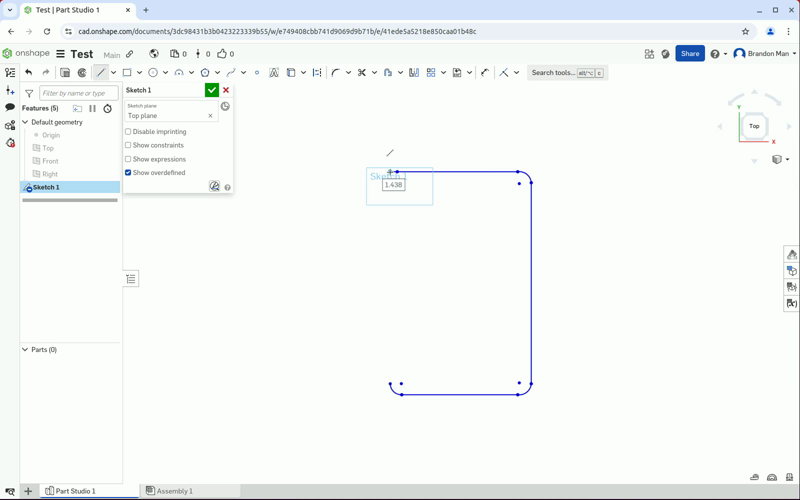
key_down(shift)
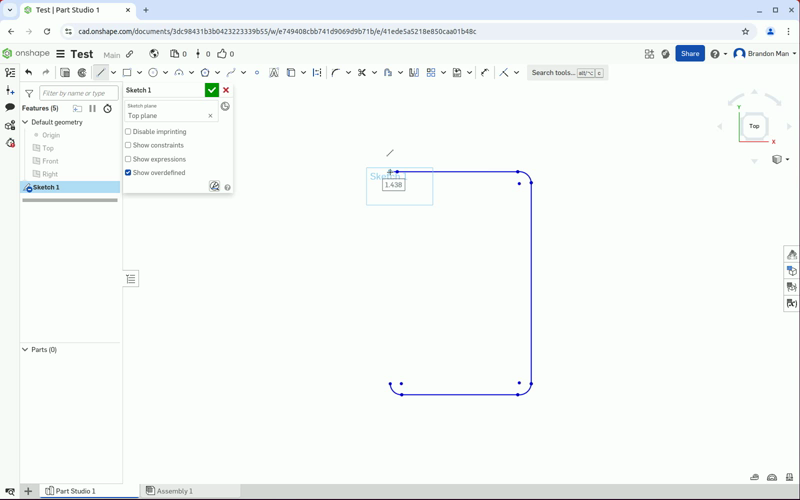
mouse_move(420, 171)
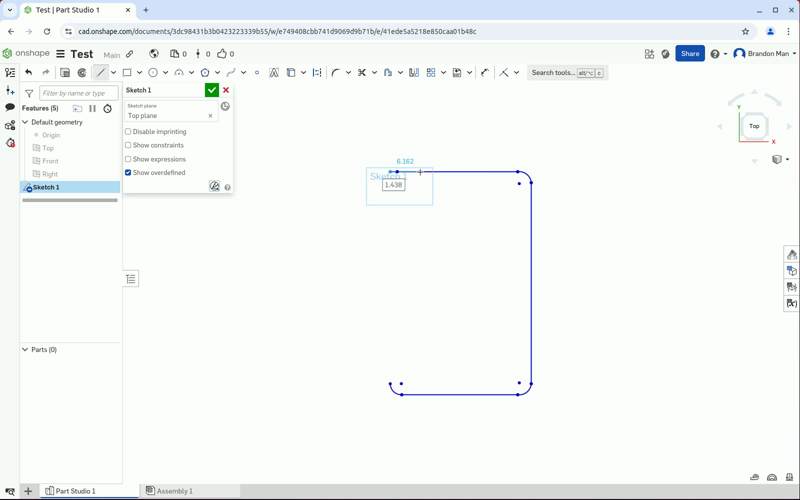
mouse_move(390, 182)
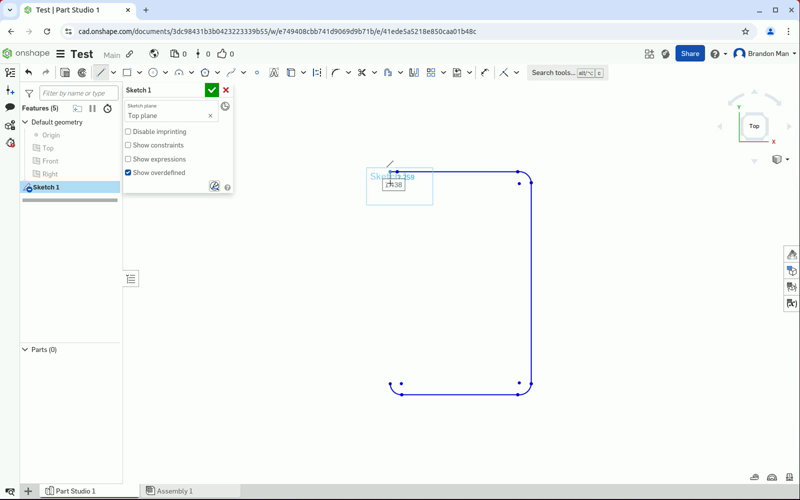
click(390, 182)
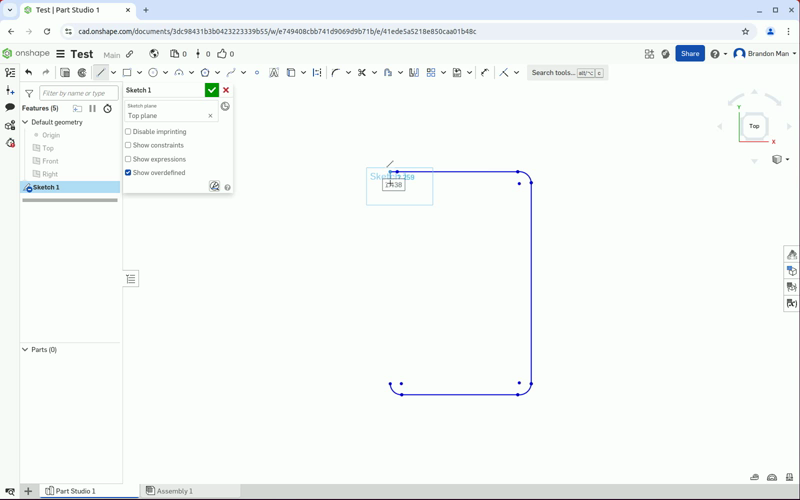
key_up(shift)
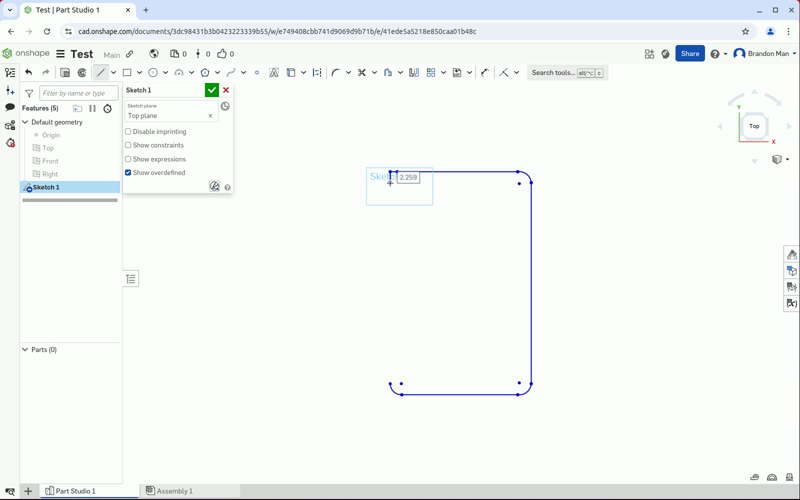
key_down(shift)
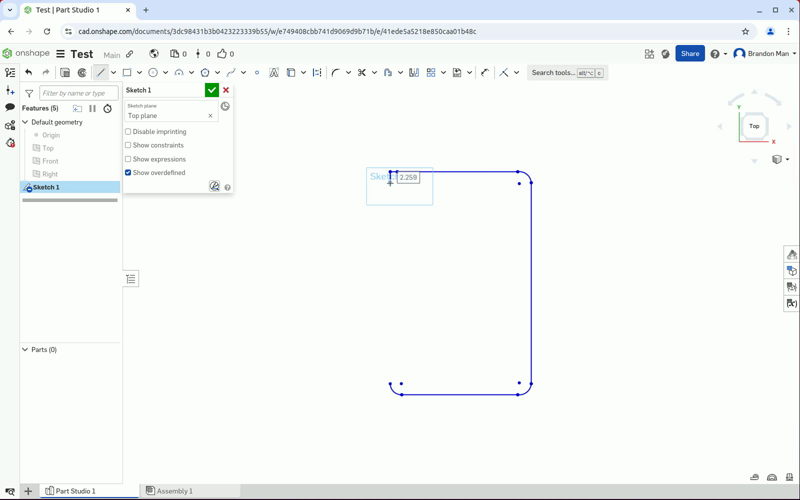
mouse_move(390, 383)
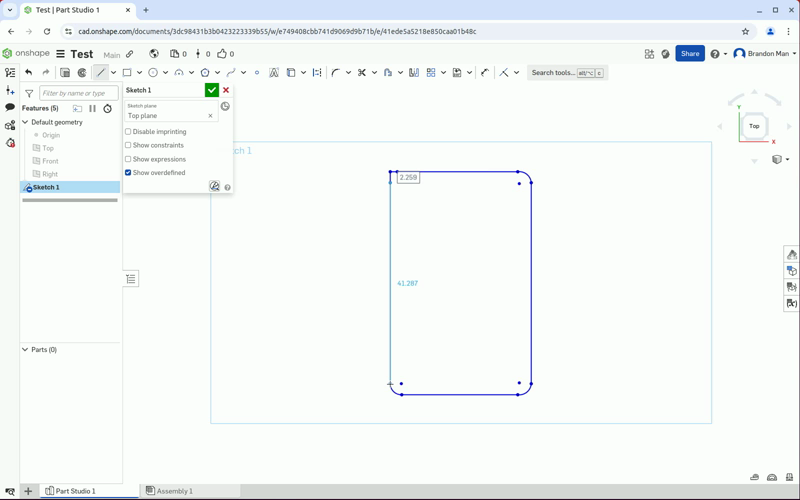
key_up(shift)
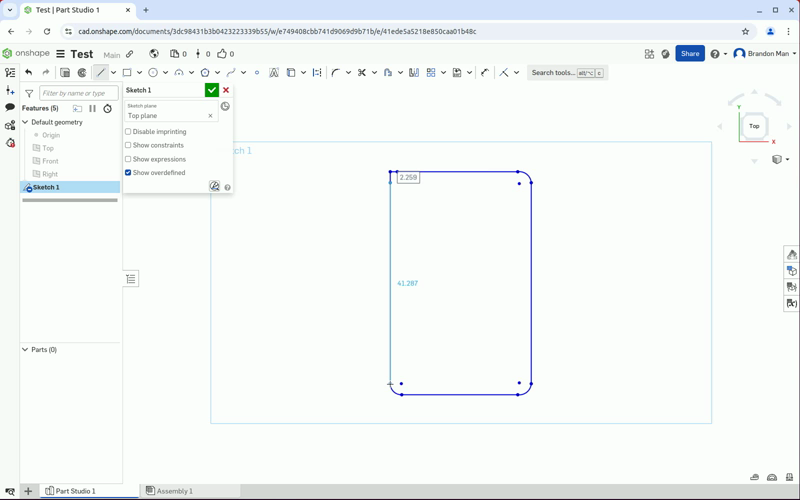
click(390, 383)
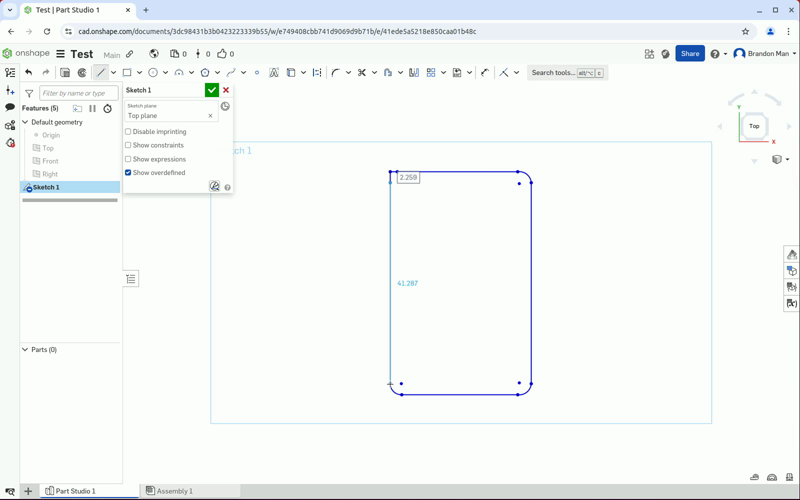
key(esc)
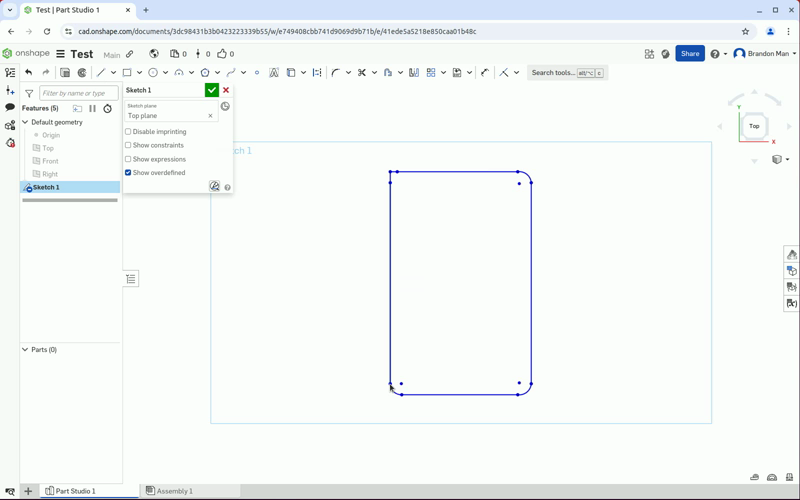
key(c)
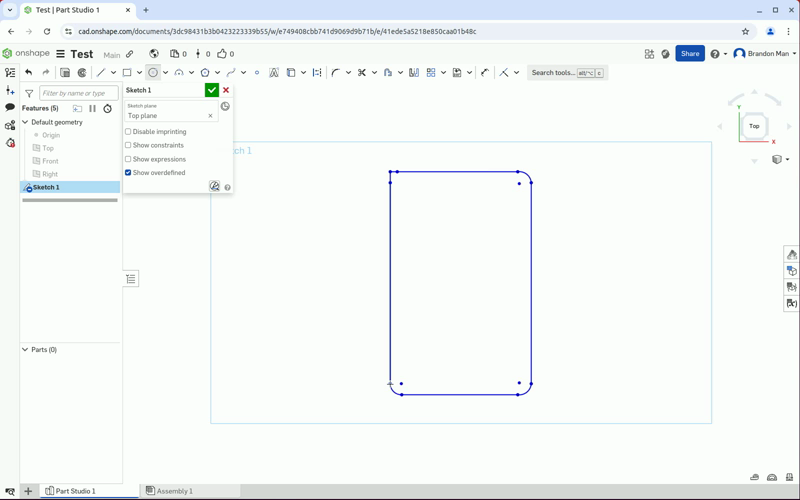
key_down(shift)
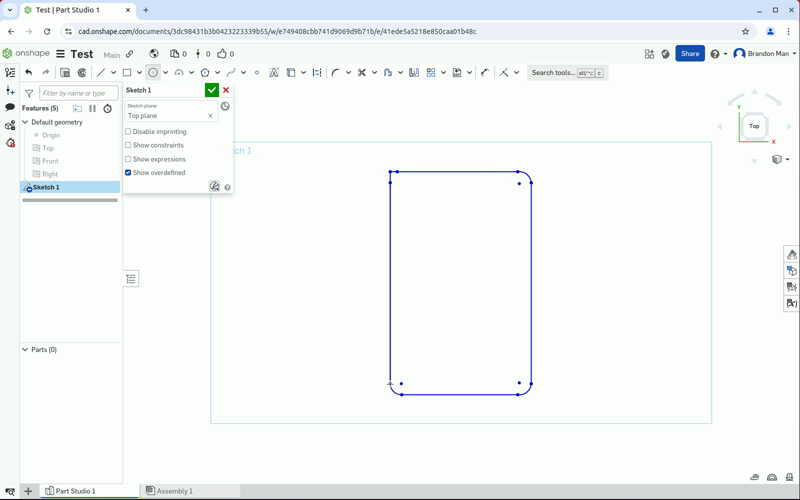
mouse_move(408, 368)
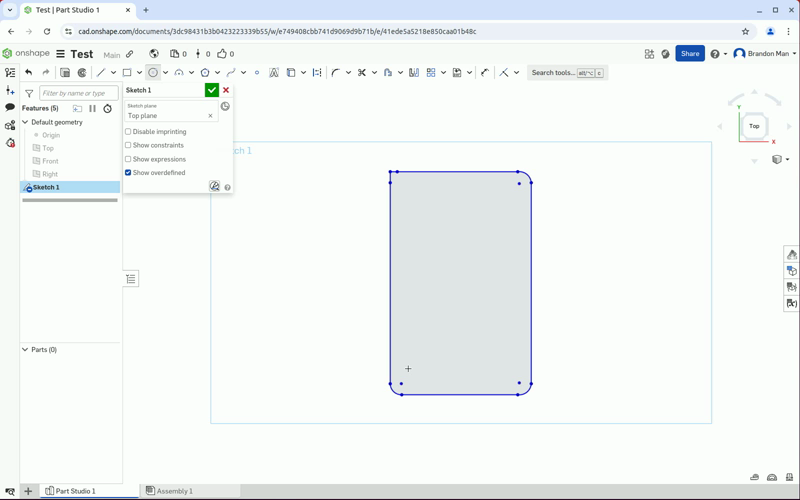
click(408, 368)
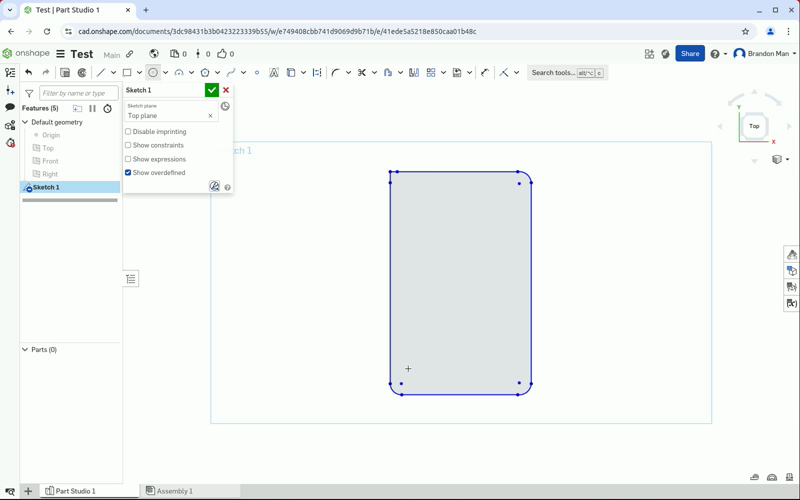
key_up(shift)
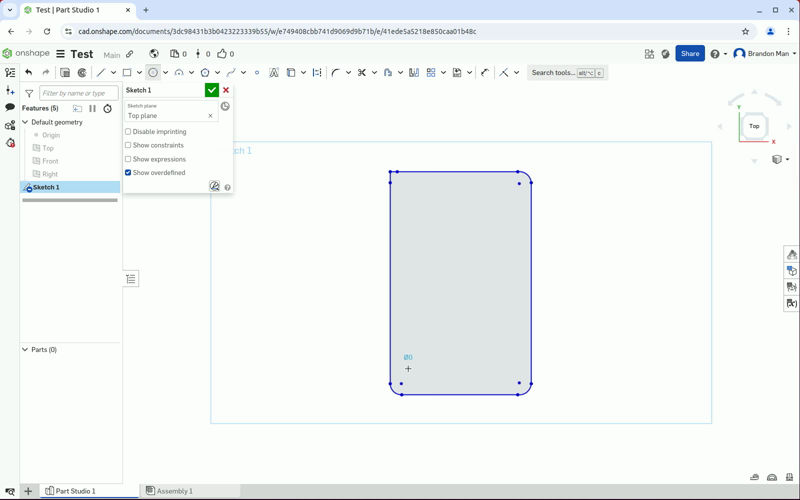
mouse_move(412, 368)
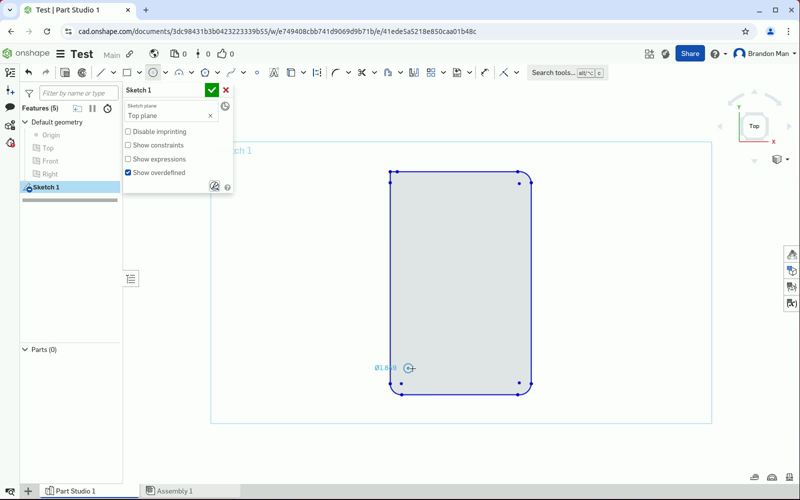
click(412, 368)
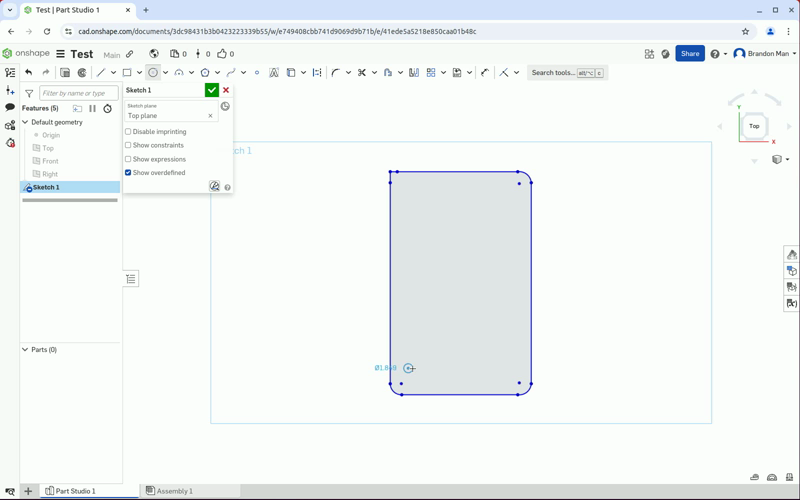
key(esc)
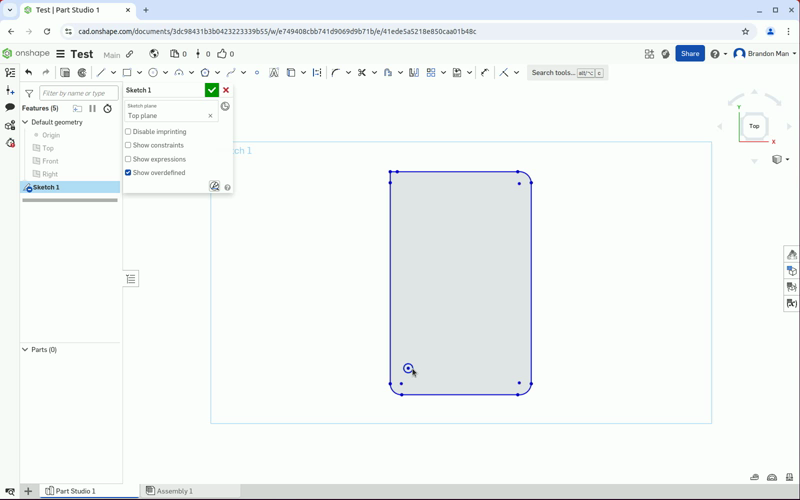
key(c)
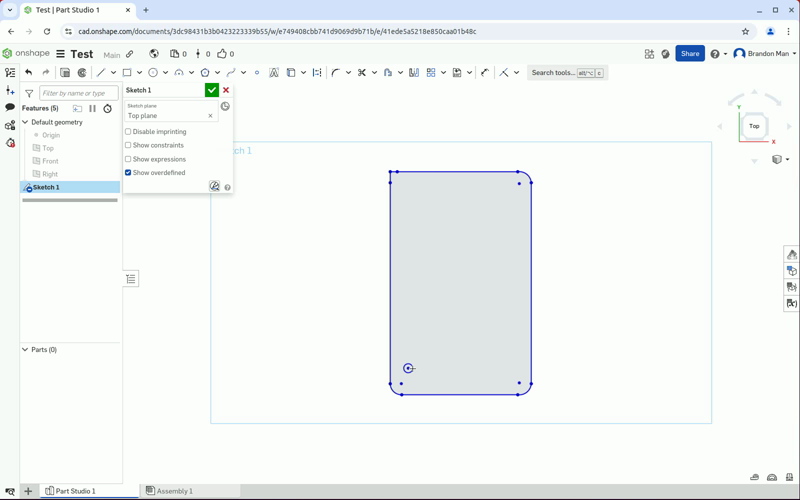
key_down(shift)
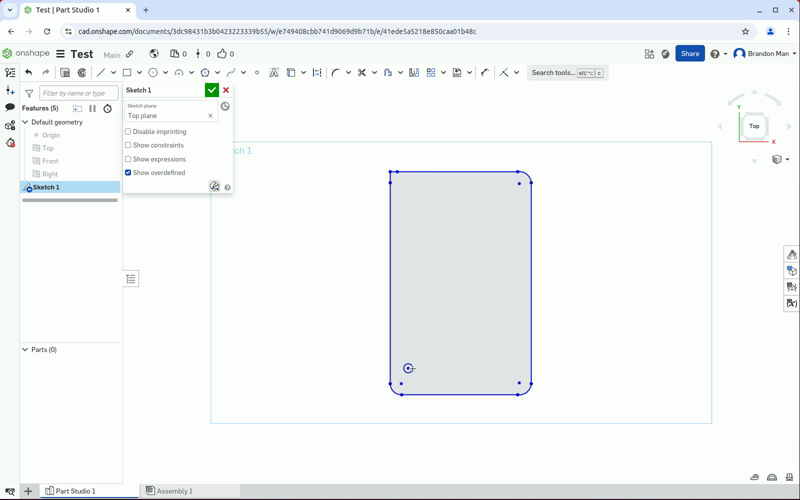
mouse_move(408, 189)
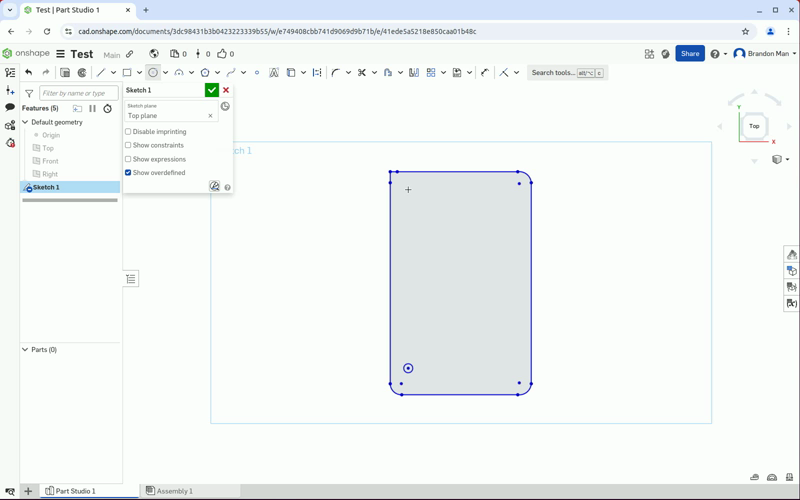
click(408, 189)
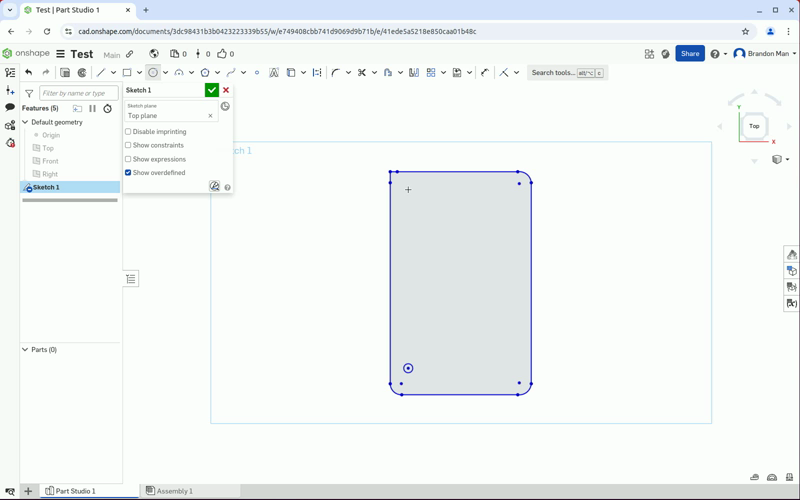
key_up(shift)
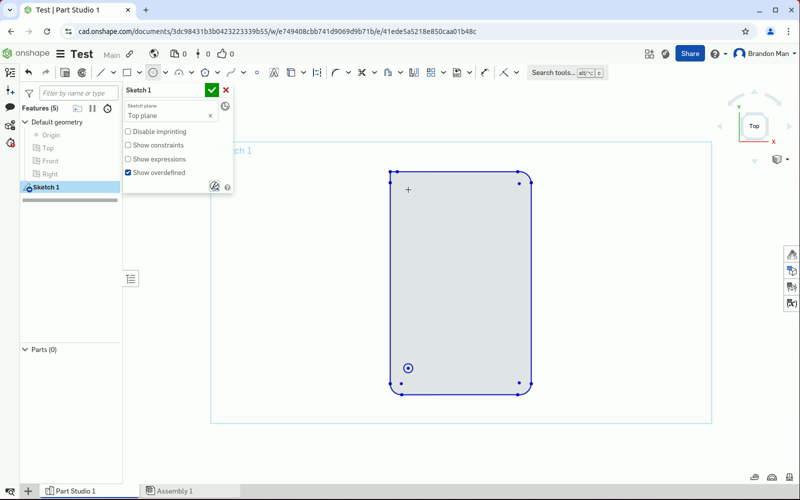
mouse_move(412, 189)
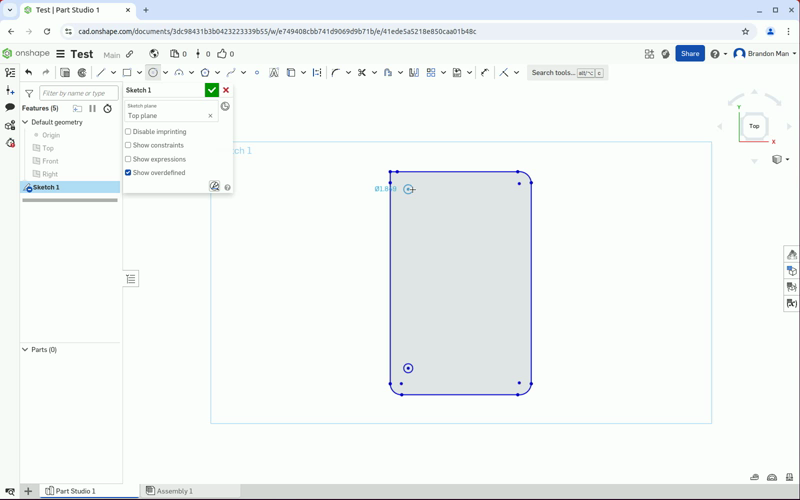
click(412, 189)
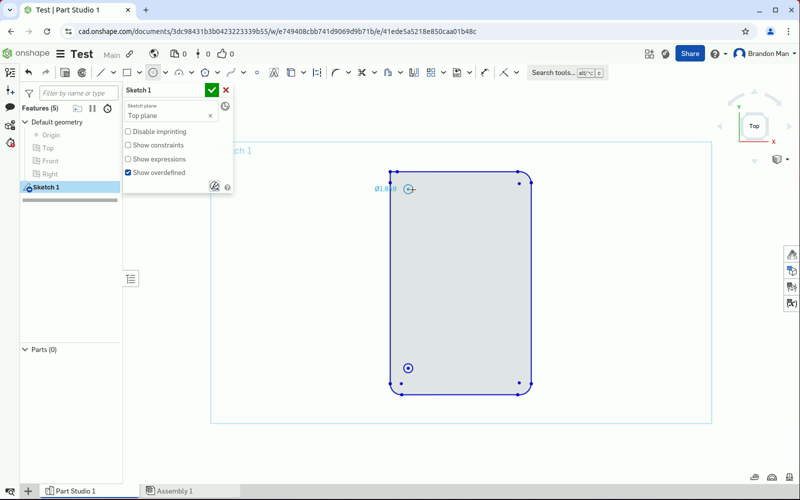
key(esc)
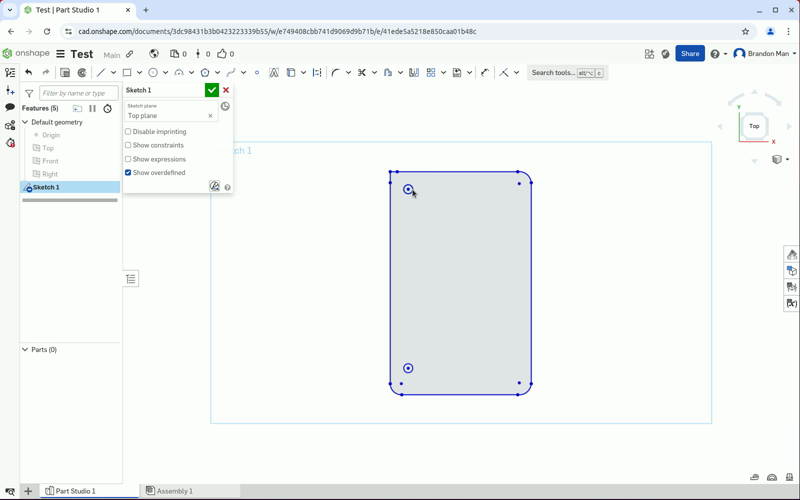
key(c)
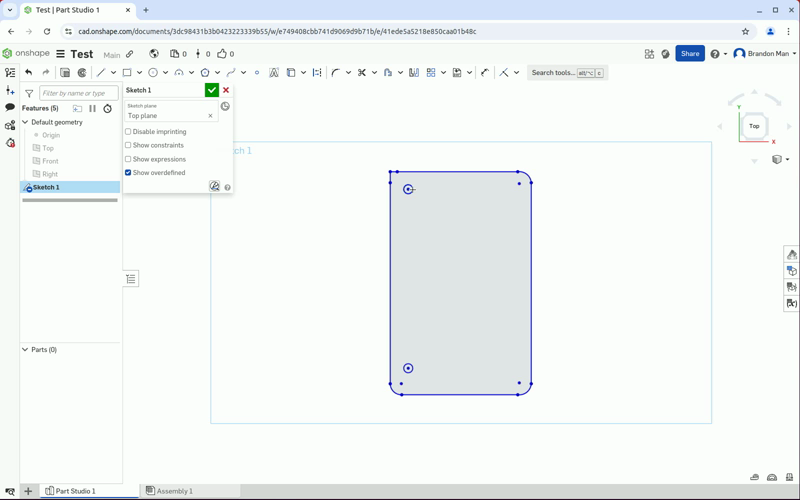
key_down(shift)
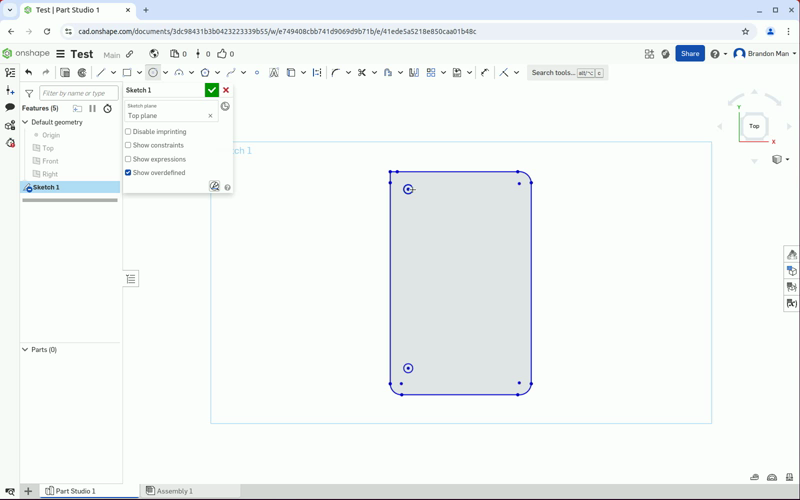
mouse_move(511, 368)
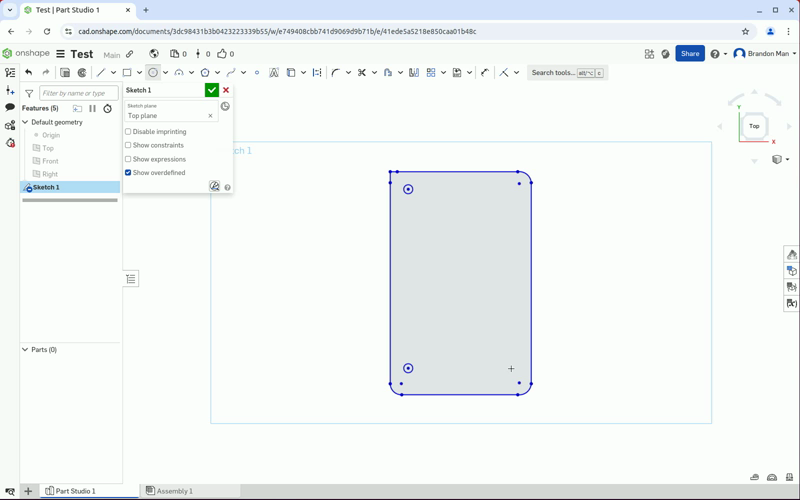
click(511, 368)
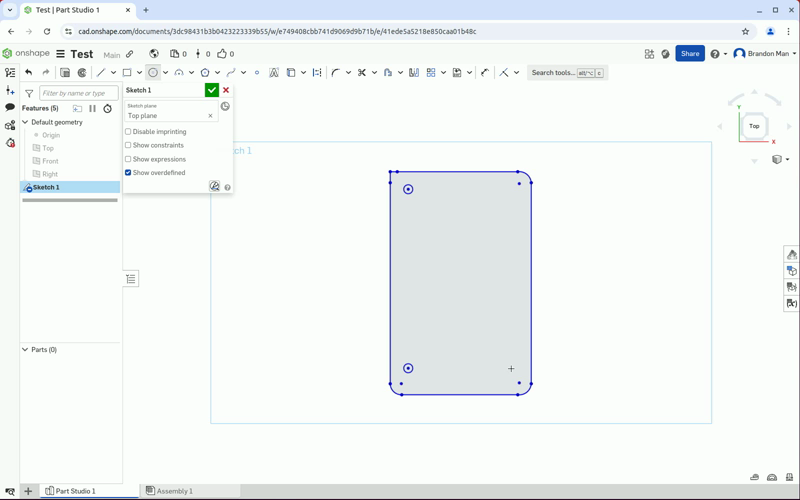
key_up(shift)
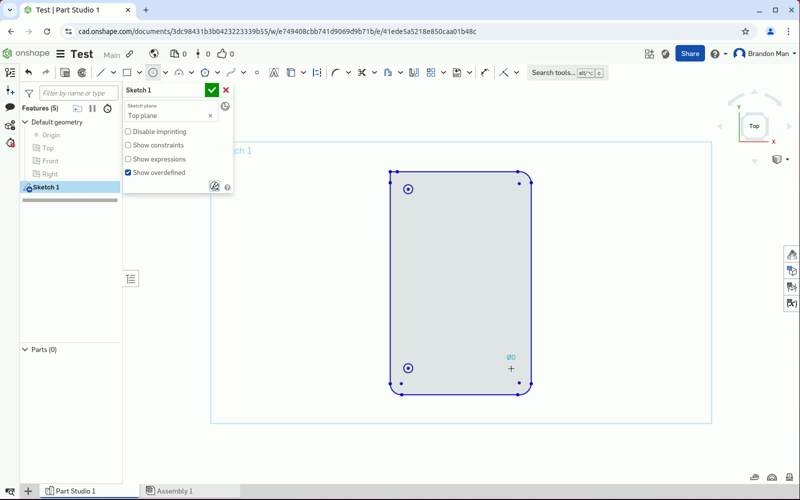
mouse_move(515, 368)
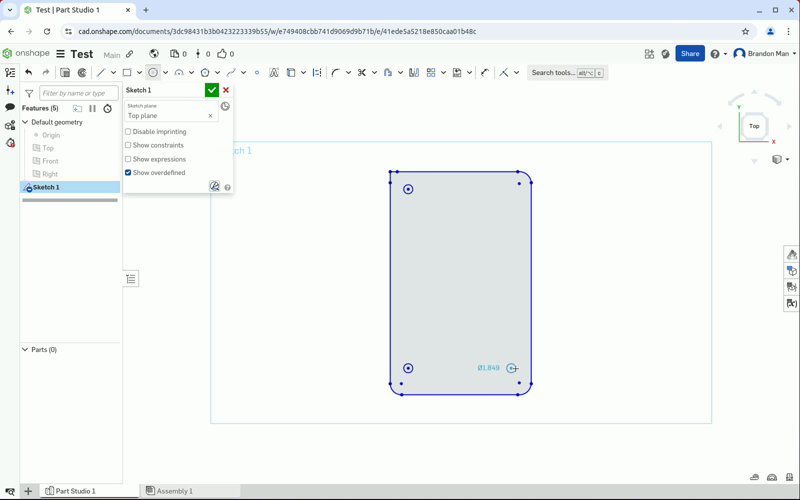
click(515, 368)
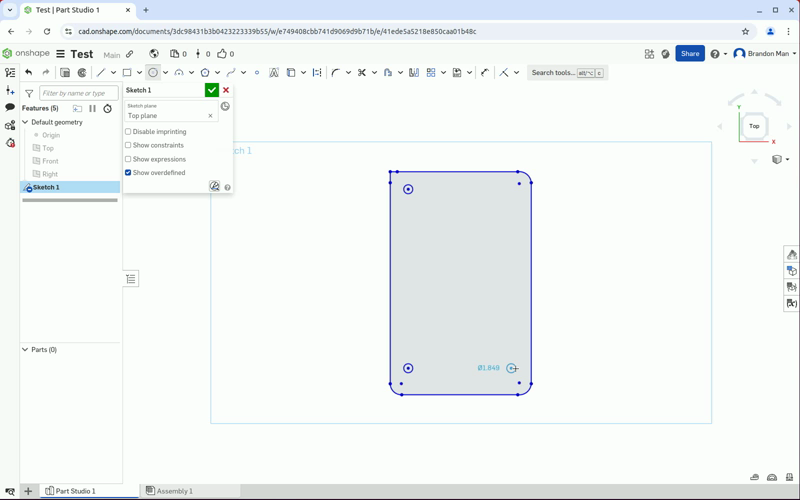
key(esc)
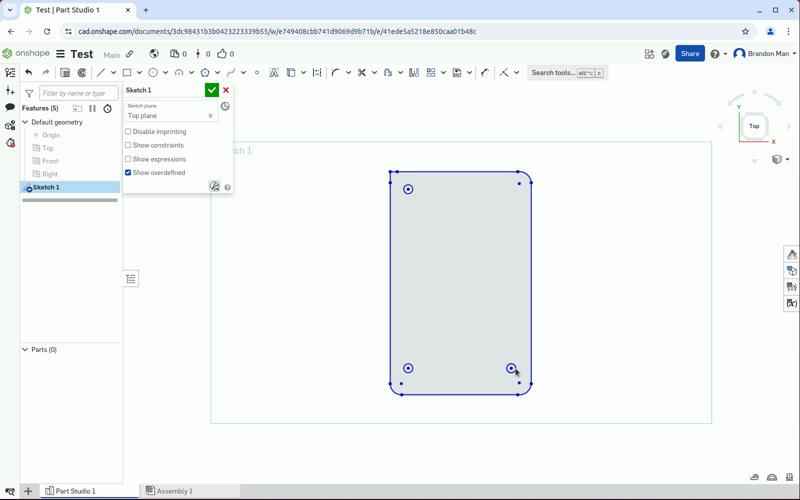
key(c)
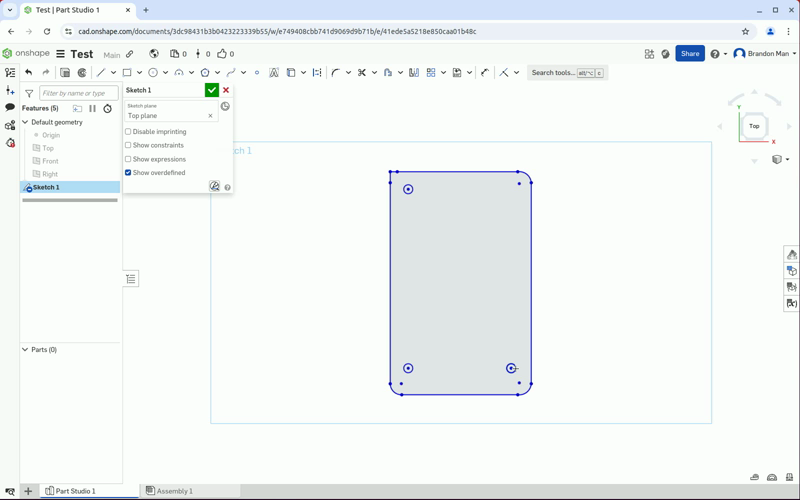
key_down(shift)
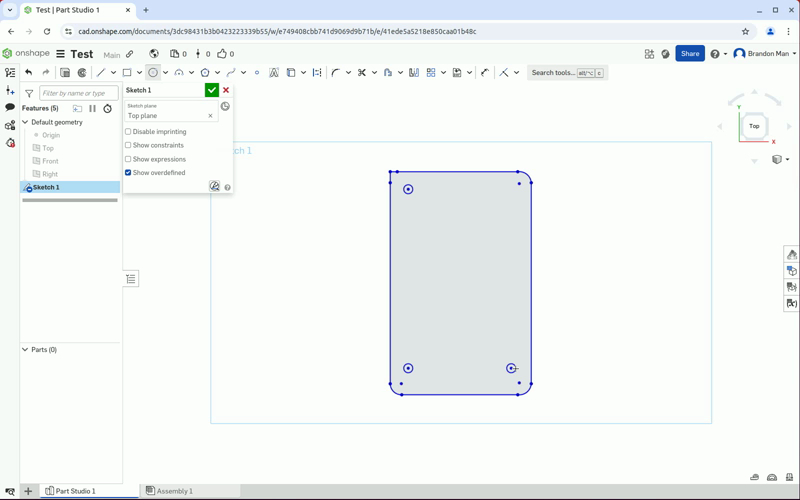
mouse_move(511, 189)
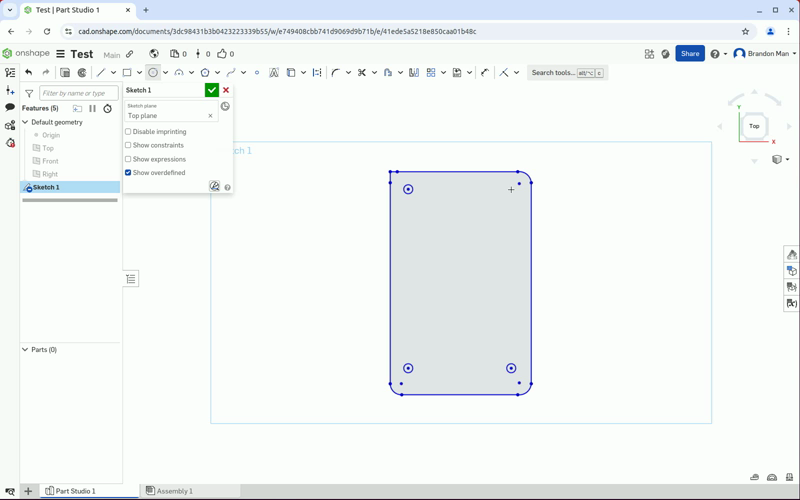
click(511, 189)
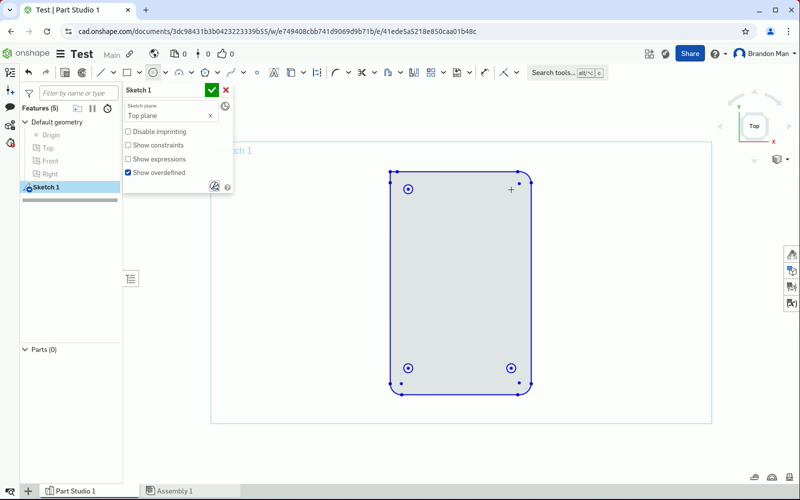
key_up(shift)
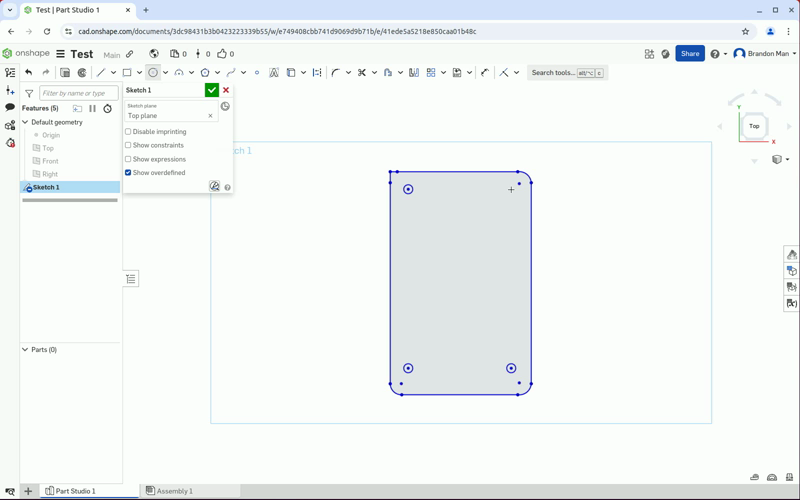
mouse_move(515, 189)
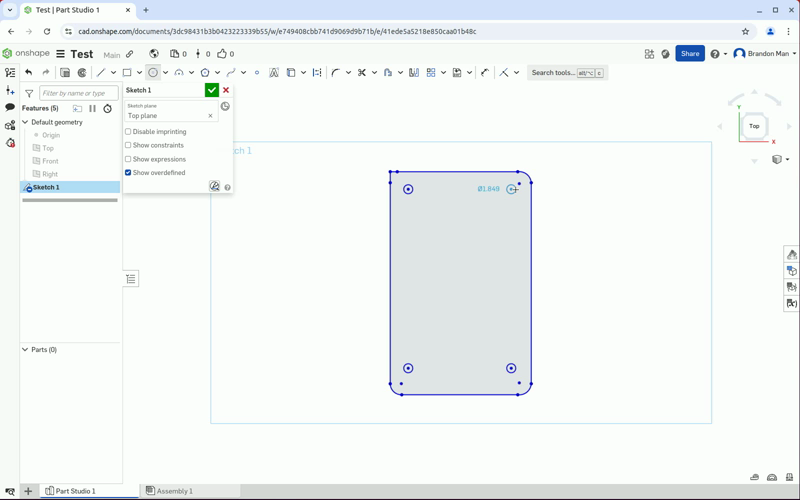
click(515, 189)
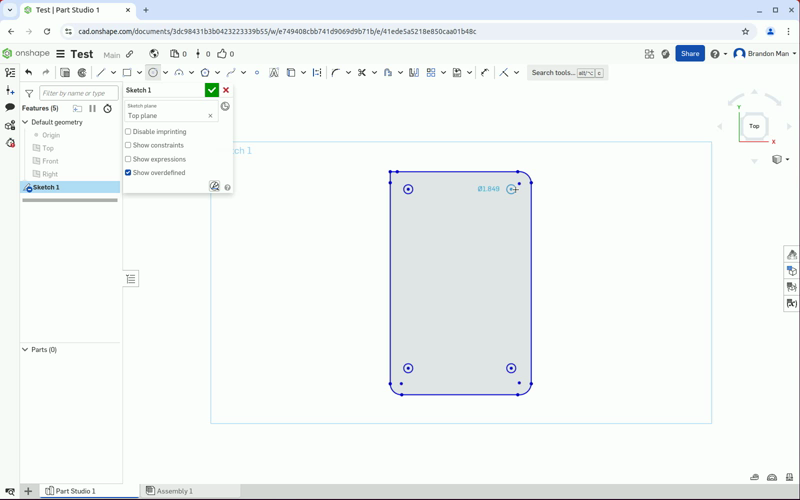
key(esc)
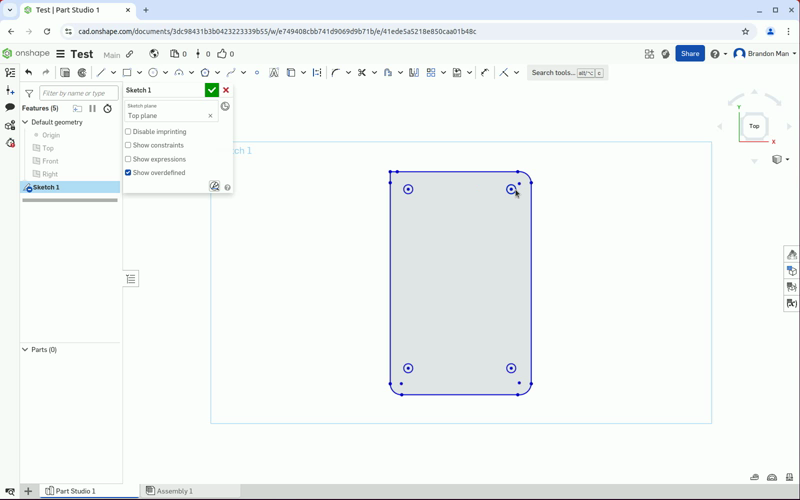
mouse_move(448, 280)
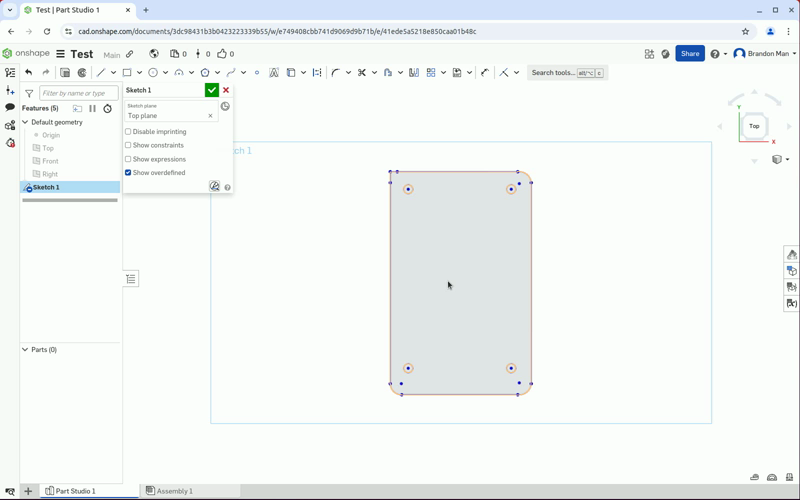
click(448, 280)
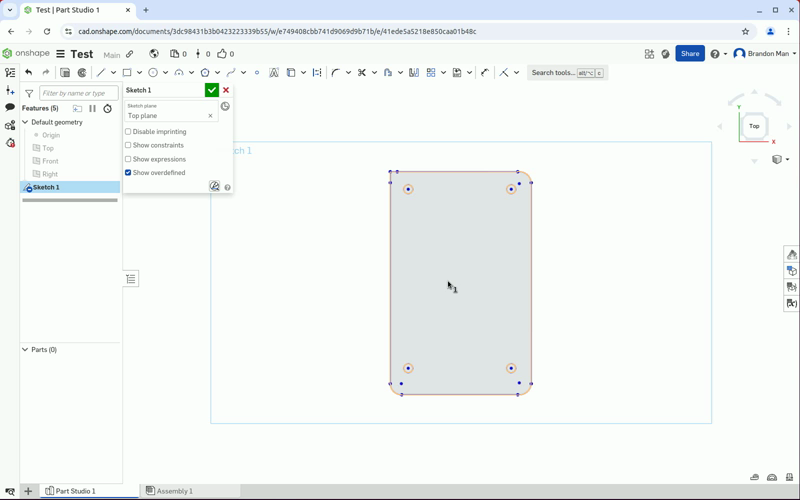
mouse_move(73, 352)
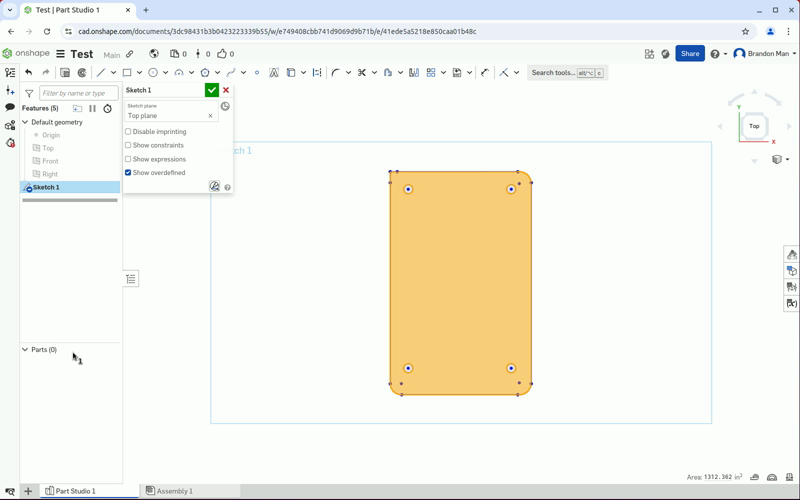
key(shift+y)
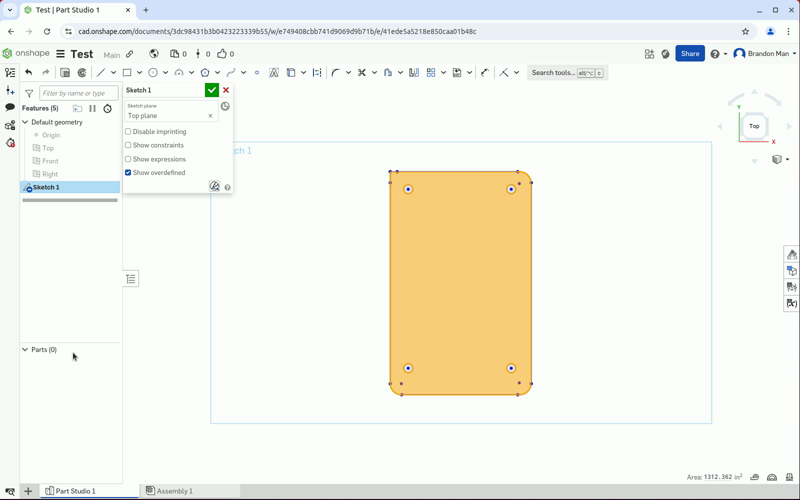
key(shift+e)
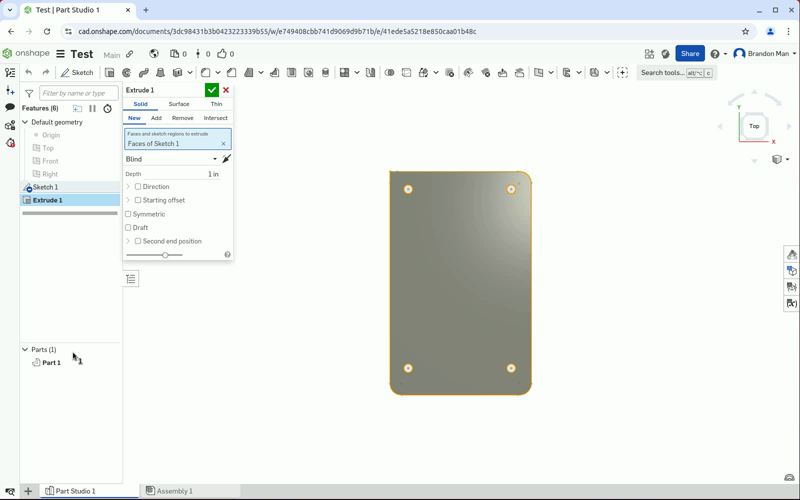
mouse_move(143, 106)
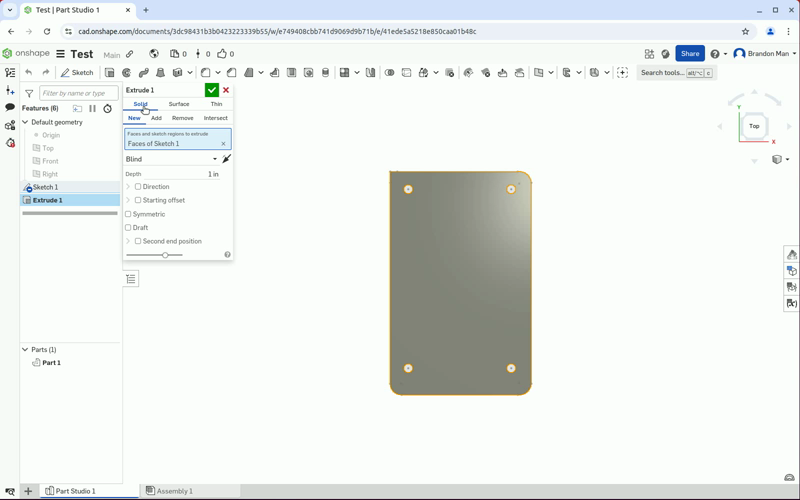
click(143, 106)
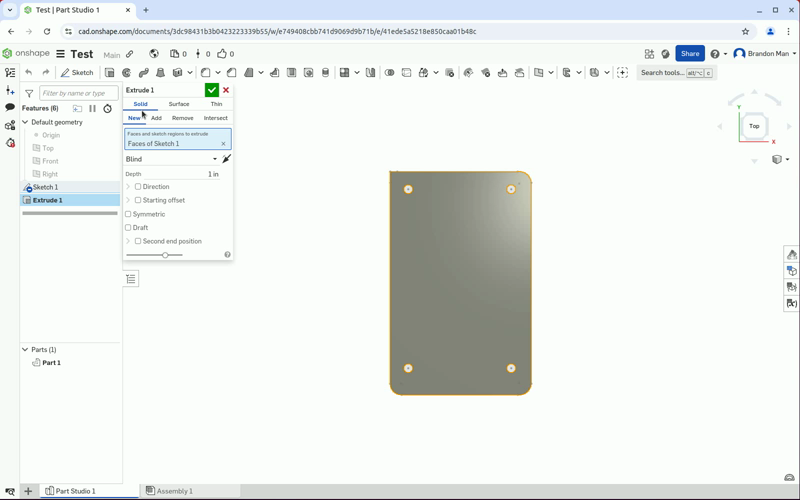
mouse_move(137, 120)
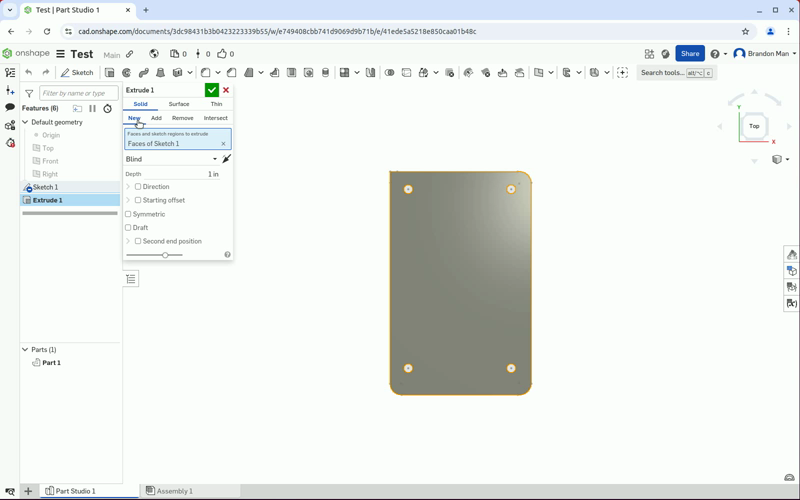
click(137, 120)
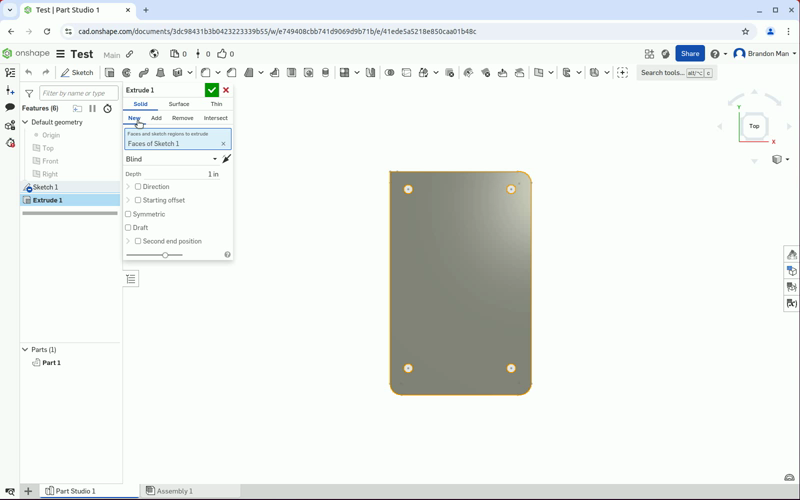
key(tab, 4)
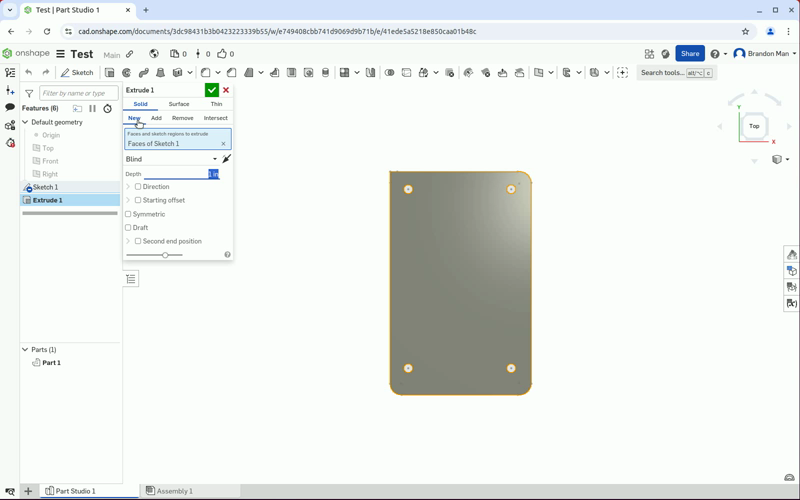
text(2.889)
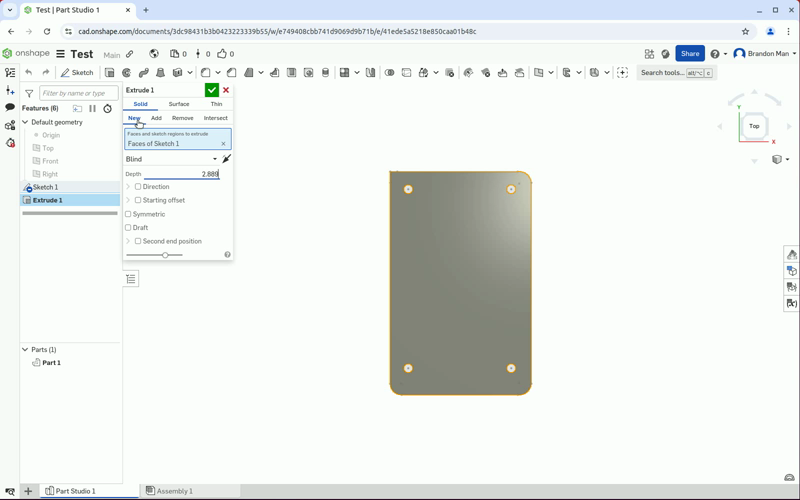
key(enter)
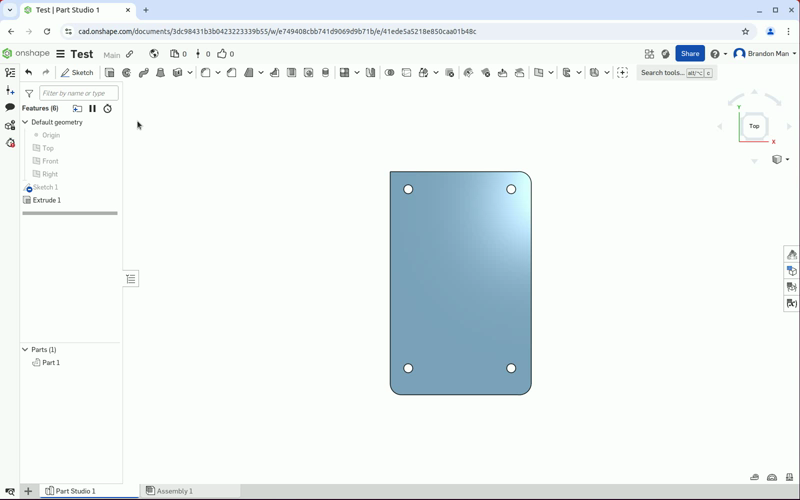
key(shift+h)
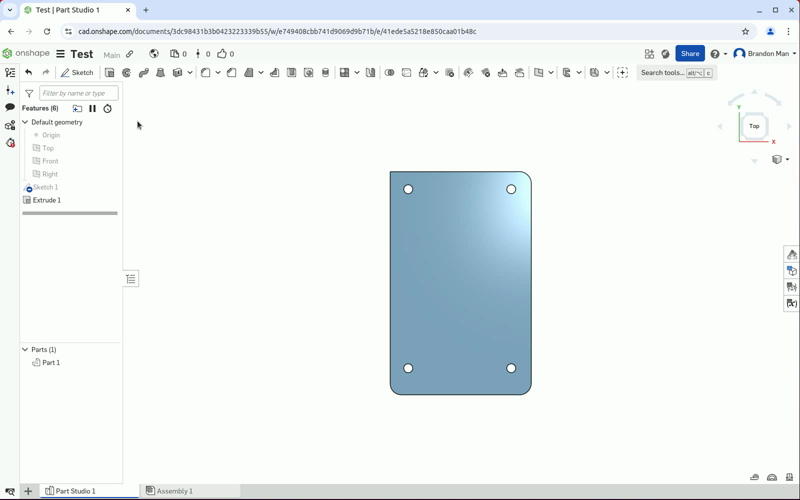
key(shift+h)
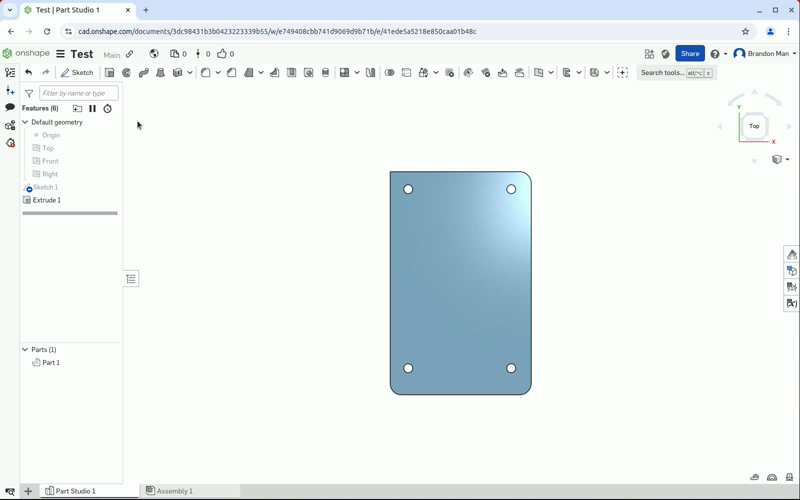
mouse_move(73, 189)
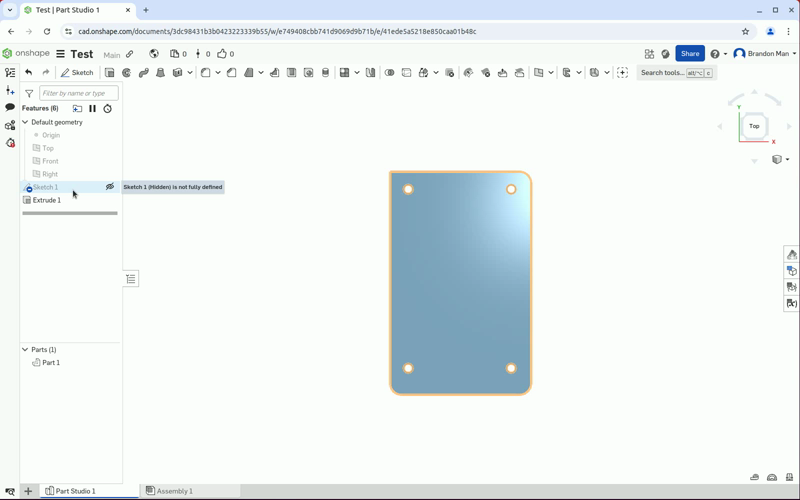
click(73, 189)
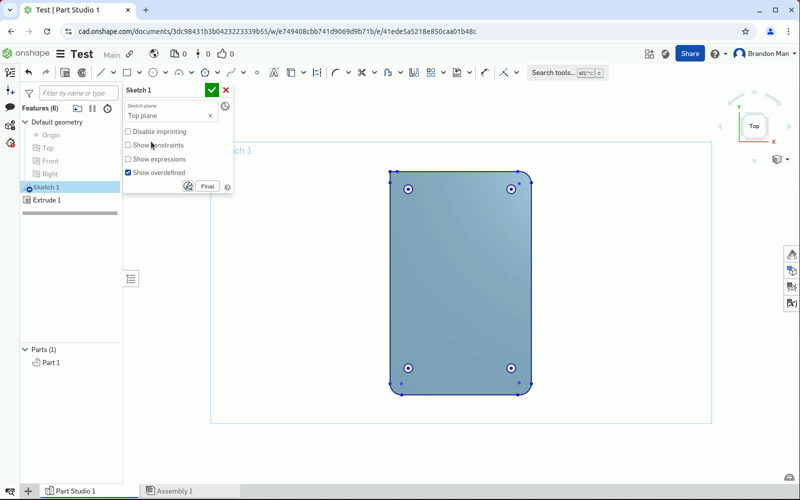
mouse_move(229, 92)
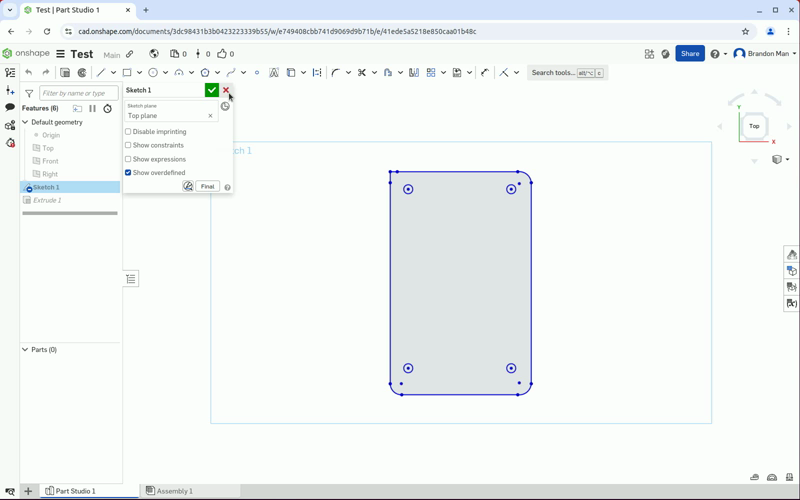
click(229, 92)
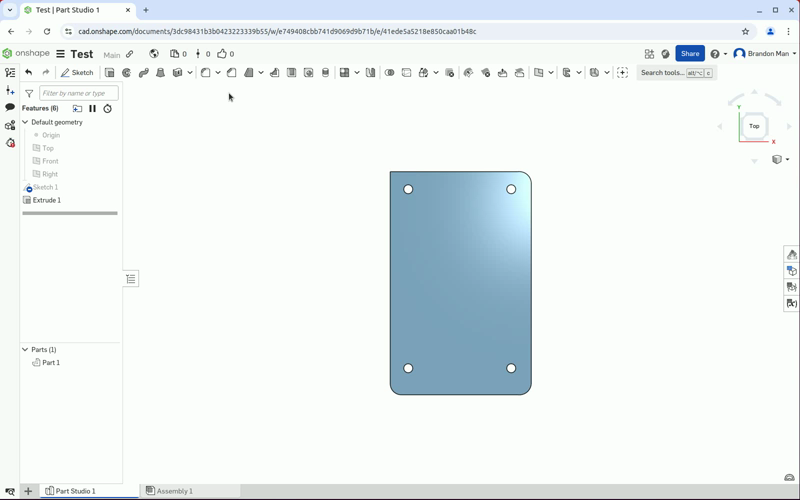
mouse_move(541, 75)
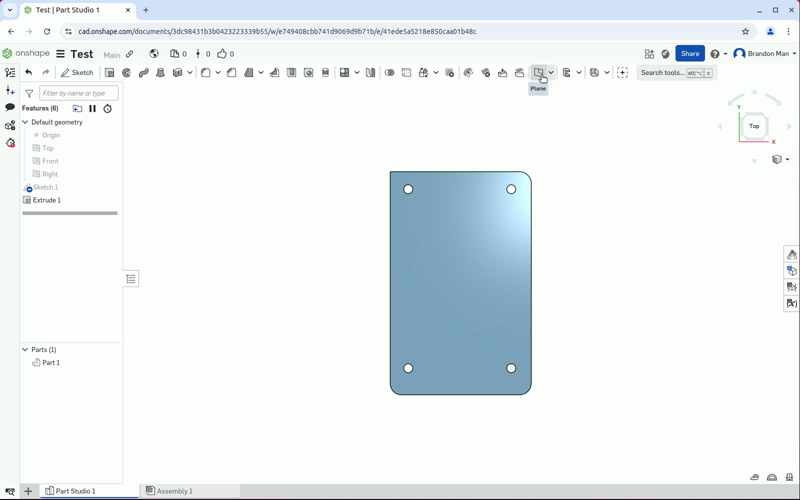
click(541, 75)
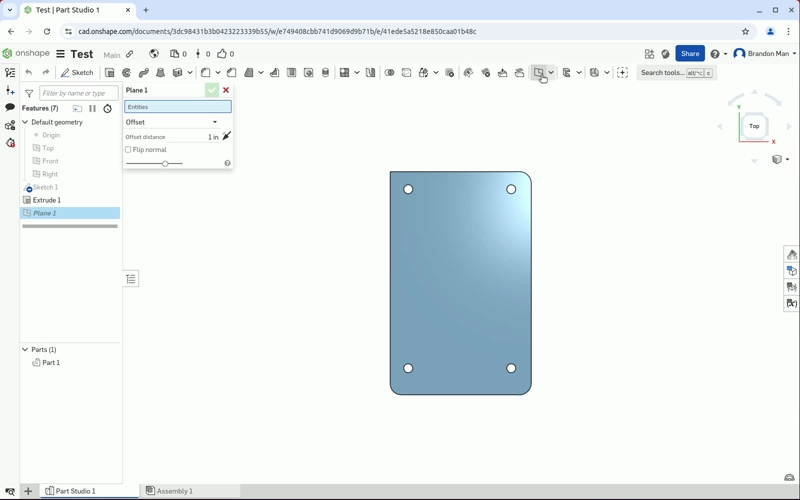
mouse_move(73, 150)
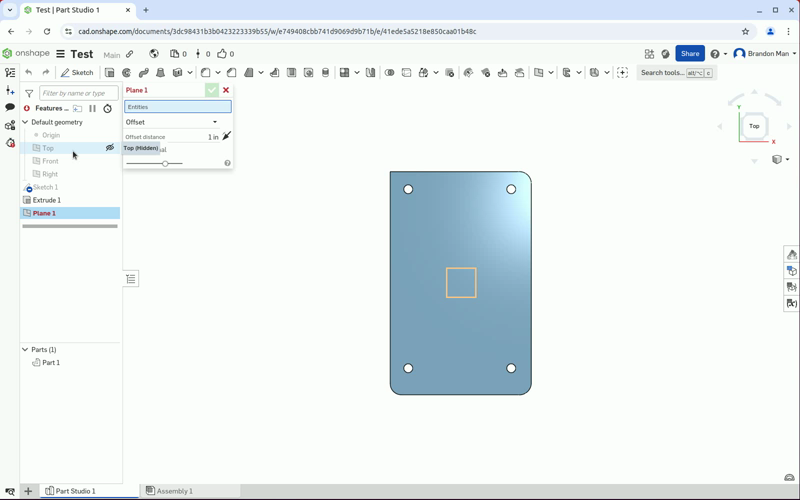
click(73, 150)
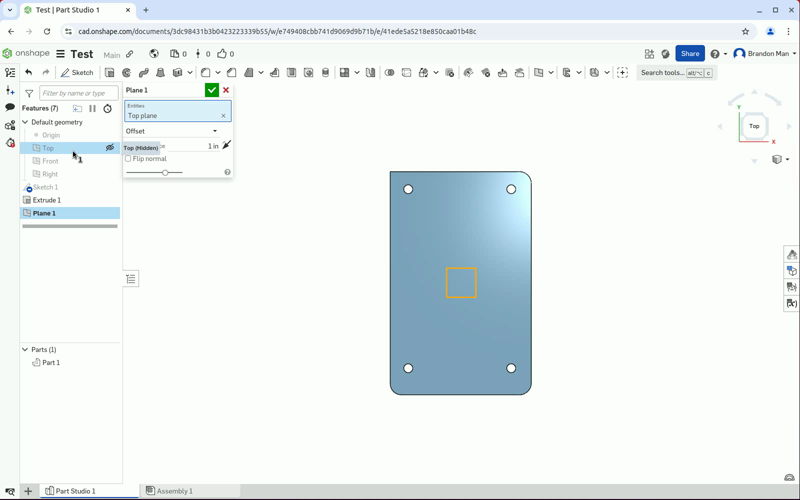
key(tab, 2)
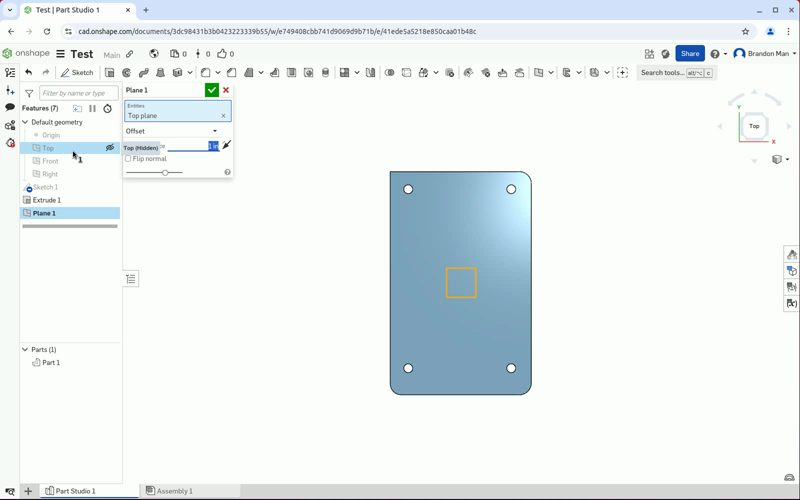
text(2.896)
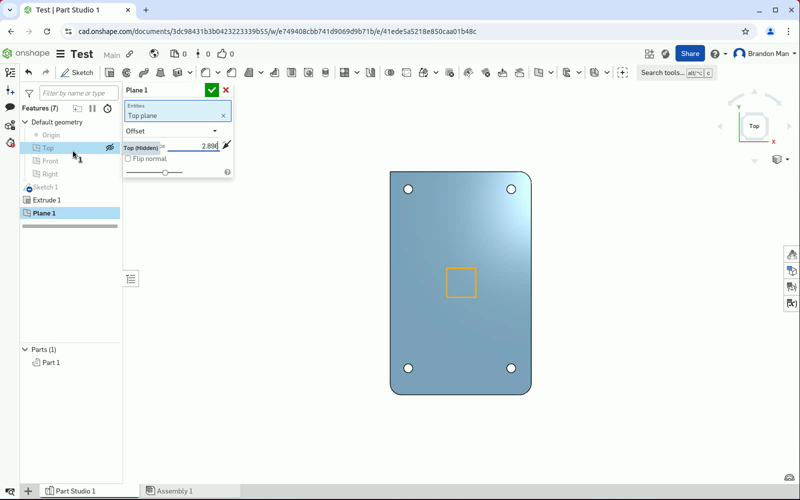
key(enter, 2)
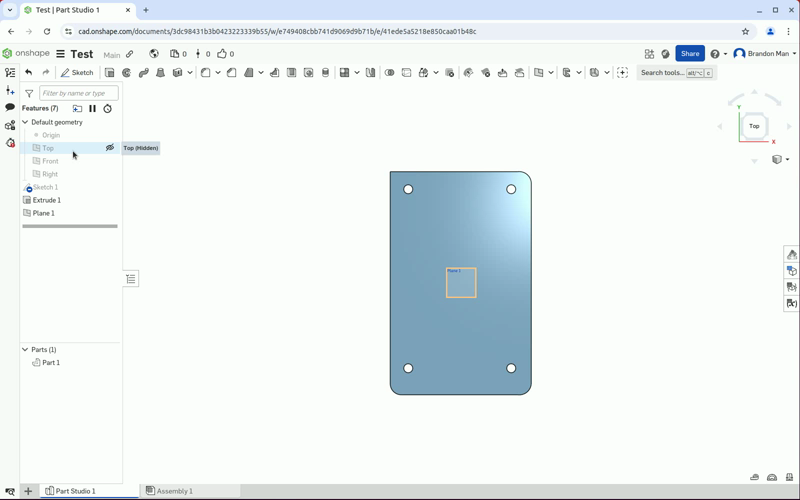
key(shift+s)
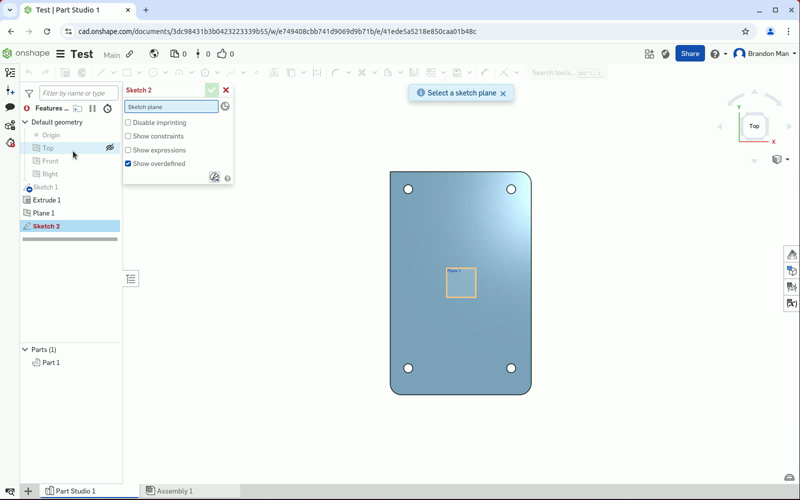
mouse_move(73, 215)
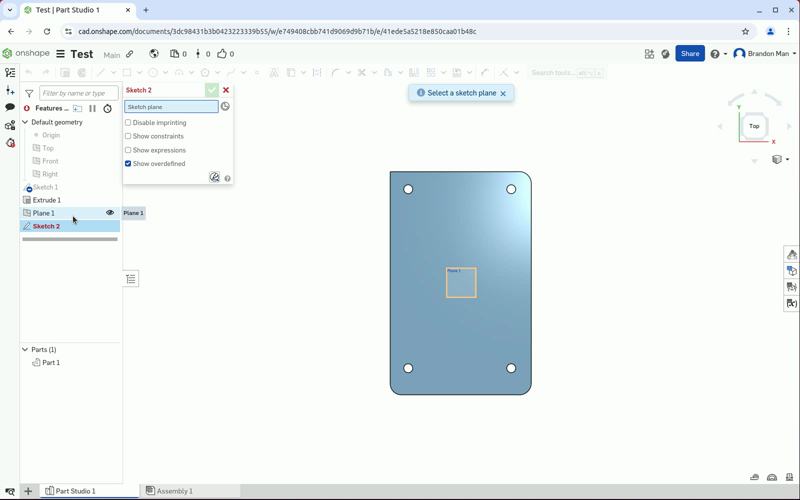
click(73, 215)
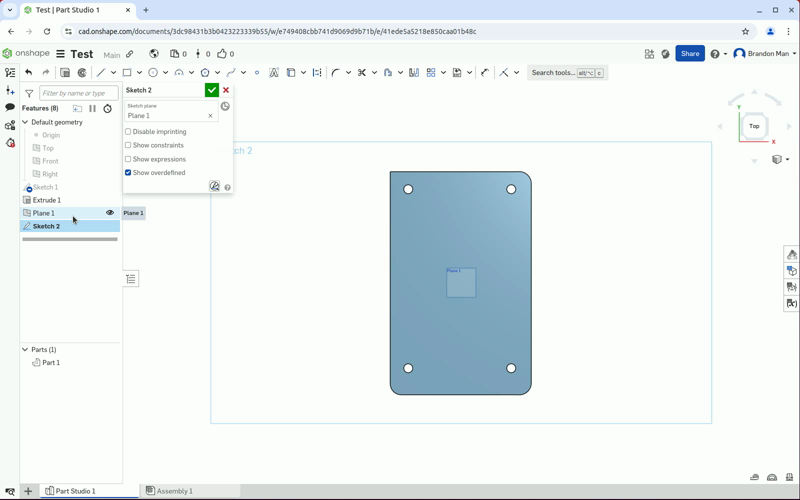
mouse_move(73, 352)
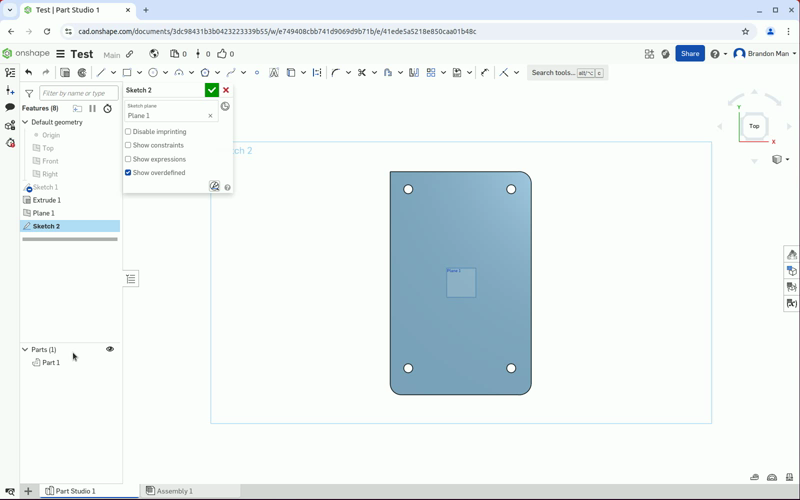
key(y)
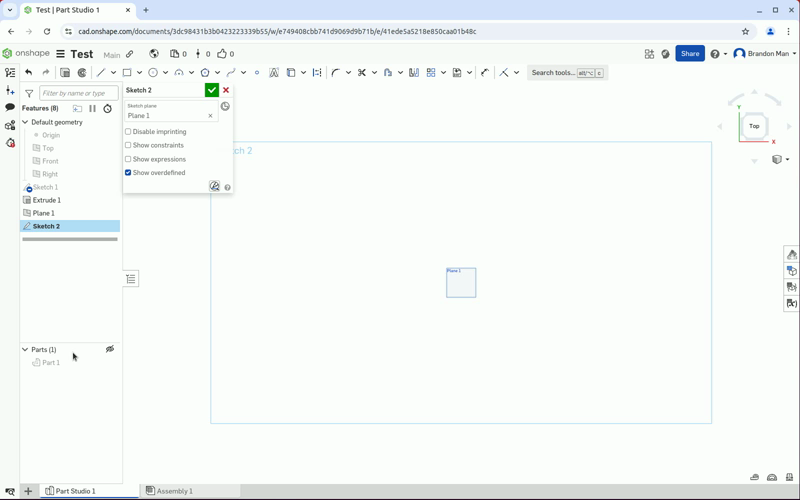
key(c)
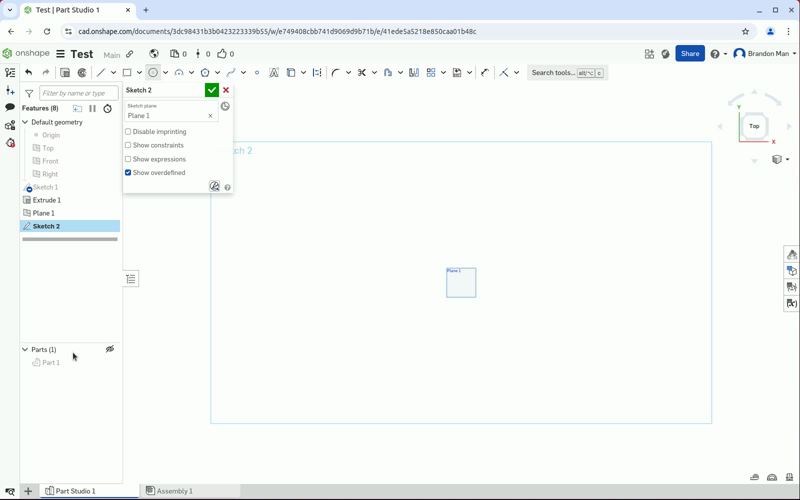
key_down(shift)
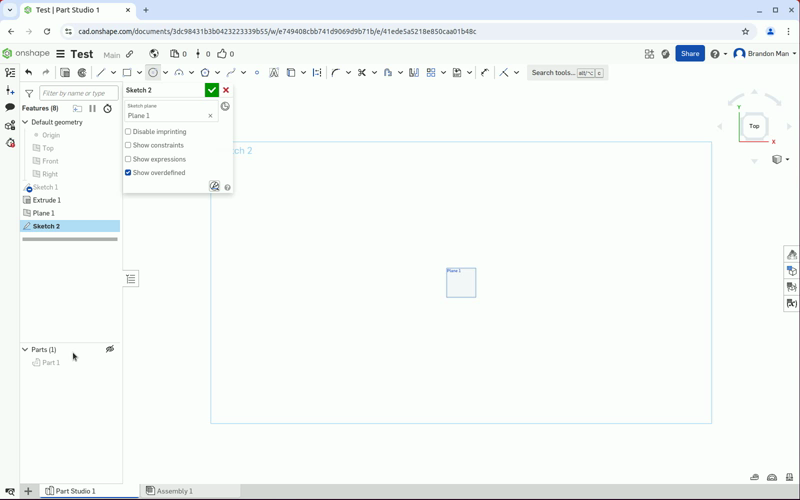
mouse_move(409, 189)
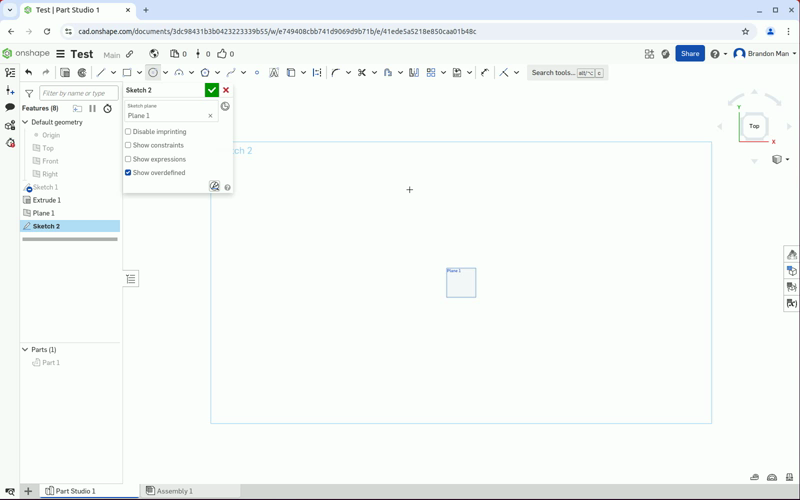
click(409, 189)
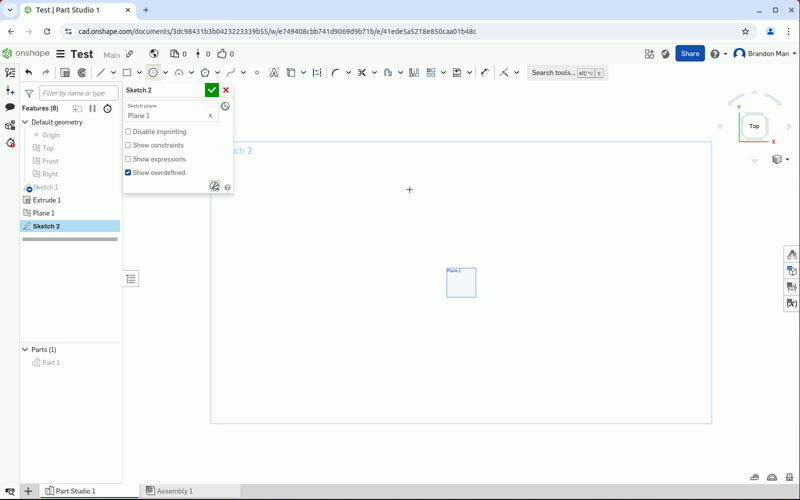
key_up(shift)
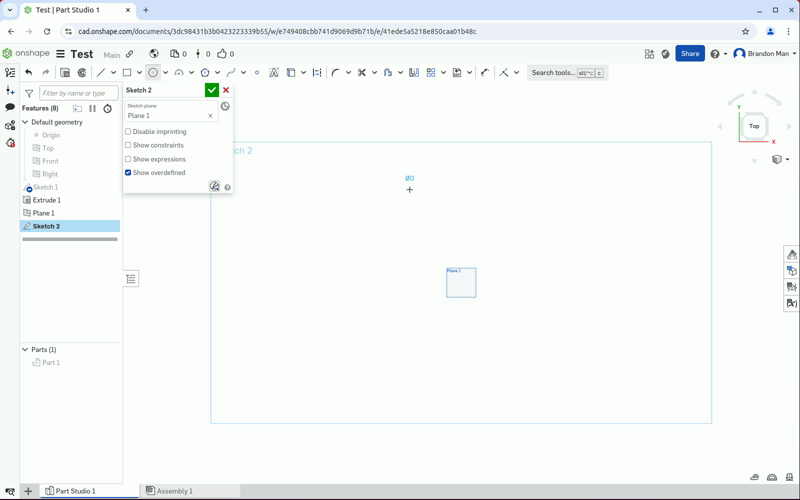
mouse_move(413, 189)
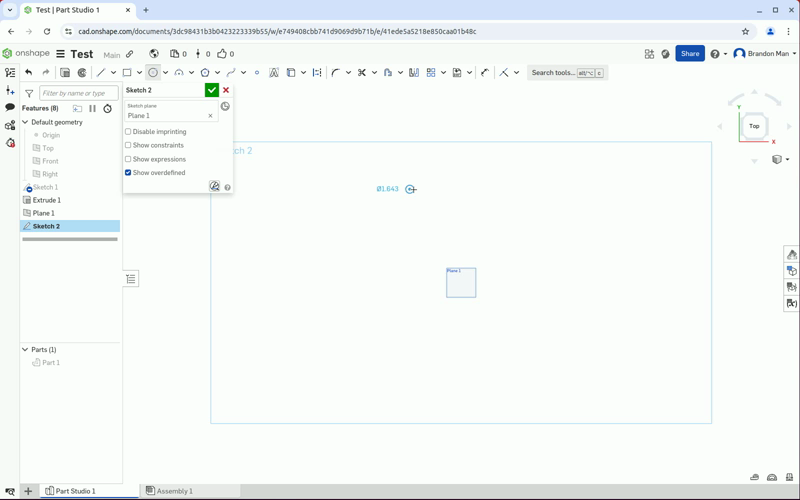
click(413, 189)
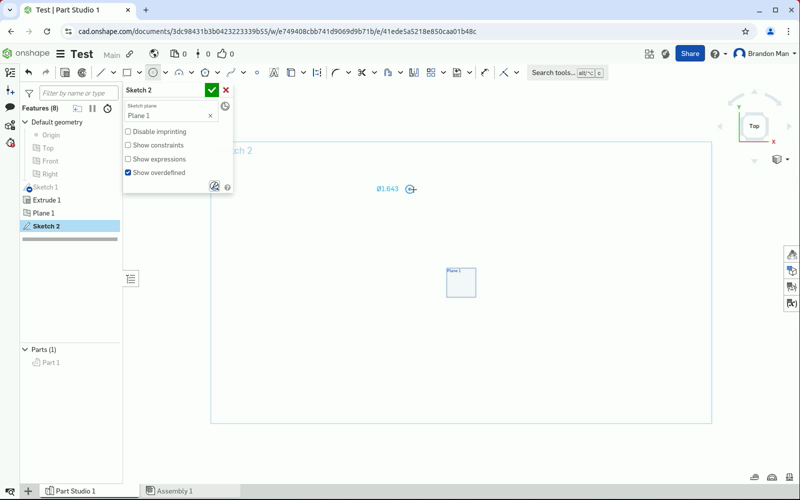
key(esc)
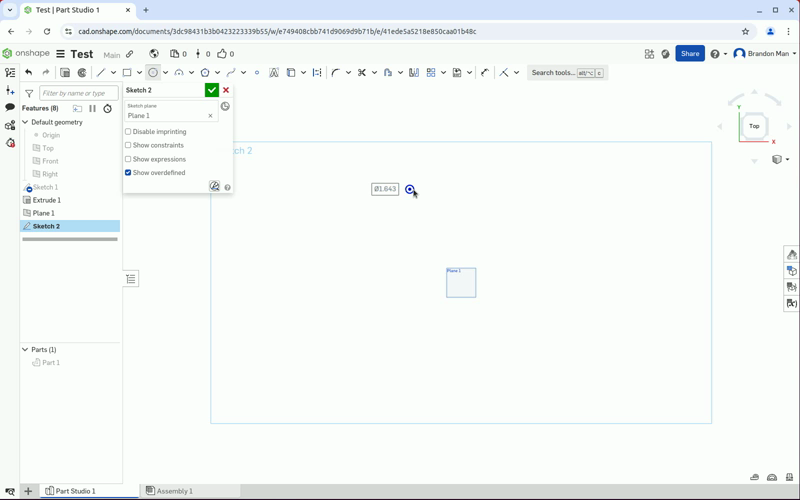
mouse_move(409, 186)
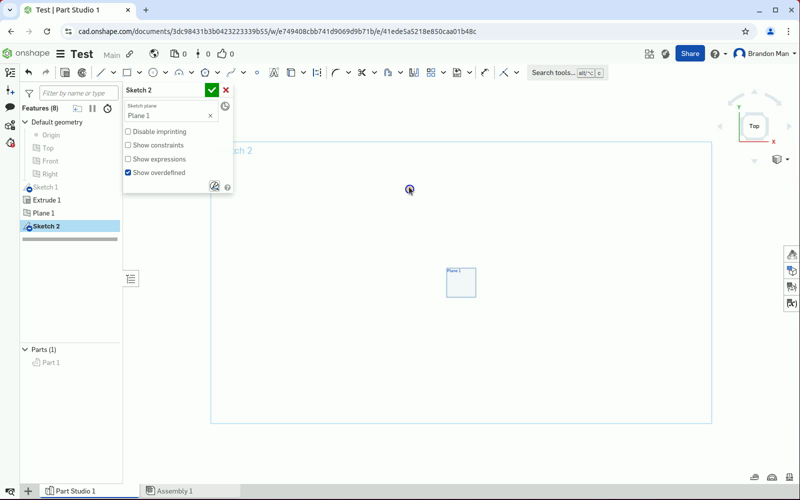
scroll(6)
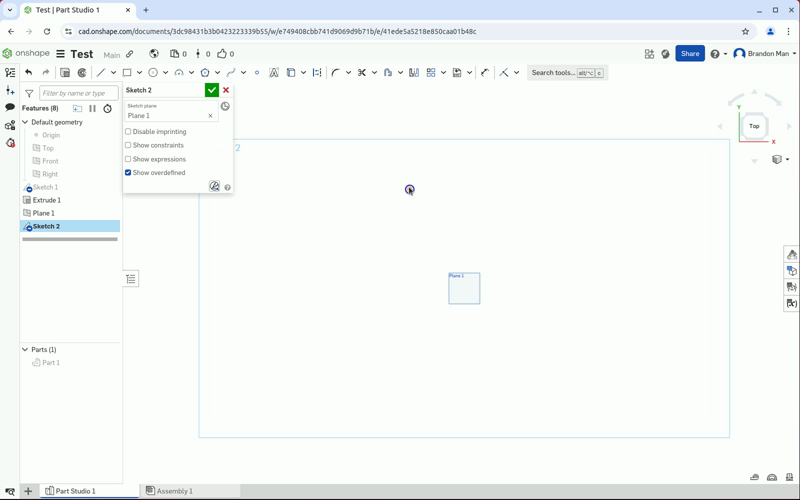
scroll(6)
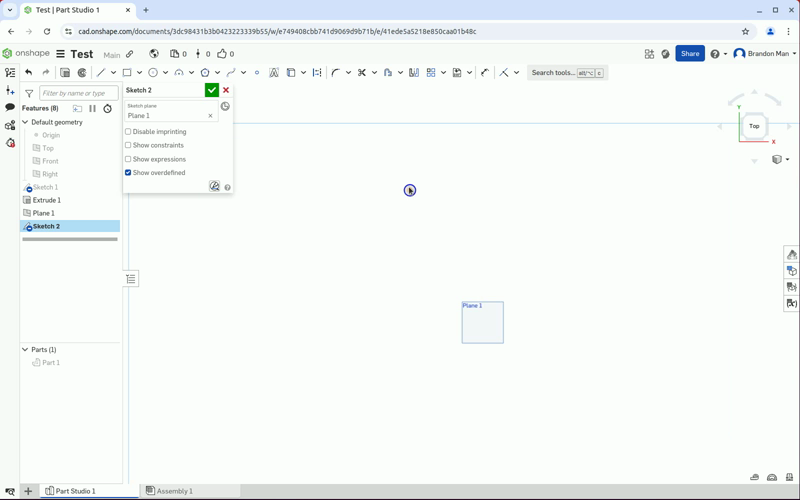
scroll(6)
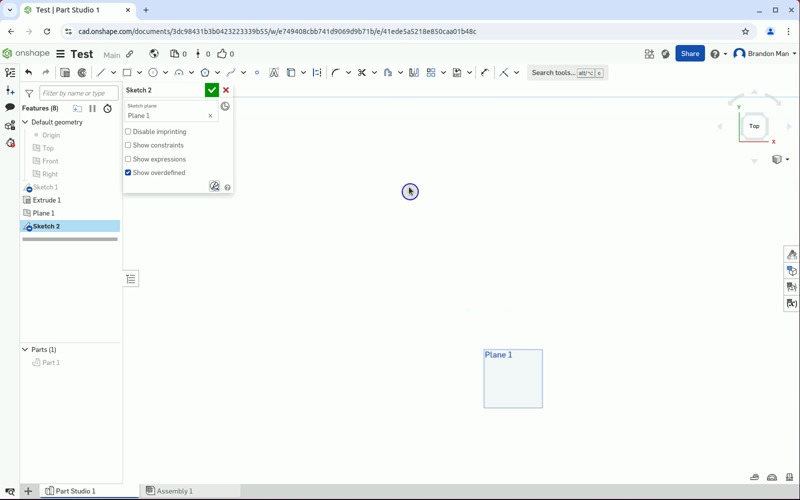
scroll(6)
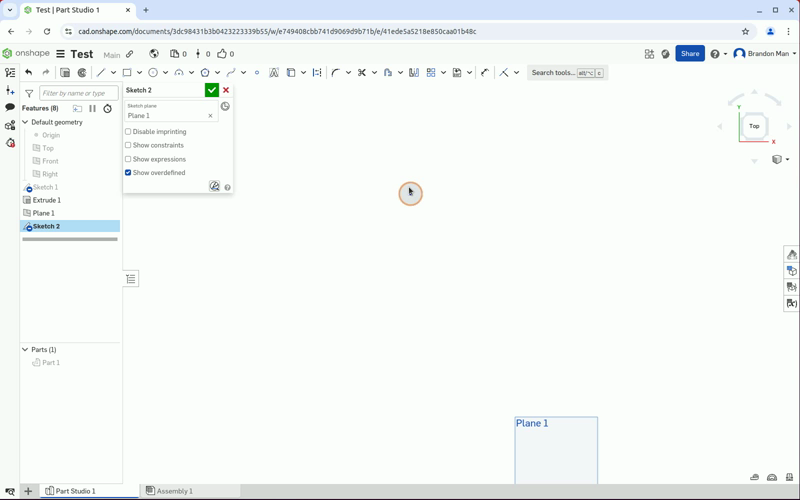
scroll(6)
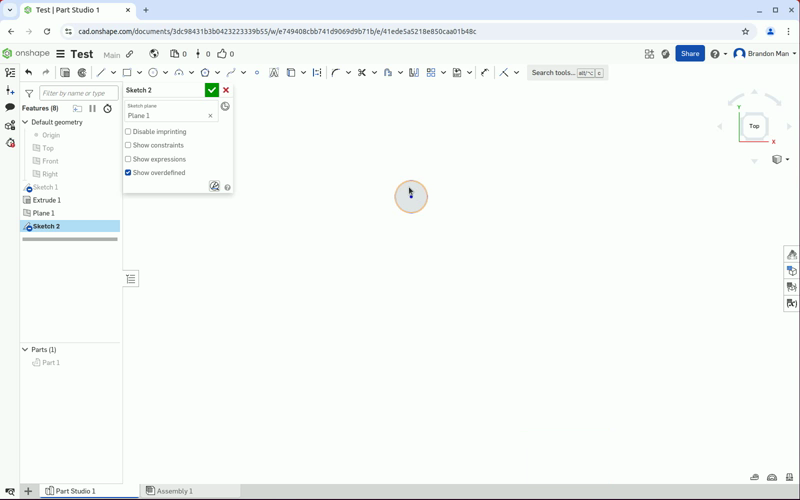
scroll(6)
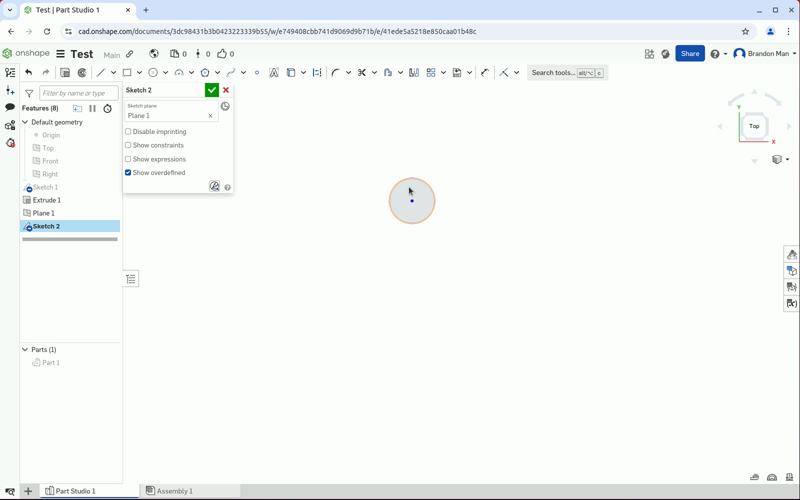
scroll(6)
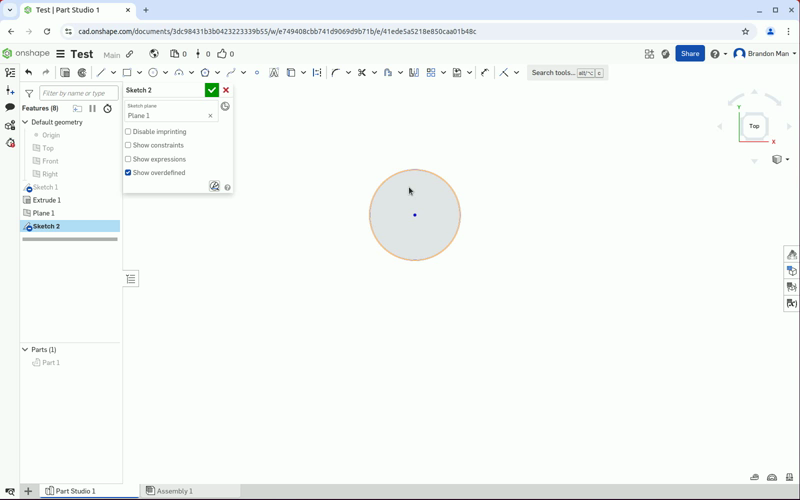
click(409, 186)
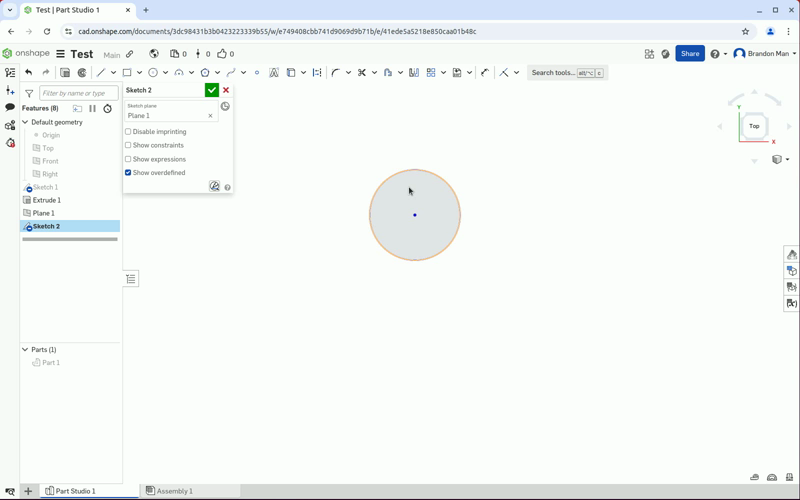
scroll(-6)
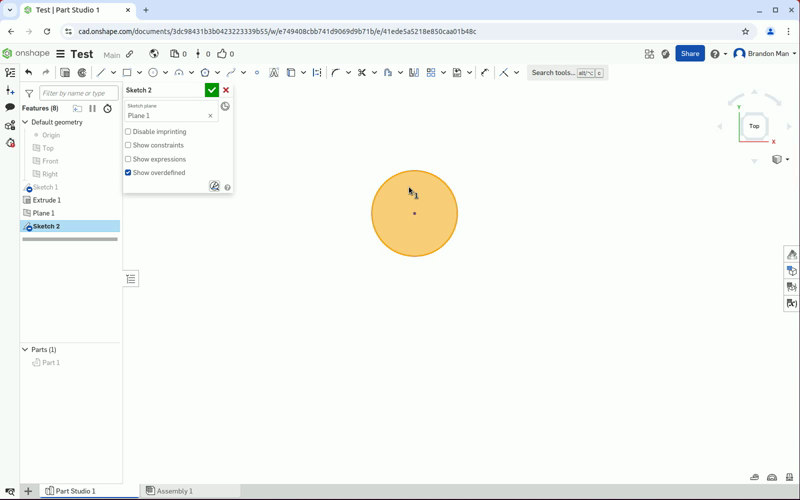
scroll(-6)
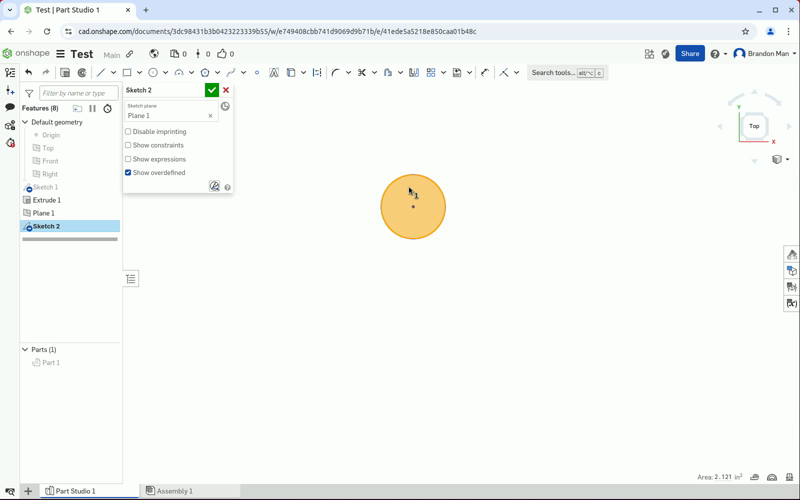
scroll(-6)
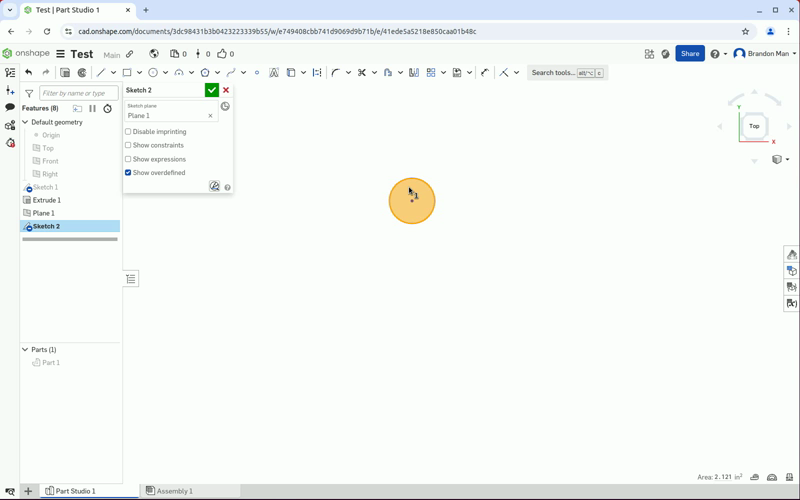
scroll(-6)
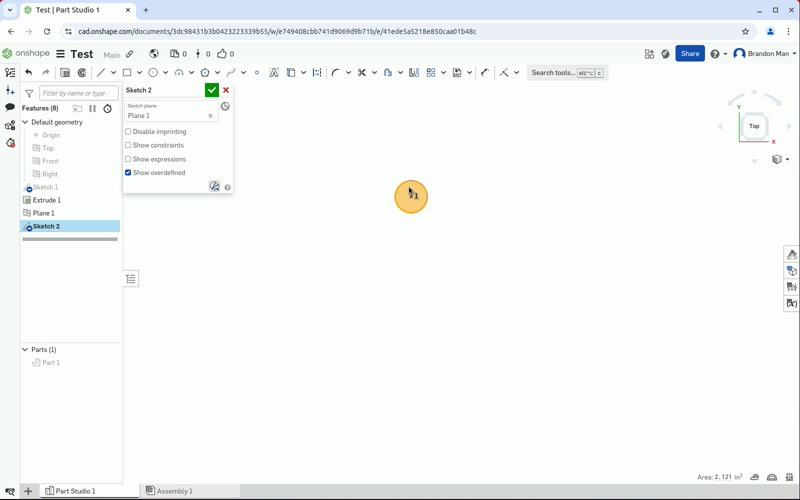
scroll(-6)
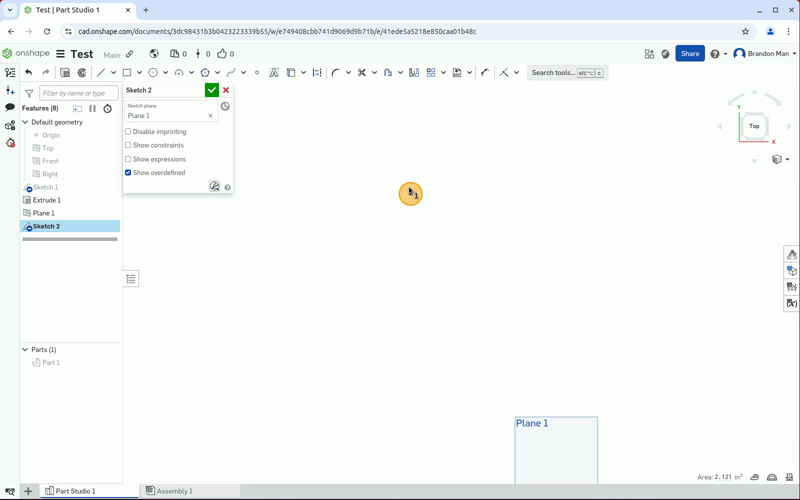
scroll(-6)
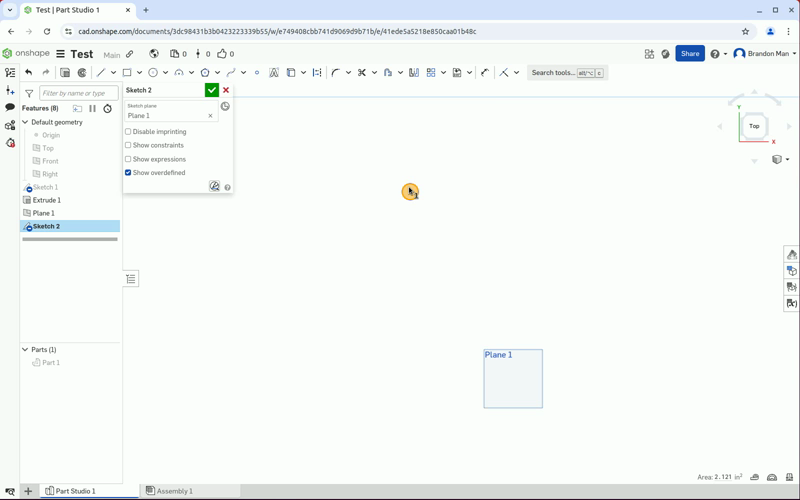
scroll(-6)
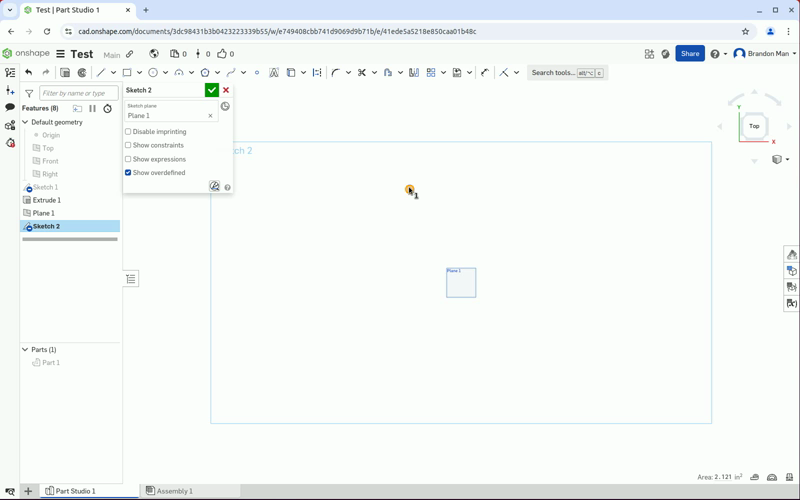
mouse_move(73, 352)
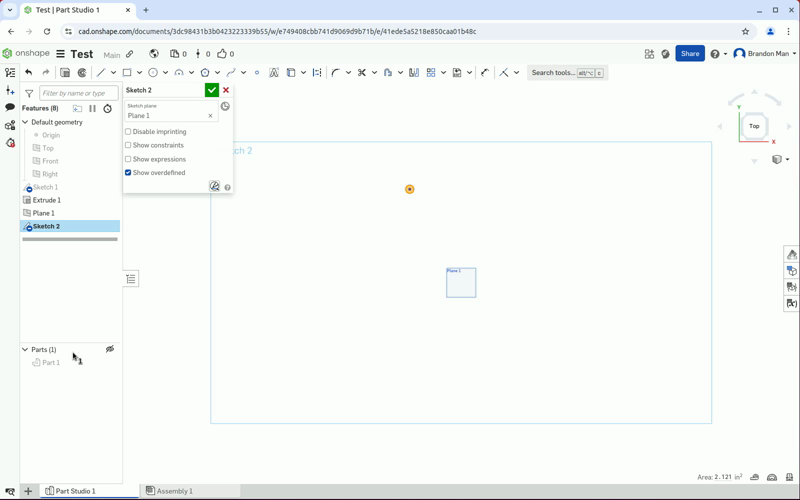
key(shift+y)
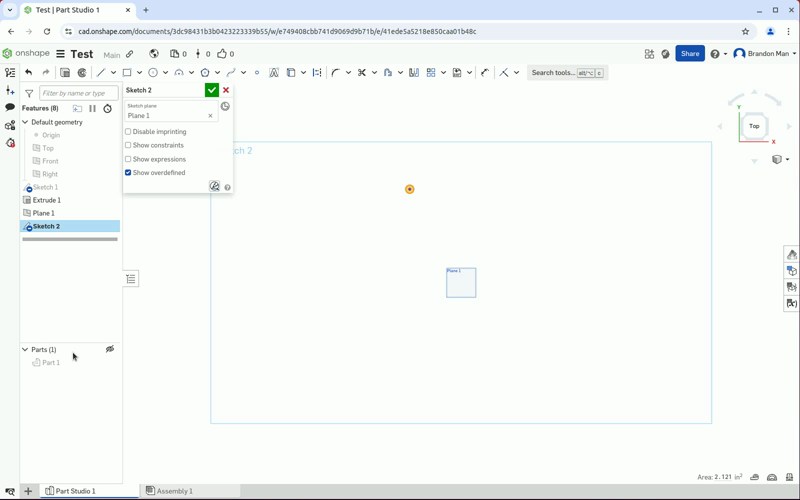
key(shift+e)
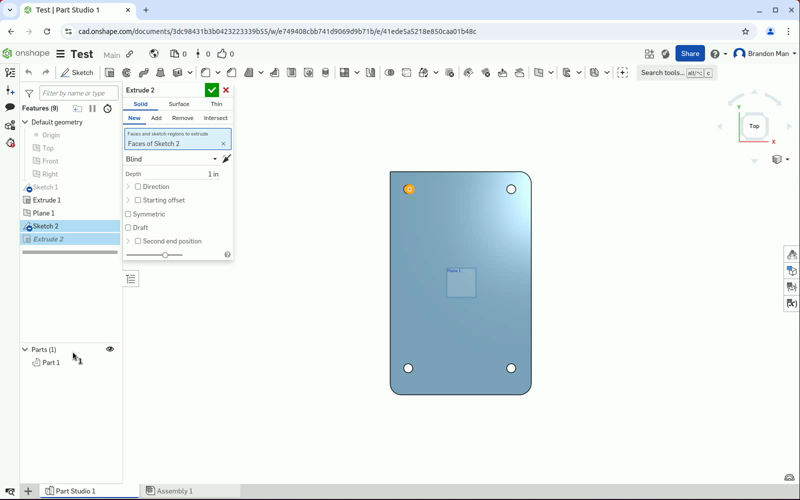
mouse_move(143, 106)
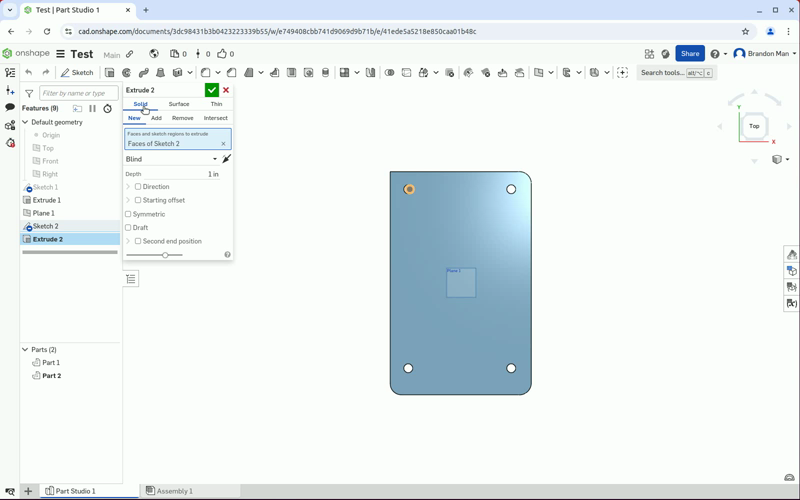
click(143, 106)
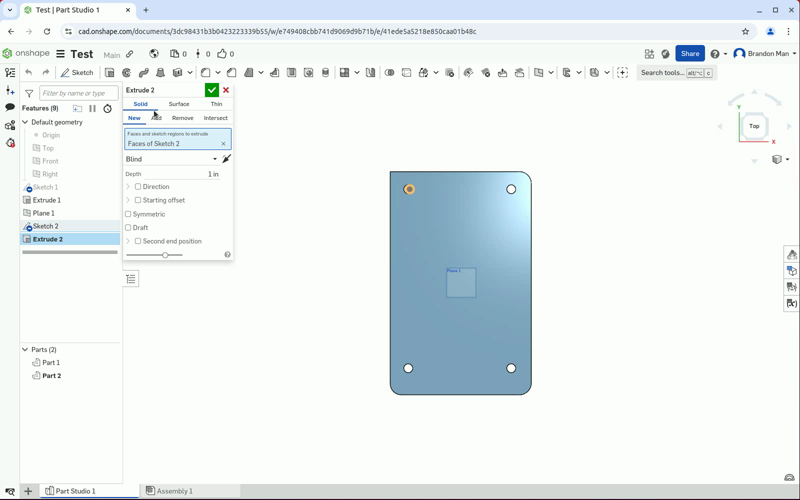
mouse_move(186, 120)
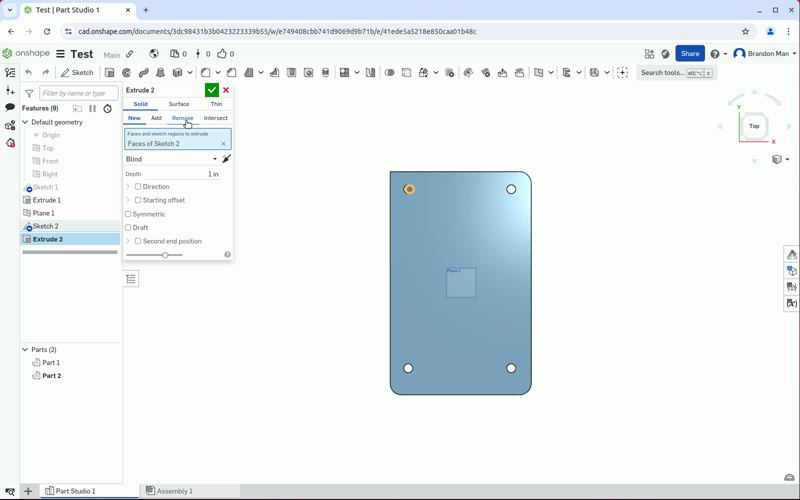
click(186, 120)
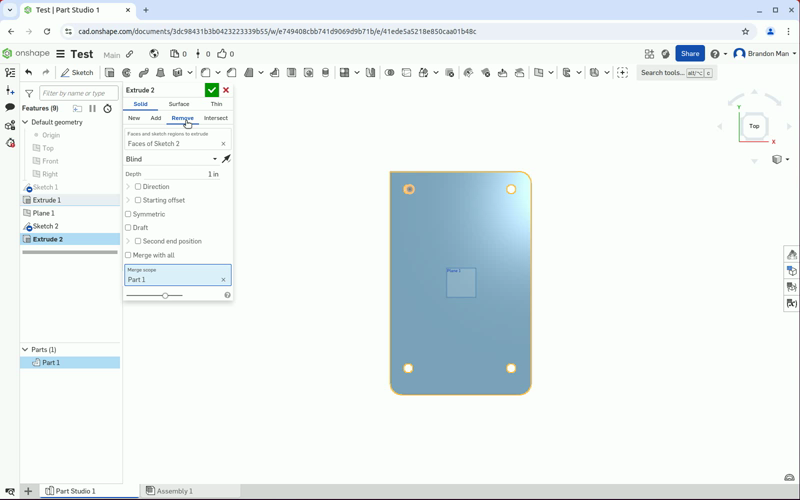
key(tab, 4)
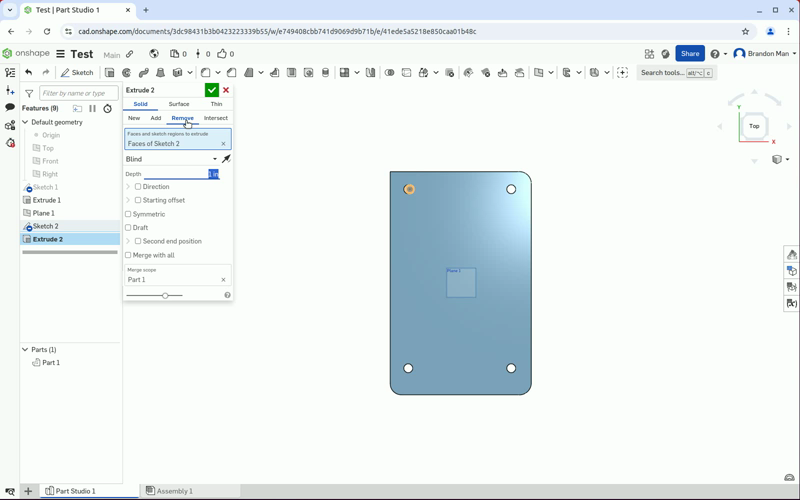
text(2.889)
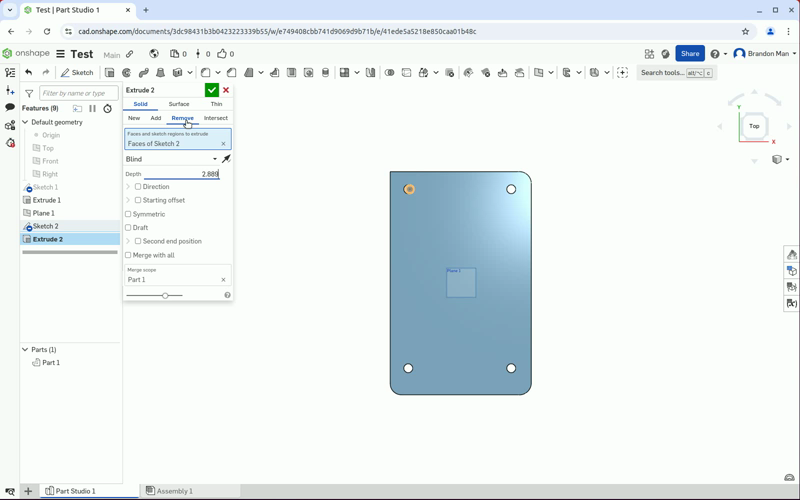
key(tab, 6)
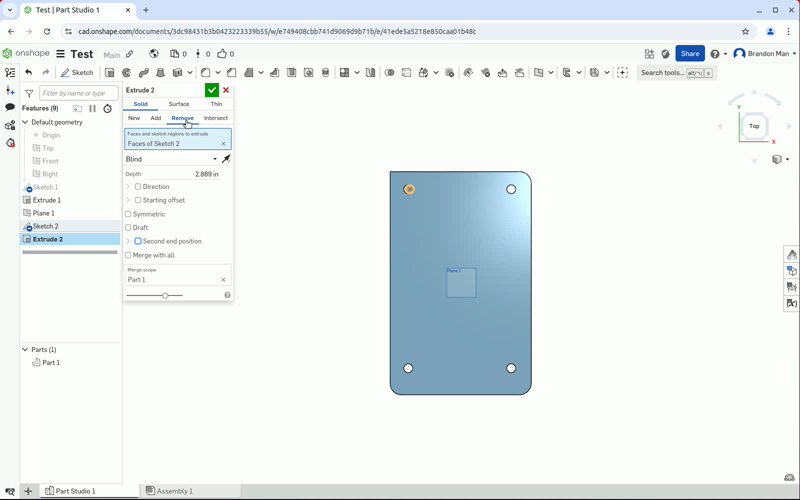
key(space)
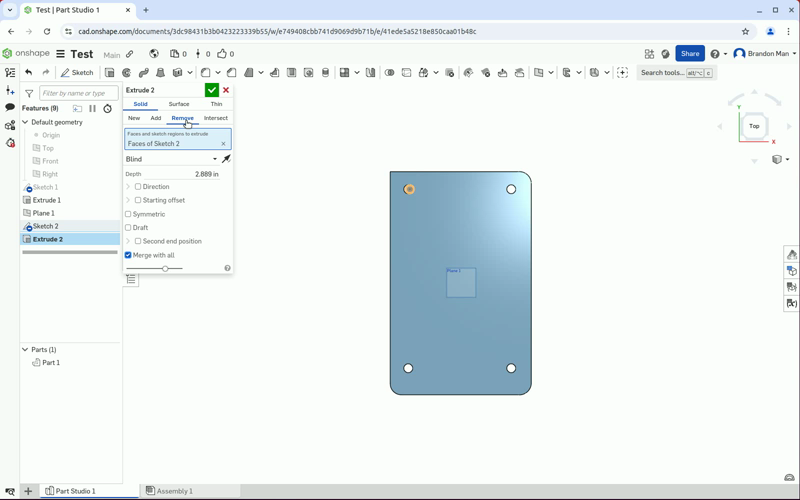
key(enter)
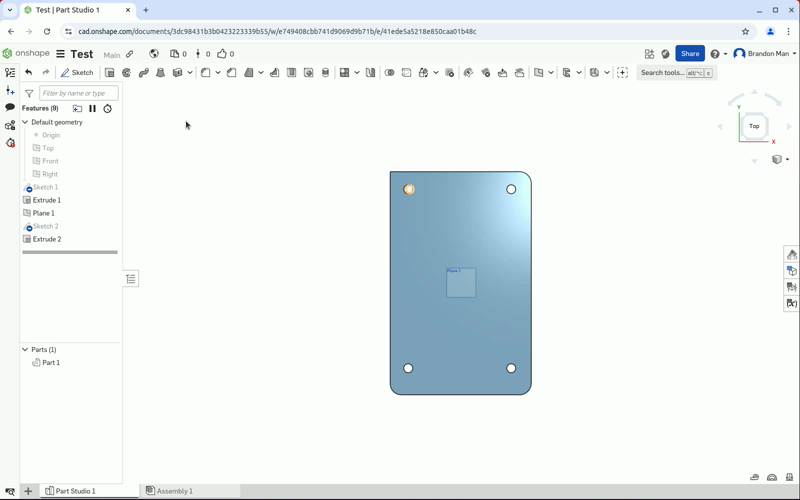
key(shift+h)
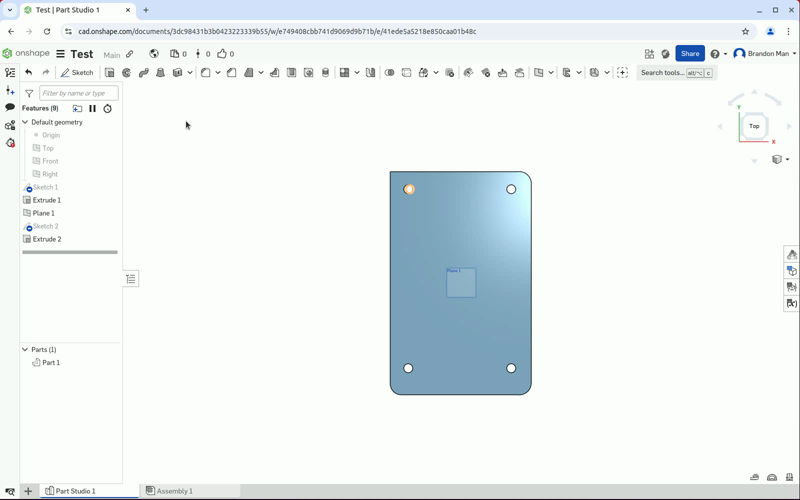
key(shift+h)
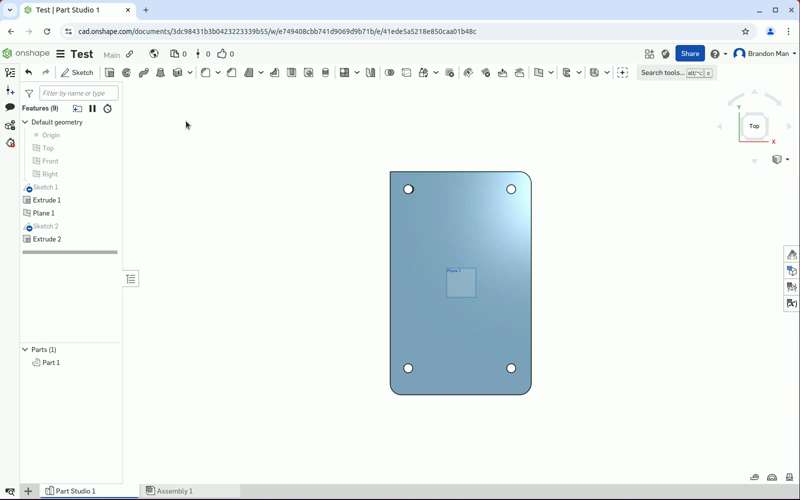
mouse_move(73, 189)
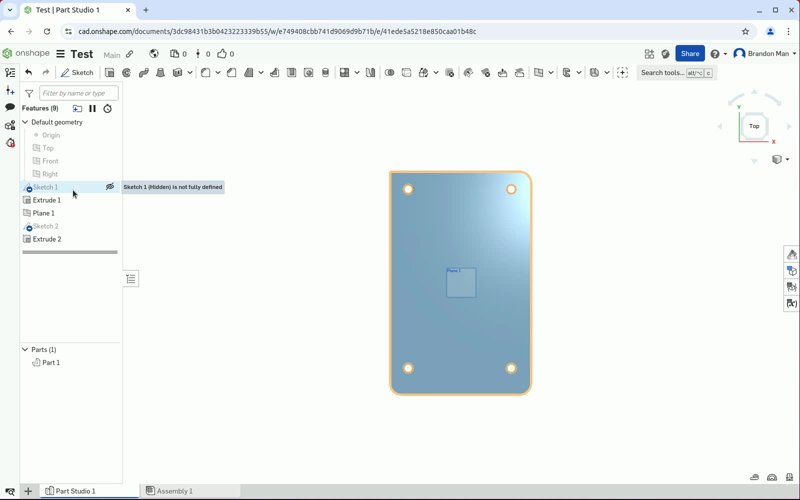
click(73, 189)
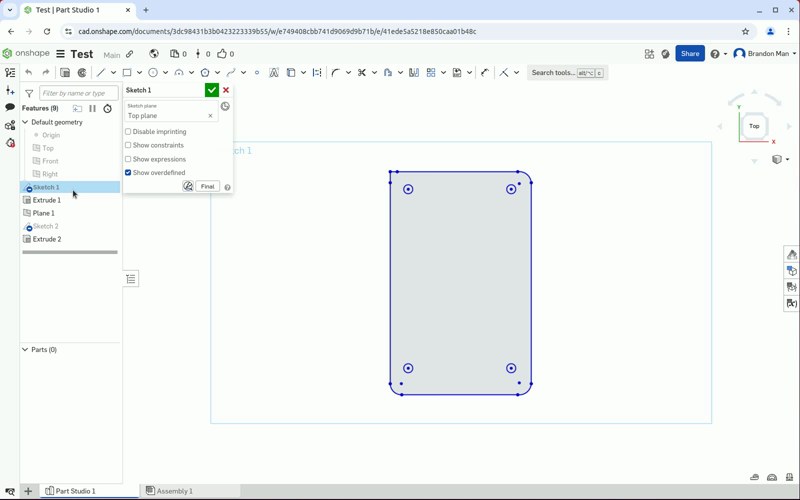
mouse_move(229, 92)
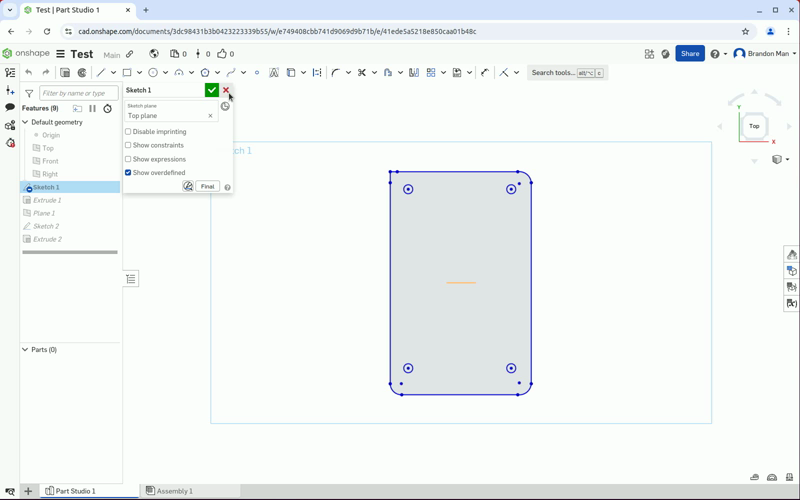
click(229, 92)
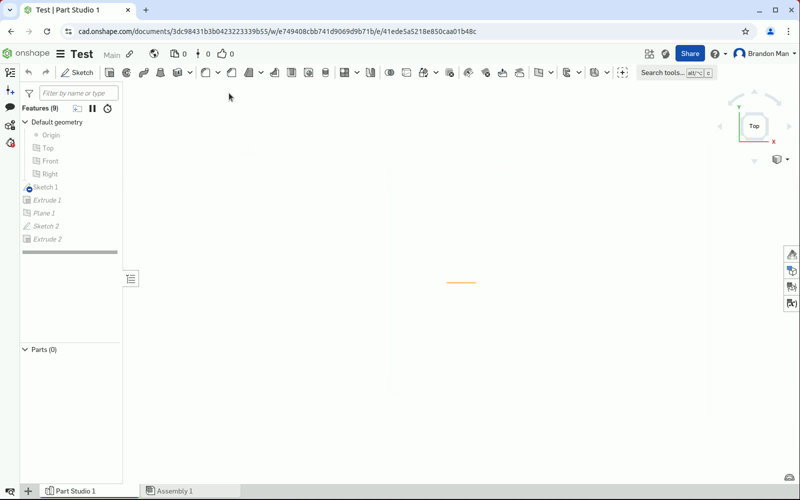
key(shift+s)
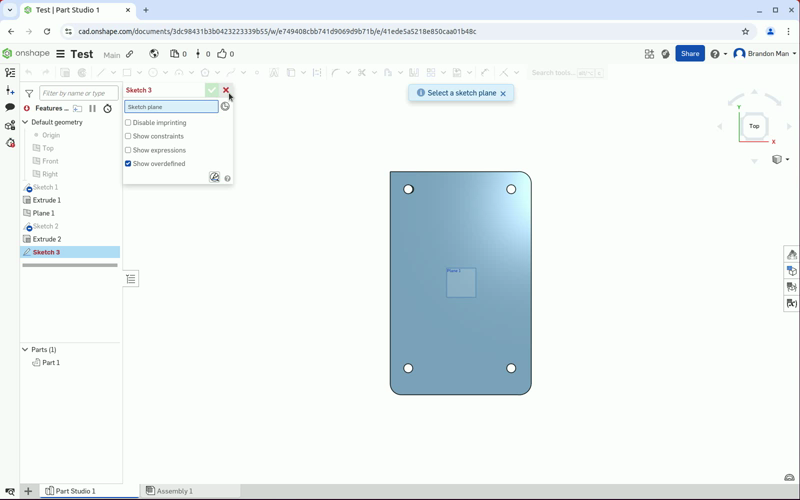
mouse_move(73, 215)
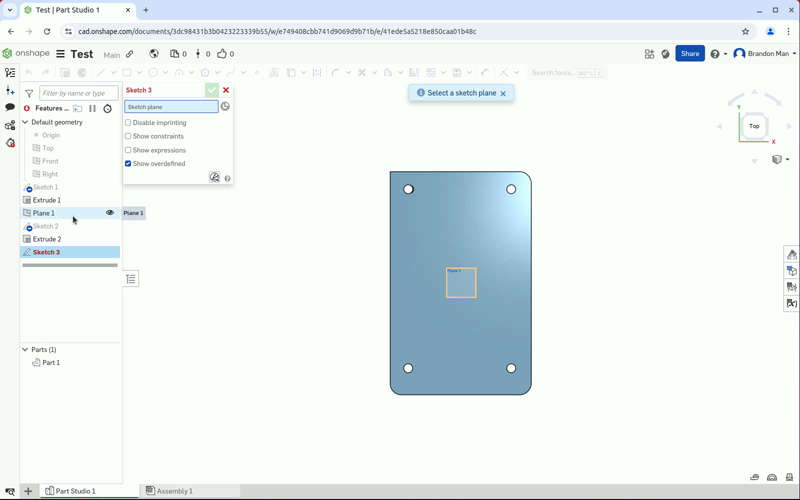
click(73, 215)
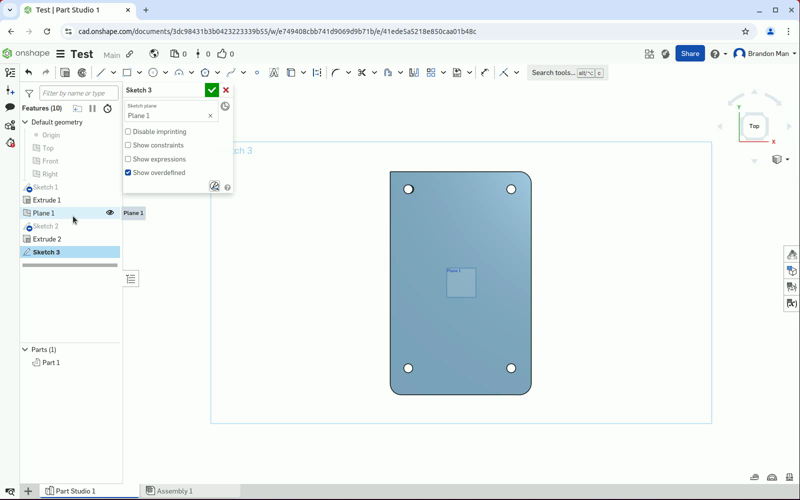
mouse_move(73, 352)
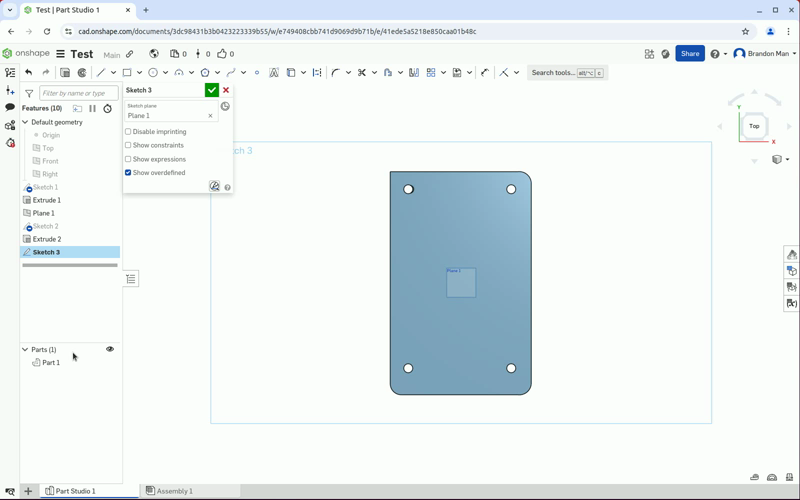
key(y)
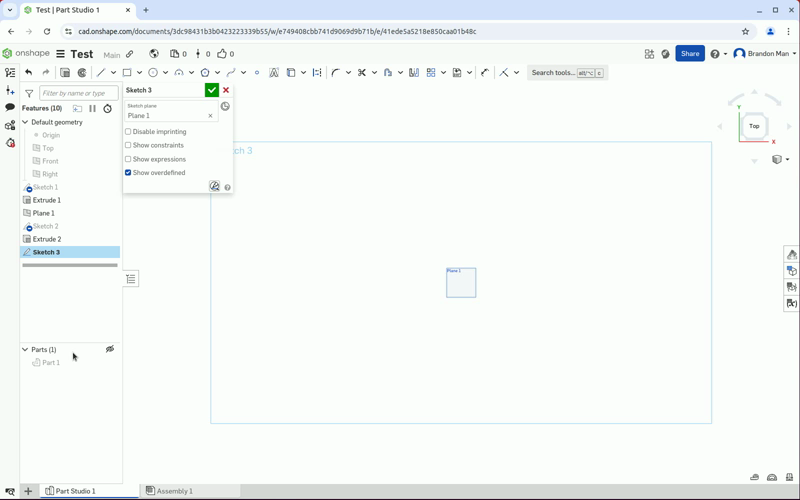
key(c)
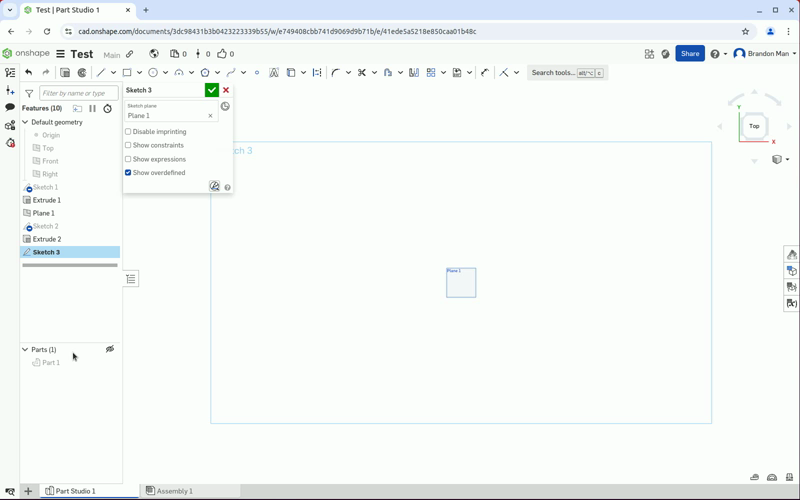
key_down(shift)
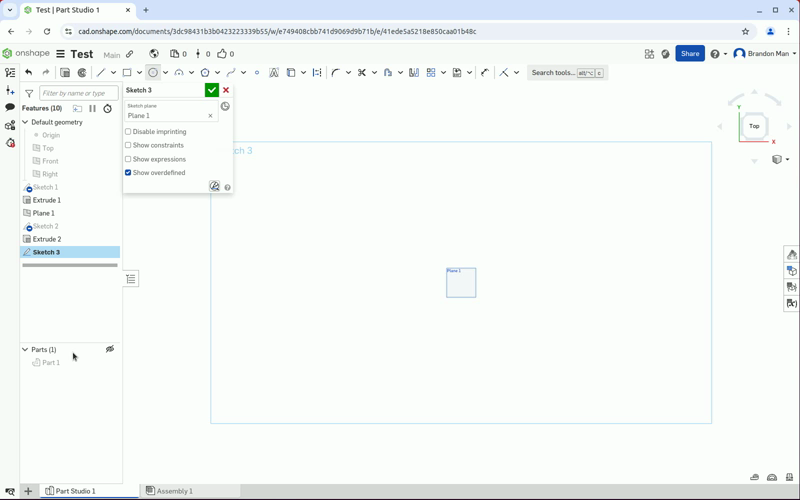
mouse_move(513, 189)
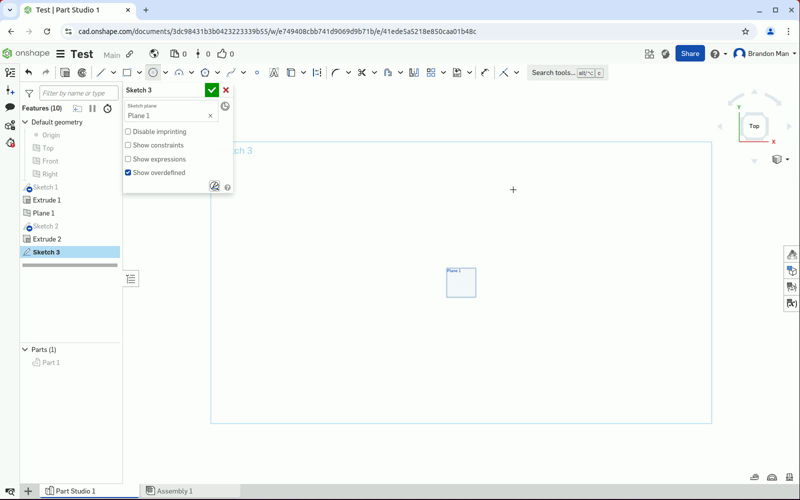
click(513, 189)
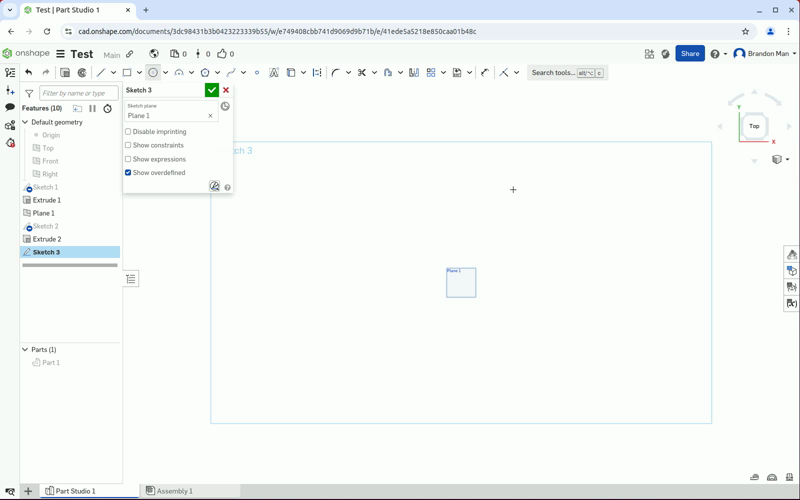
key_up(shift)
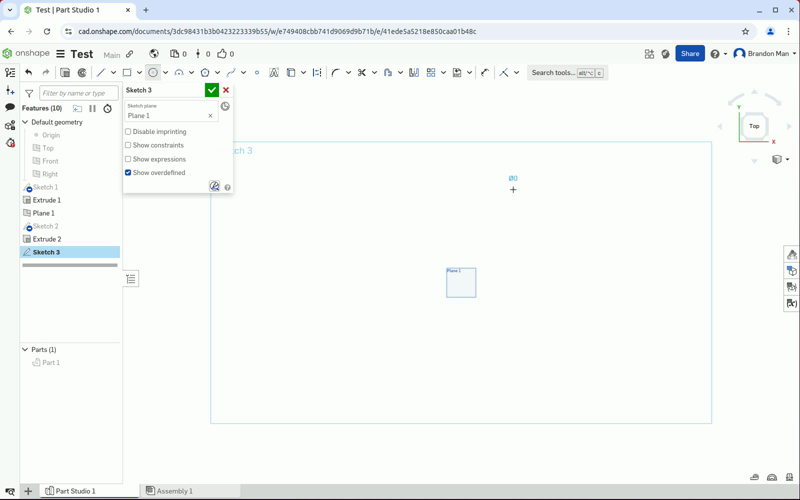
mouse_move(516, 189)
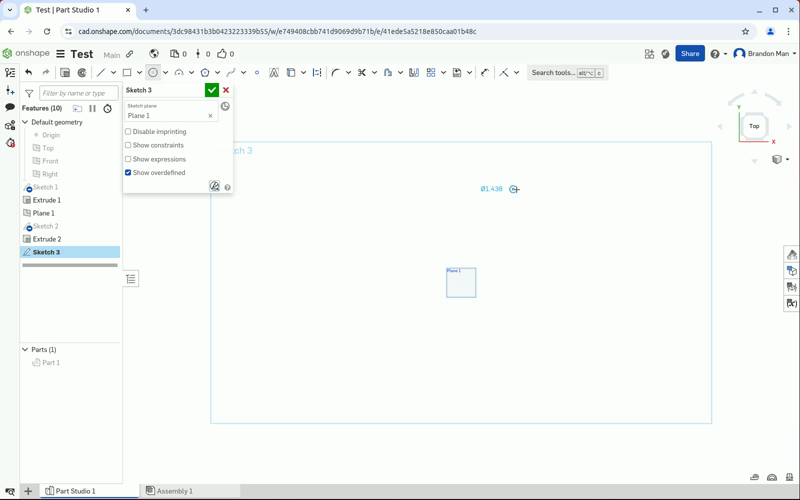
click(516, 189)
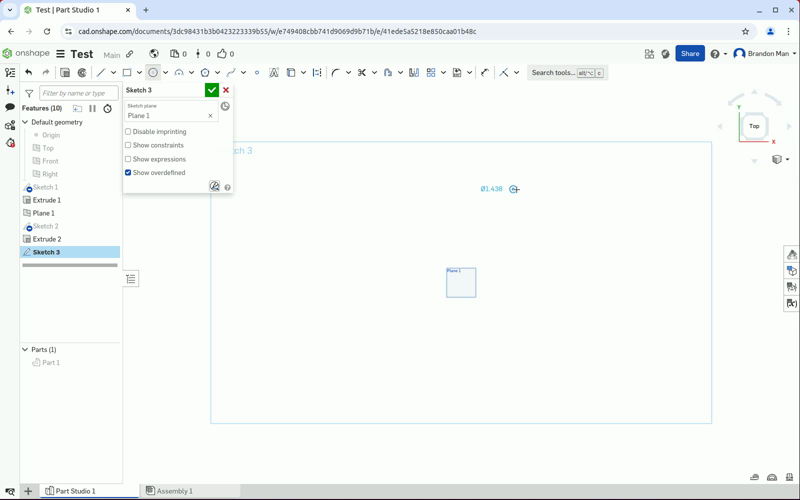
key(esc)
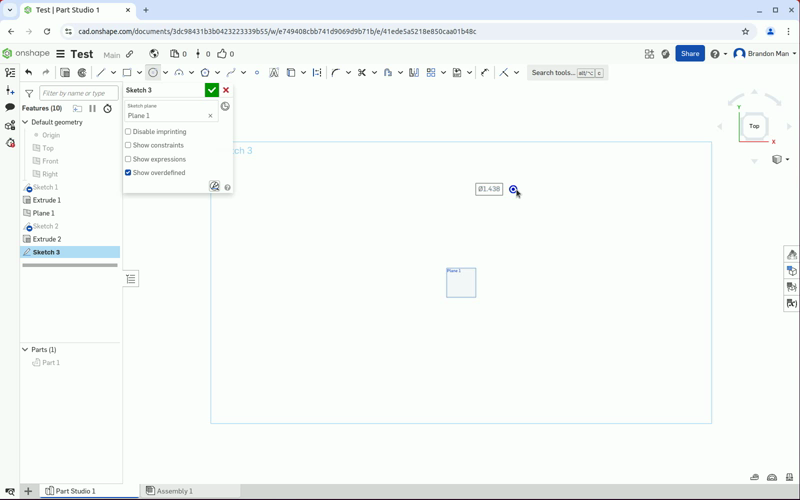
mouse_move(511, 189)
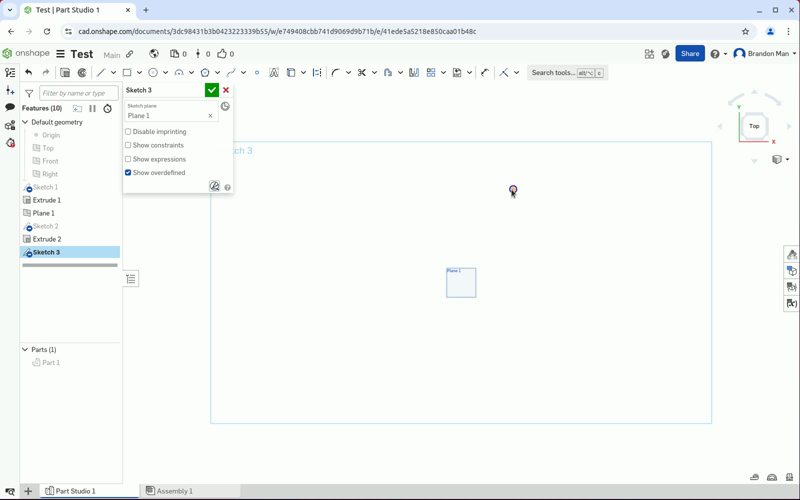
scroll(6)
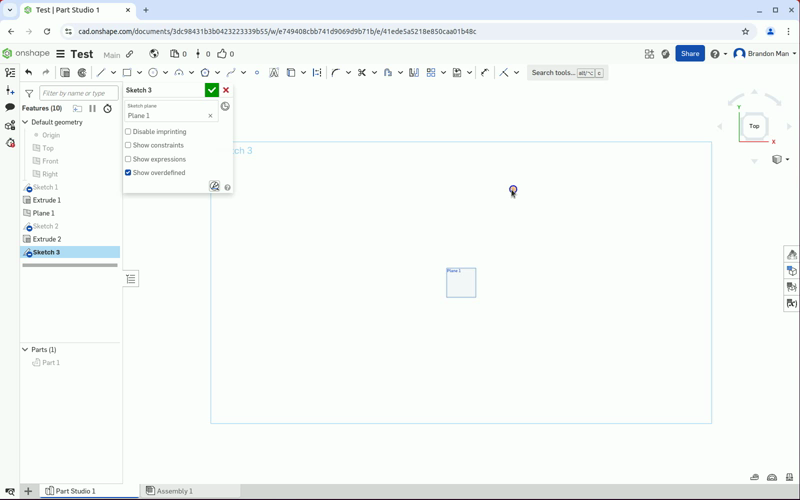
scroll(6)
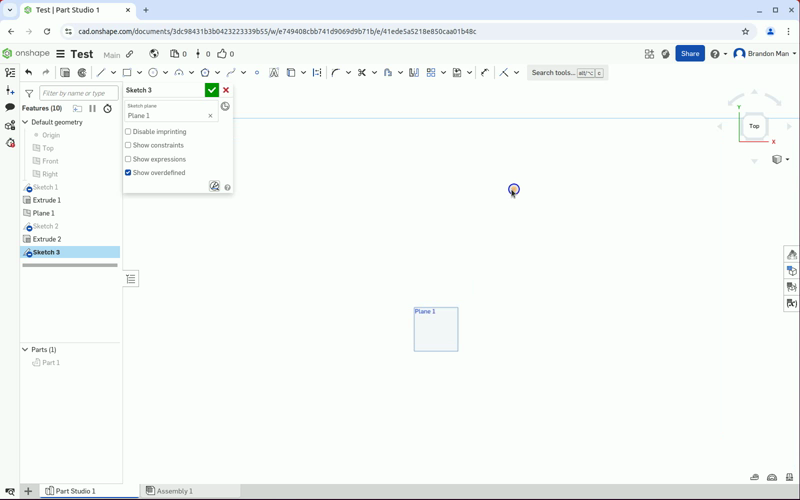
scroll(6)
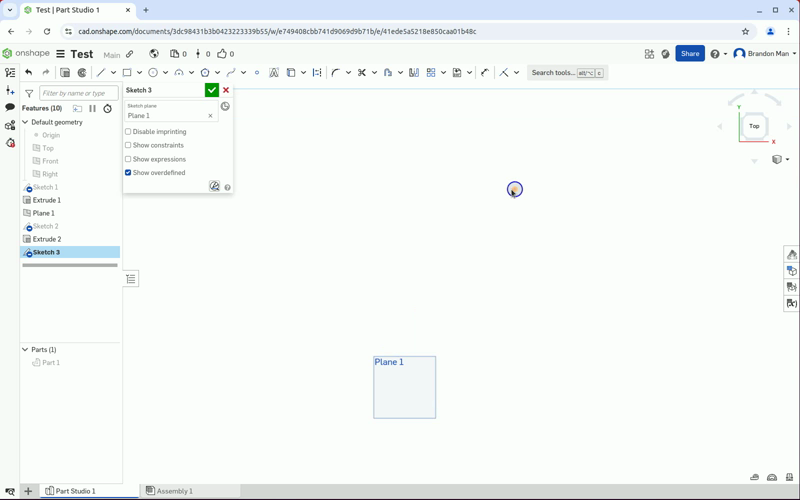
scroll(6)
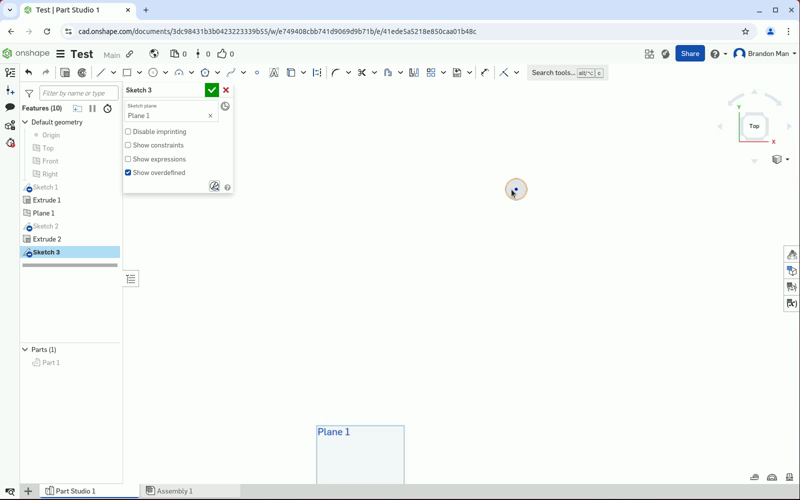
scroll(6)
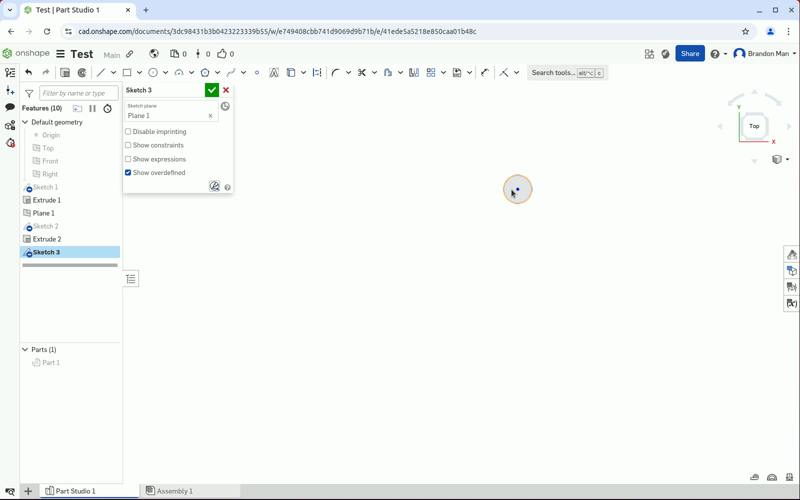
scroll(6)
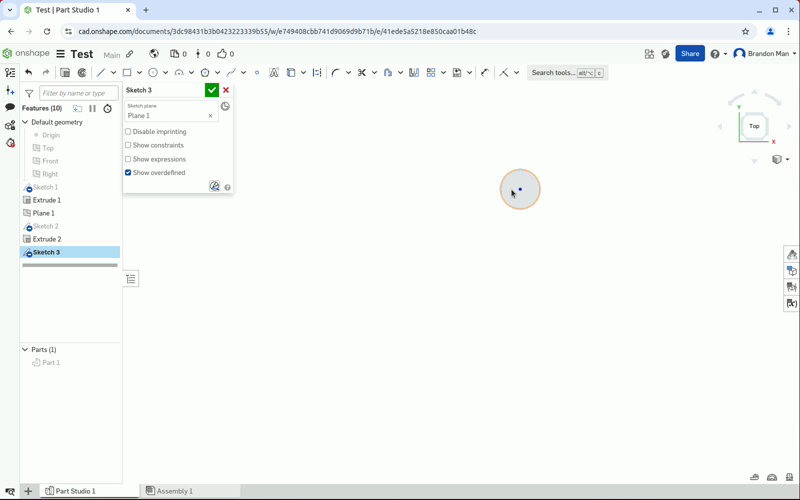
scroll(6)
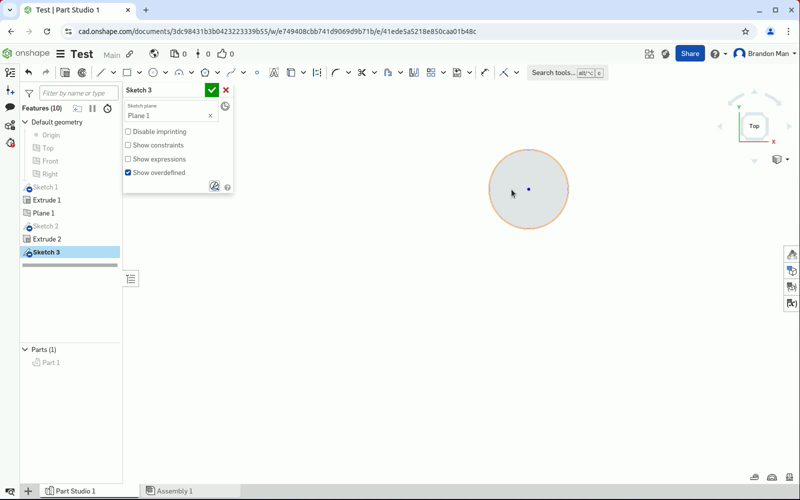
click(511, 189)
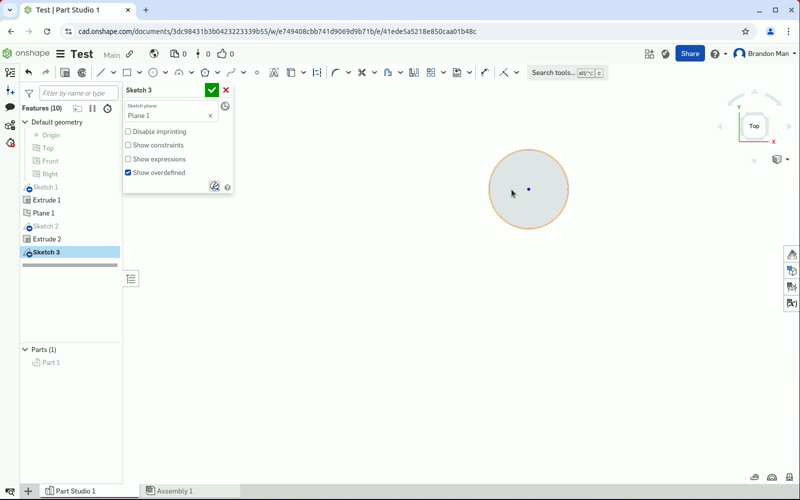
scroll(-6)
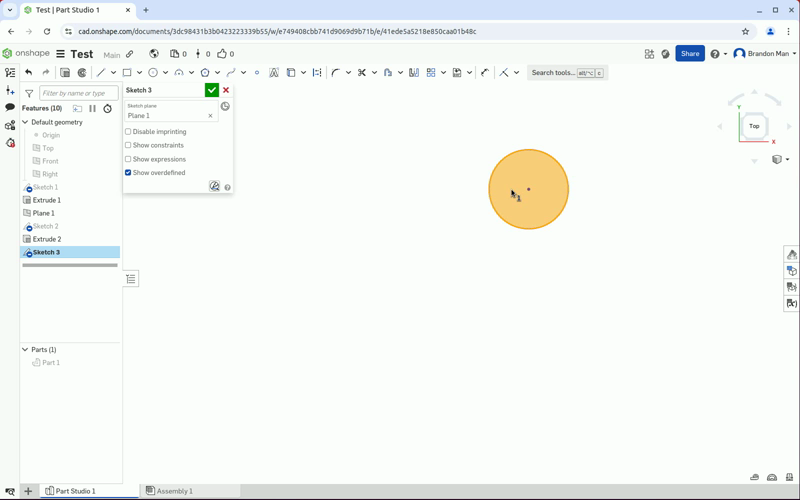
scroll(-6)
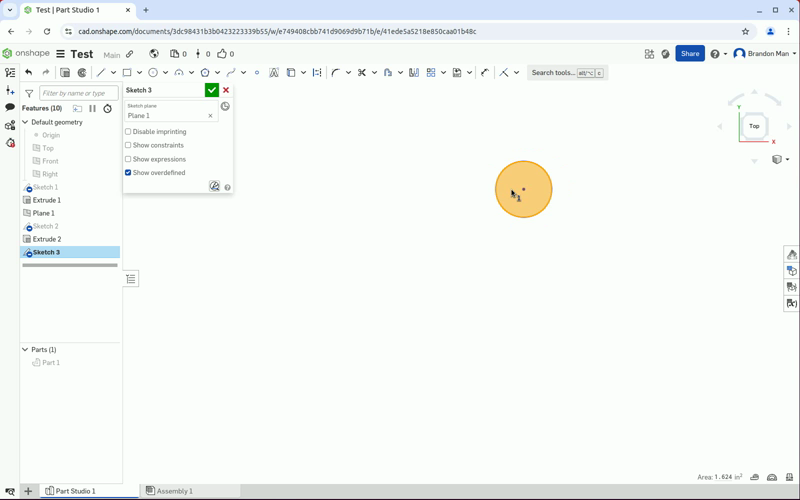
scroll(-6)
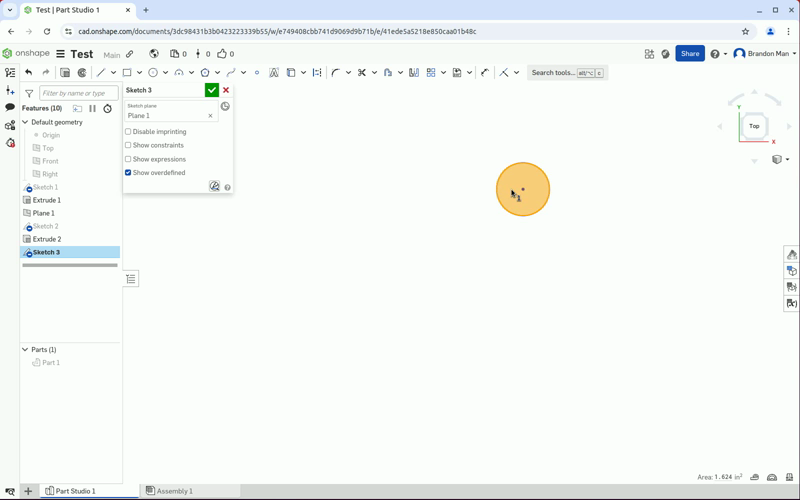
scroll(-6)
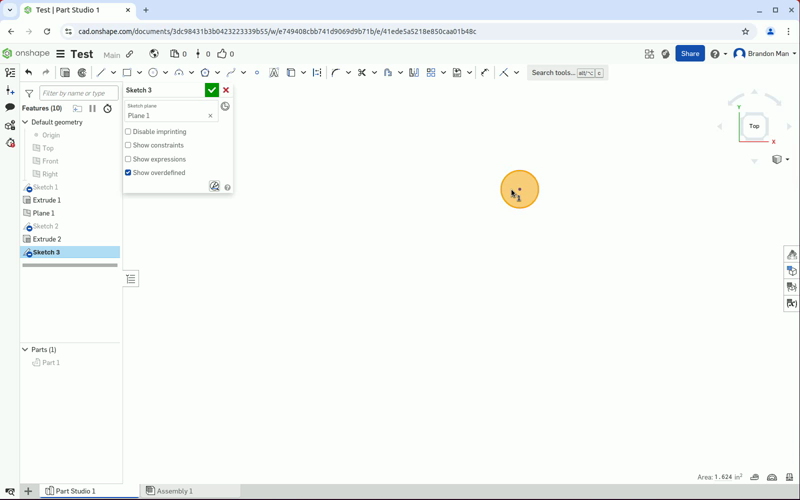
scroll(-6)
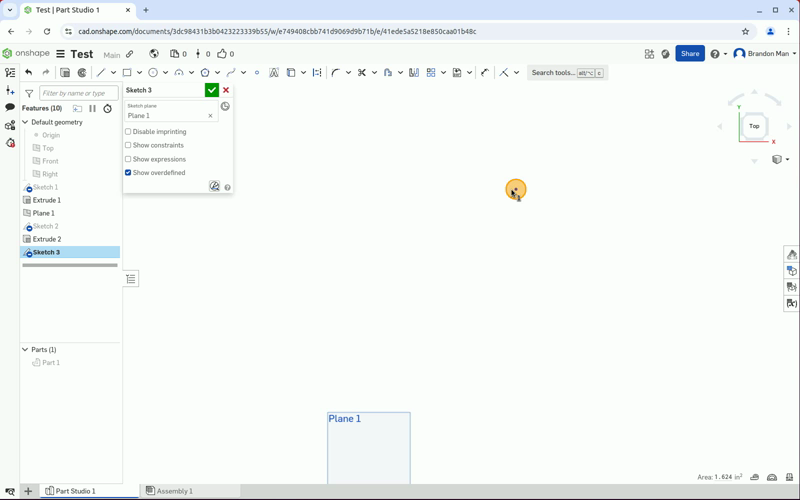
scroll(-6)
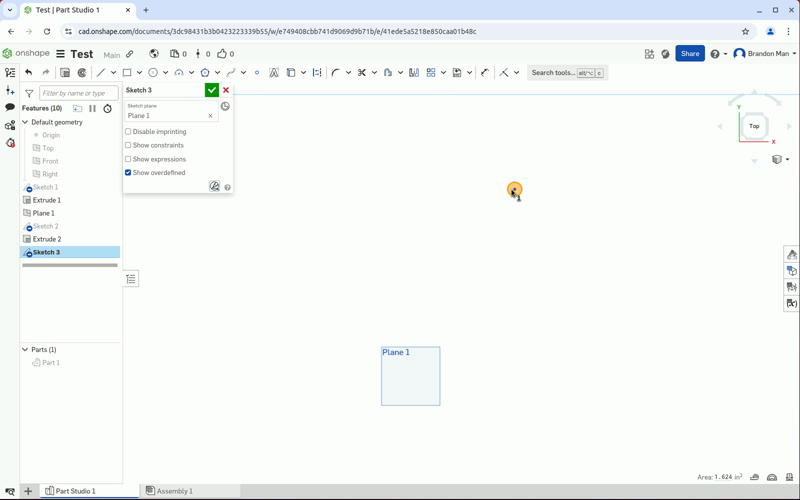
scroll(-6)
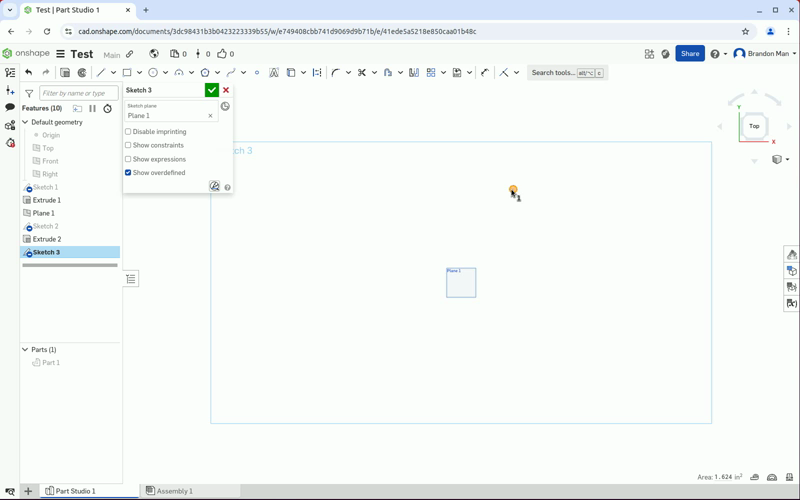
mouse_move(73, 352)
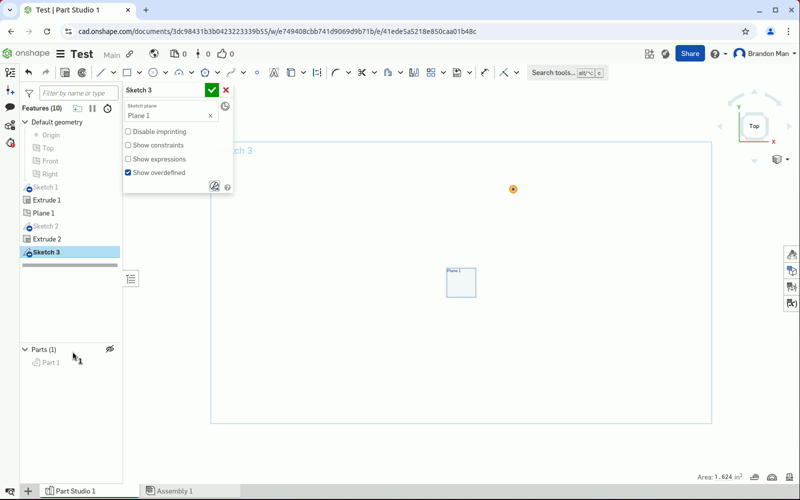
key(shift+y)
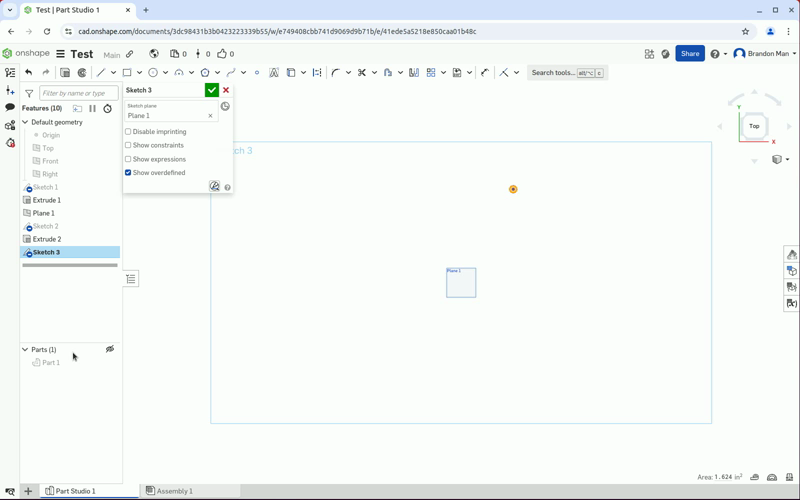
key(shift+e)
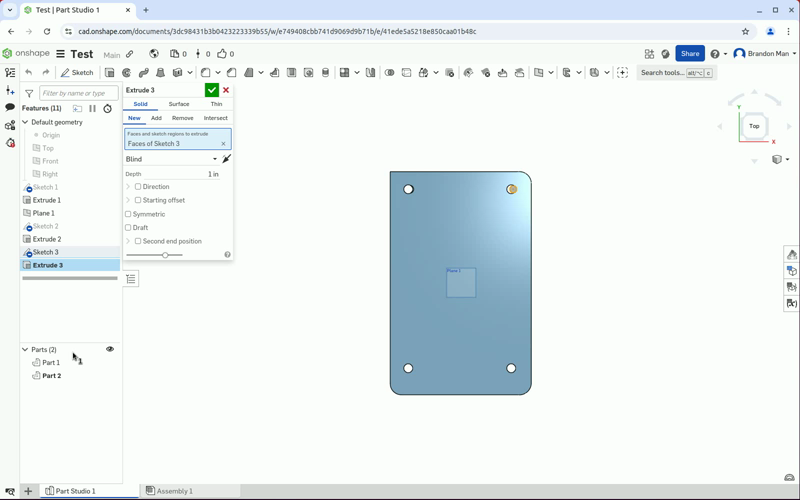
mouse_move(143, 106)
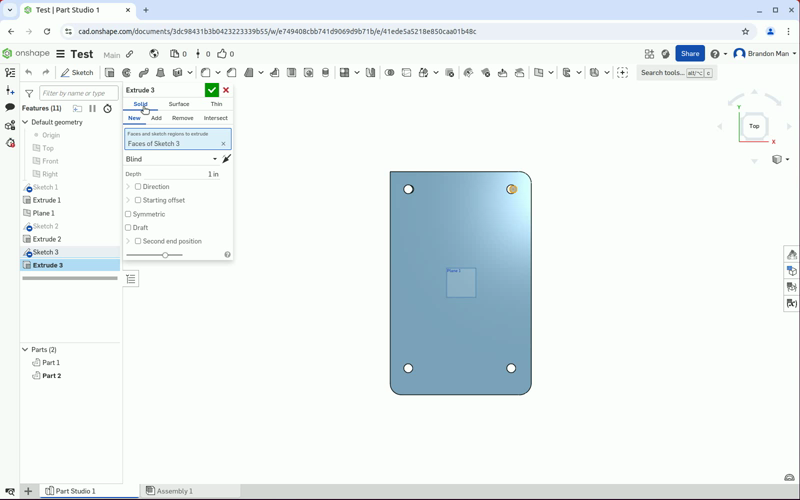
click(143, 106)
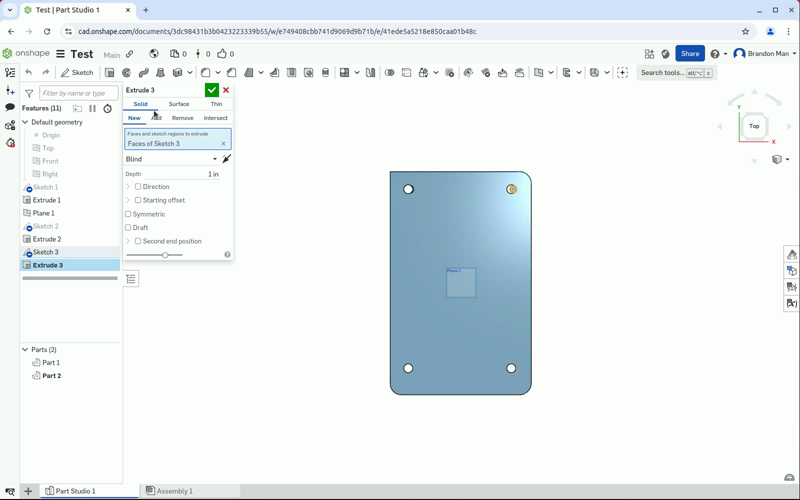
mouse_move(186, 120)
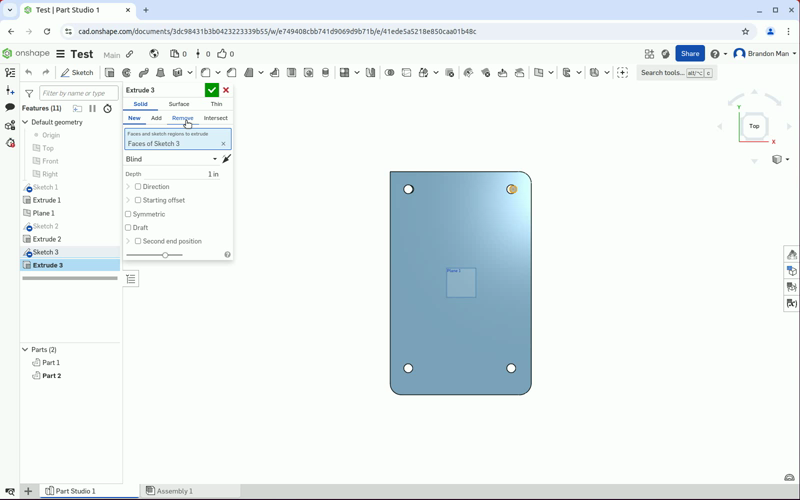
click(186, 120)
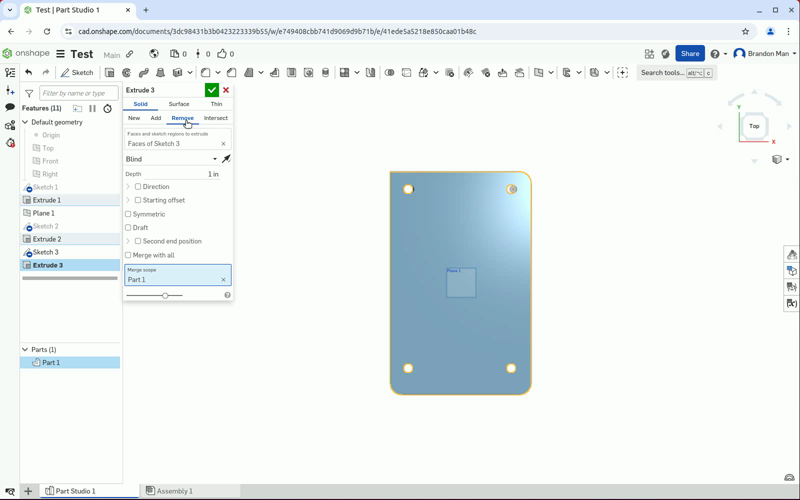
key(tab, 4)
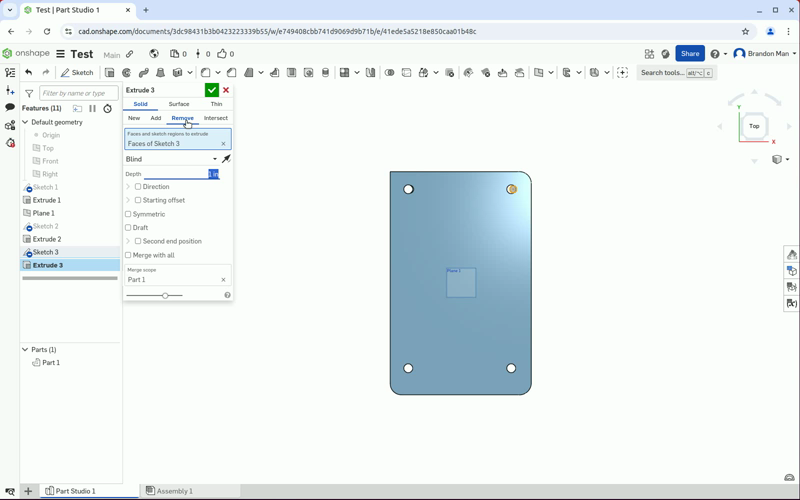
text(2.889)
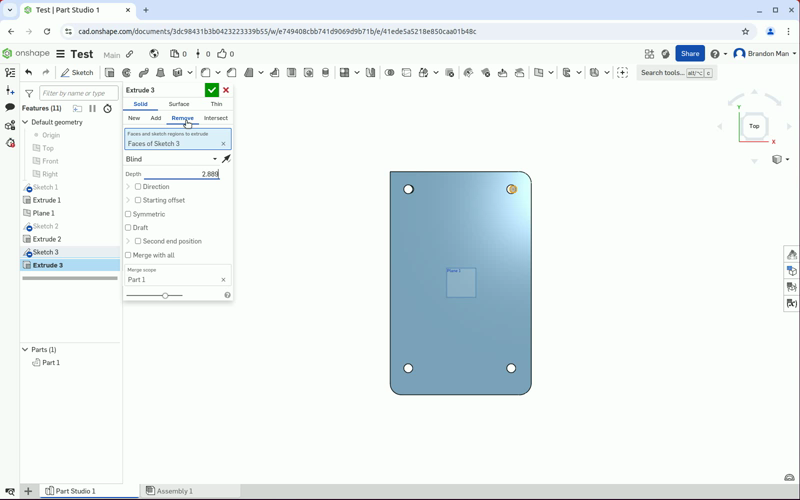
key(tab, 6)
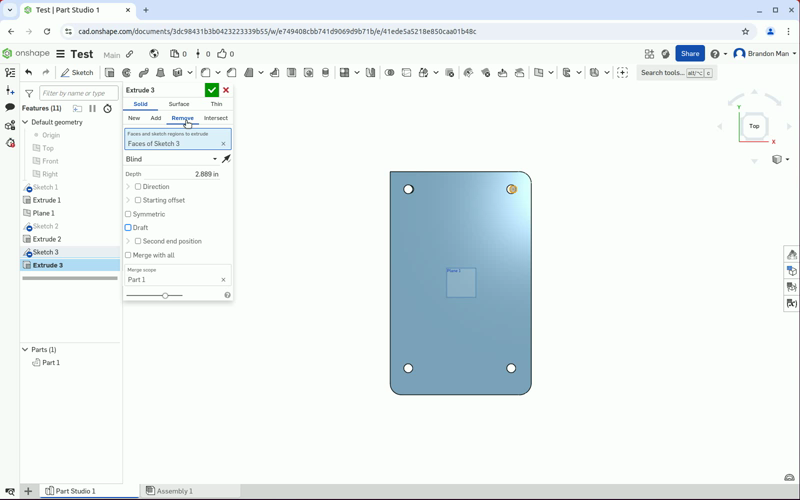
key(space)
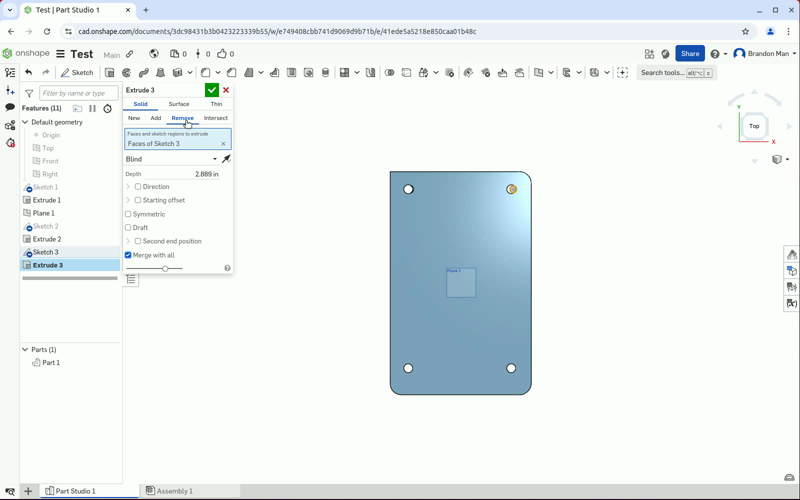
key(enter)
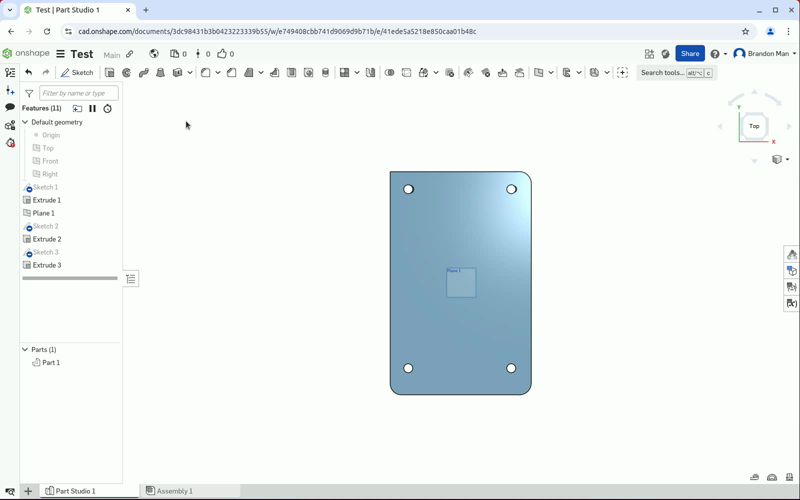
key(shift+h)
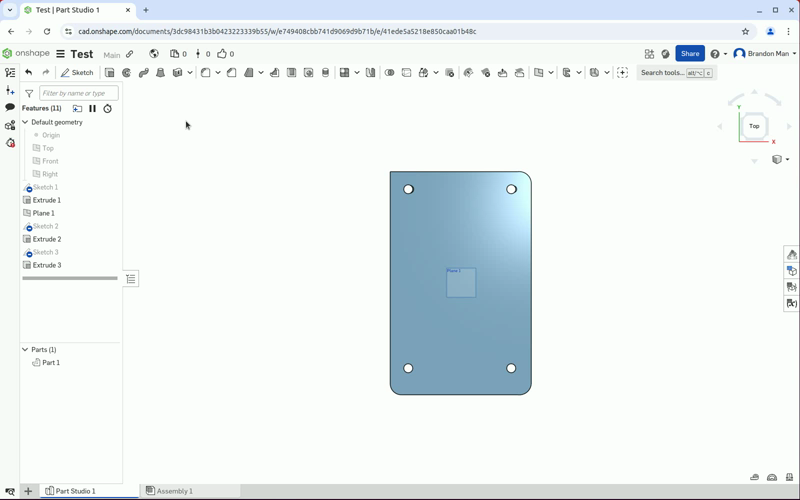
key(shift+h)
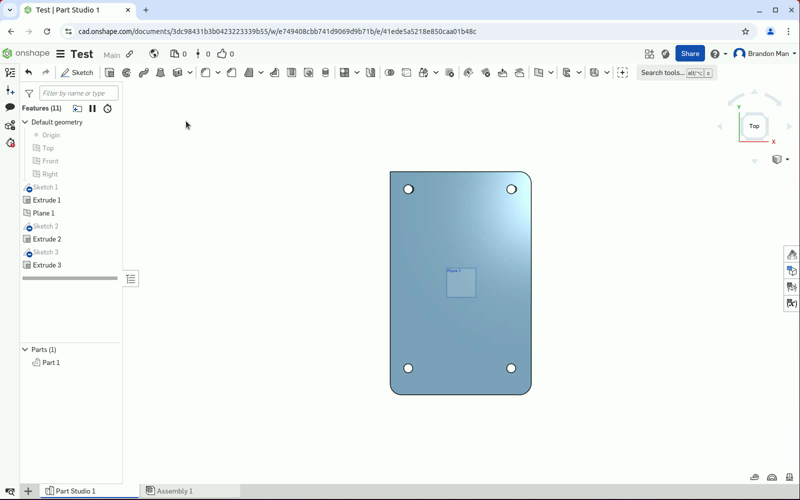
mouse_move(73, 189)
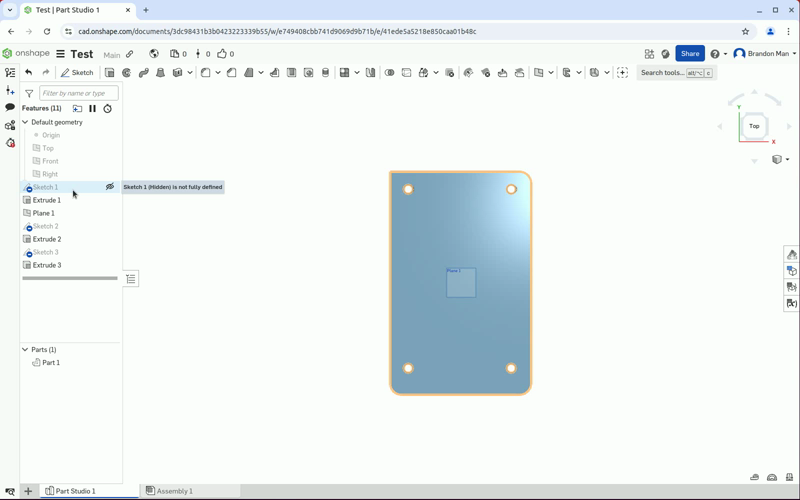
click(73, 189)
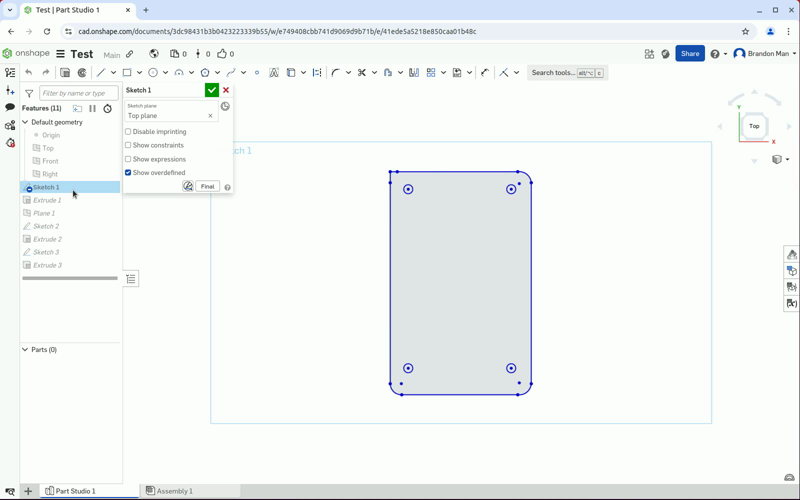
mouse_move(229, 92)
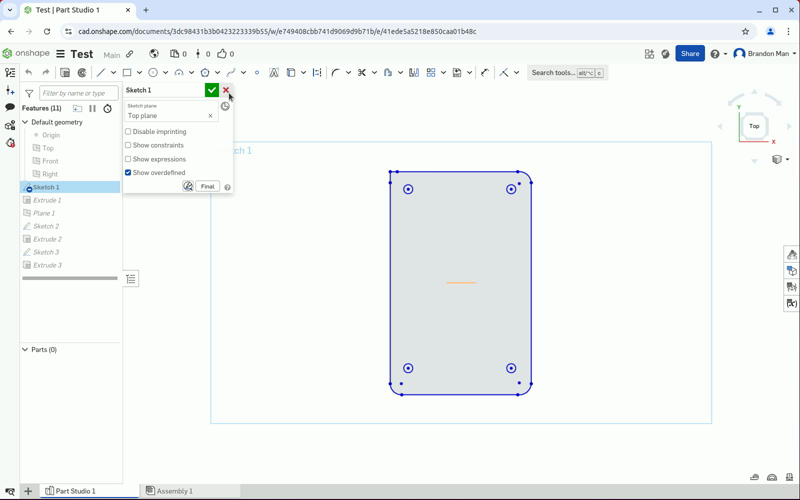
click(229, 92)
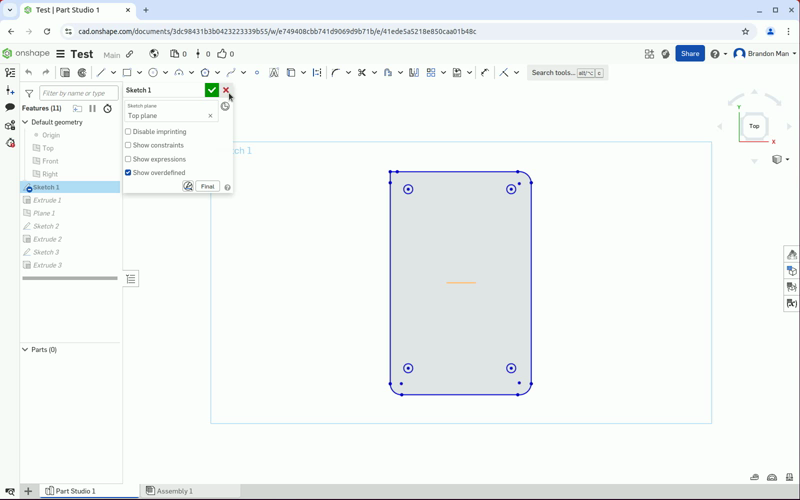
key(shift+s)
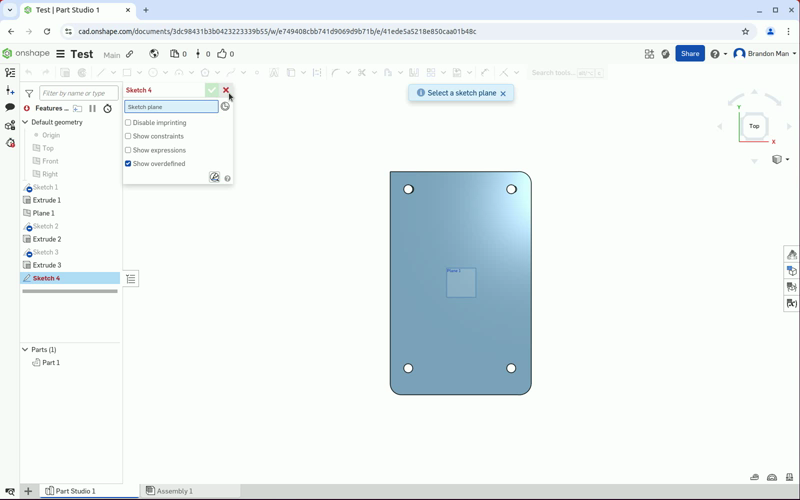
mouse_move(73, 215)
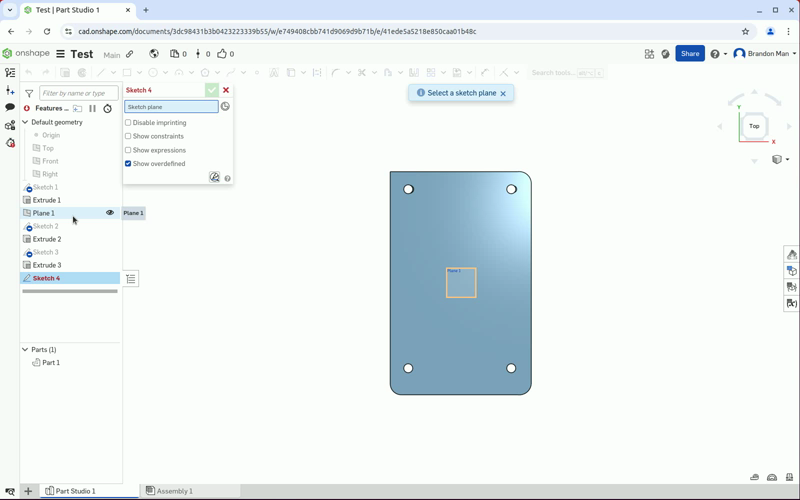
click(73, 215)
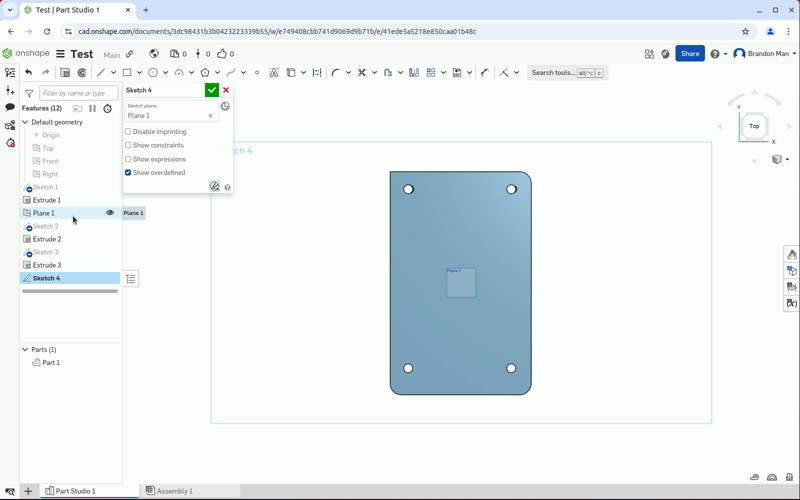
mouse_move(73, 352)
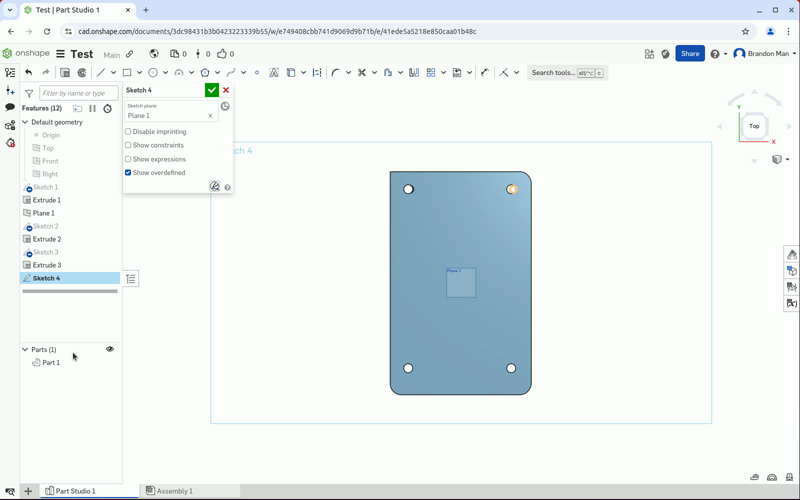
key(y)
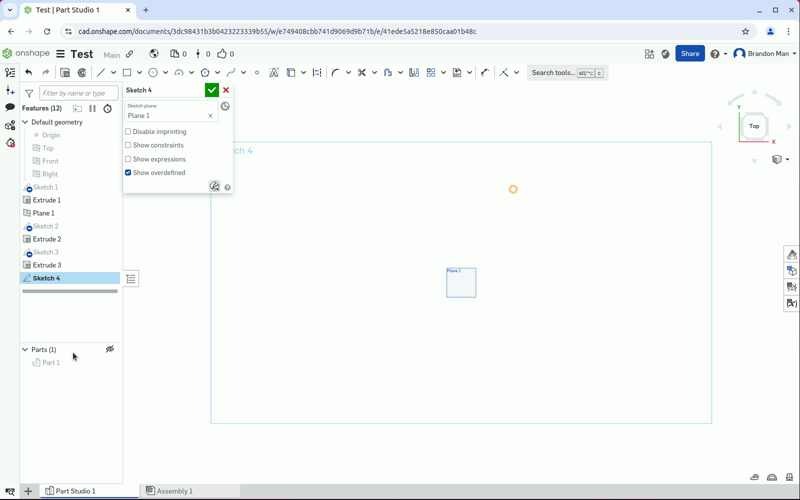
key(c)
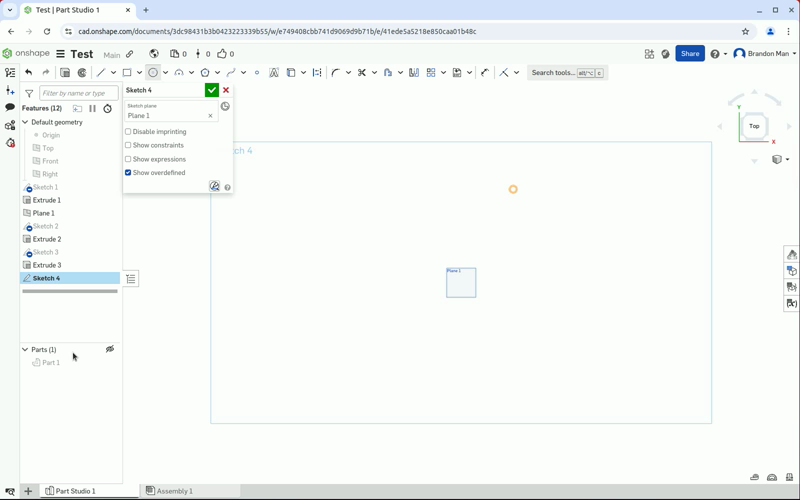
key_down(shift)
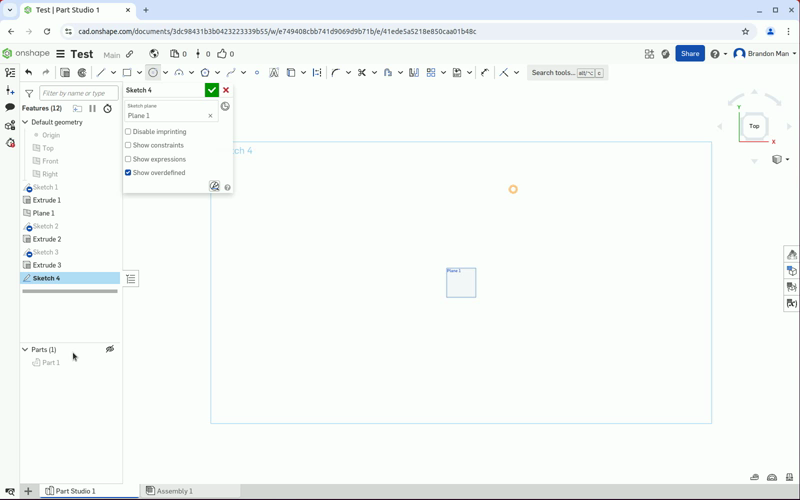
mouse_move(409, 367)
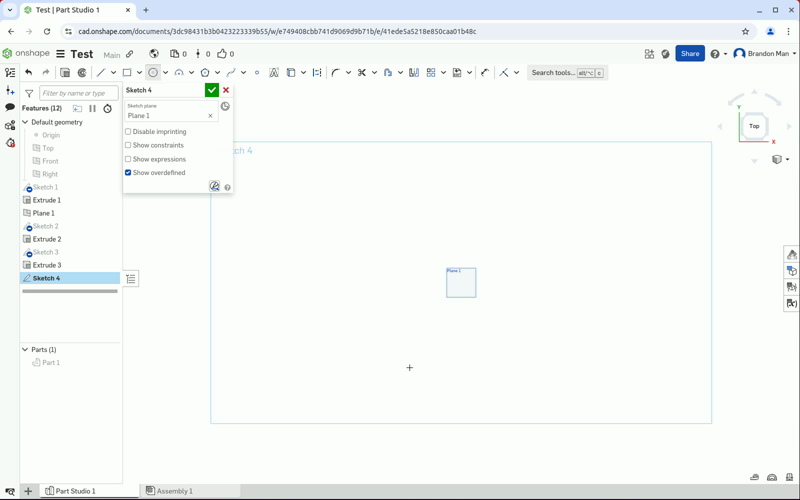
click(409, 367)
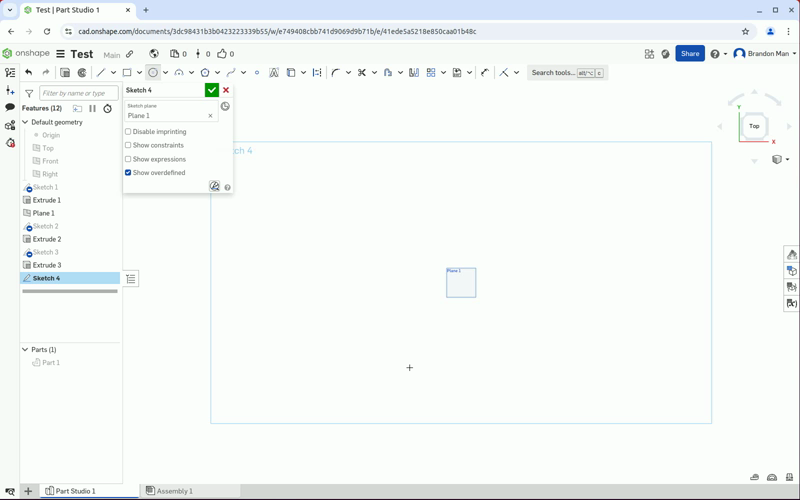
key_up(shift)
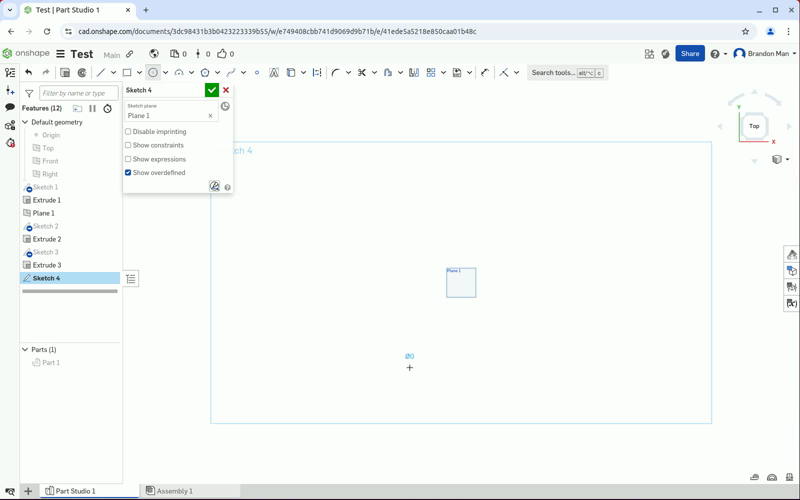
mouse_move(413, 367)
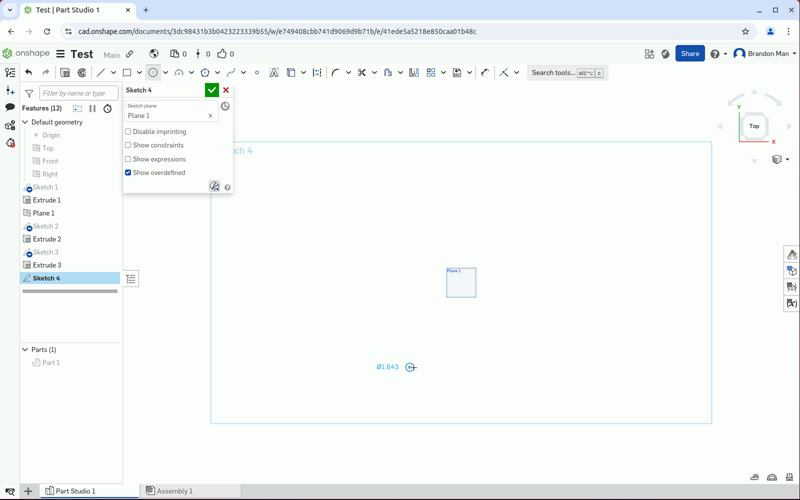
click(413, 367)
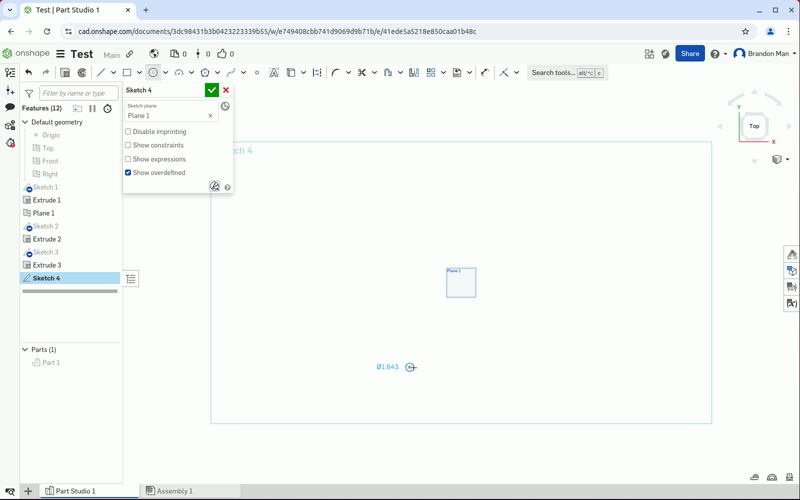
key(esc)
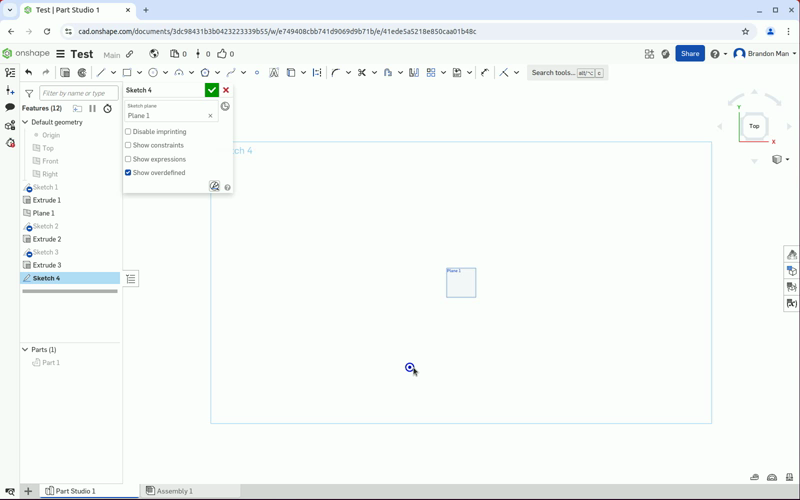
mouse_move(408, 366)
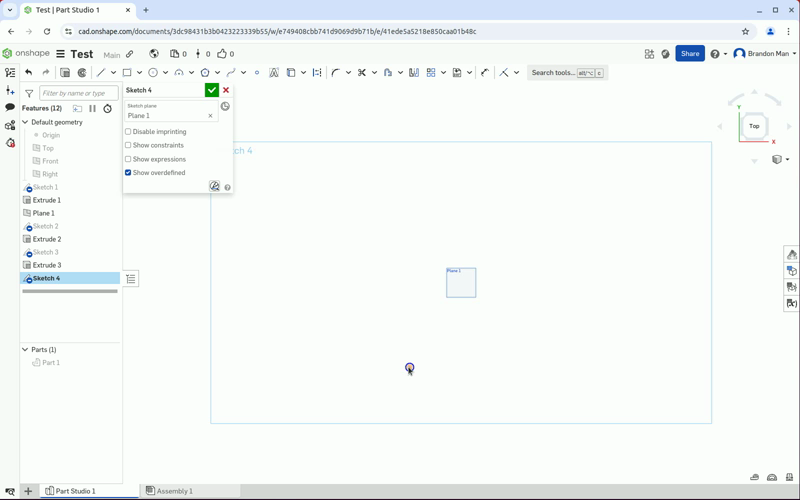
scroll(6)
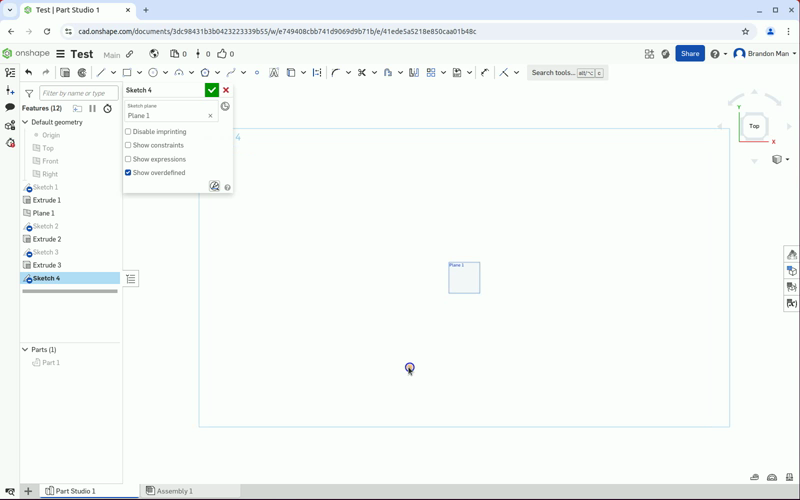
scroll(6)
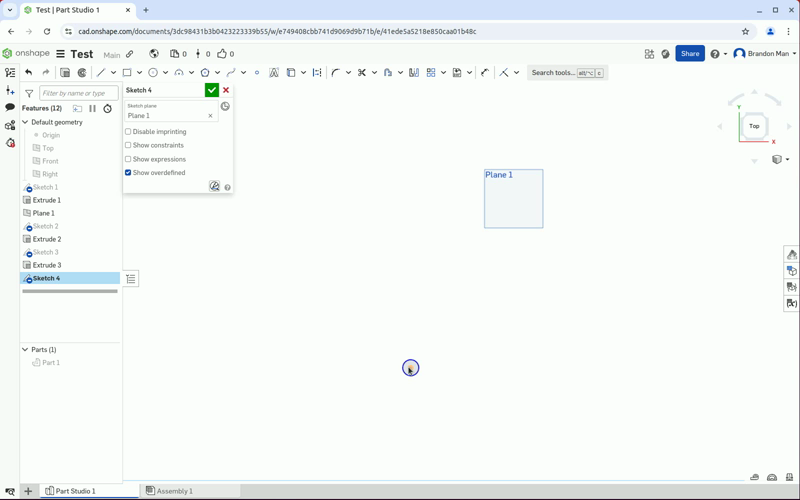
scroll(6)
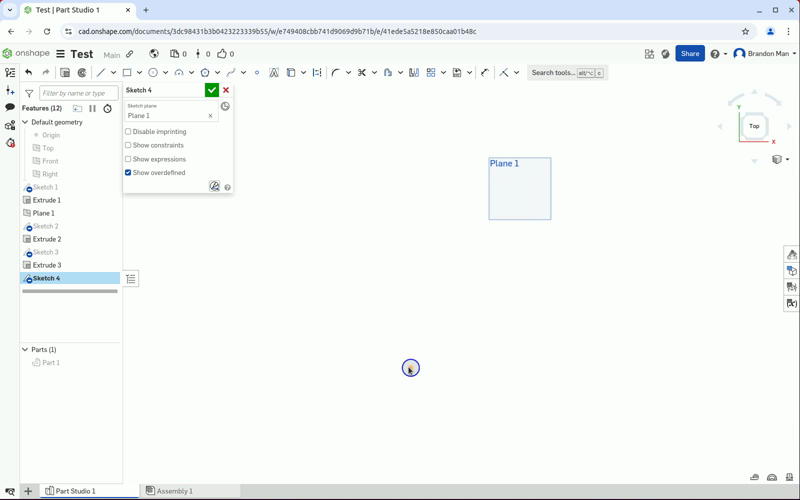
scroll(6)
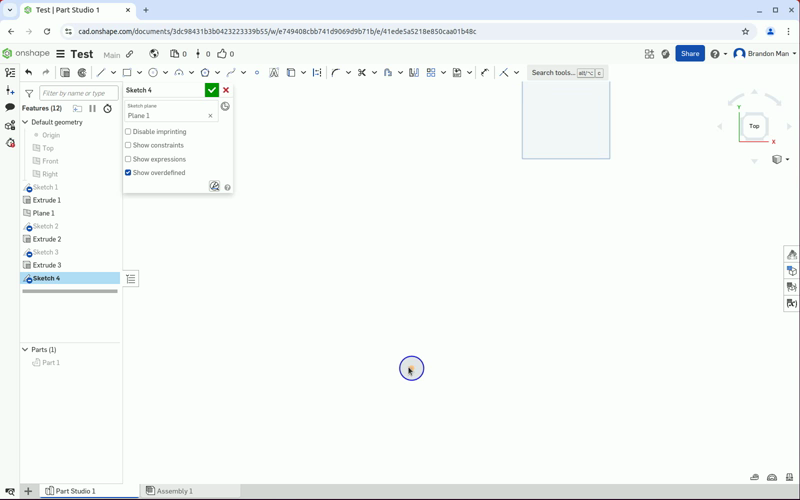
scroll(6)
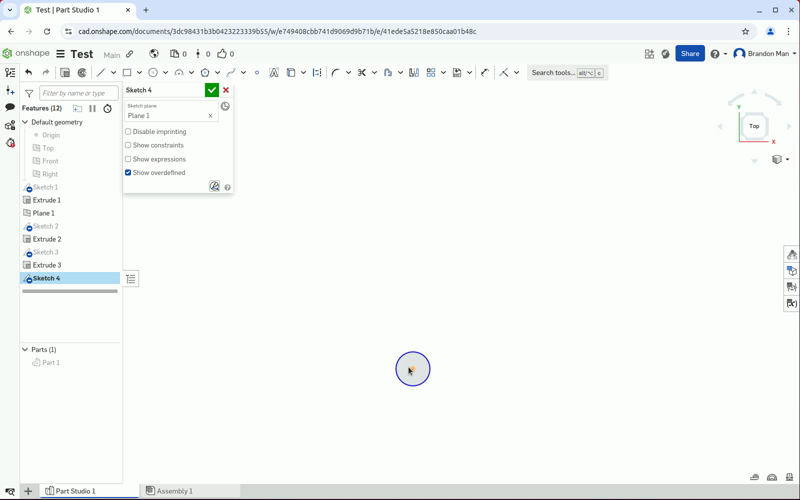
scroll(6)
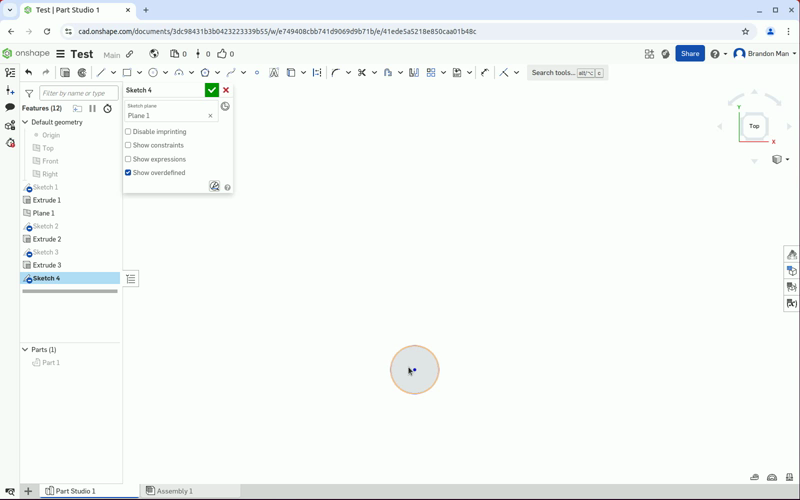
scroll(6)
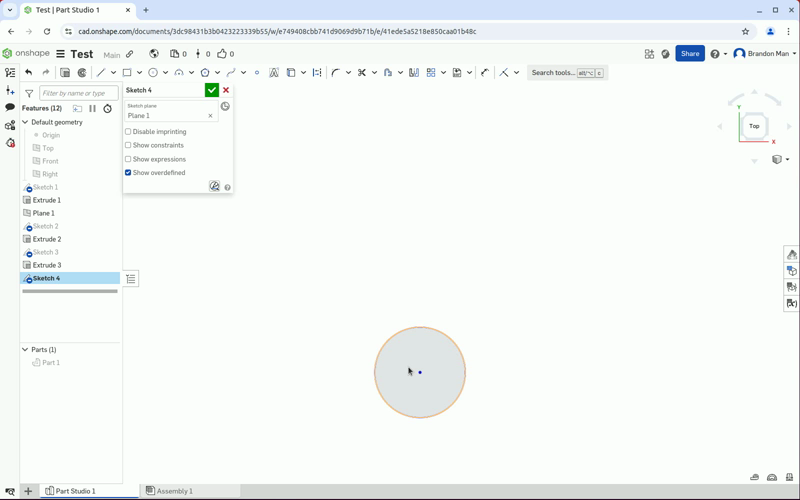
click(408, 366)
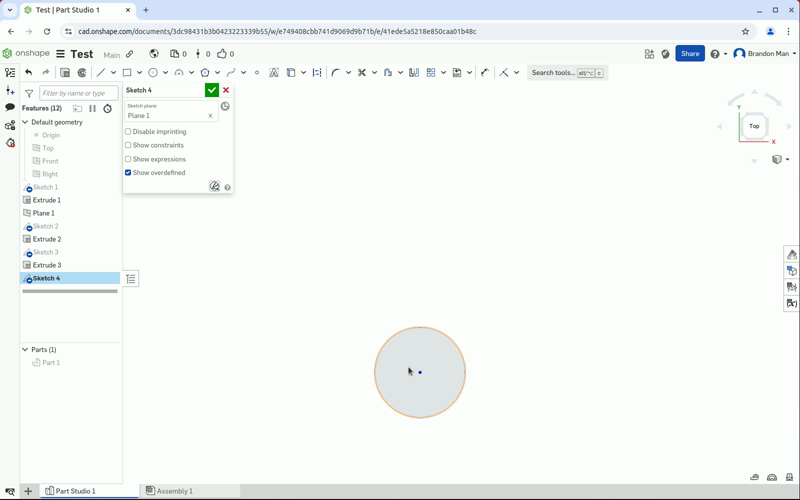
scroll(-6)
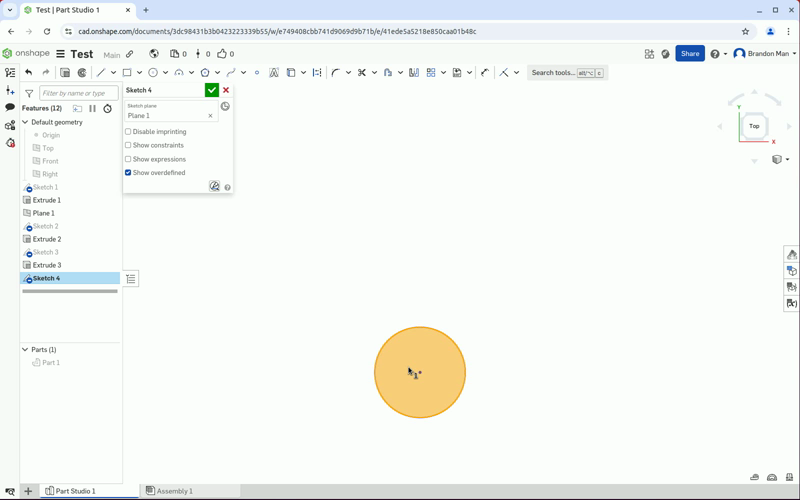
scroll(-6)
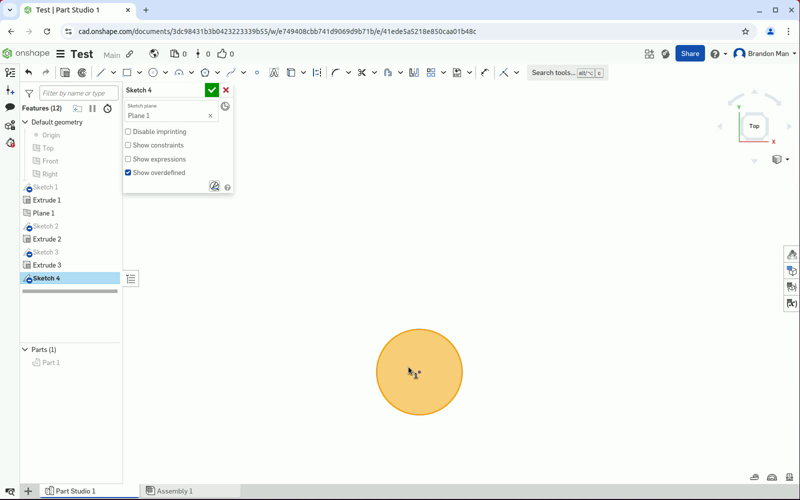
scroll(-6)
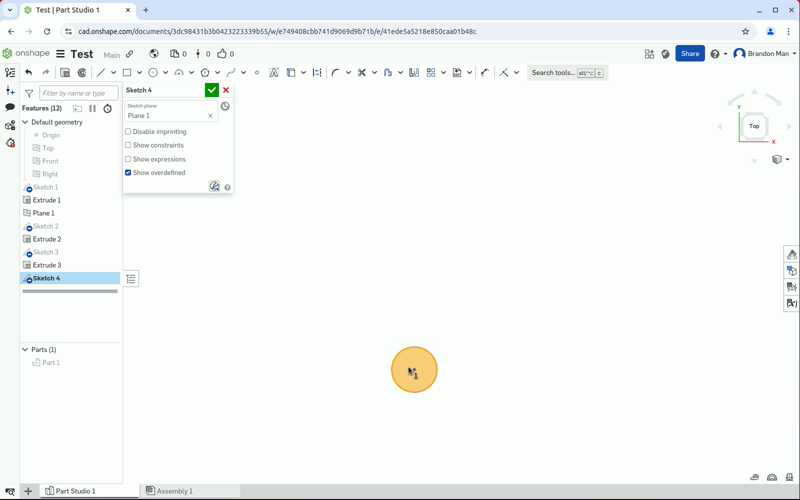
scroll(-6)
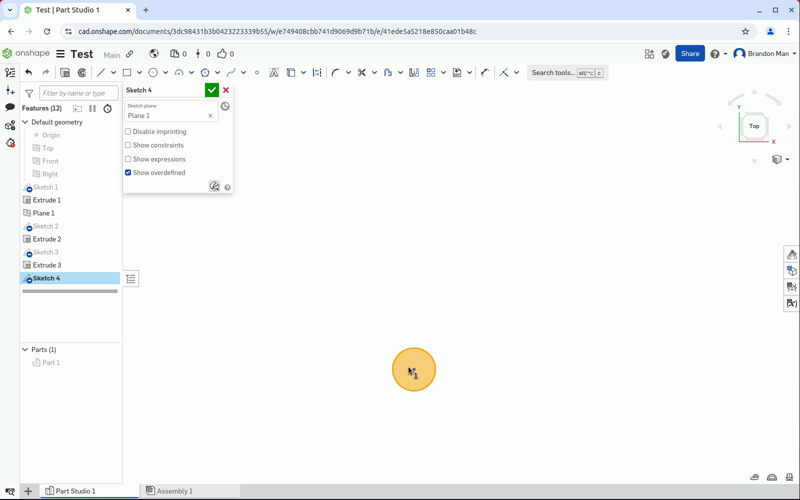
scroll(-6)
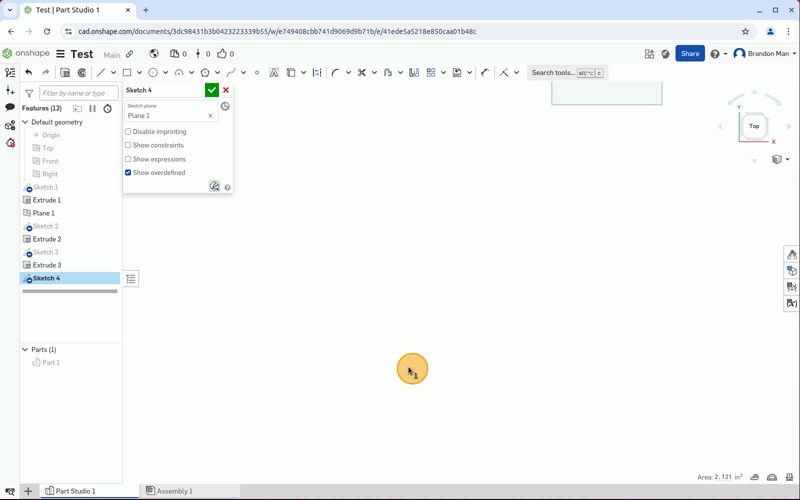
scroll(-6)
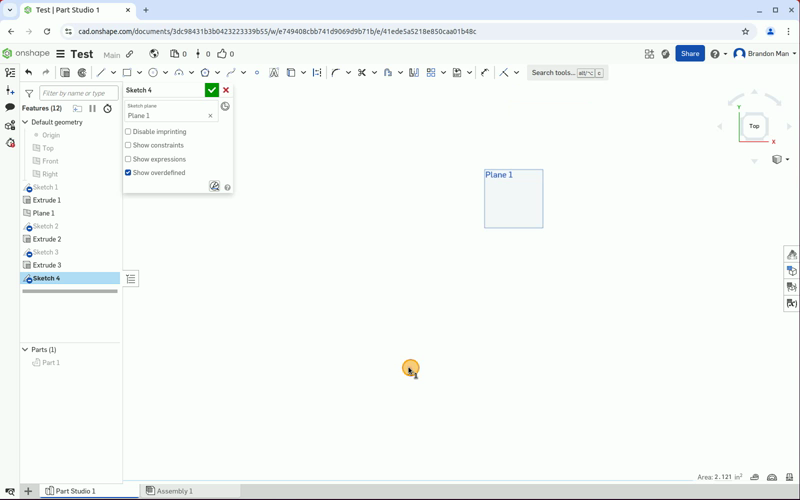
scroll(-6)
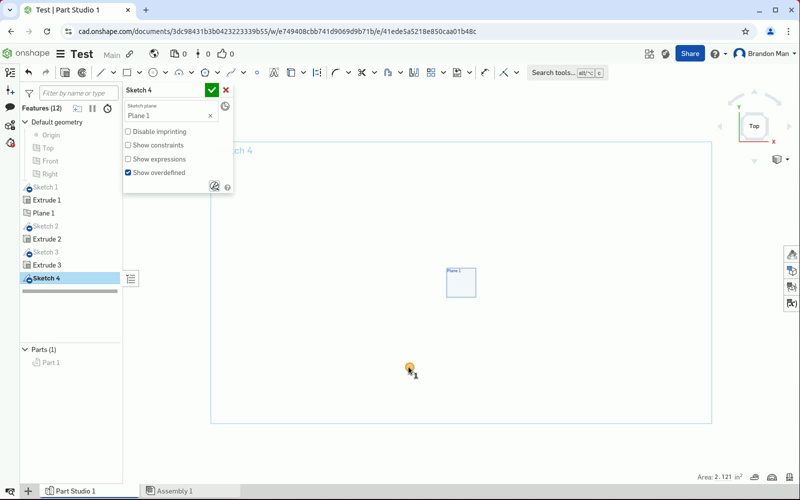
mouse_move(73, 352)
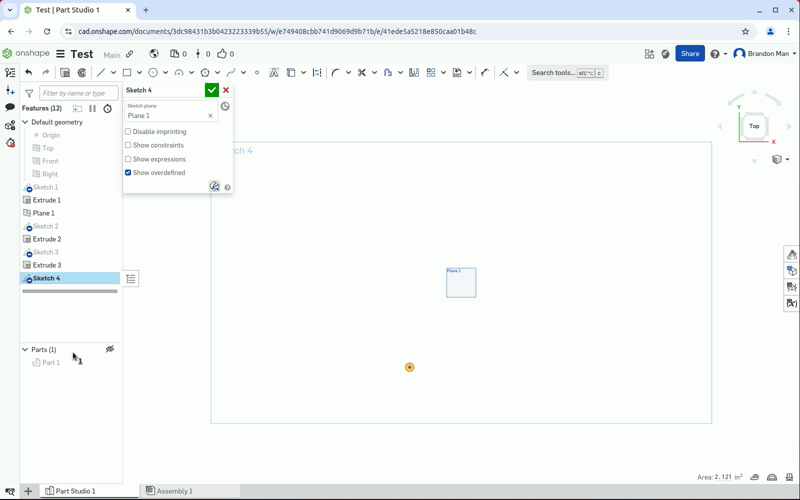
key(shift+y)
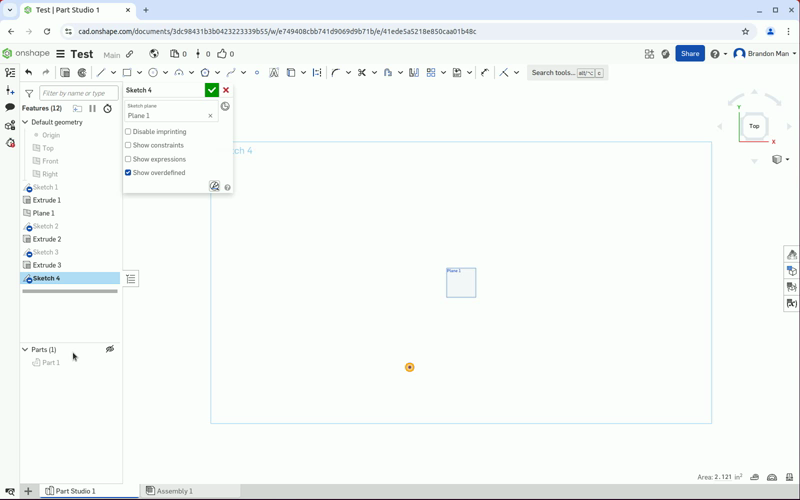
key(shift+e)
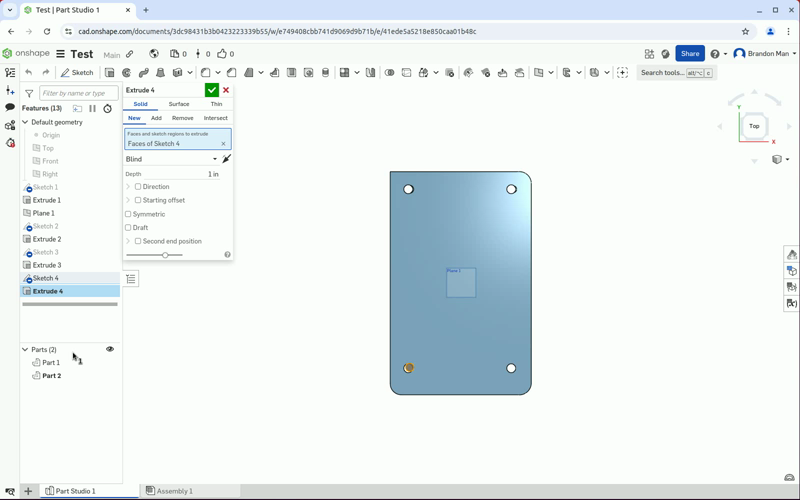
mouse_move(143, 106)
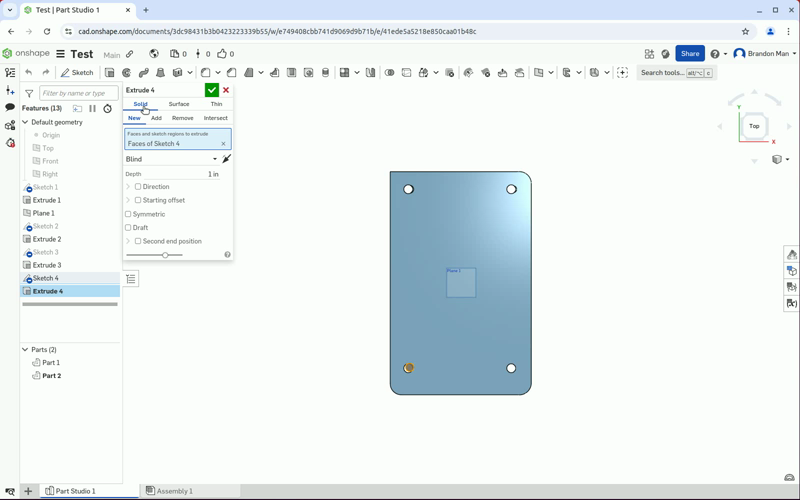
click(143, 106)
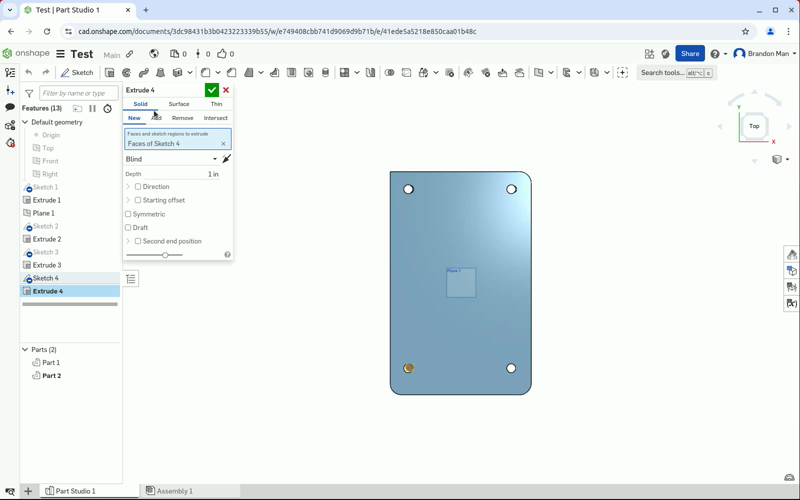
mouse_move(186, 120)
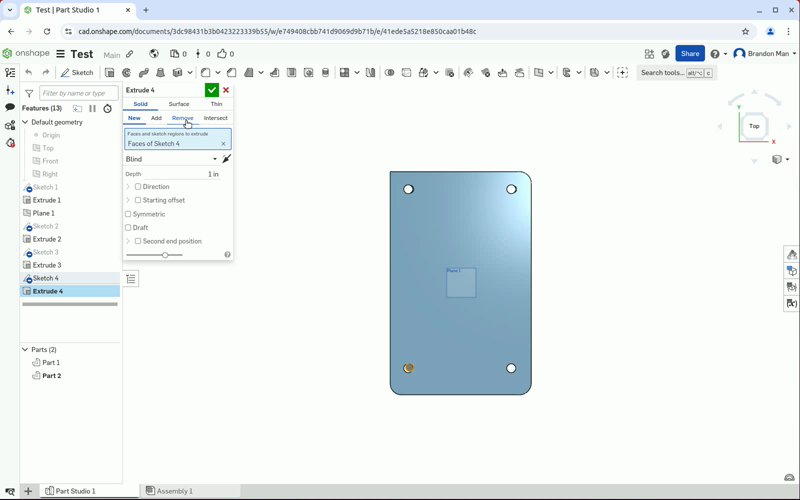
click(186, 120)
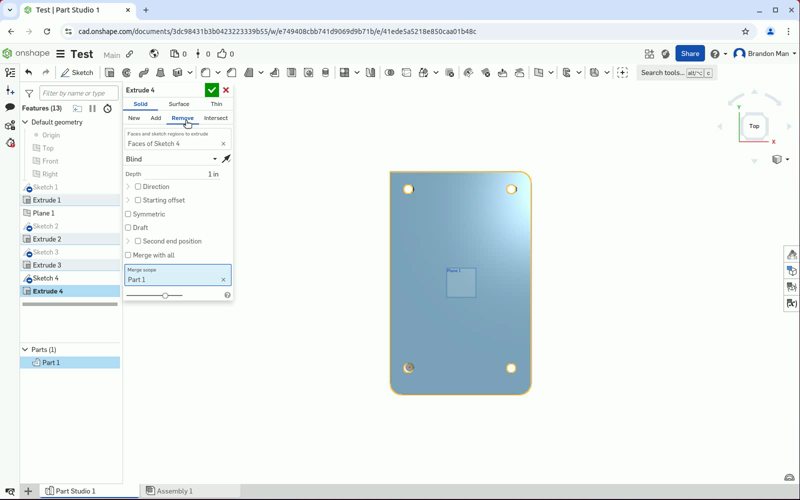
key(tab, 4)
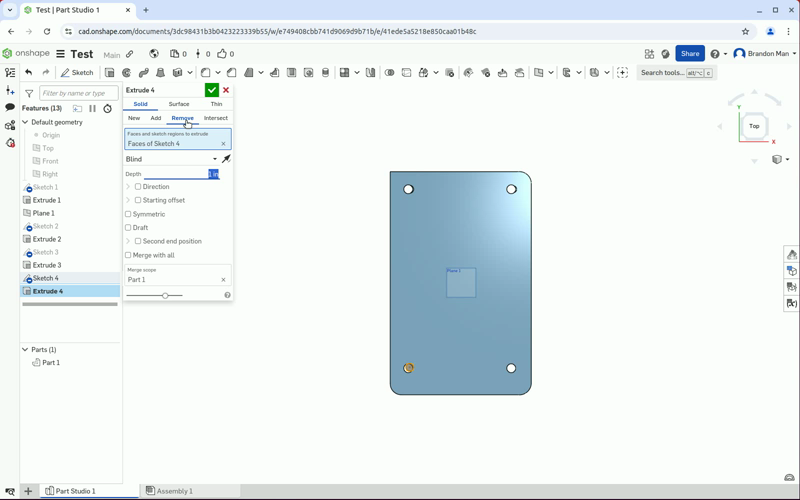
text(2.889)
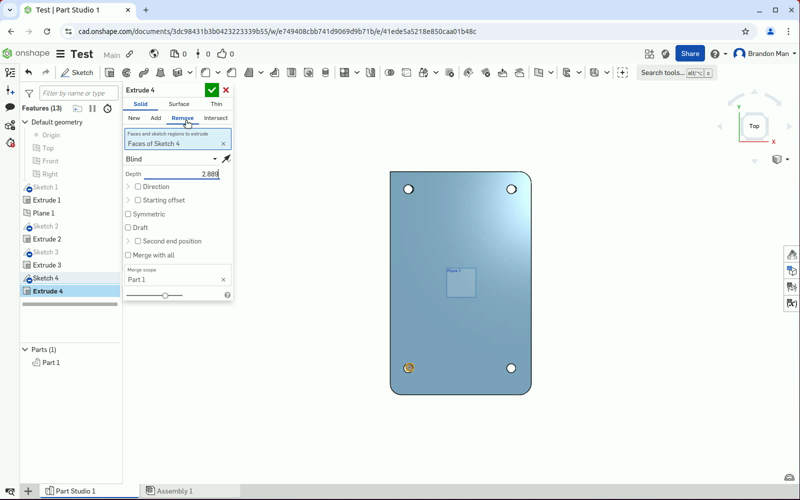
key(tab, 6)
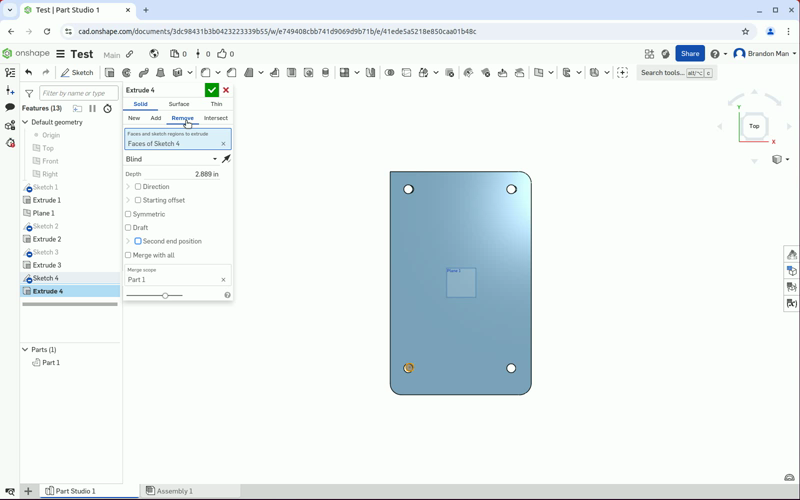
key(space)
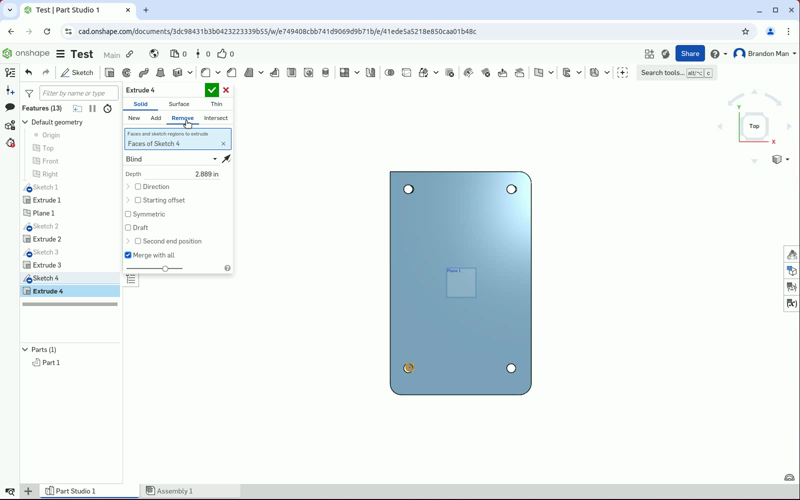
key(enter)
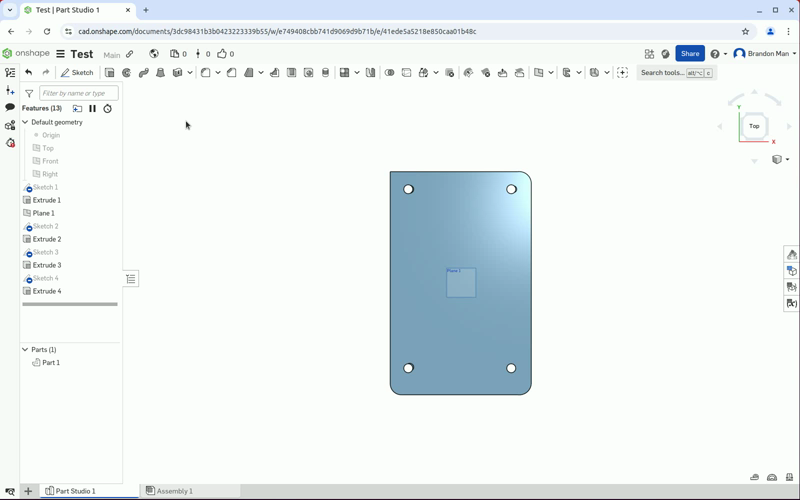
key(shift+h)
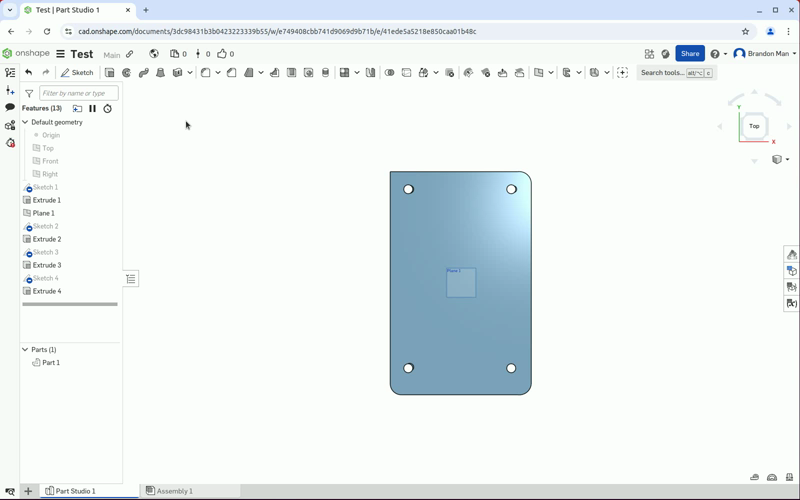
key(shift+h)
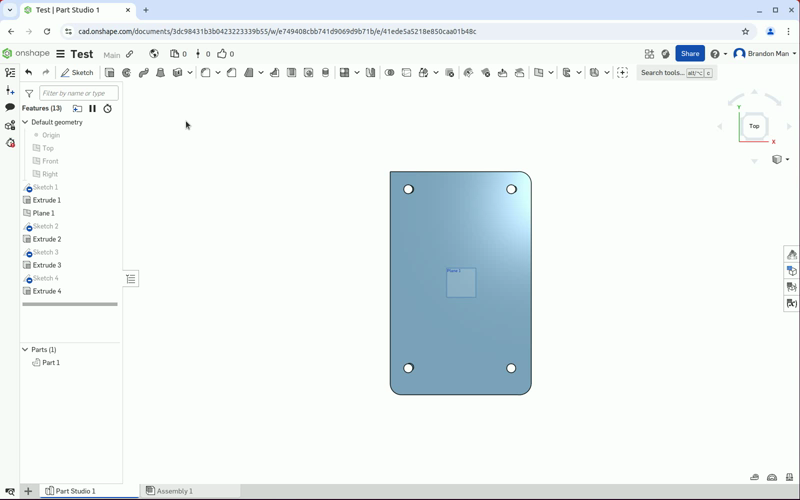
mouse_move(73, 189)
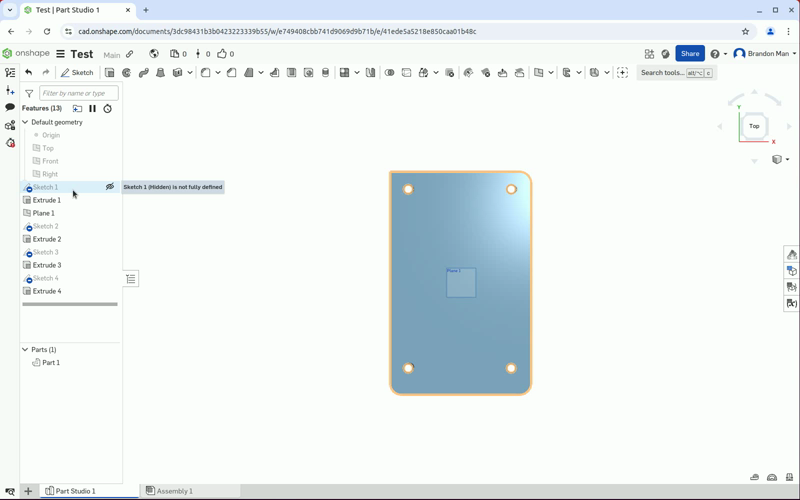
click(73, 189)
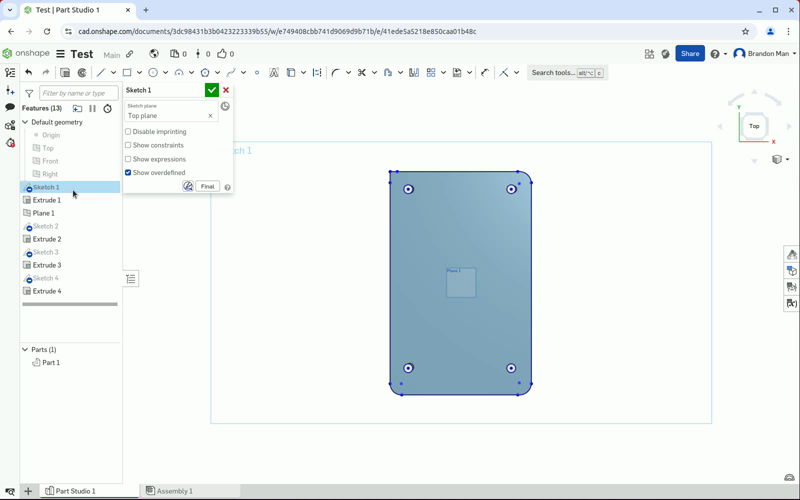
mouse_move(229, 92)
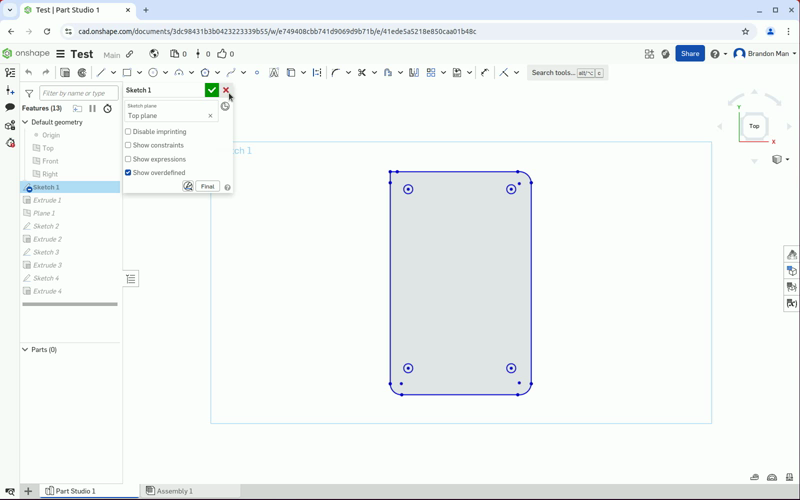
click(229, 92)
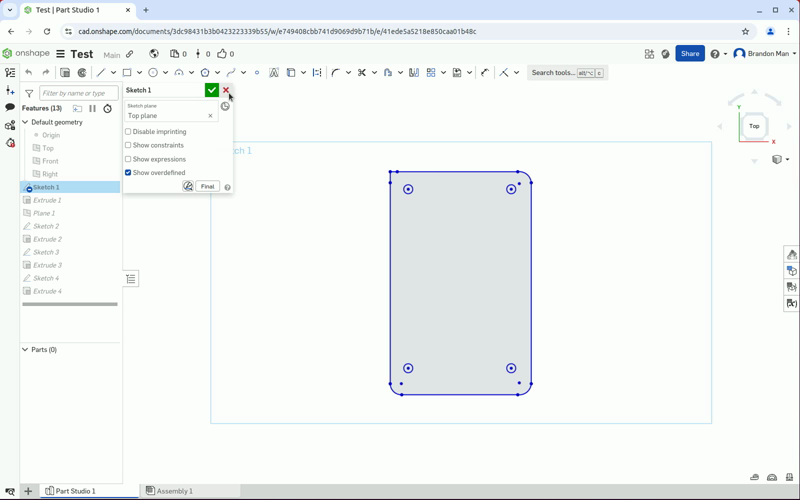
key(shift+s)
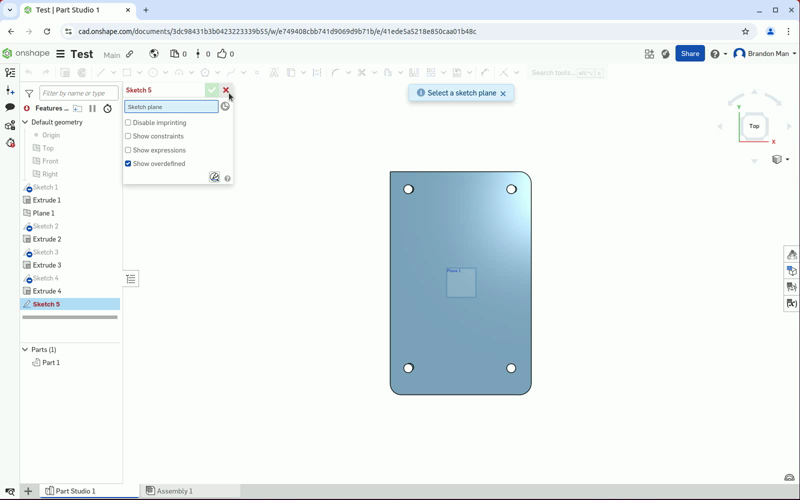
mouse_move(73, 215)
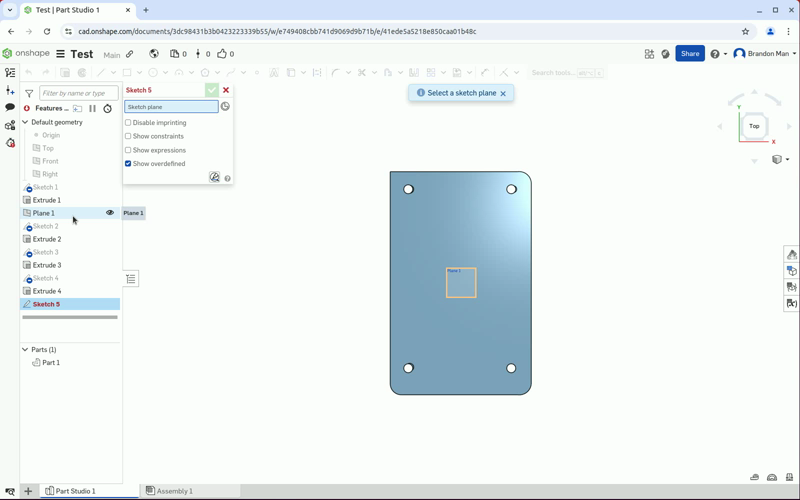
click(73, 215)
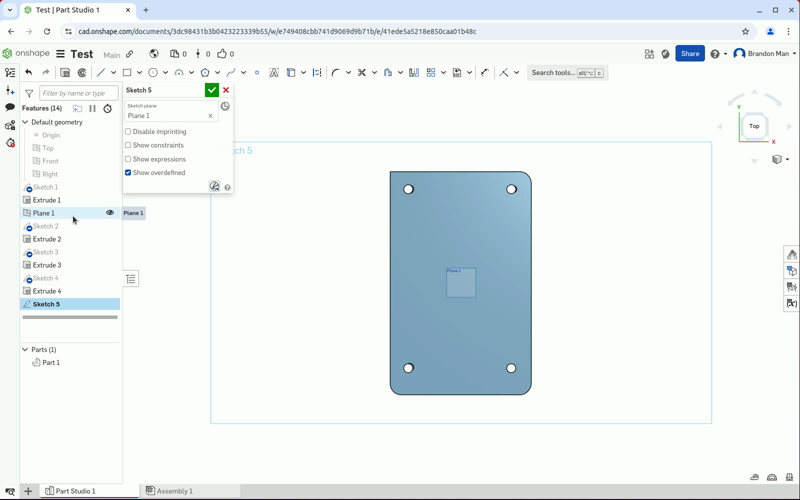
mouse_move(73, 352)
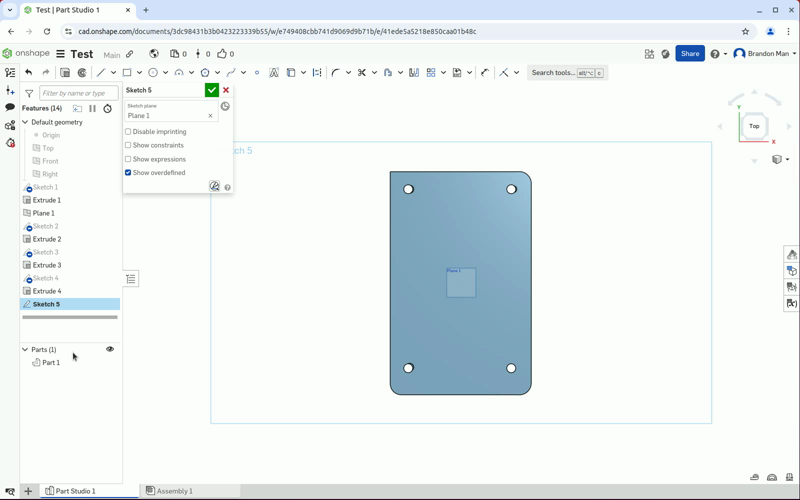
key(y)
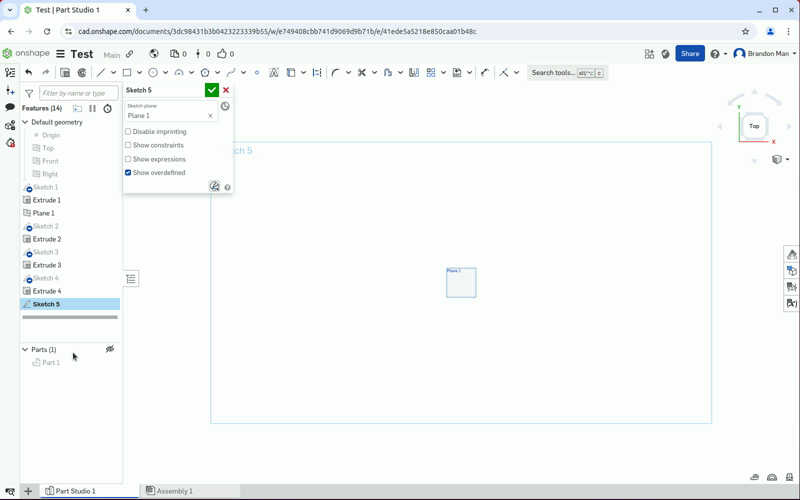
key(c)
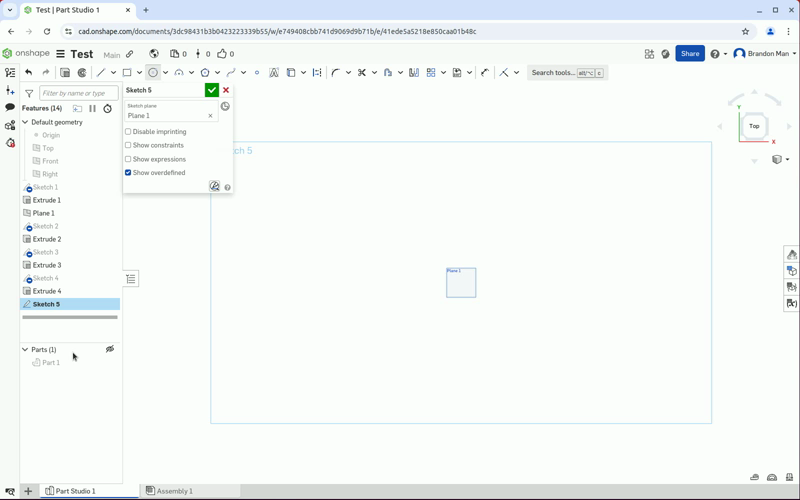
key_down(shift)
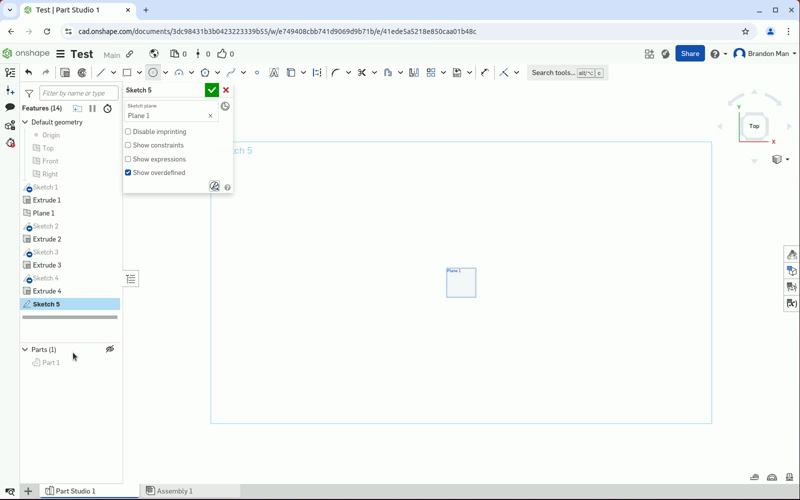
mouse_move(513, 367)
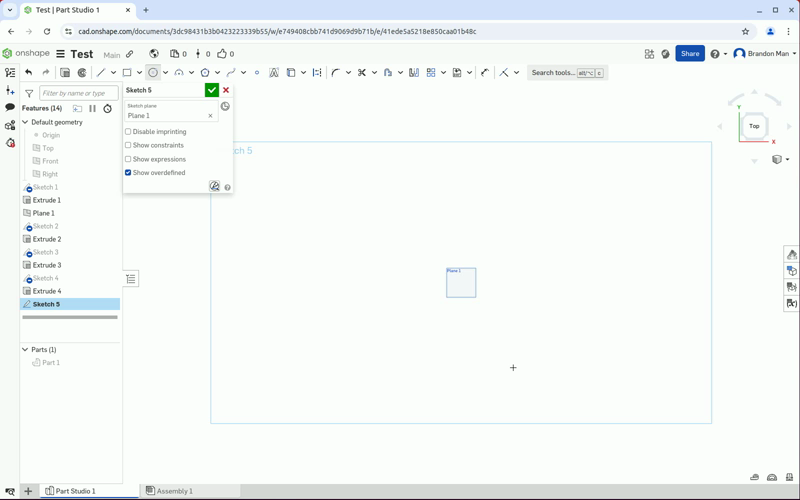
click(513, 367)
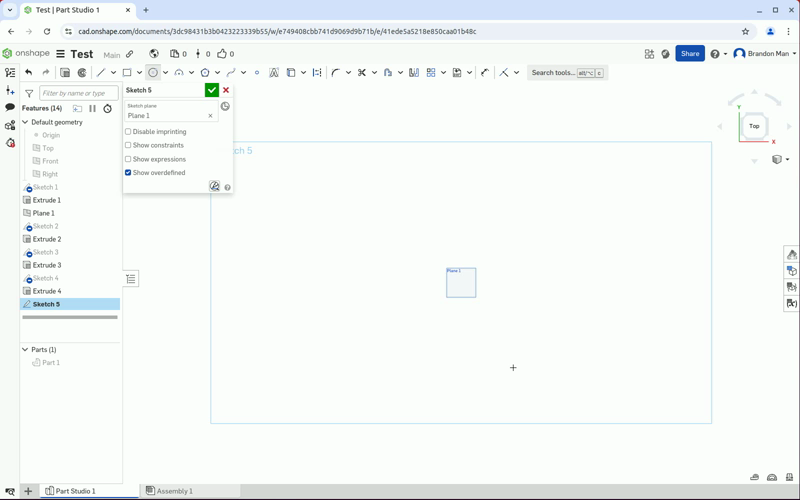
key_up(shift)
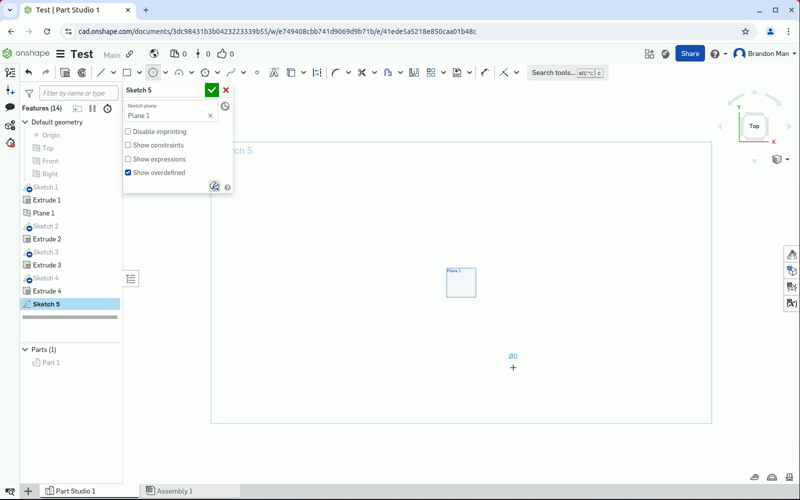
mouse_move(516, 367)
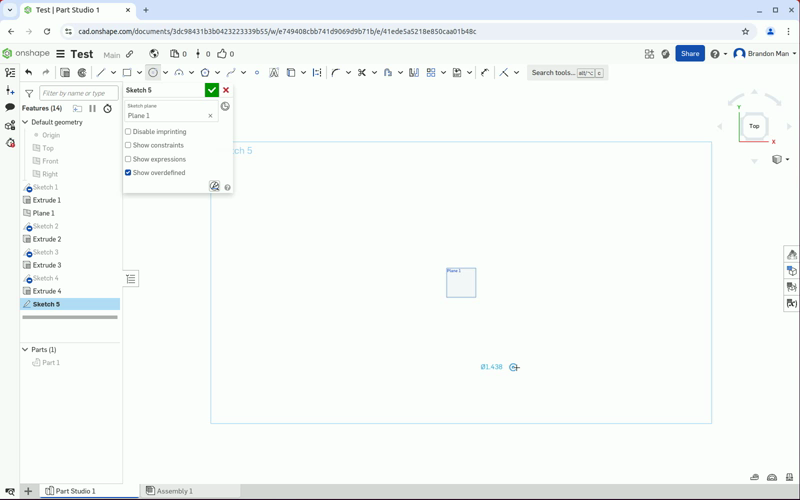
click(516, 367)
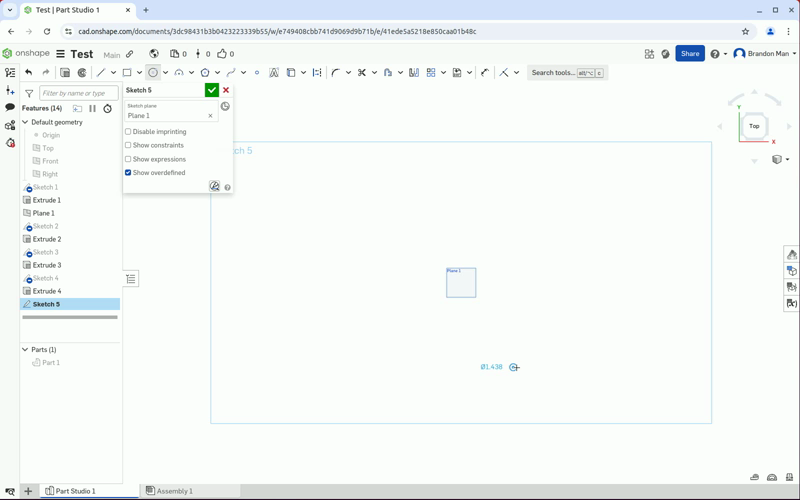
key(esc)
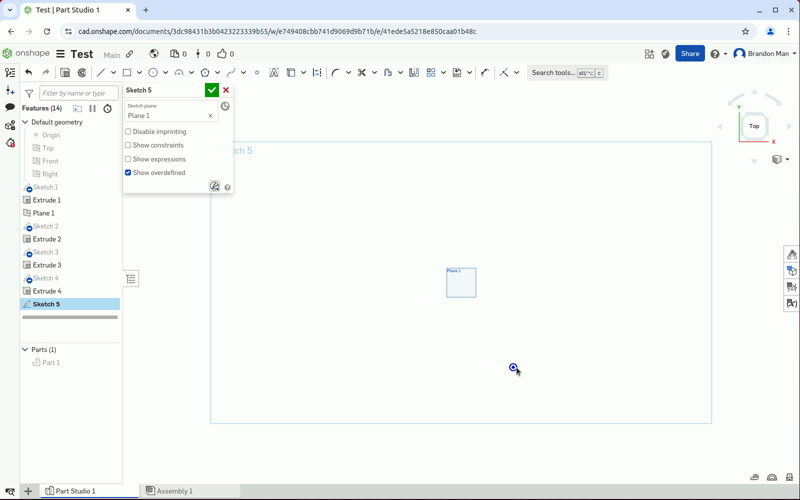
mouse_move(513, 363)
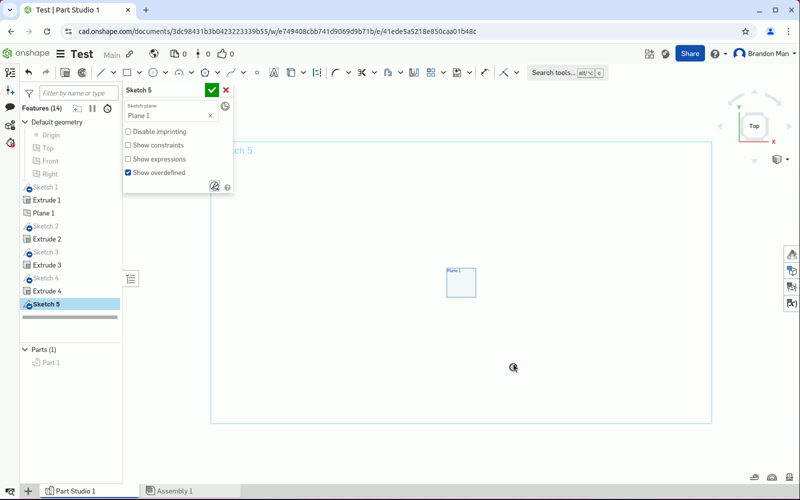
scroll(6)
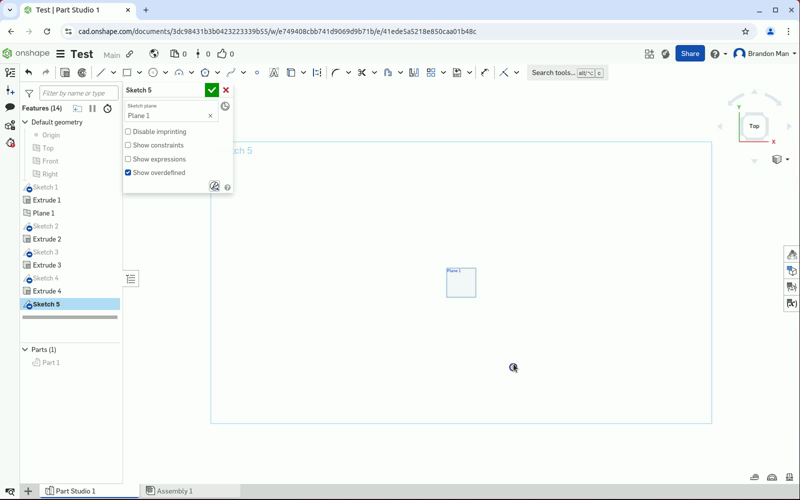
scroll(6)
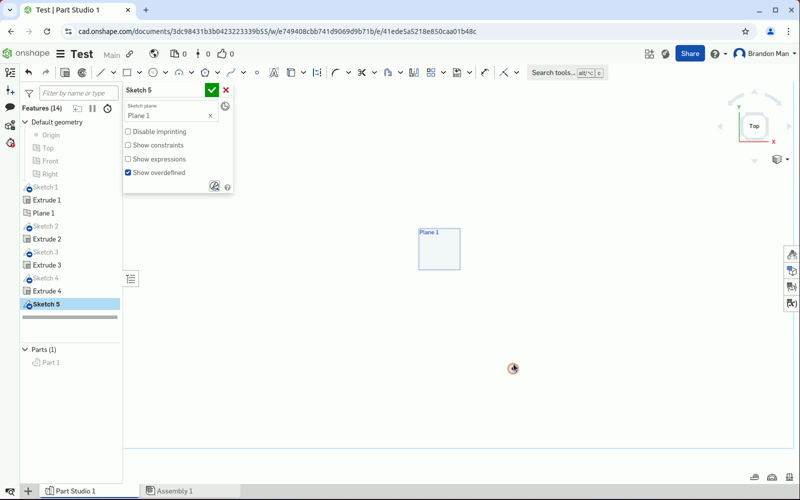
scroll(6)
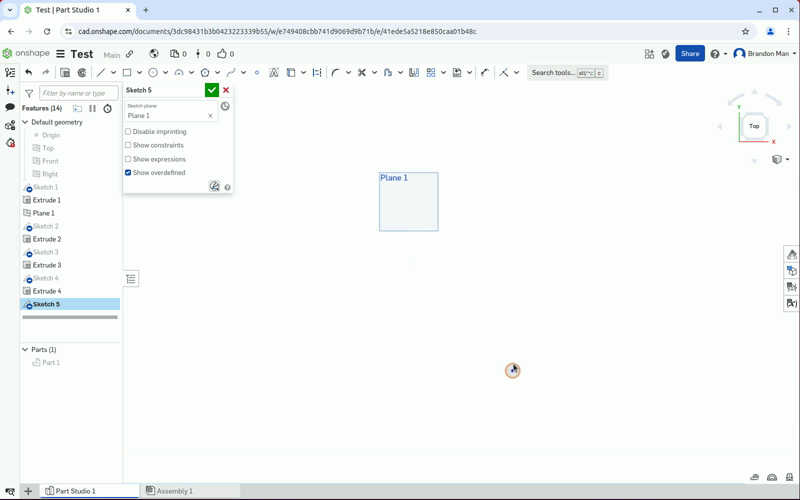
scroll(6)
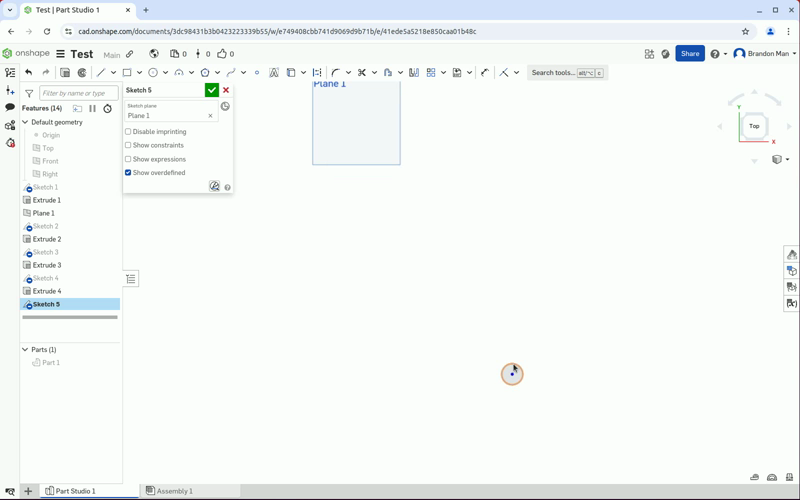
scroll(6)
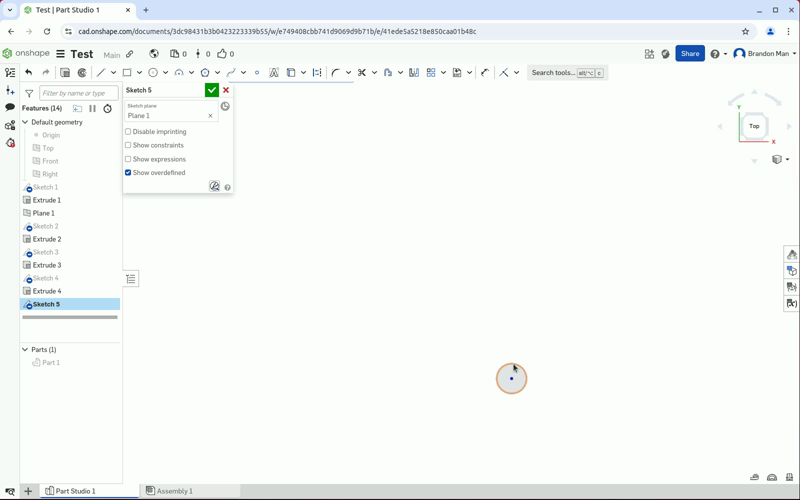
scroll(6)
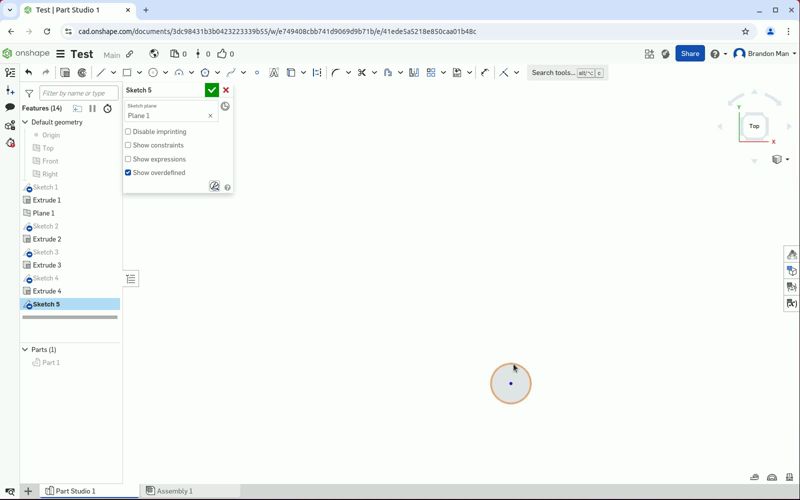
scroll(6)
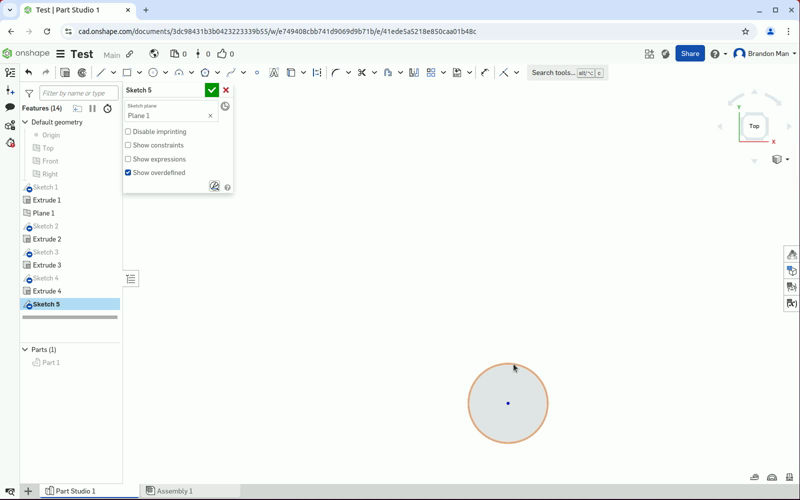
click(513, 363)
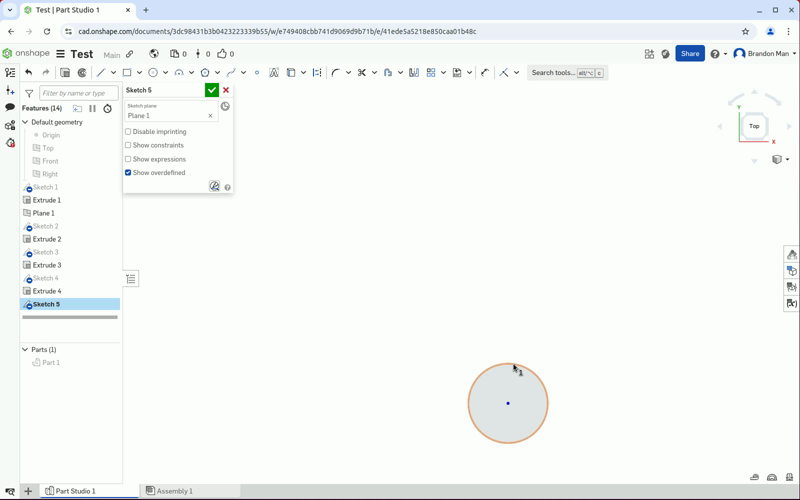
scroll(-6)
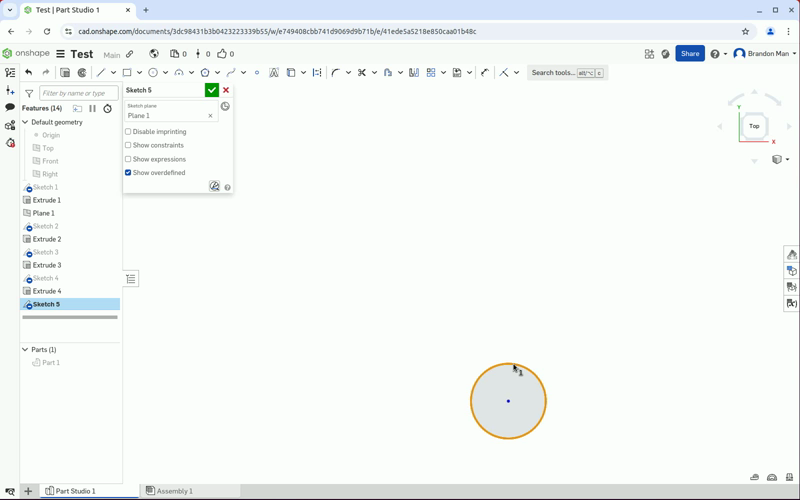
scroll(-6)
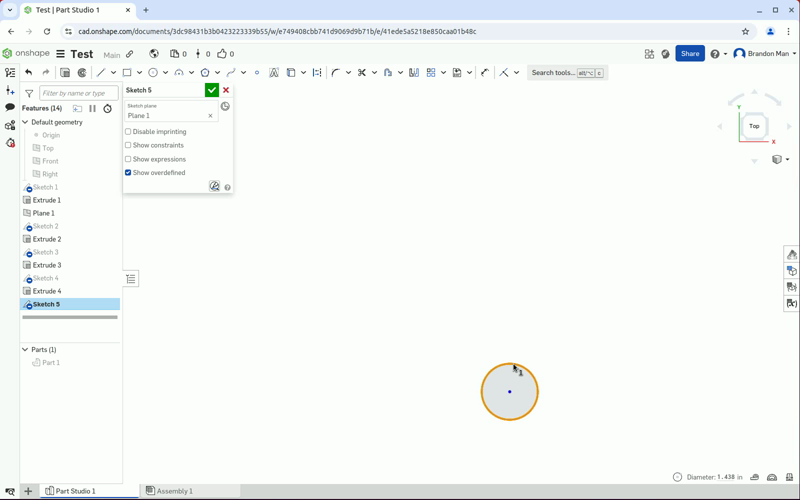
scroll(-6)
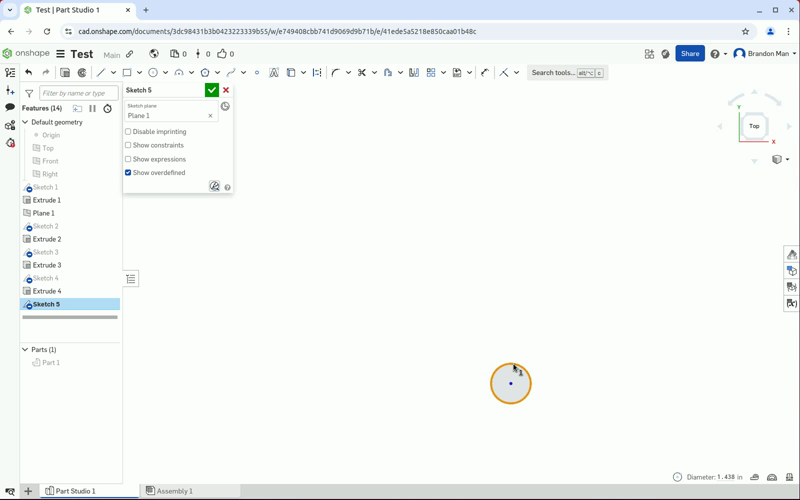
scroll(-6)
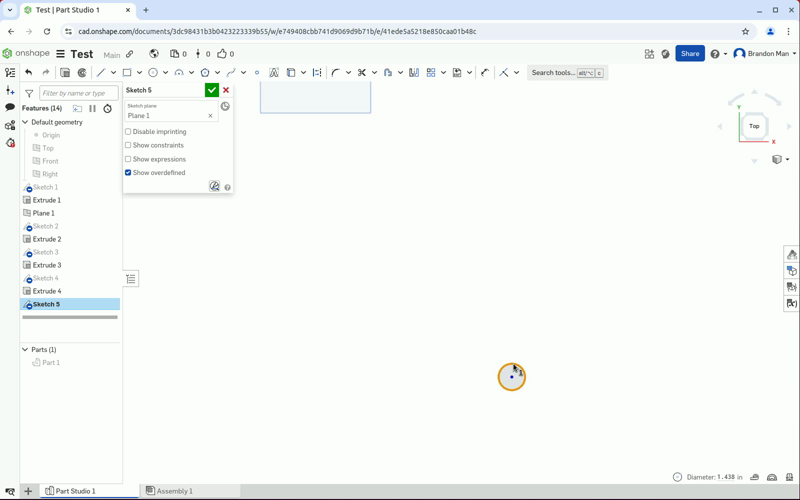
scroll(-6)
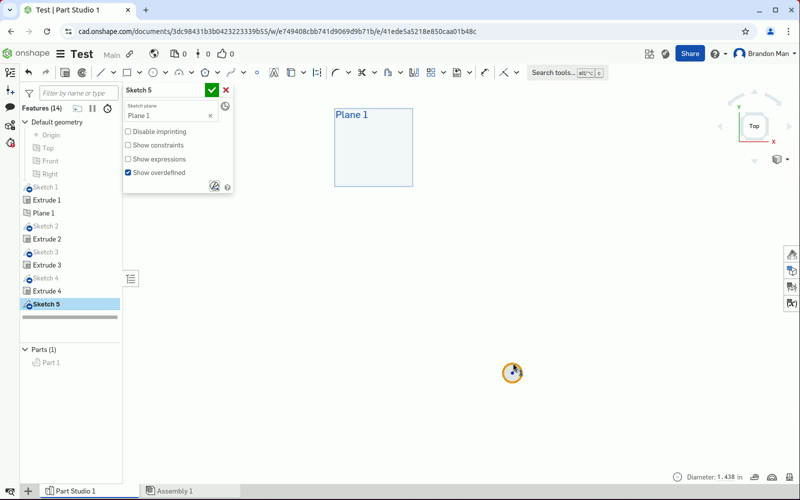
scroll(-6)
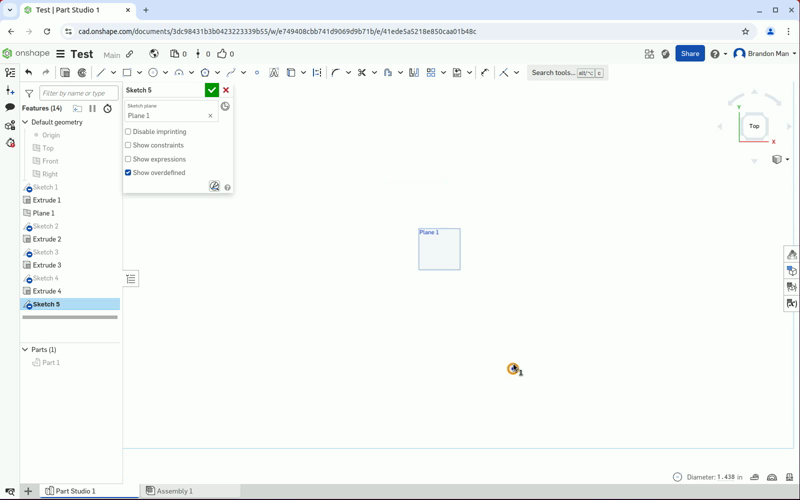
scroll(-6)
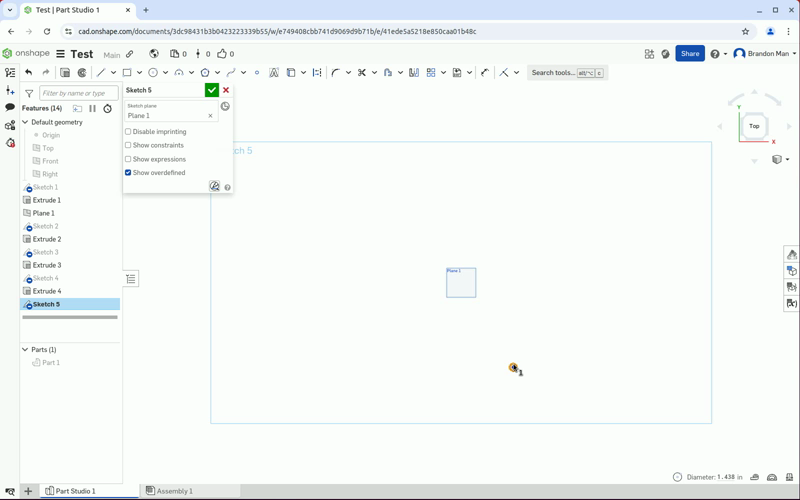
mouse_move(73, 352)
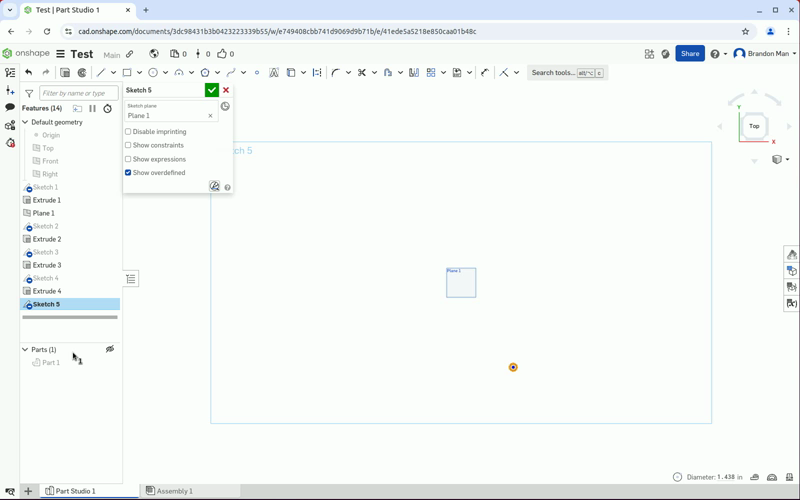
key(shift+y)
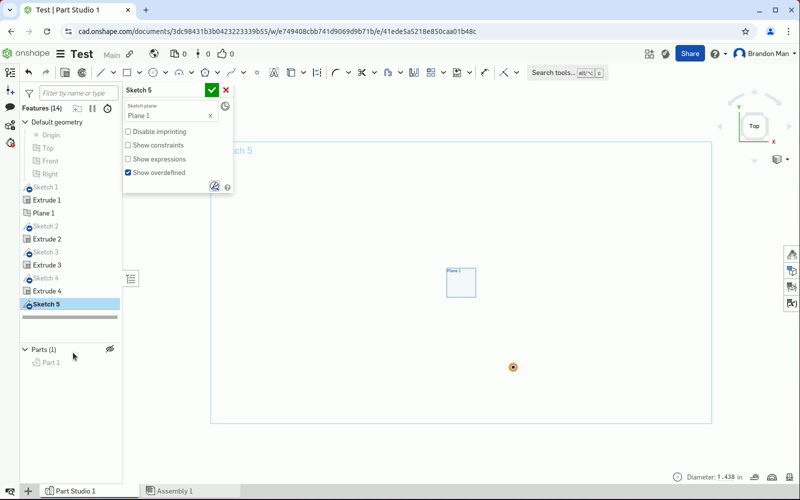
key(shift+e)
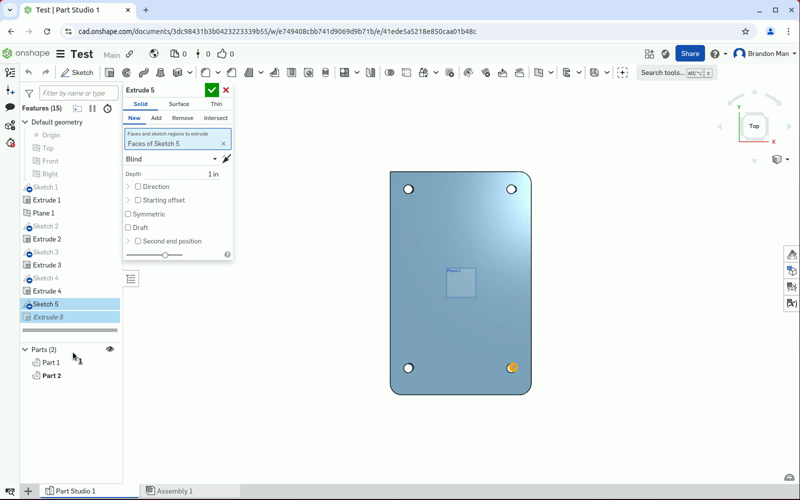
mouse_move(143, 106)
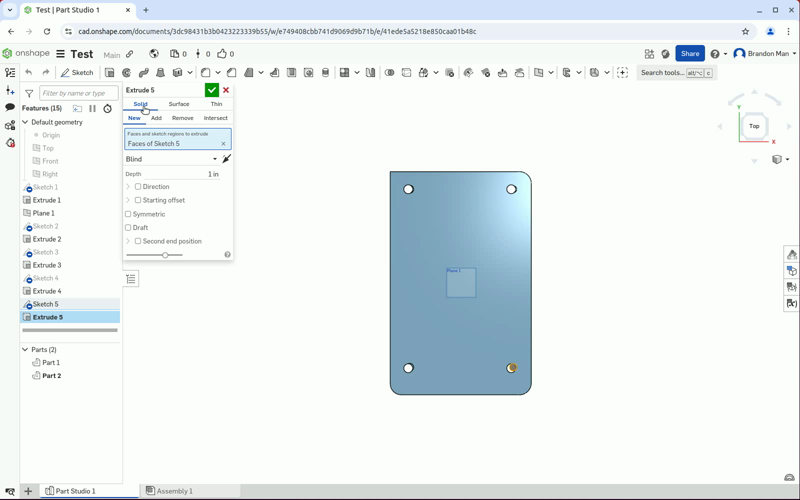
click(143, 106)
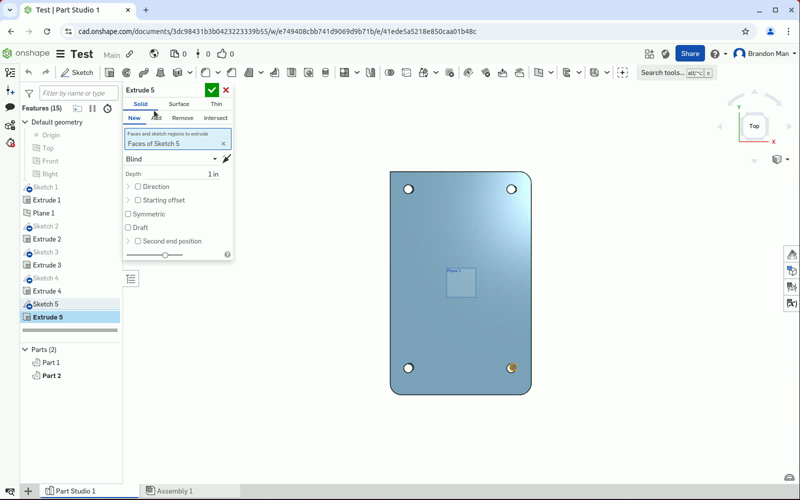
mouse_move(186, 120)
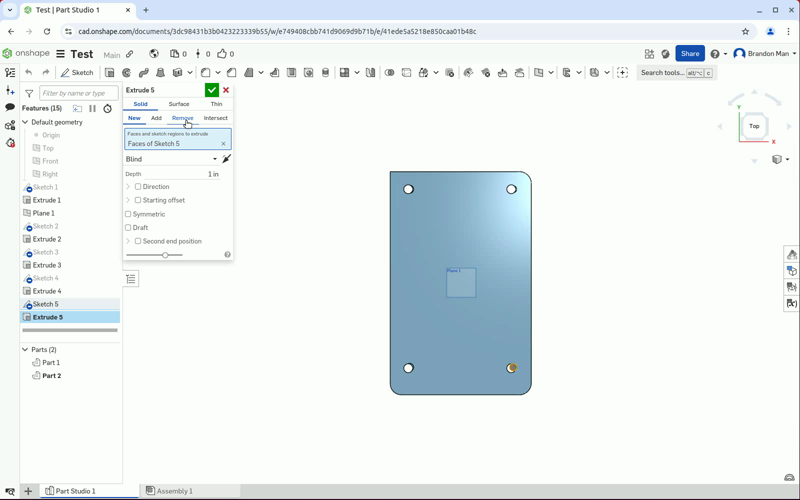
click(186, 120)
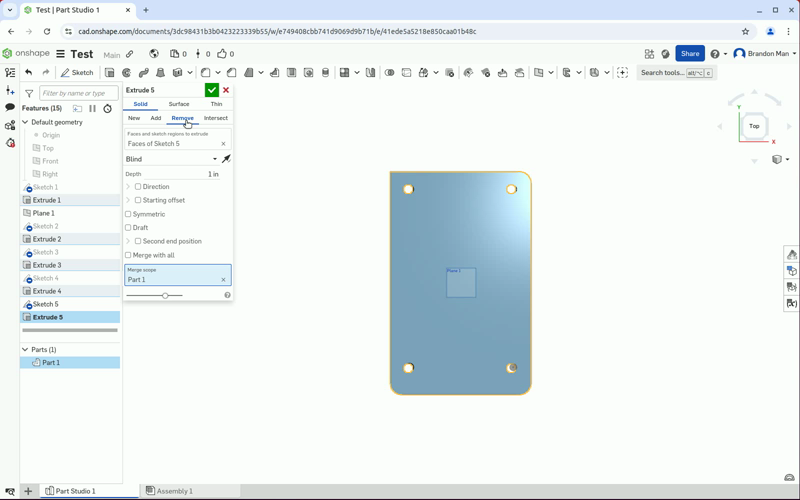
key(tab, 4)
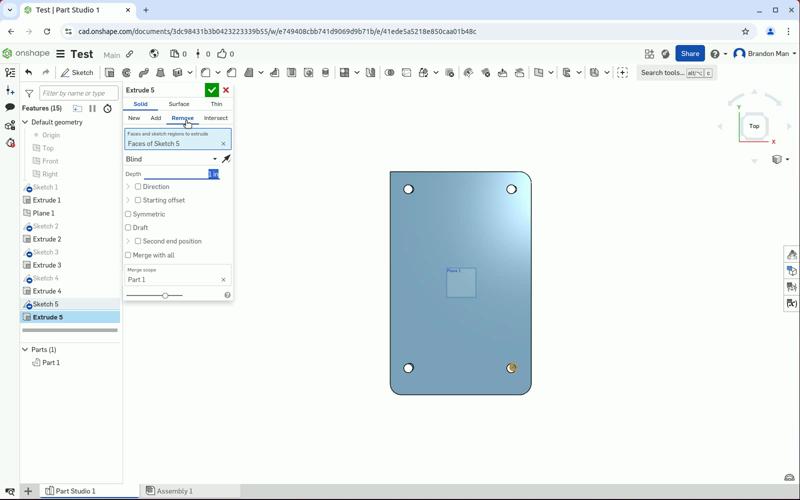
text(2.889)
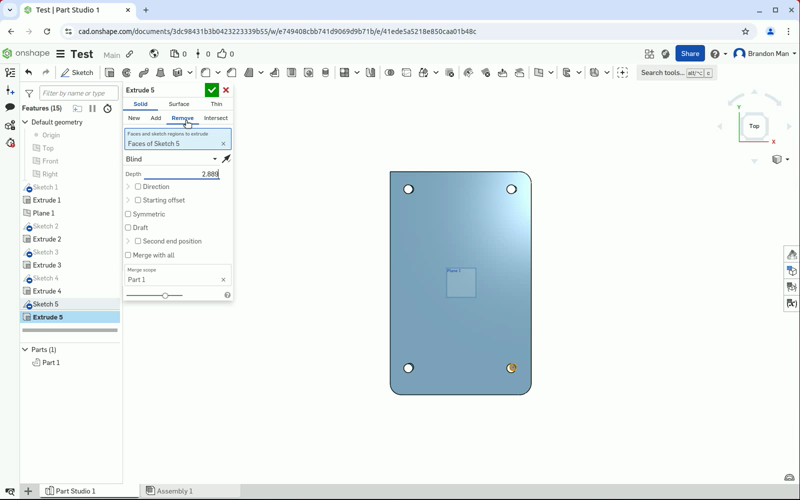
key(tab, 6)
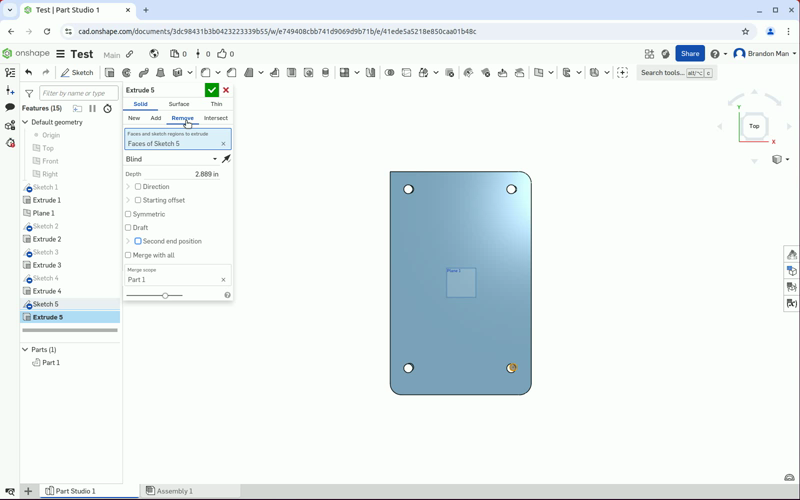
key(space)
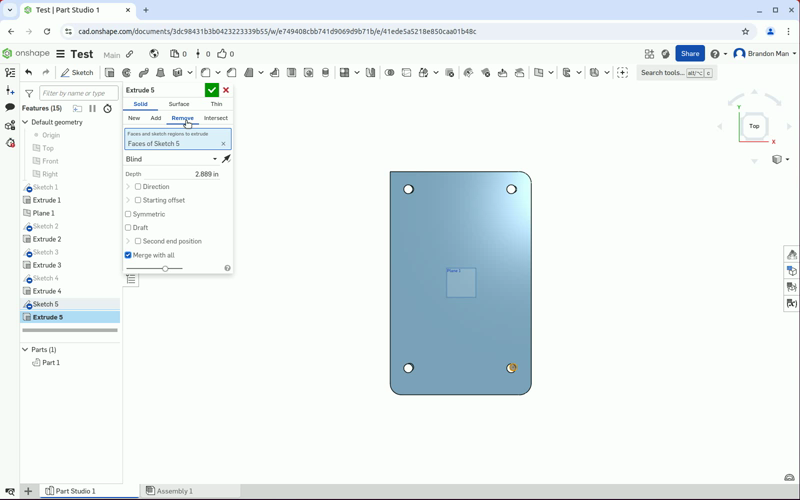
key(enter)
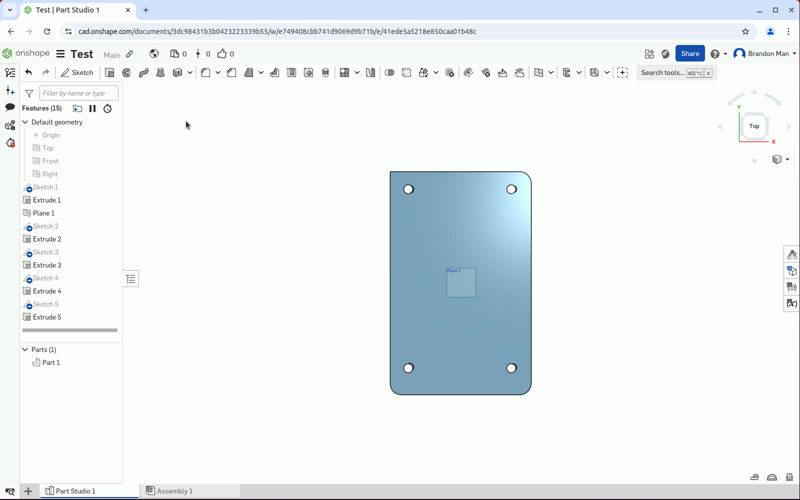
key(shift+h)
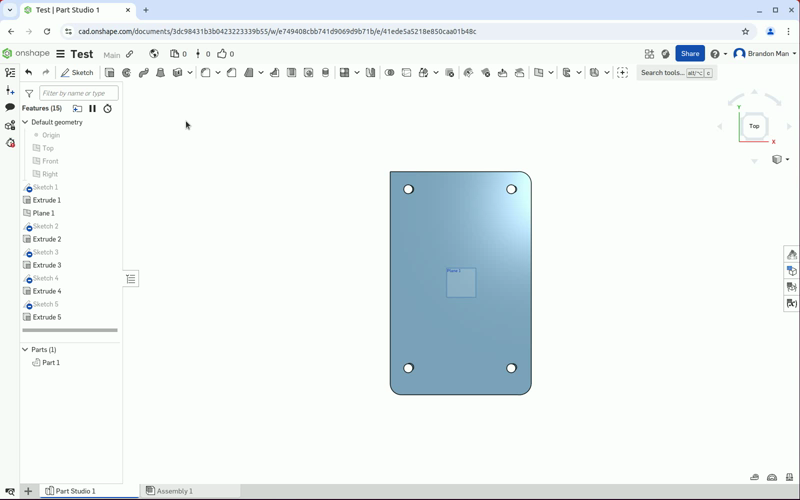
key(shift+h)
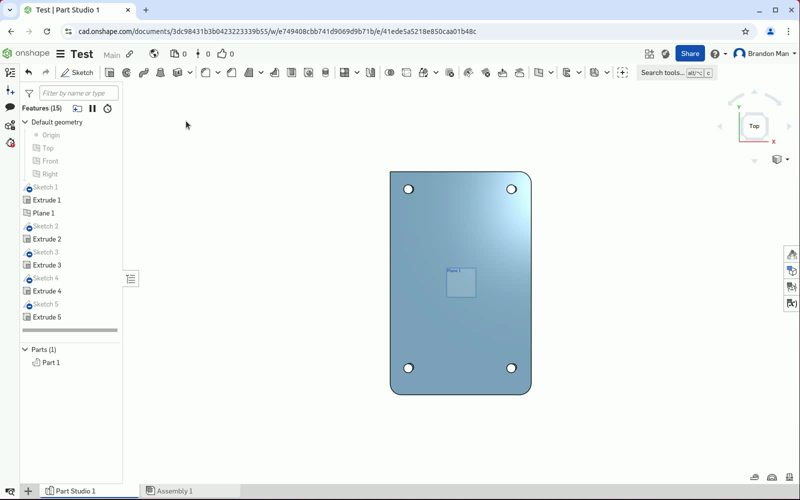
mouse_move(73, 189)
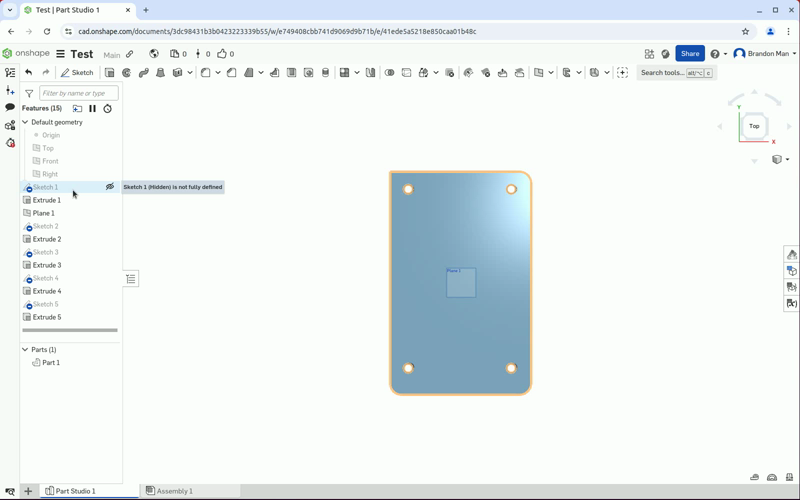
click(73, 189)
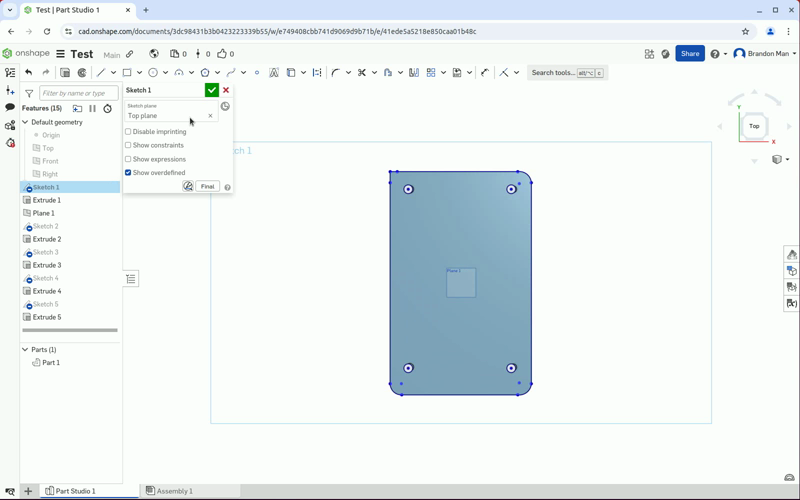
mouse_move(229, 92)
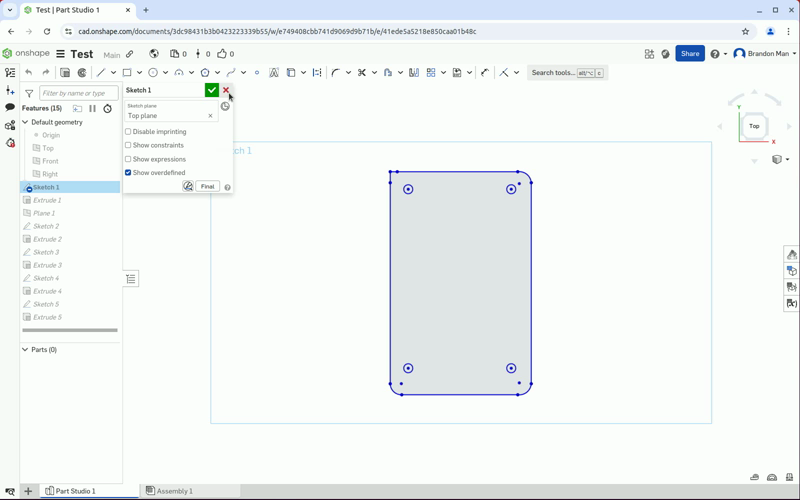
click(229, 92)
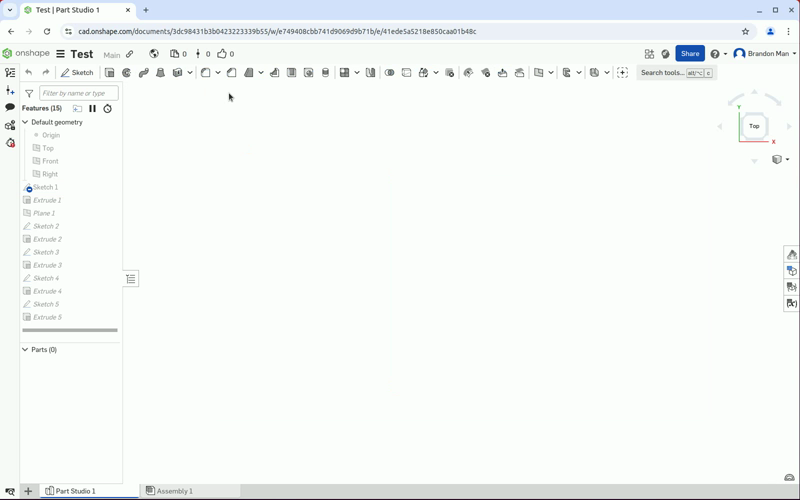
key(shift+s)
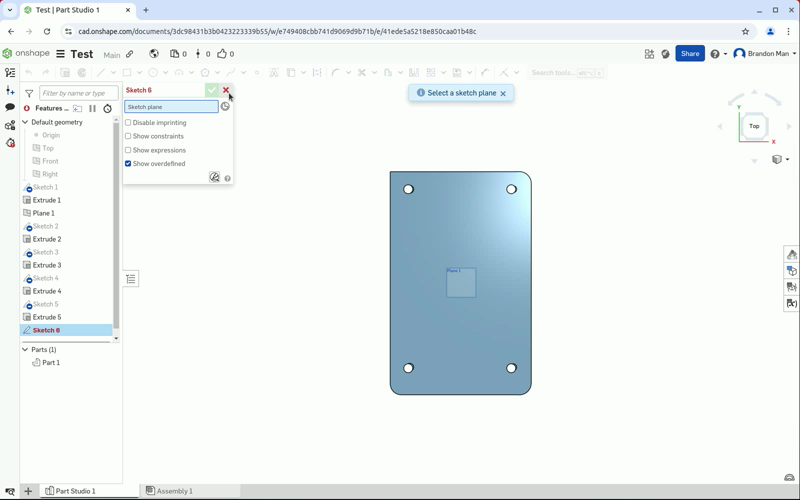
mouse_move(69, 215)
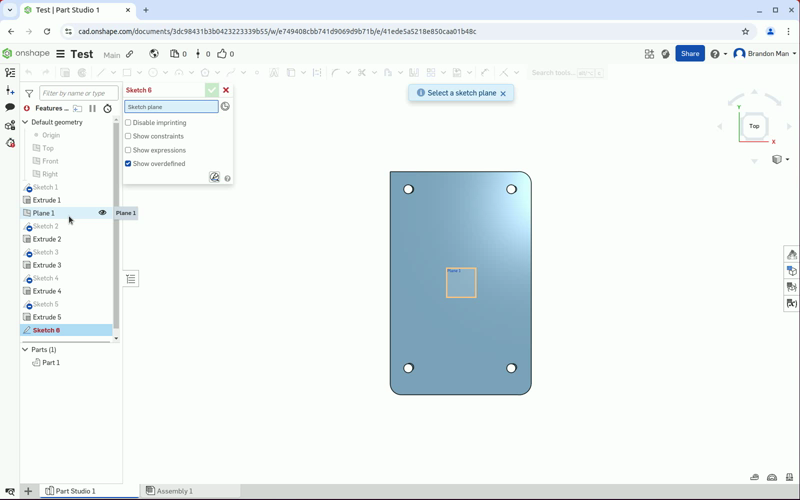
click(69, 215)
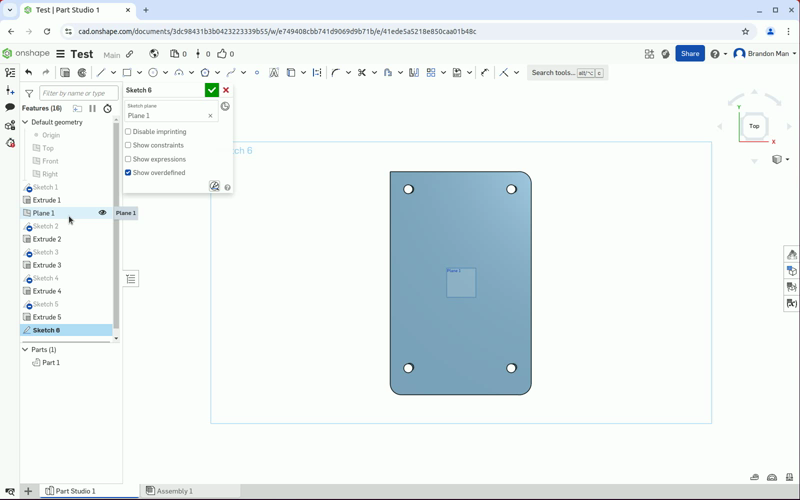
mouse_move(73, 352)
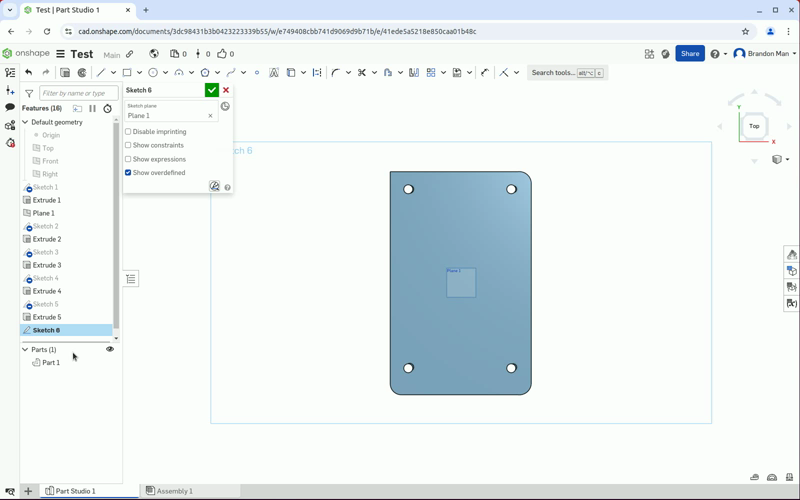
key(y)
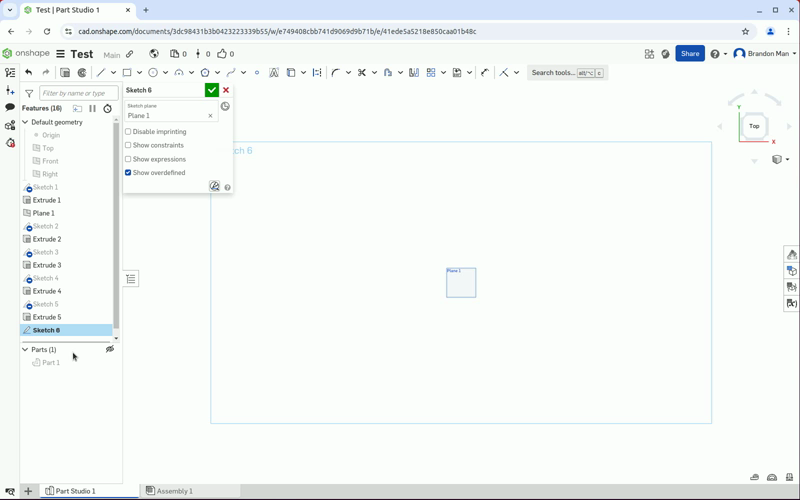
key(l)
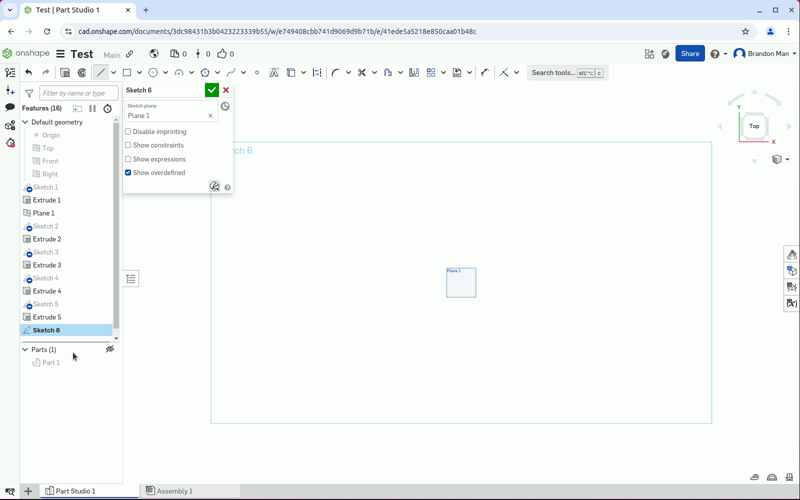
key_down(shift)
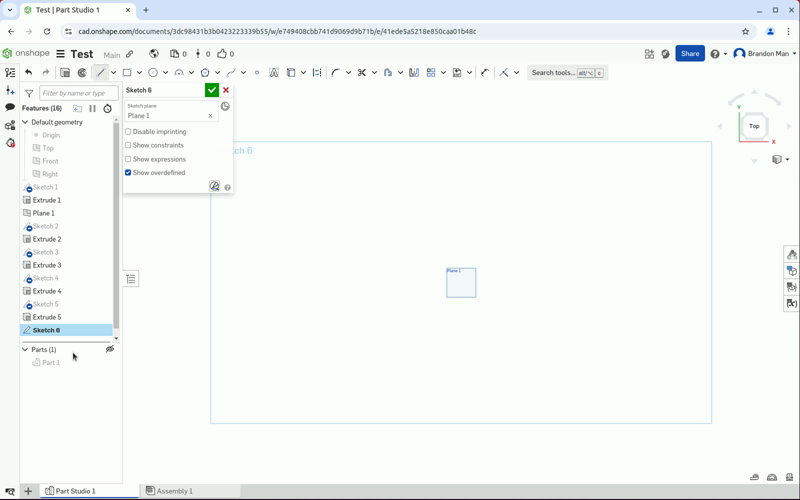
mouse_move(401, 384)
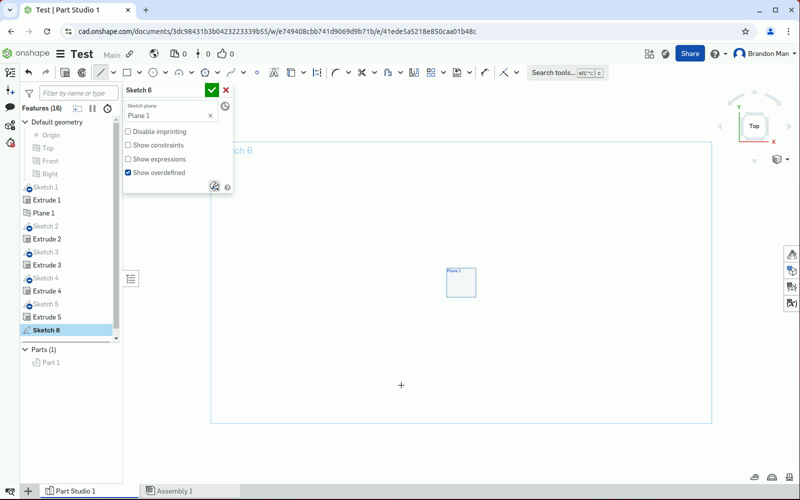
click(401, 384)
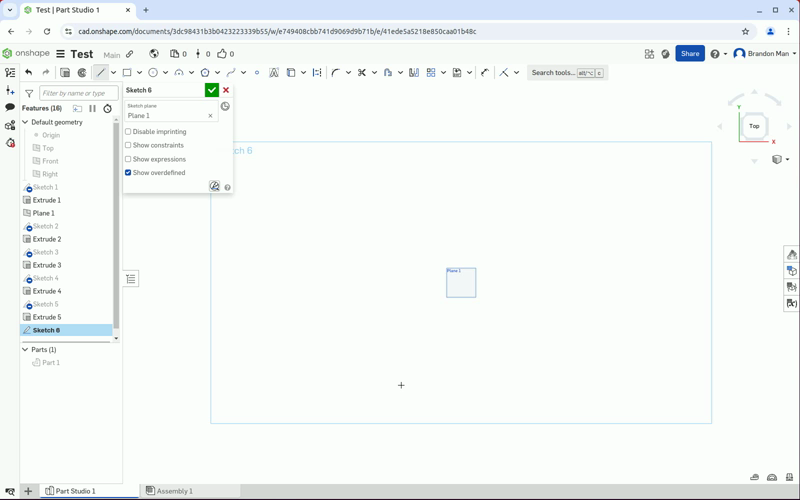
key_up(shift)
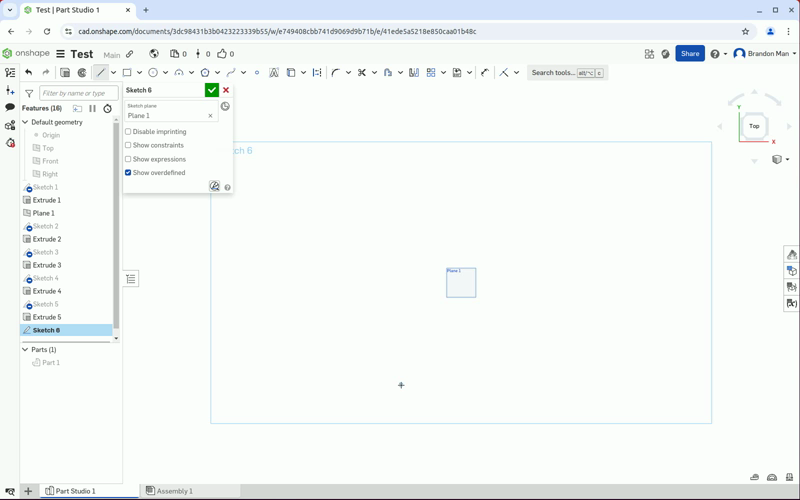
key_down(shift)
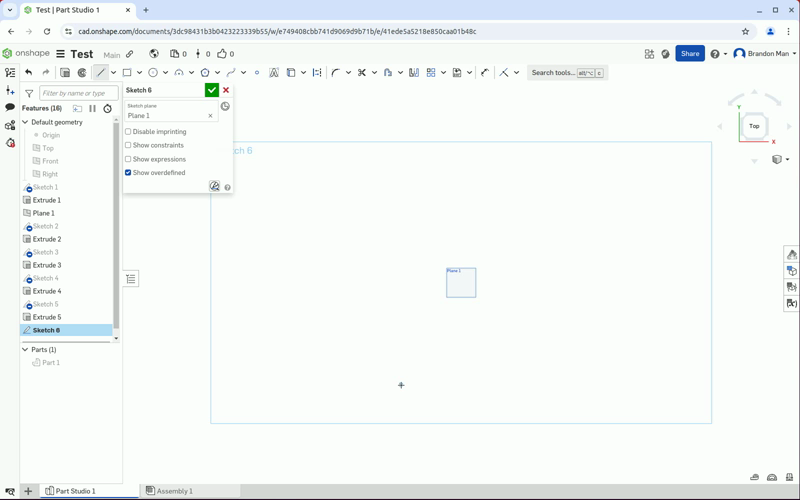
mouse_move(519, 384)
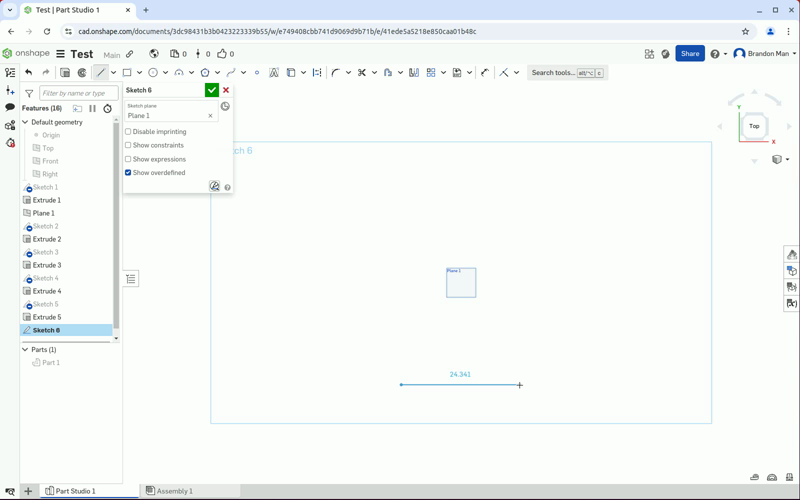
click(519, 384)
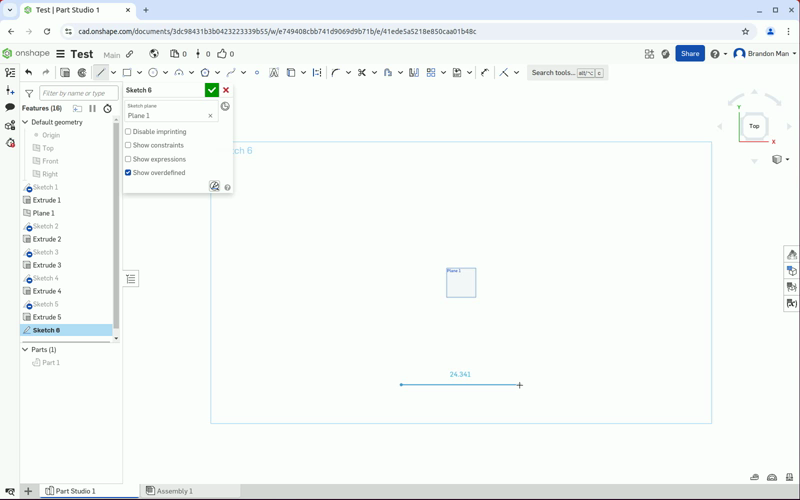
key_up(shift)
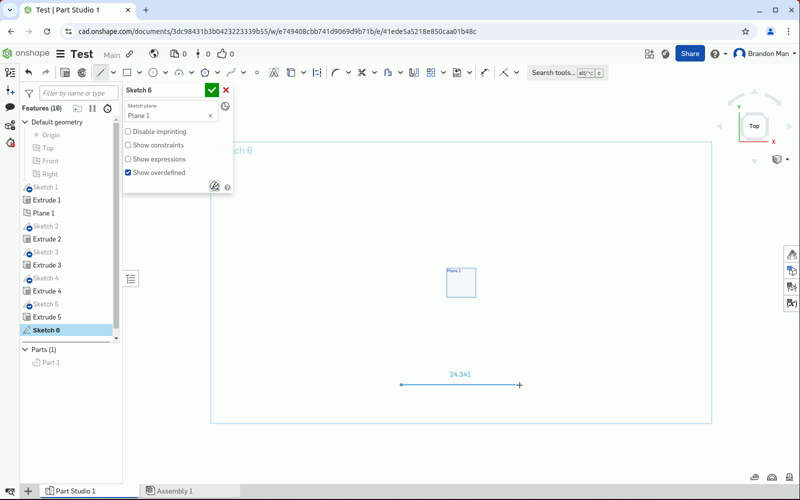
key_down(shift)
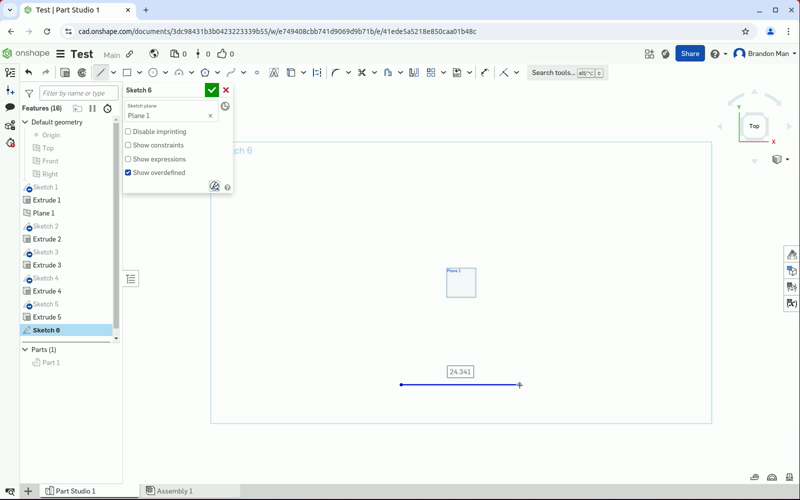
mouse_move(519, 183)
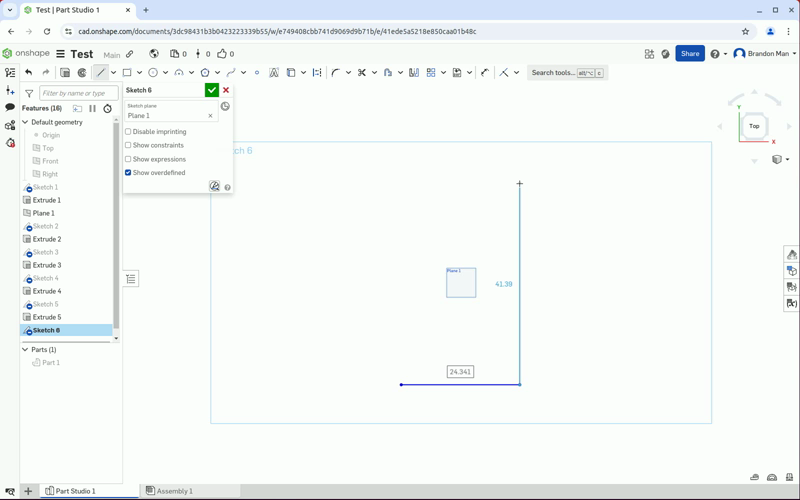
click(519, 183)
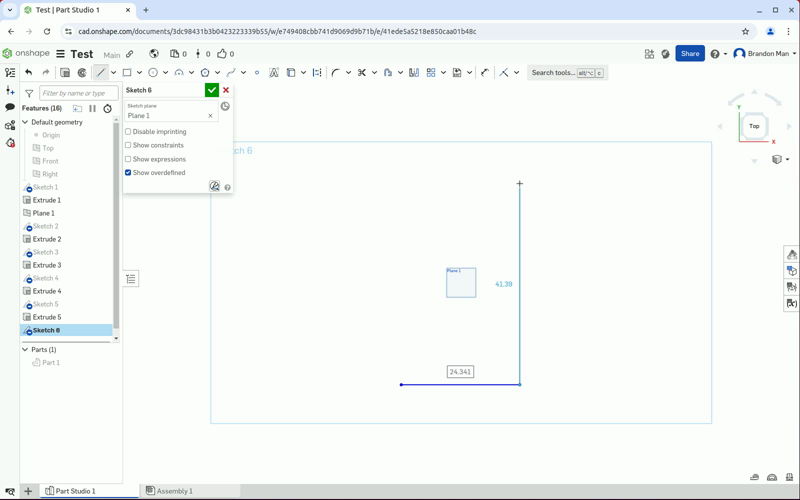
key_up(shift)
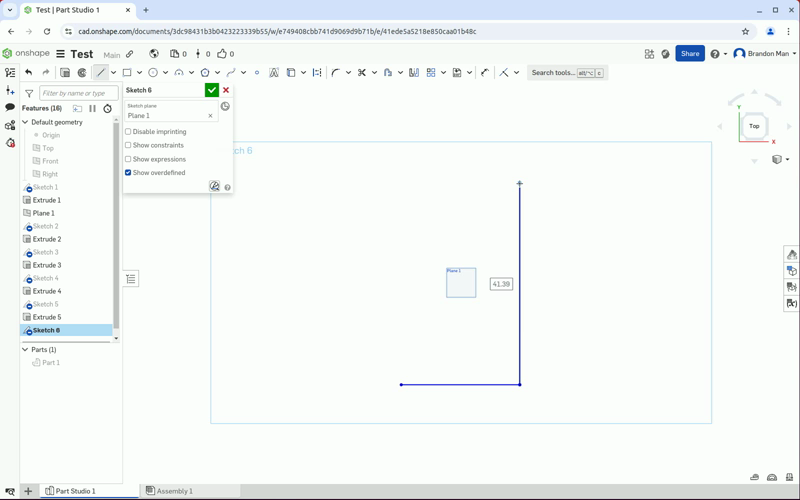
key_down(shift)
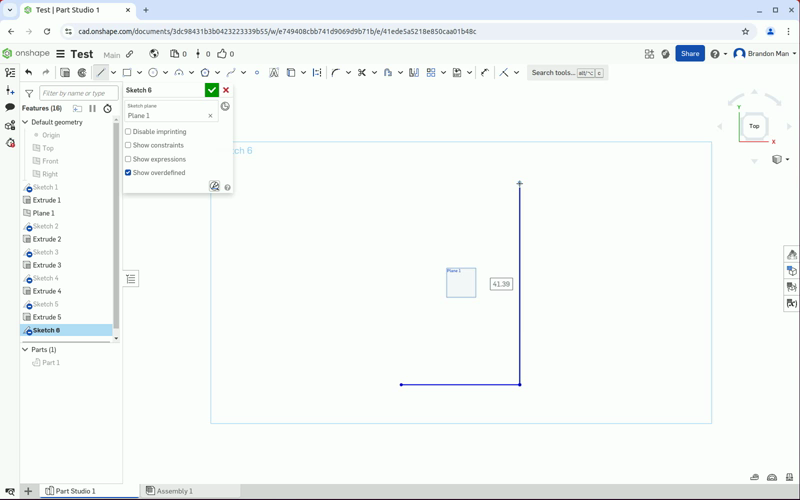
mouse_move(401, 183)
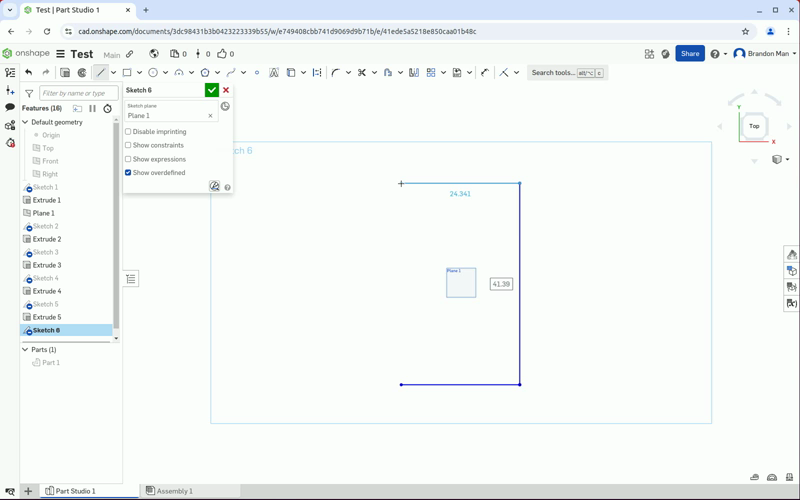
click(401, 183)
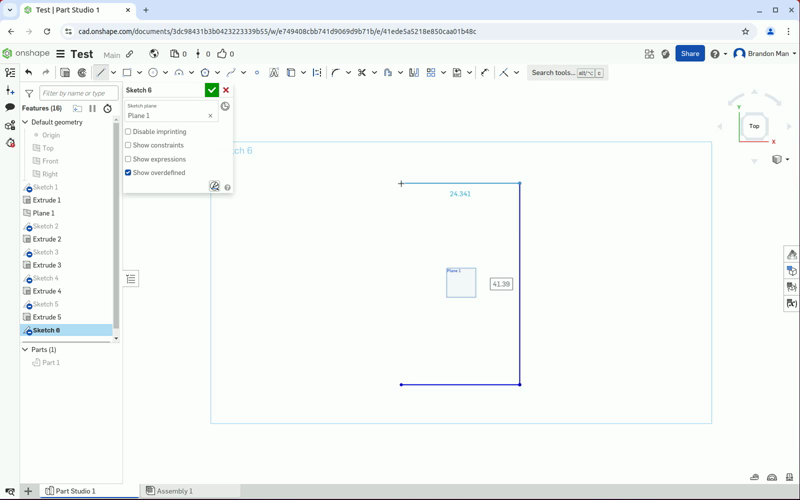
key_up(shift)
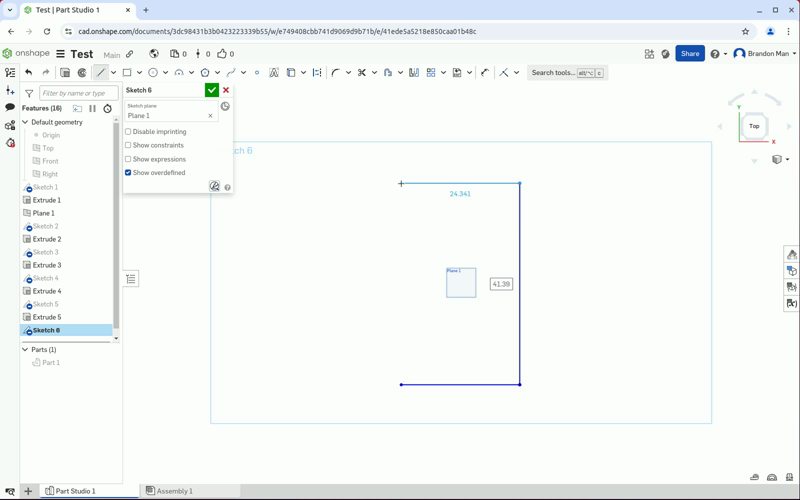
key_down(shift)
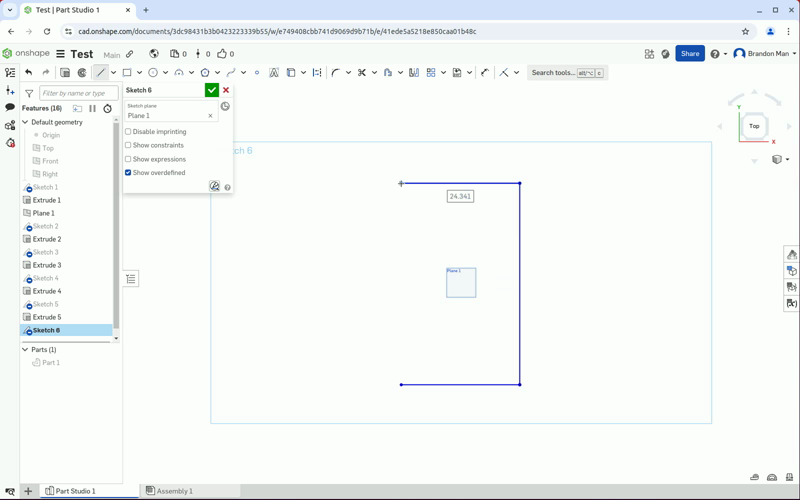
mouse_move(401, 384)
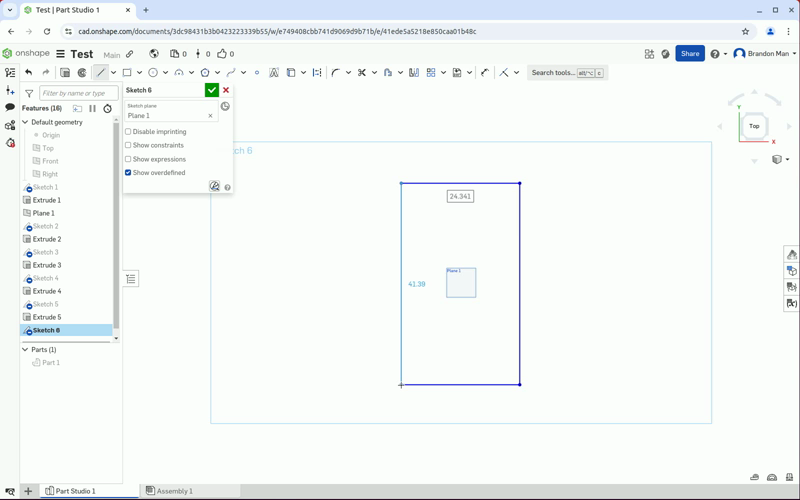
key_up(shift)
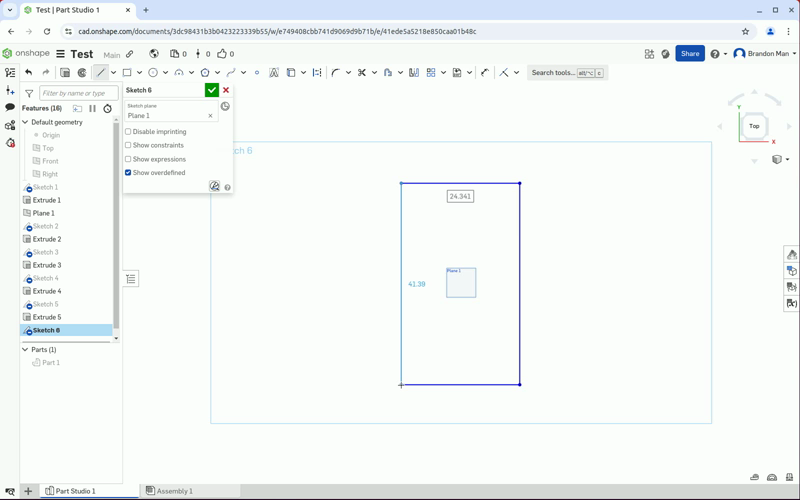
click(401, 384)
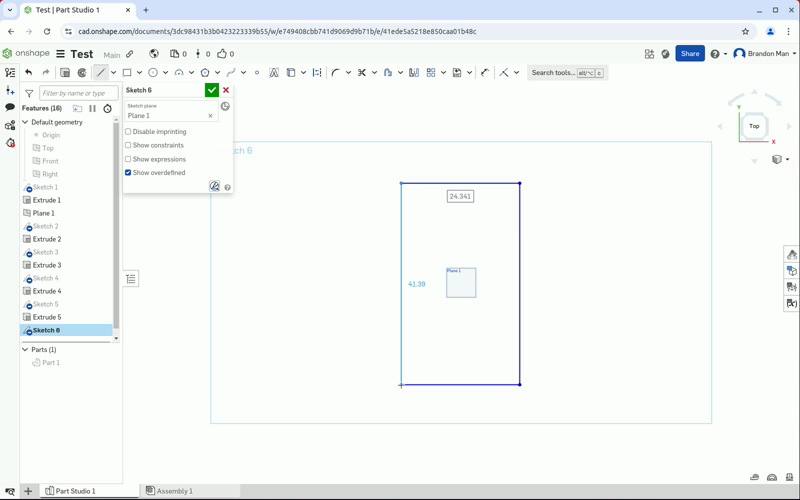
key(esc)
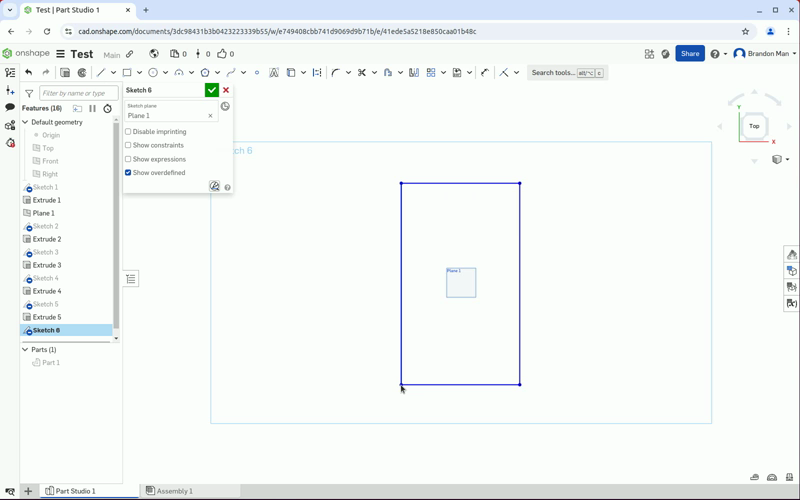
key(c)
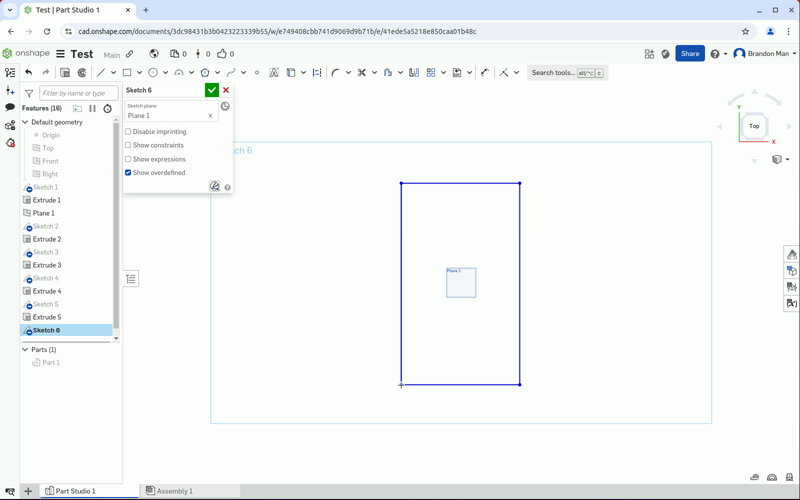
key_down(shift)
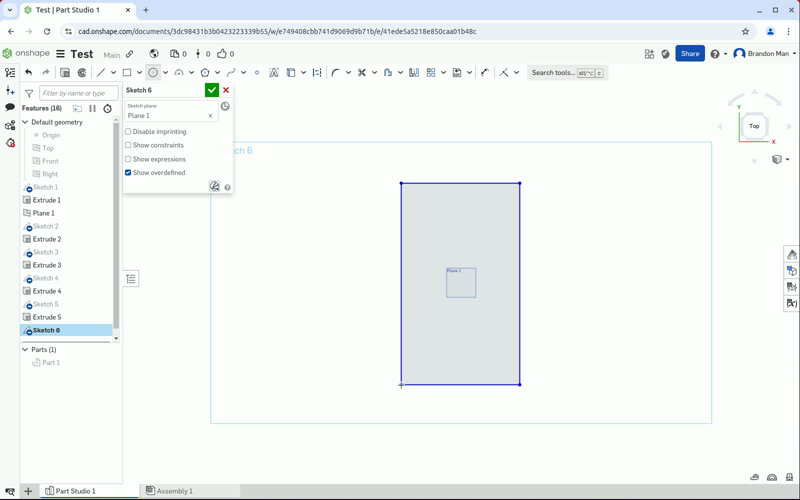
mouse_move(409, 367)
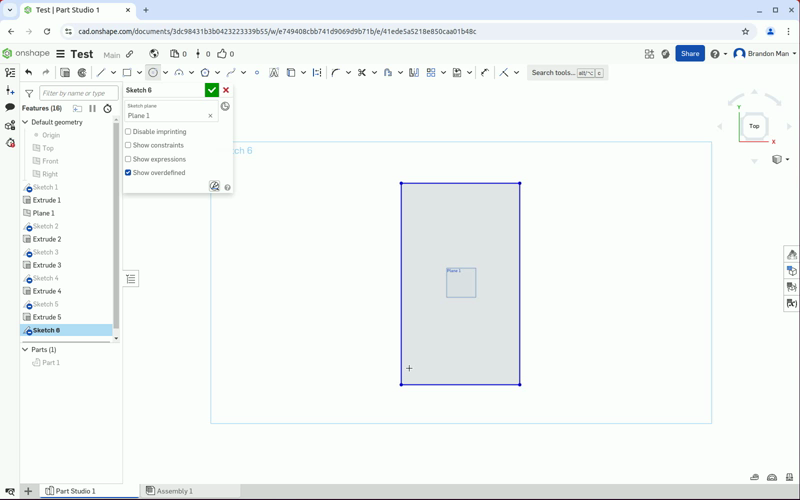
click(409, 367)
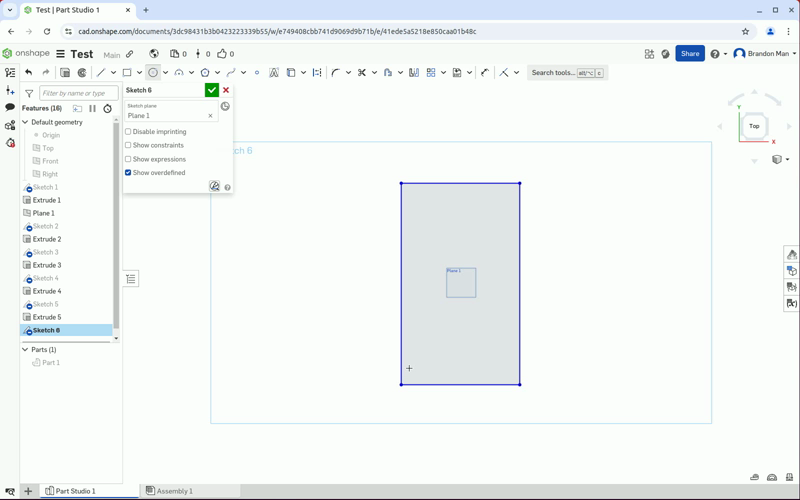
key_up(shift)
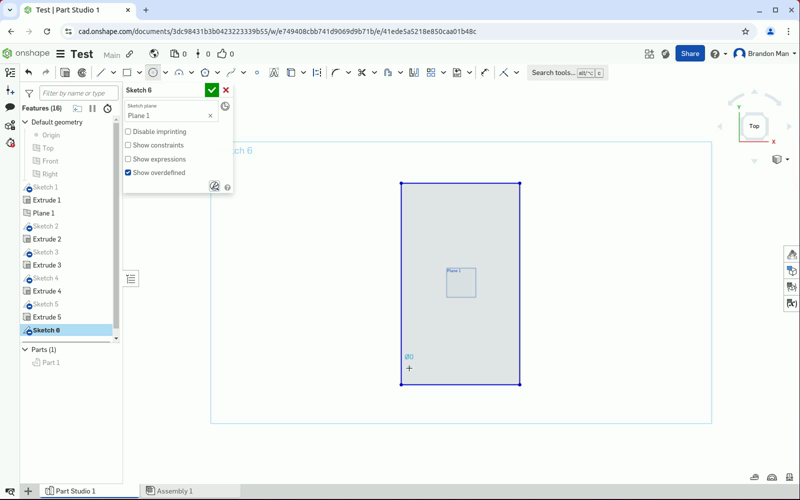
mouse_move(413, 367)
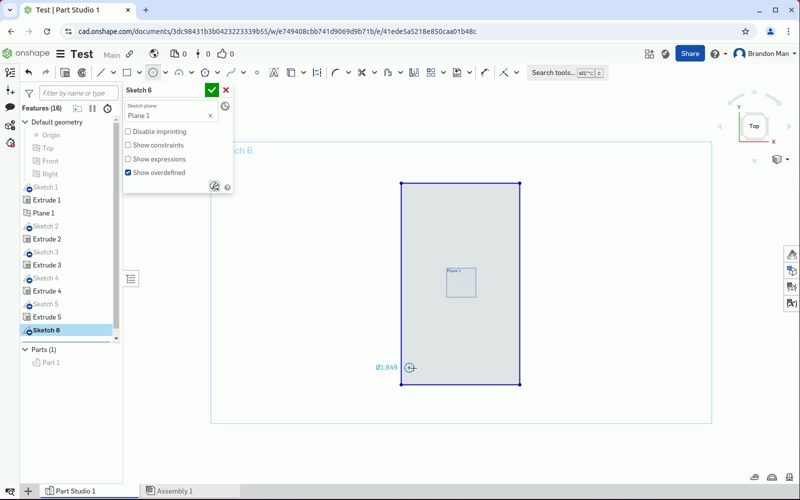
click(413, 367)
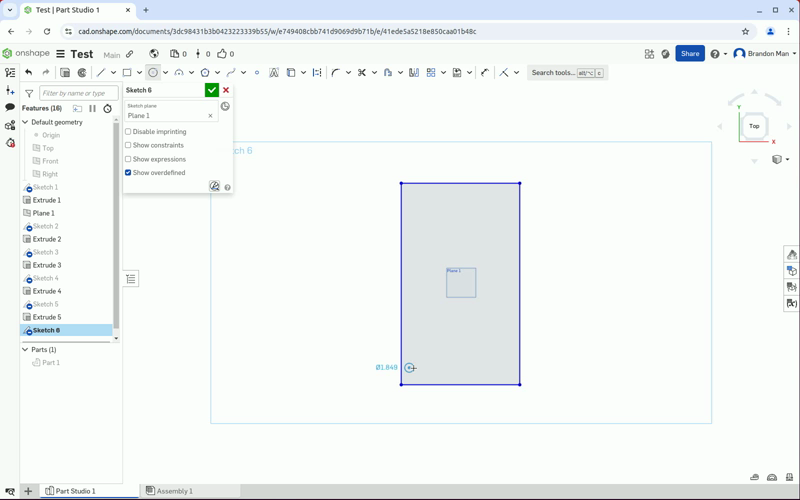
key(esc)
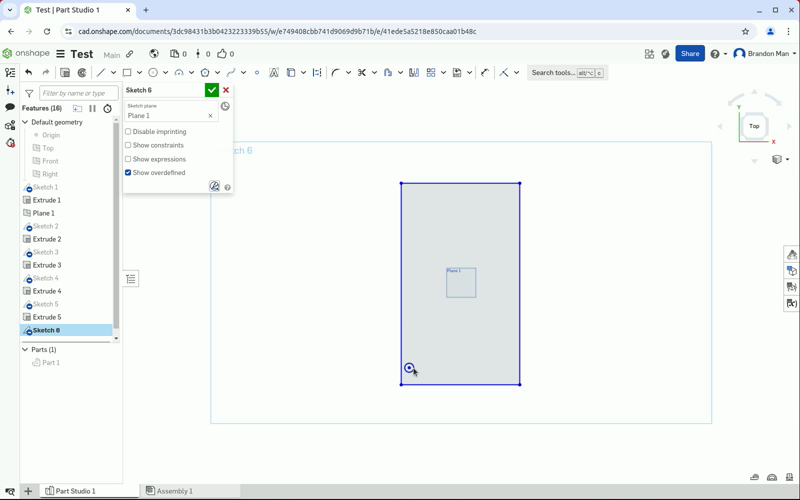
key(c)
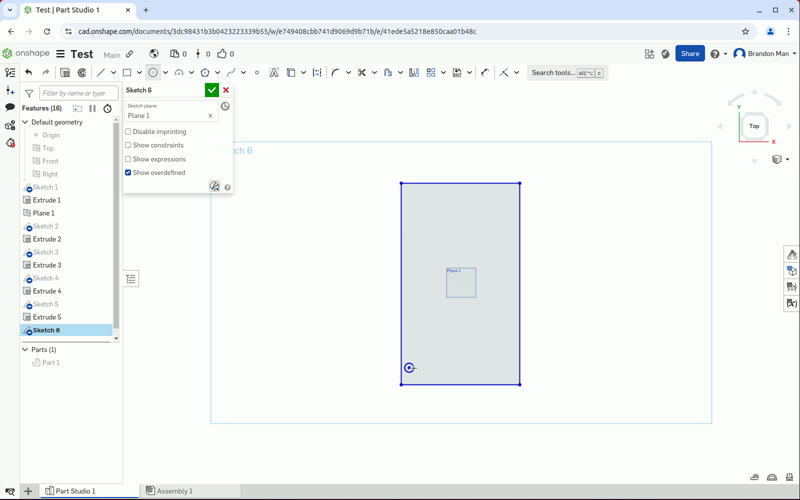
key_down(shift)
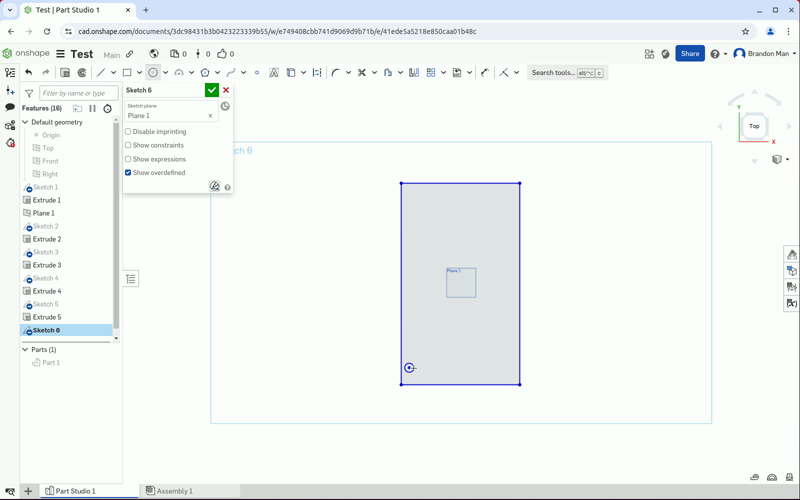
mouse_move(409, 191)
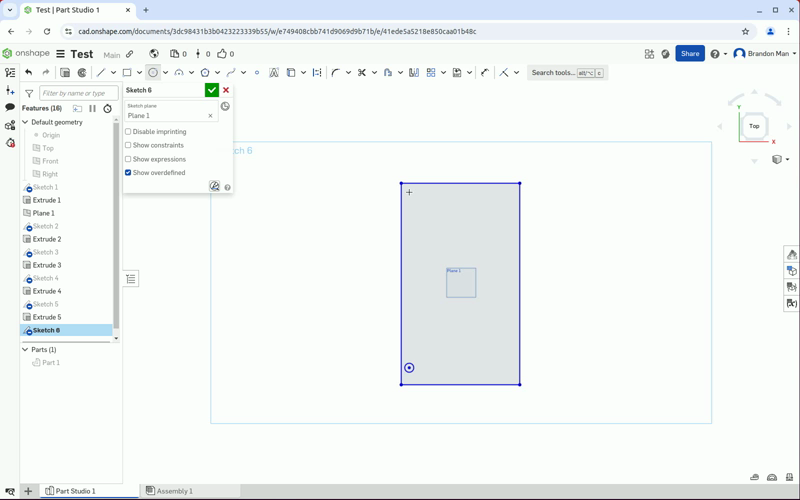
click(409, 191)
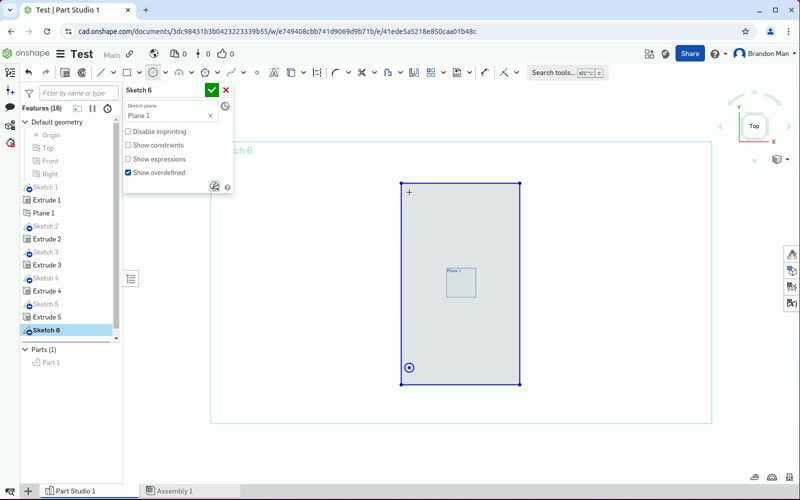
key_up(shift)
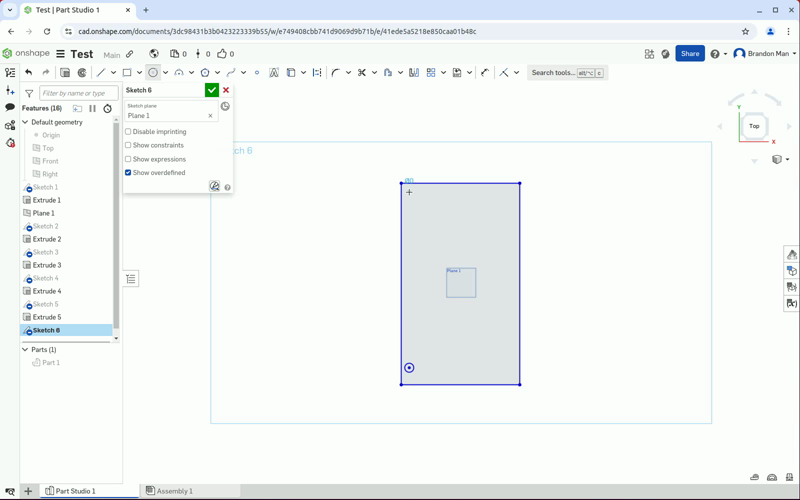
mouse_move(413, 191)
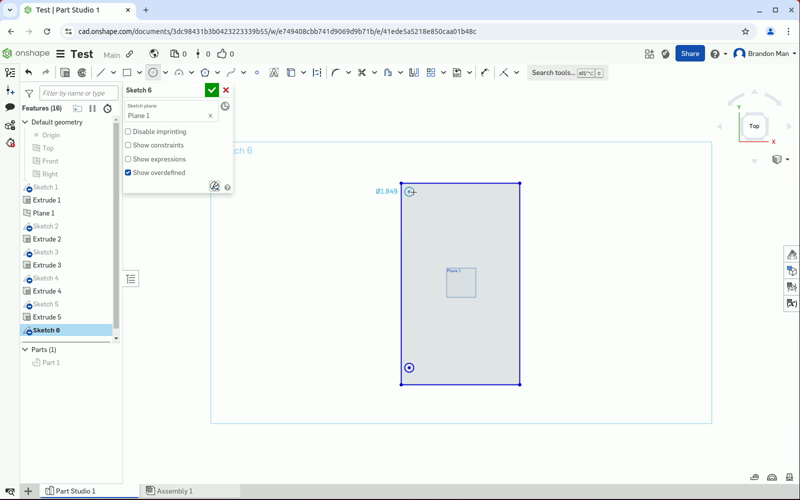
click(413, 191)
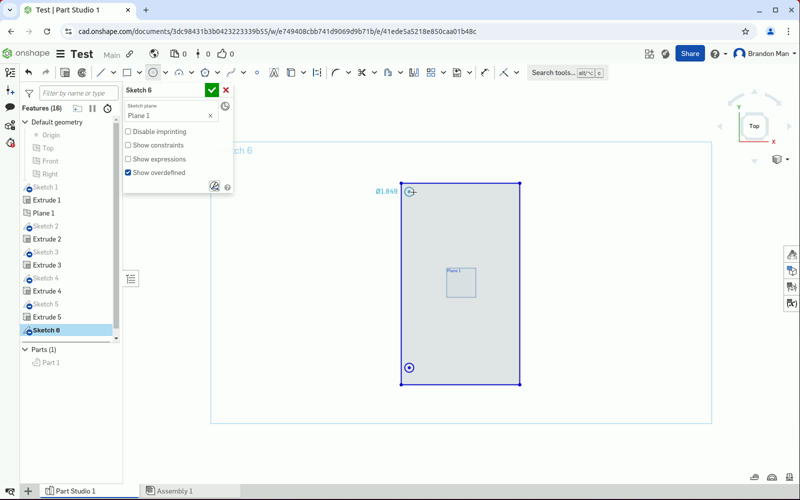
key(esc)
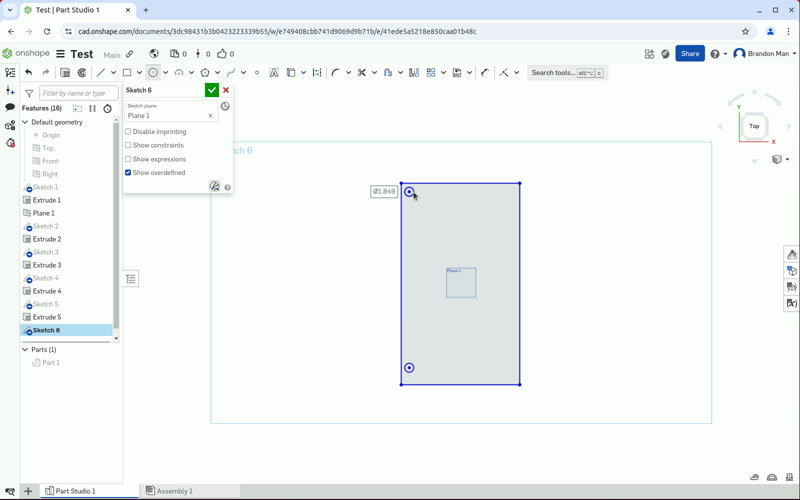
key(c)
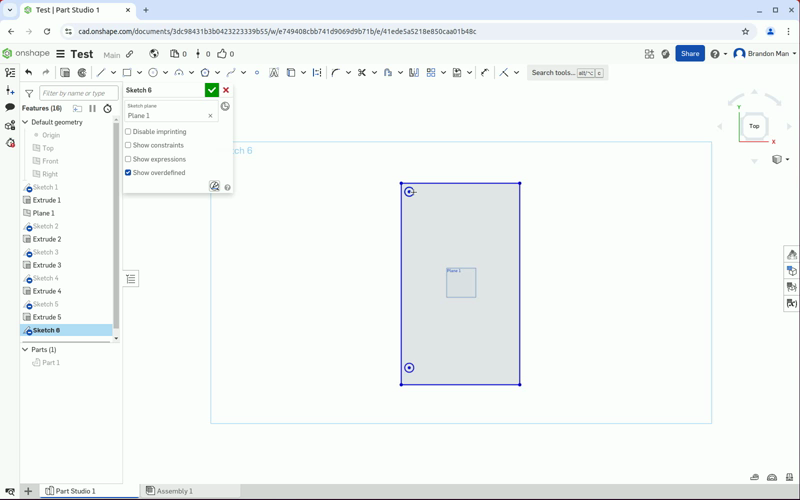
key_down(shift)
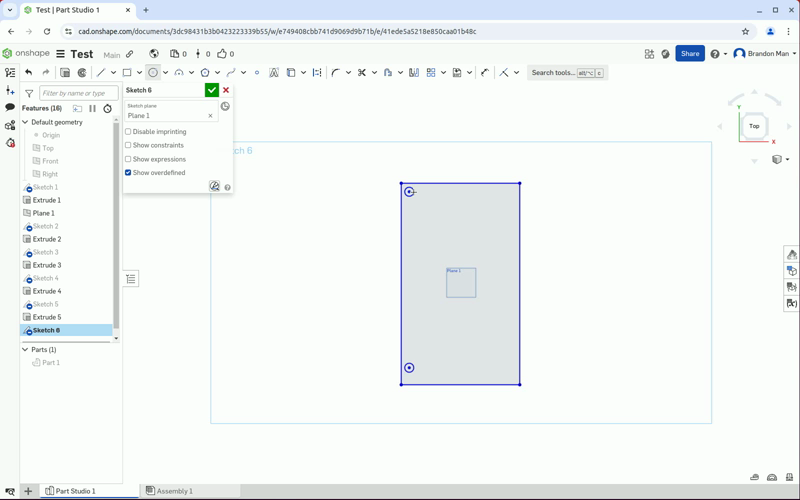
mouse_move(511, 367)
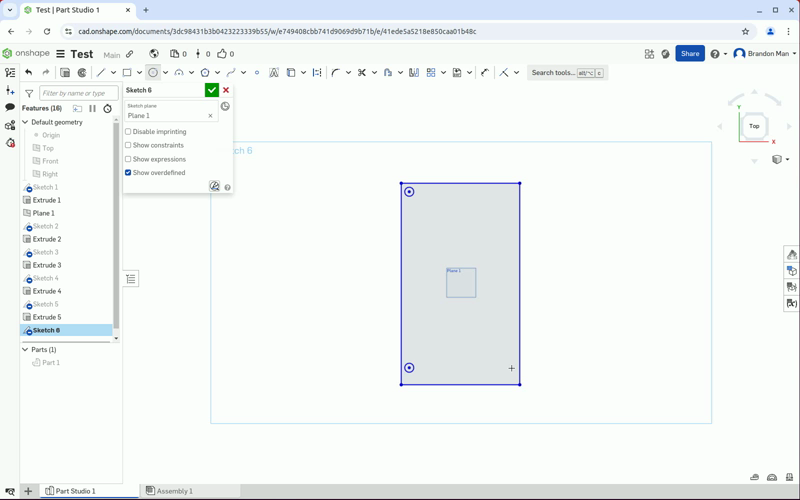
click(511, 367)
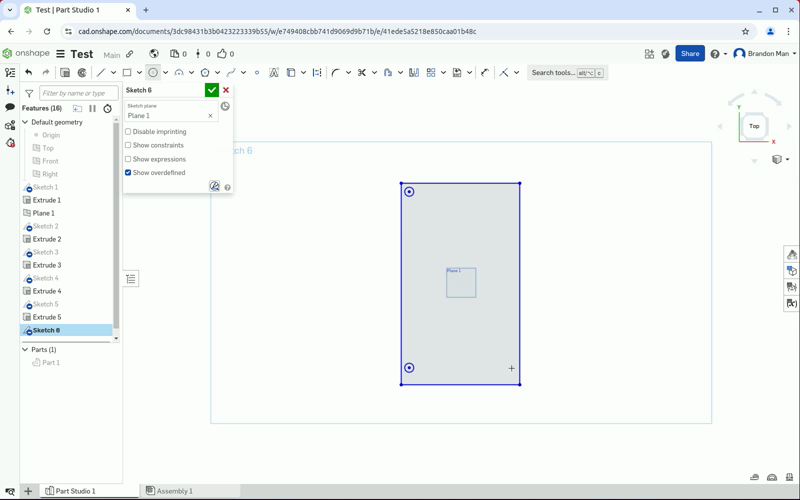
key_up(shift)
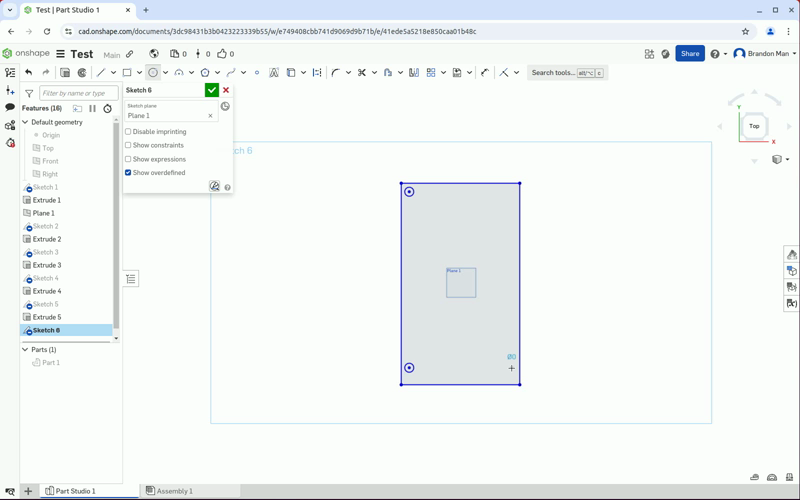
mouse_move(515, 367)
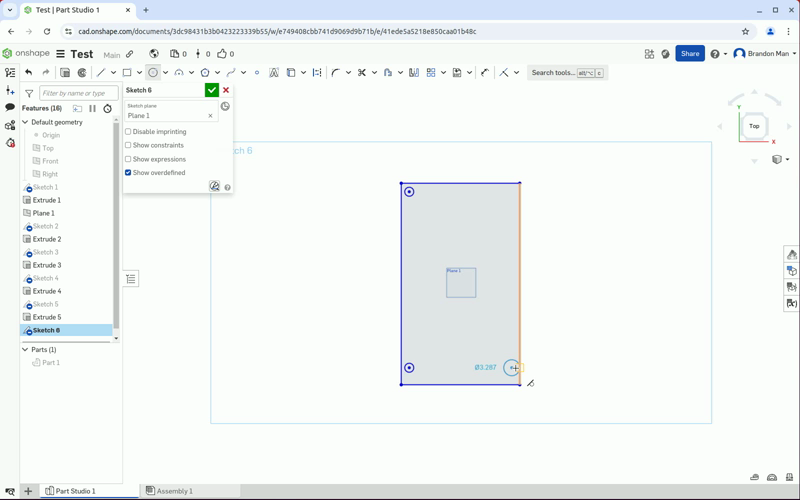
click(515, 367)
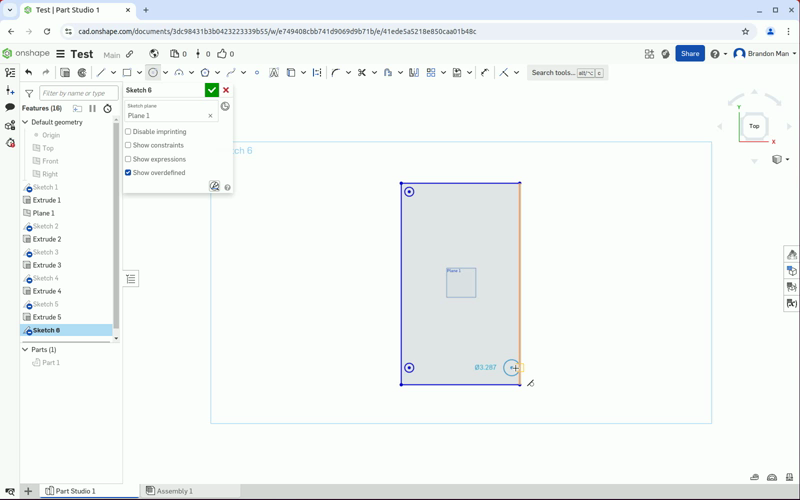
key(esc)
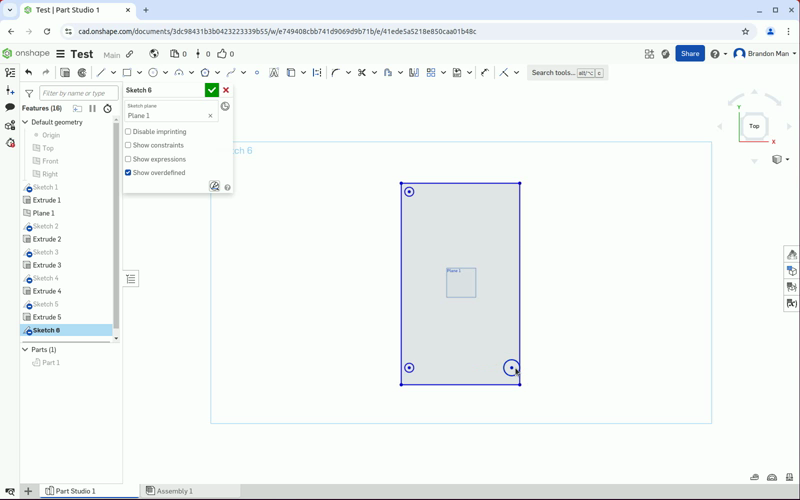
key(c)
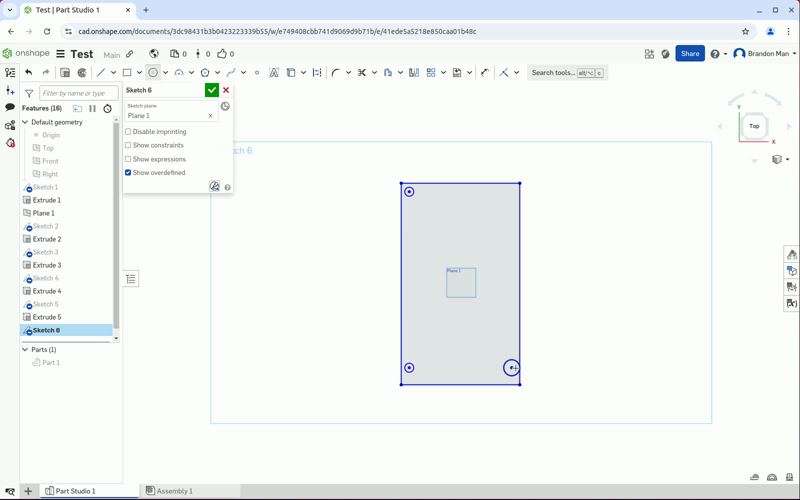
key_down(shift)
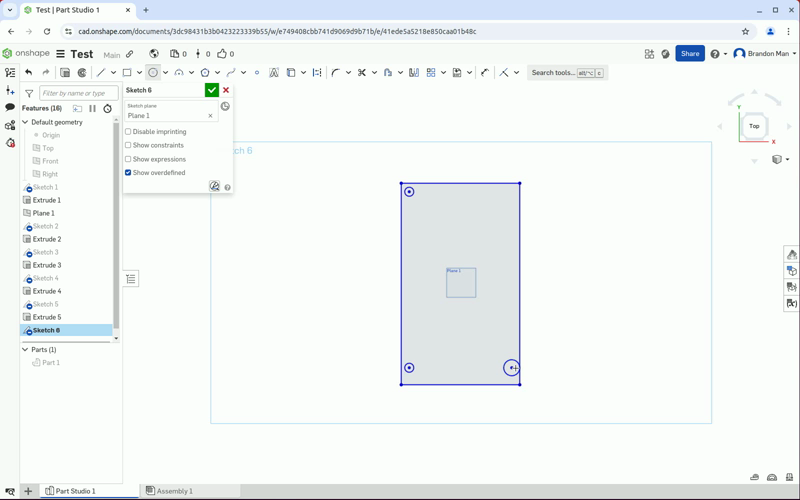
mouse_move(511, 191)
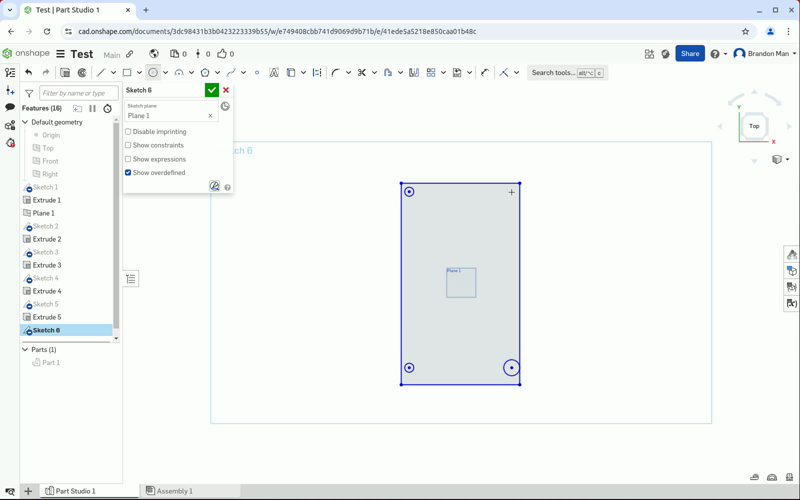
click(511, 191)
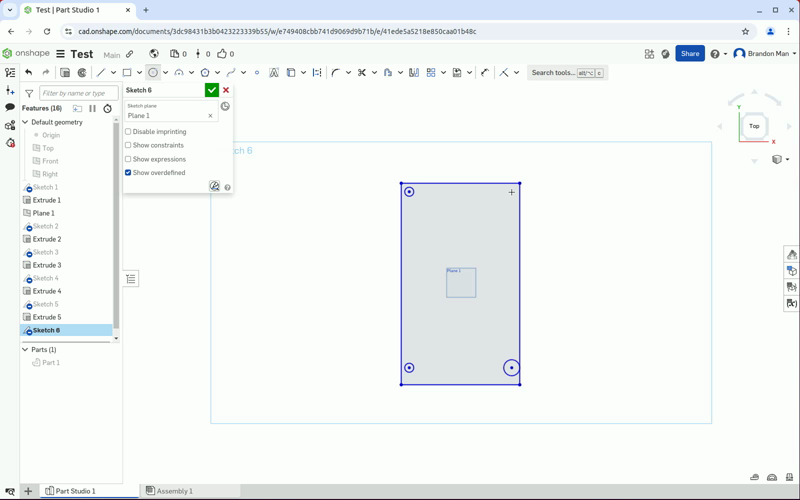
key_up(shift)
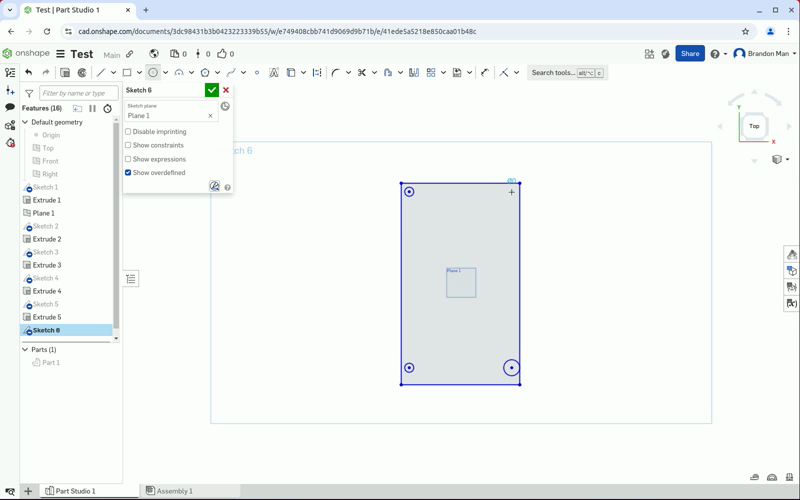
mouse_move(515, 191)
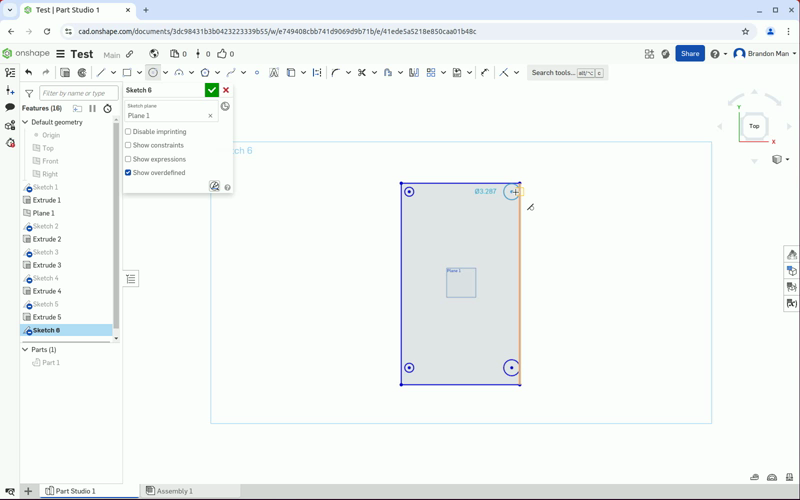
click(515, 191)
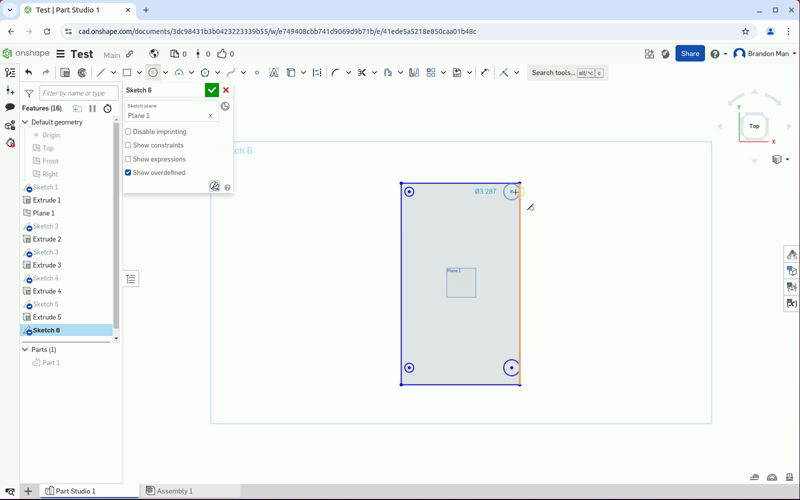
key(esc)
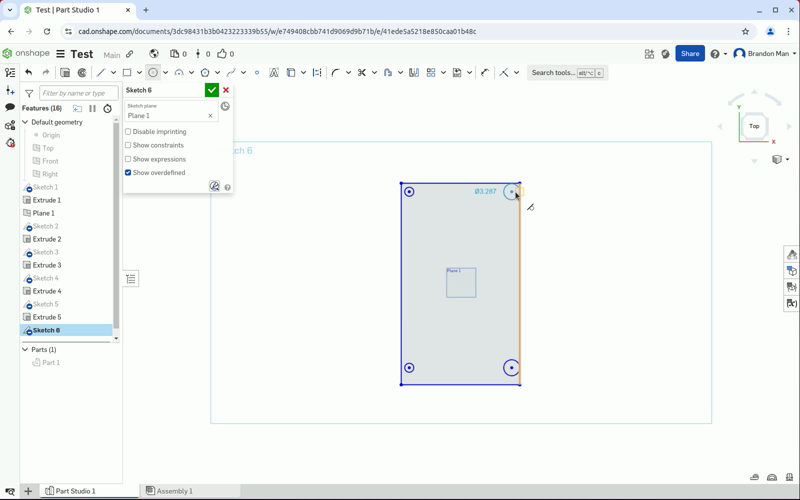
mouse_move(429, 270)
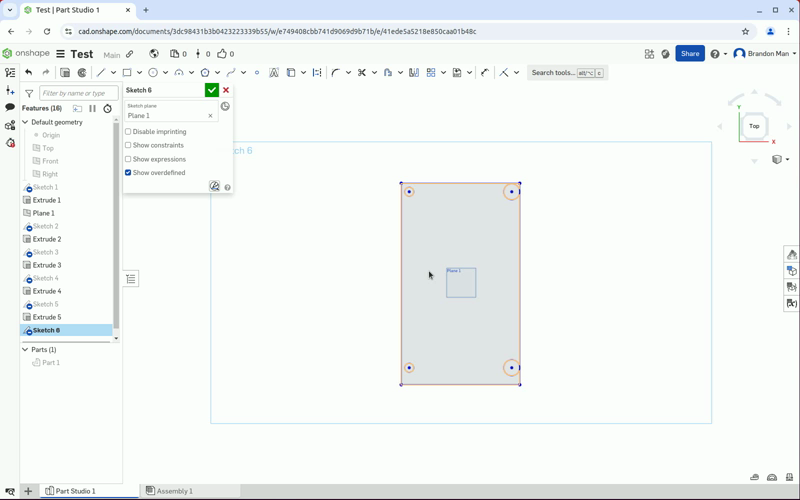
click(429, 270)
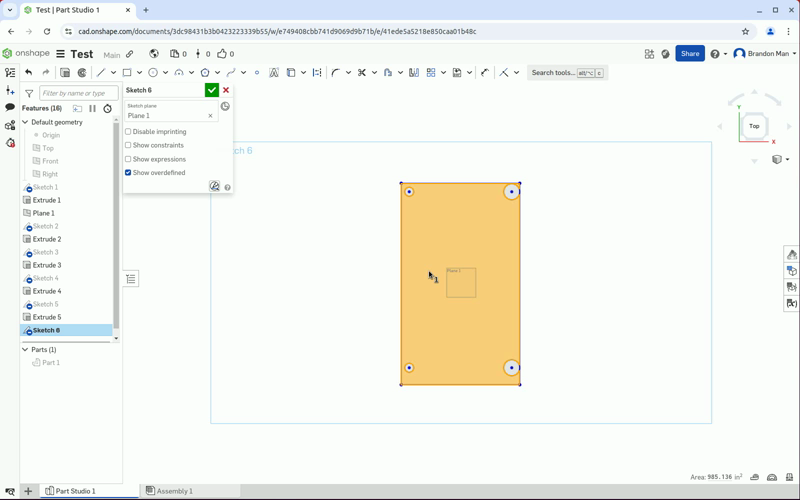
mouse_move(73, 352)
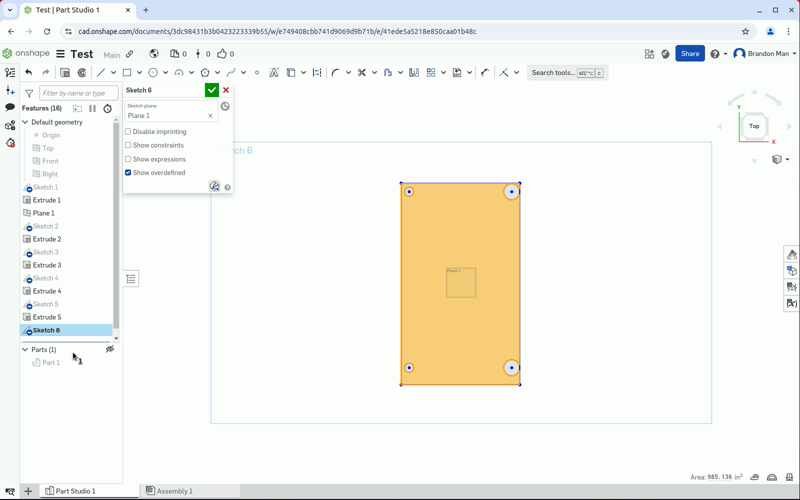
key(shift+y)
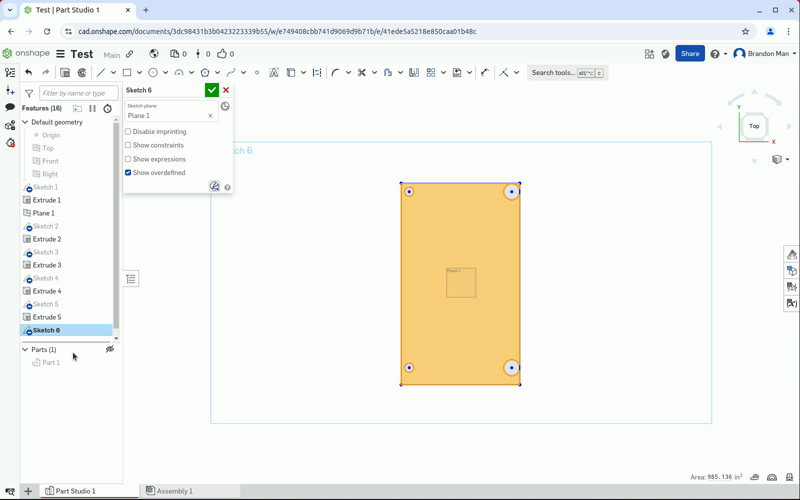
key(shift+e)
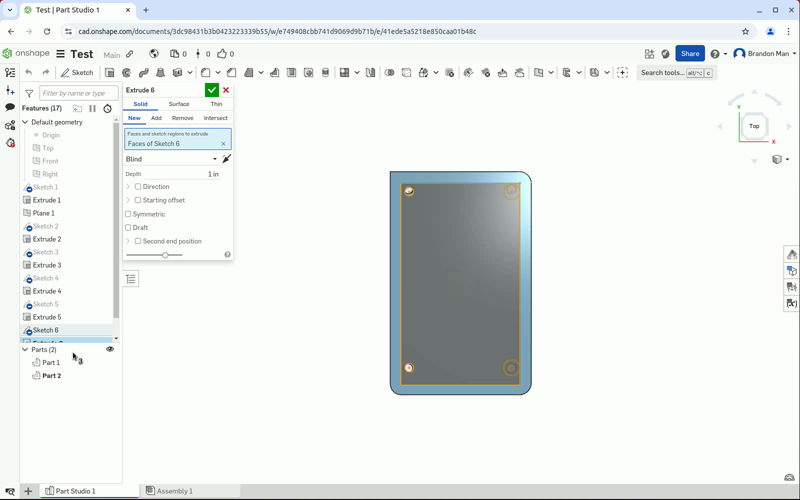
mouse_move(143, 106)
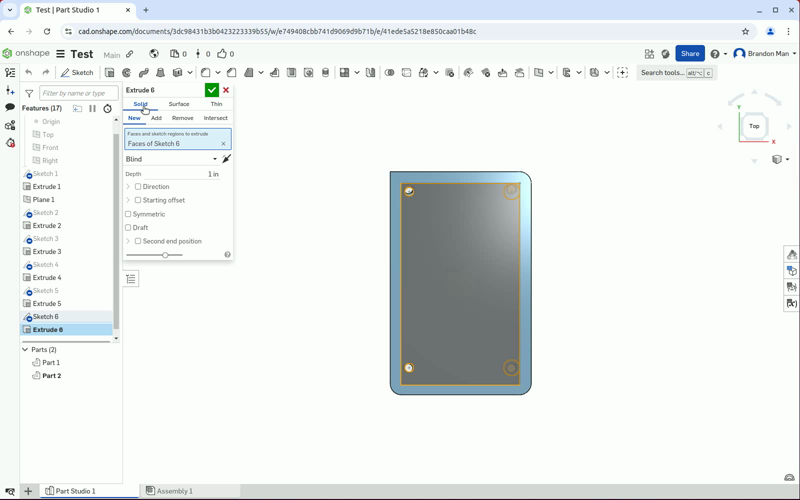
click(143, 106)
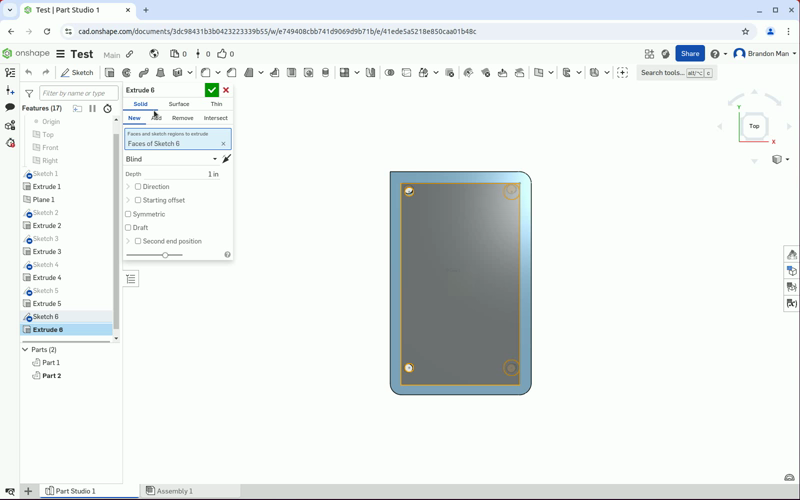
mouse_move(186, 120)
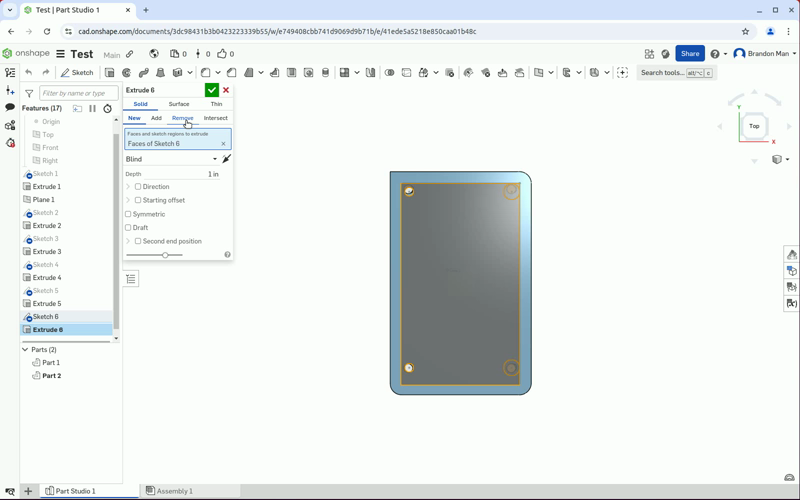
click(186, 120)
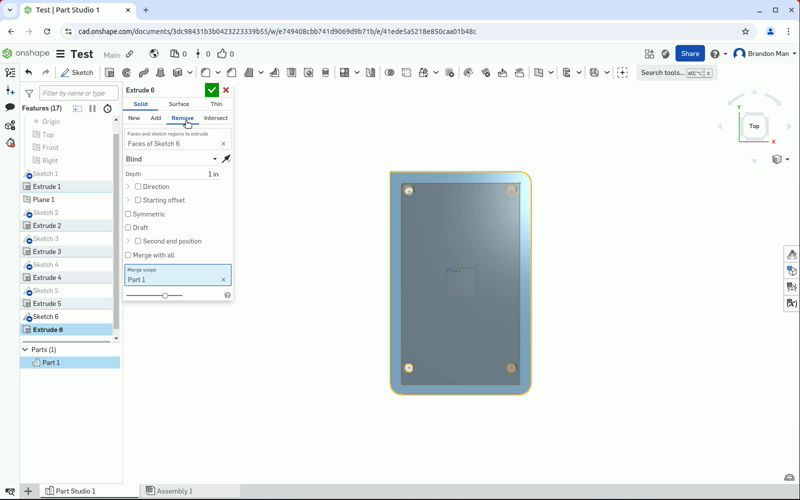
key(tab, 4)
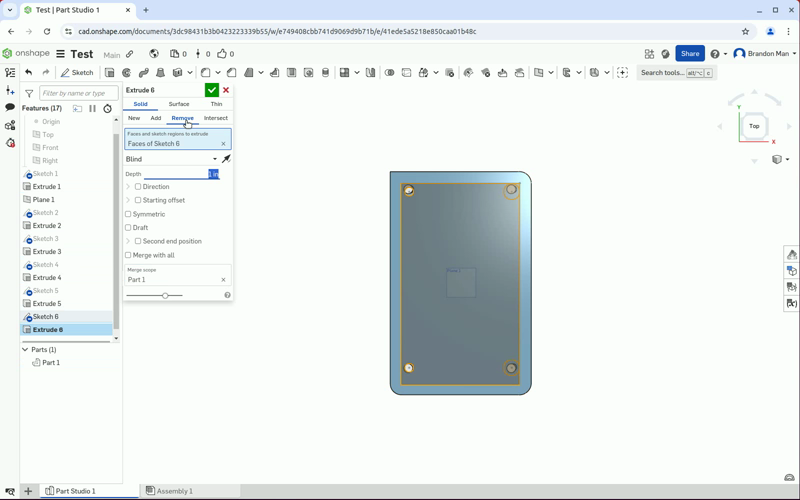
text(2.889)
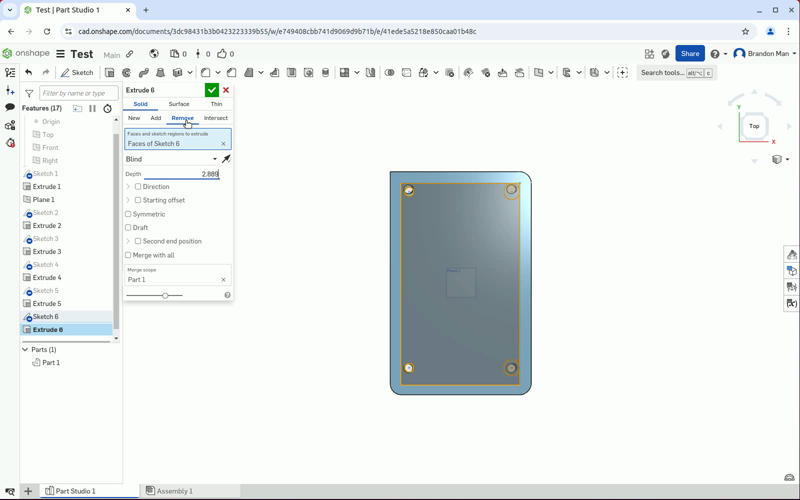
key(tab, 6)
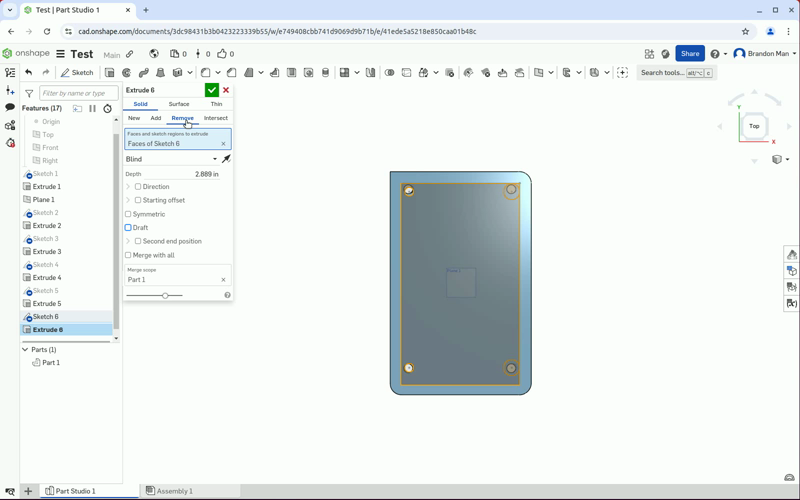
key(space)
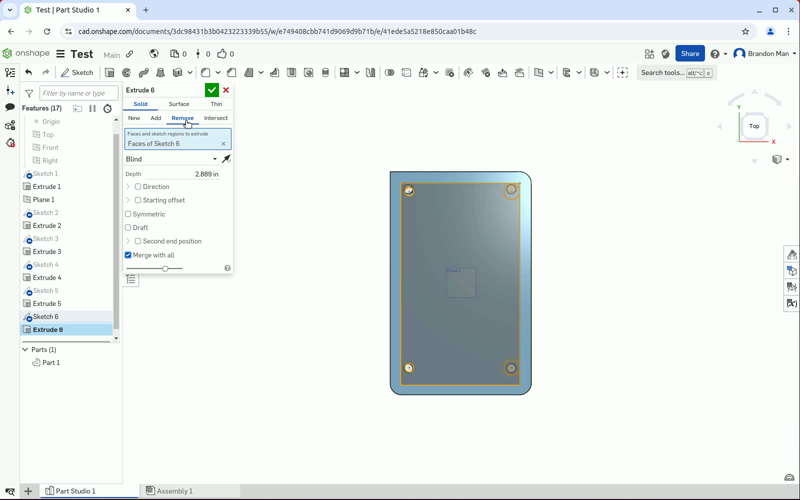
key(enter)
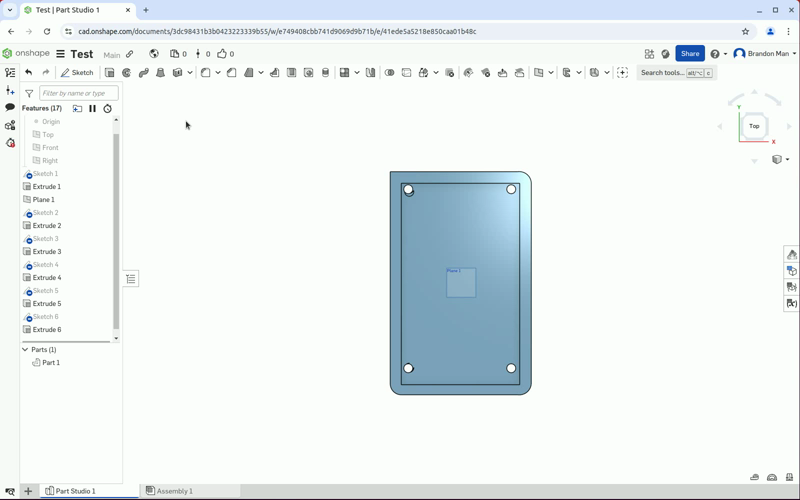
key(shift+h)
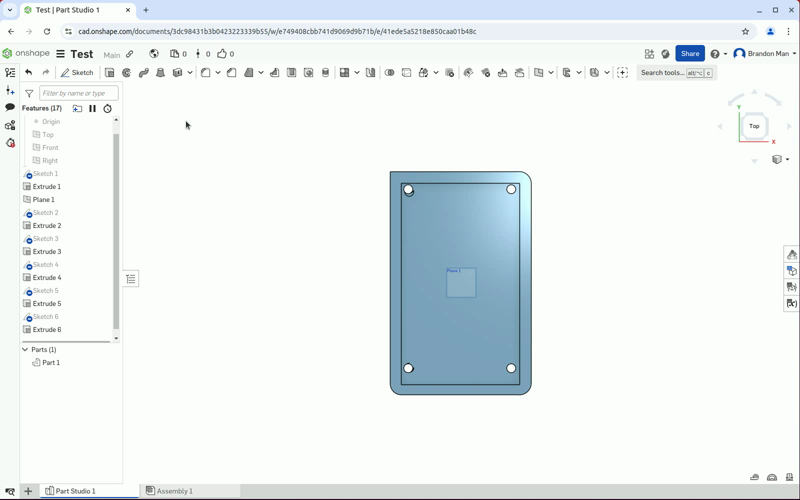
key(shift+h)
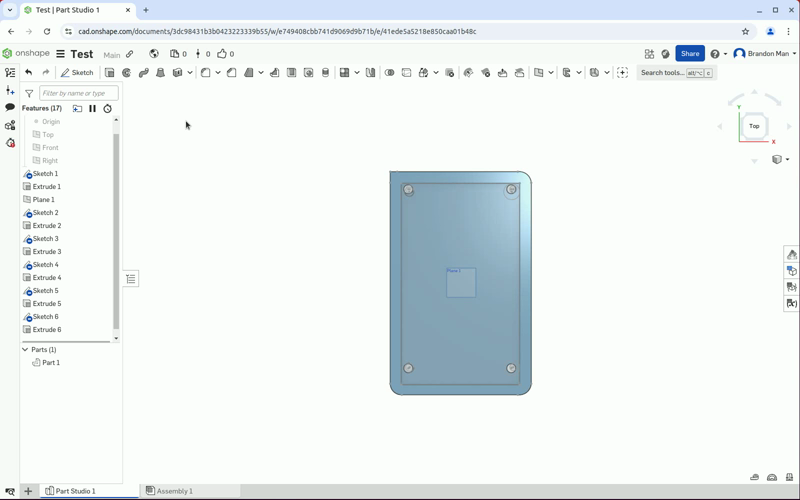
key(shift+7)
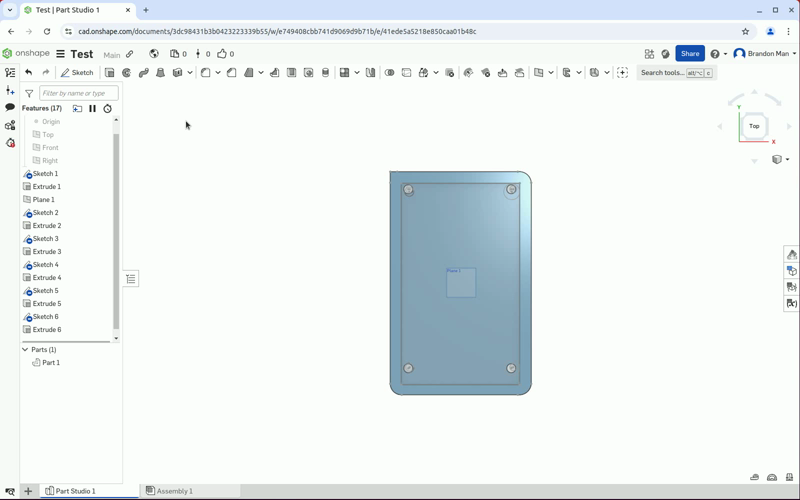
key(up, 3)
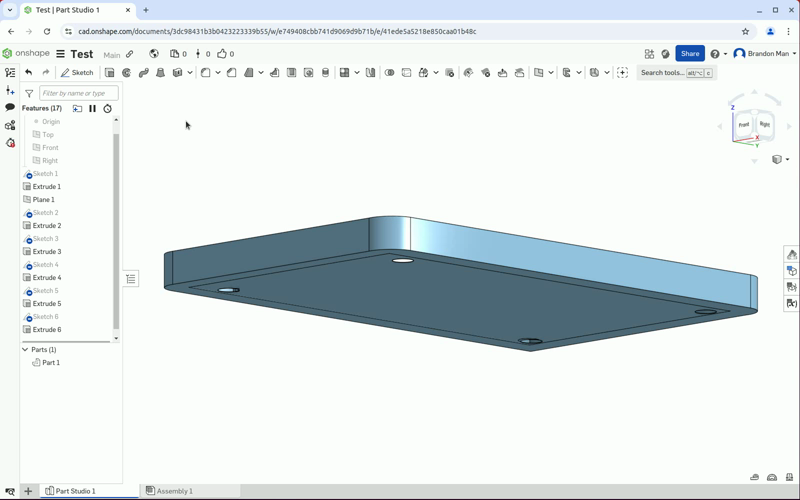
key(left, 3)
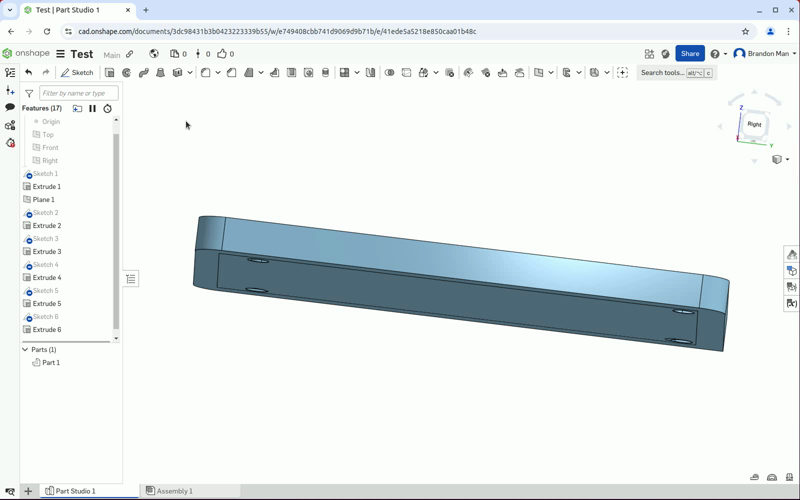
key(right, 3)
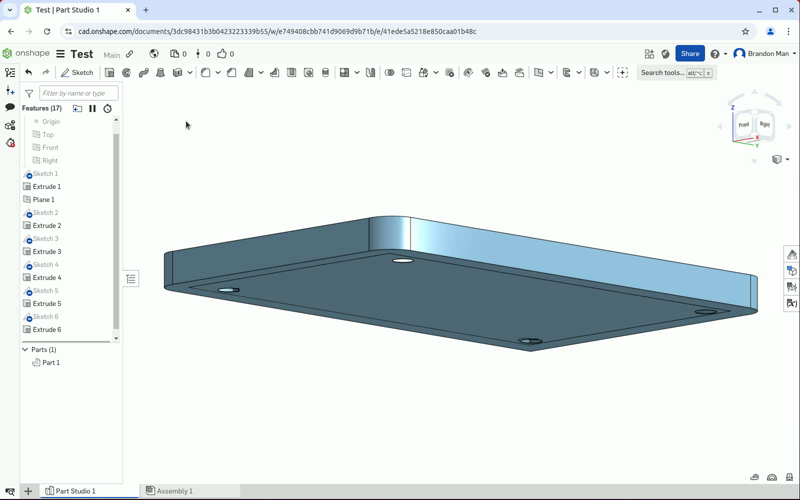
key(down, 3)
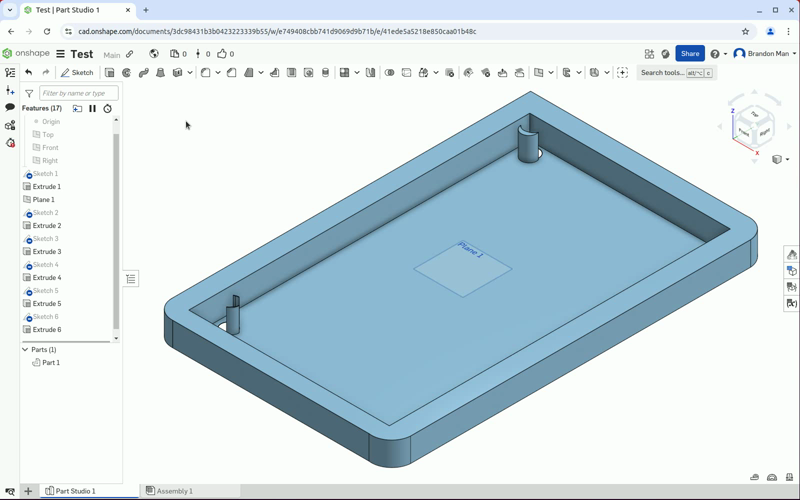
mouse_move(69, 176)
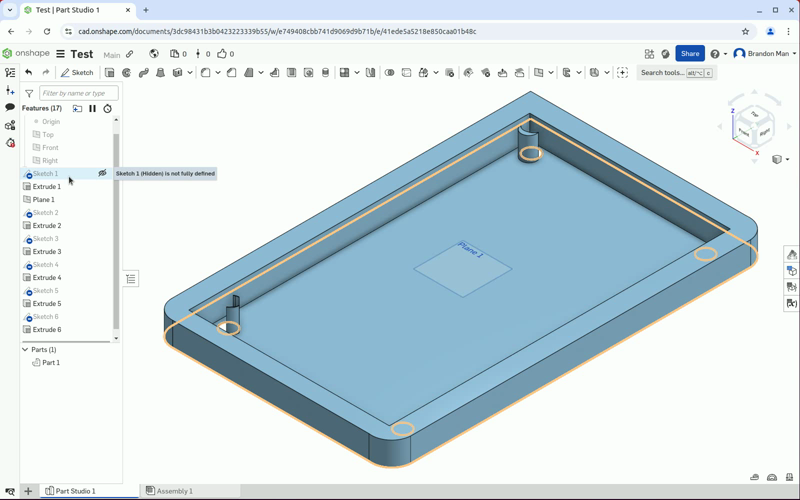
click(69, 176)